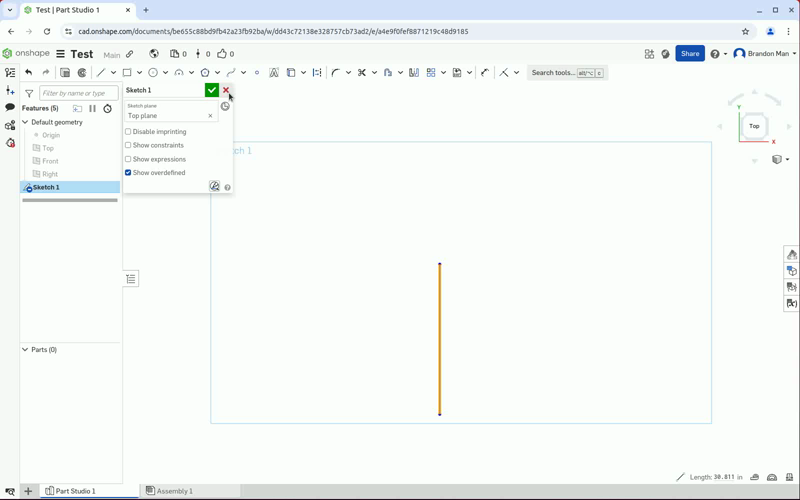
key(shift+h)
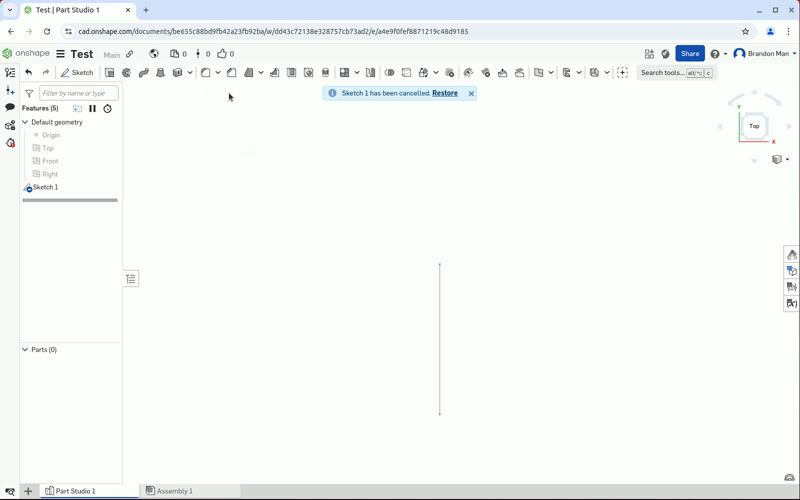
key(shift+s)
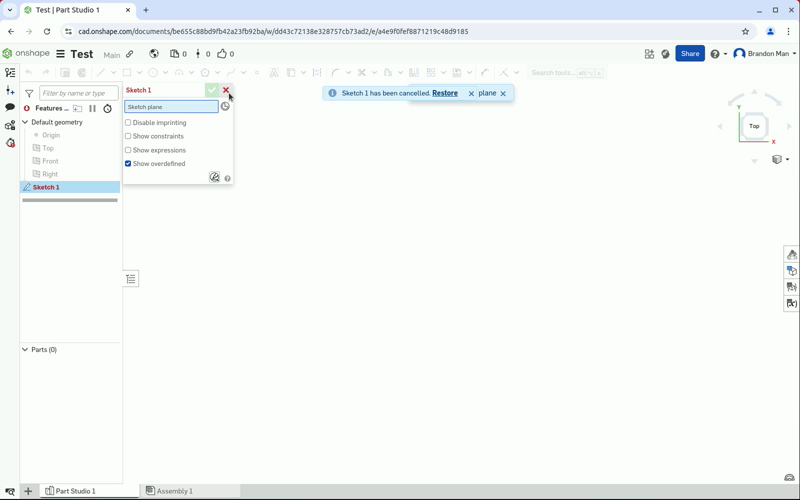
mouse_move(73, 150)
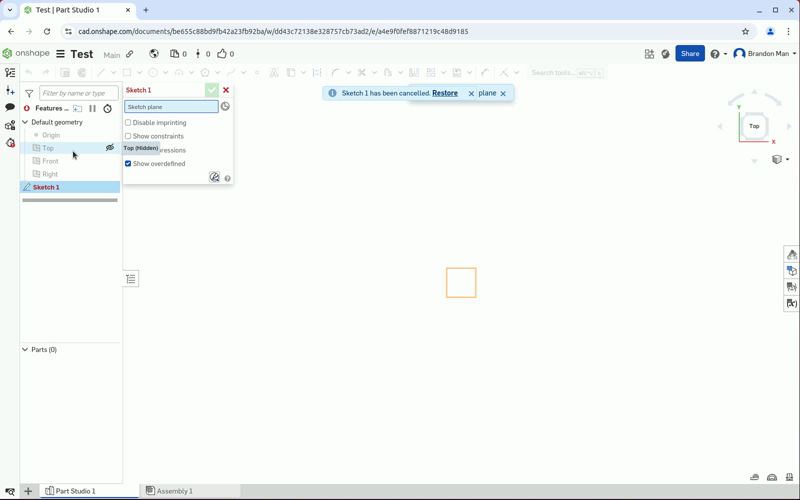
click(73, 150)
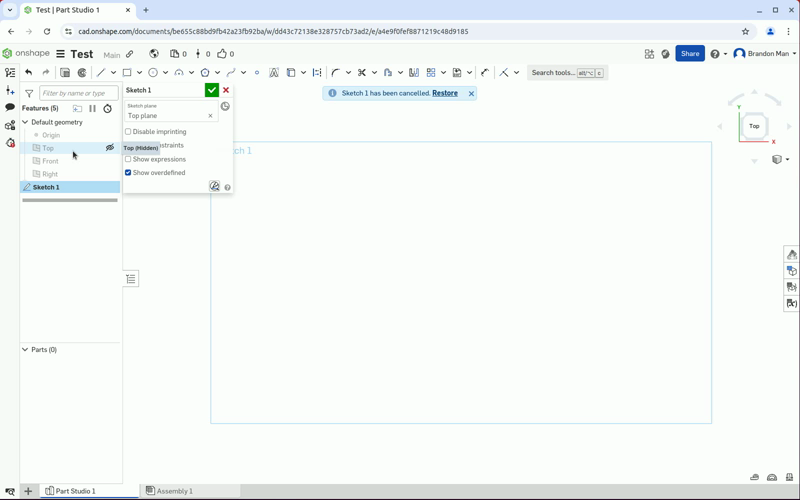
mouse_move(73, 352)
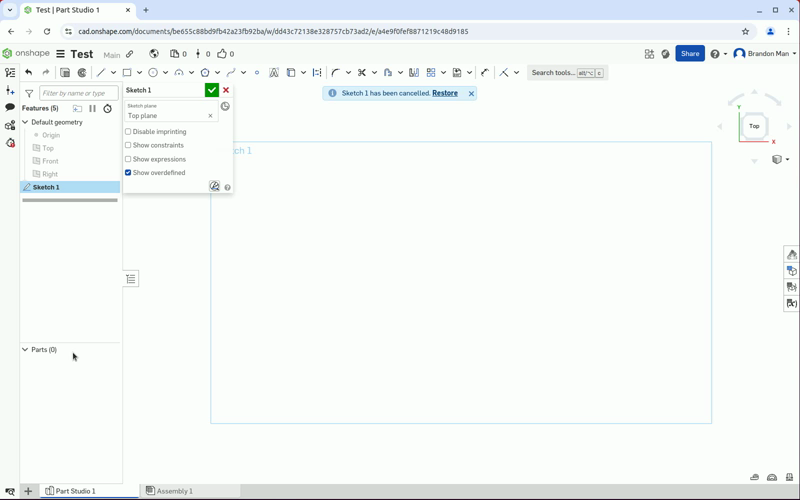
key(y)
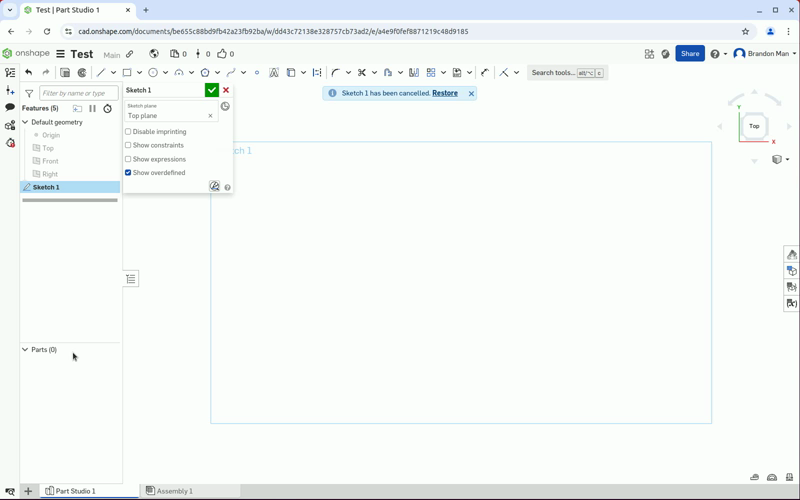
key(l)
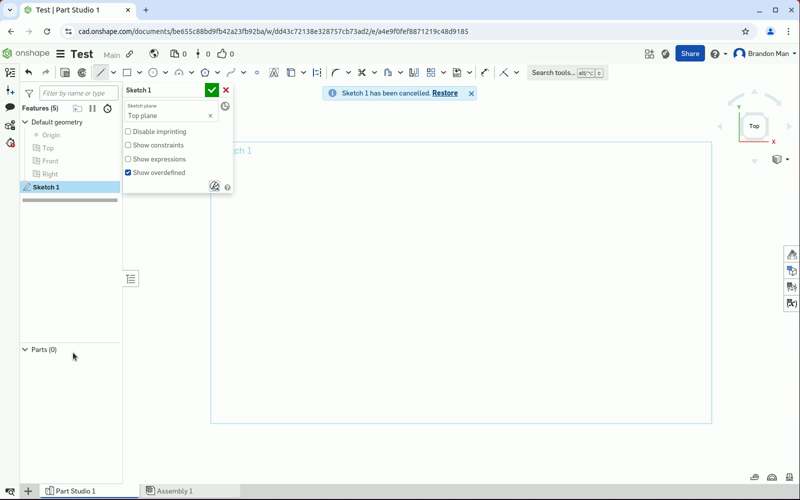
key_down(shift)
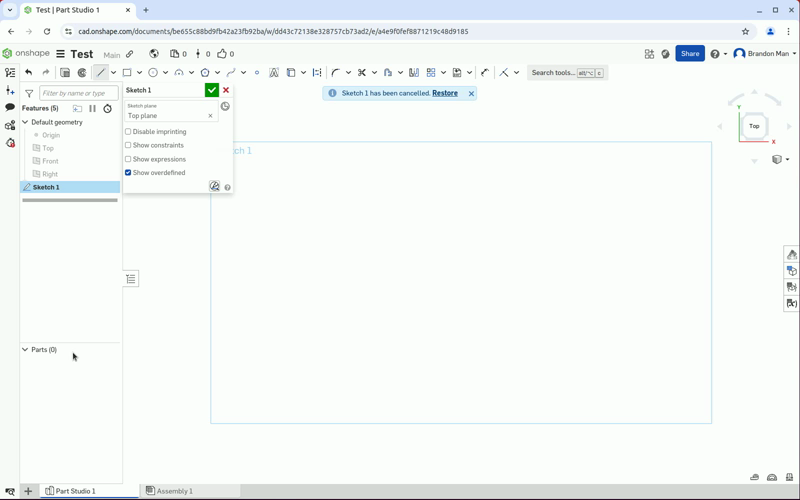
mouse_move(396, 282)
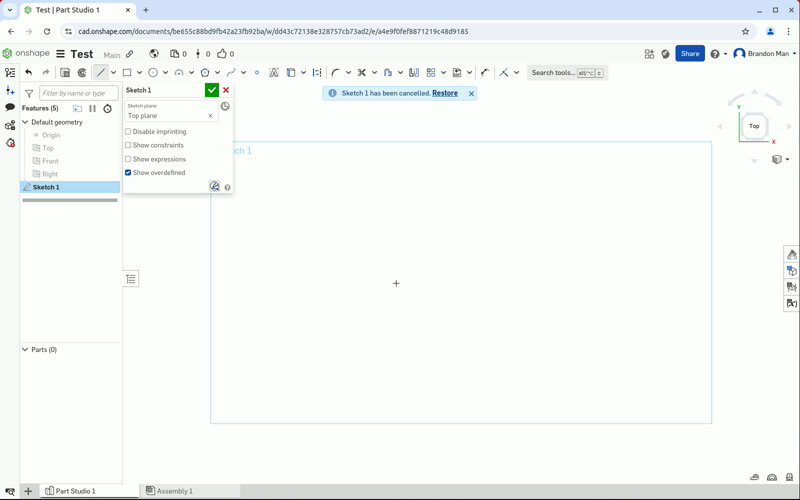
click(396, 282)
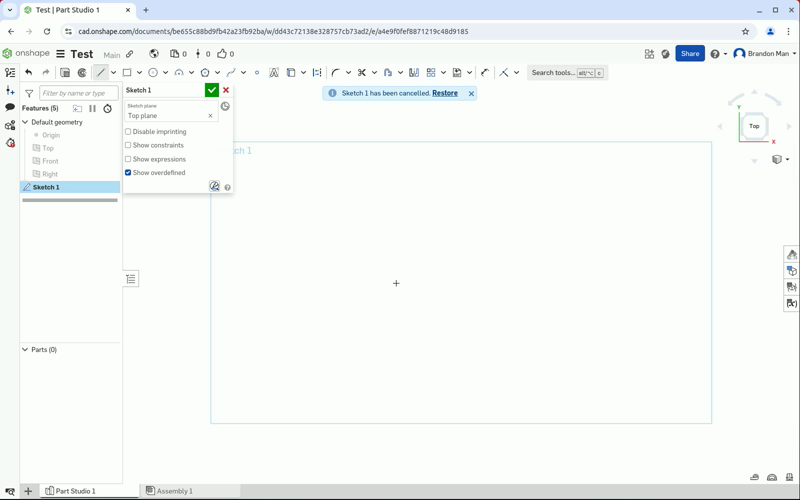
key_up(shift)
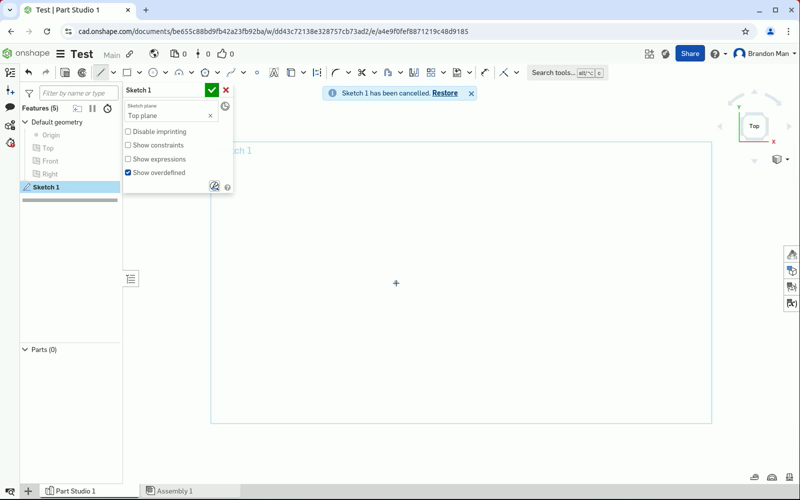
key_down(shift)
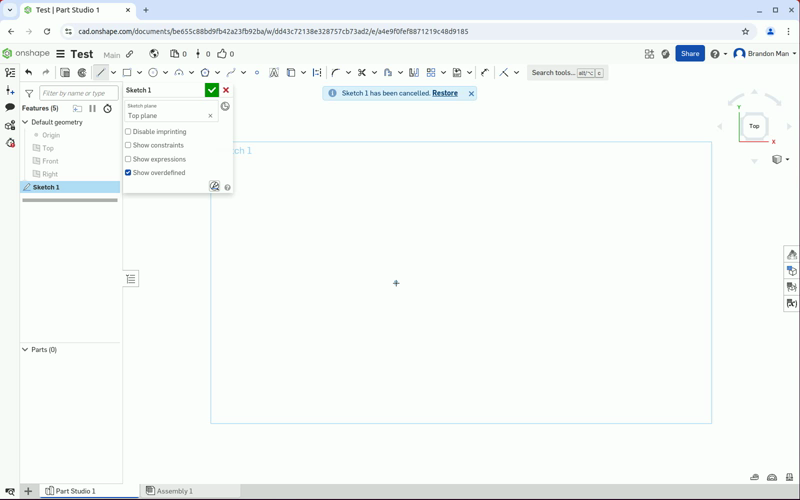
mouse_move(426, 282)
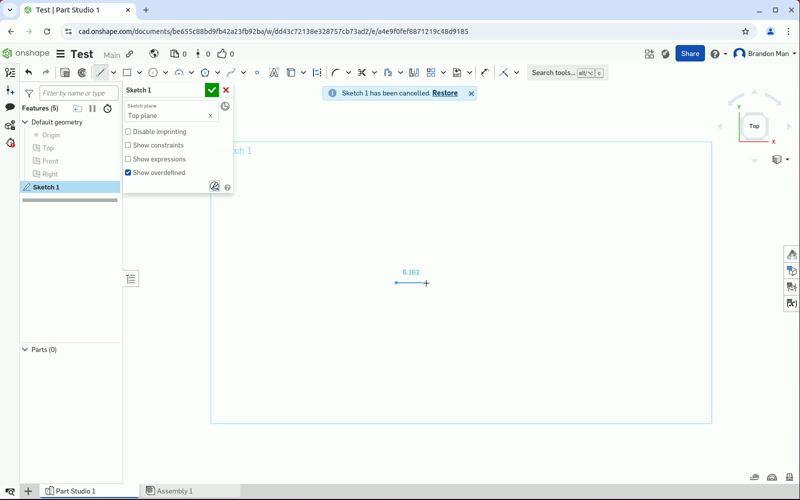
mouse_move(449, 282)
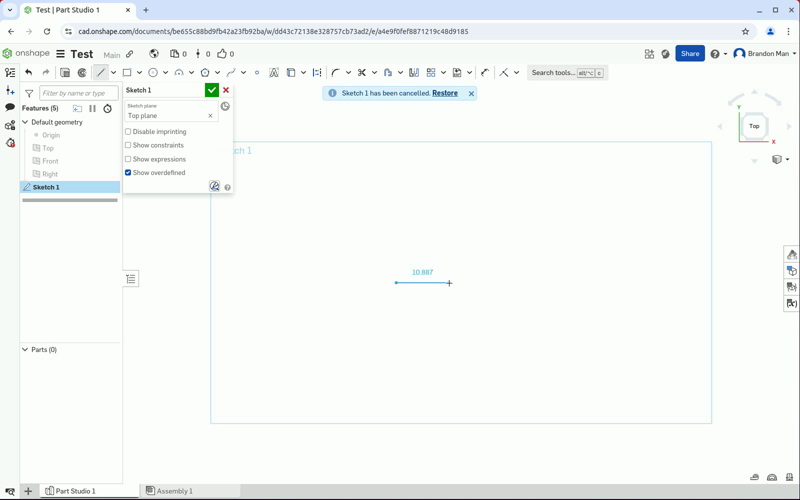
click(449, 282)
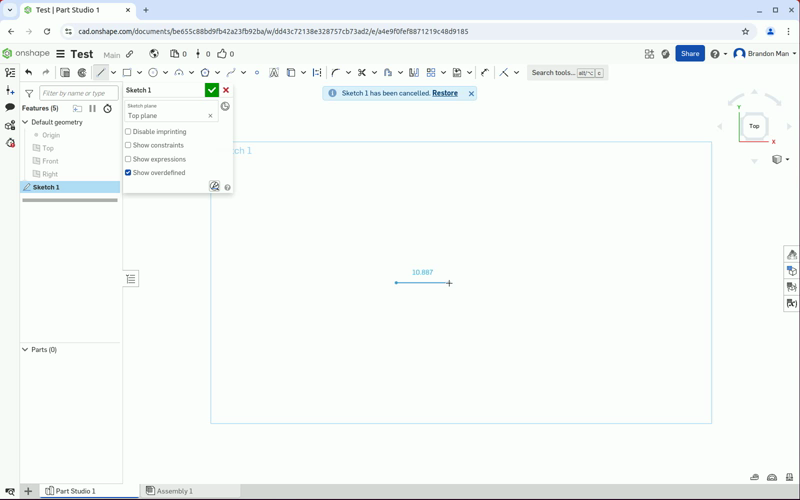
key_up(shift)
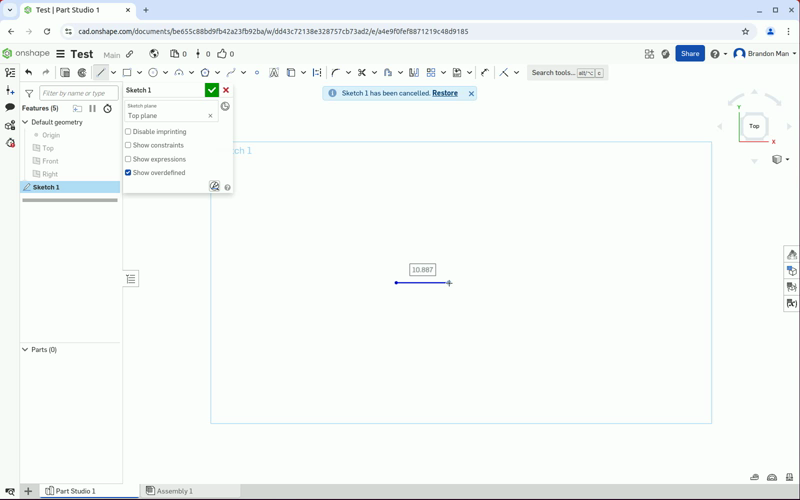
key_down(shift)
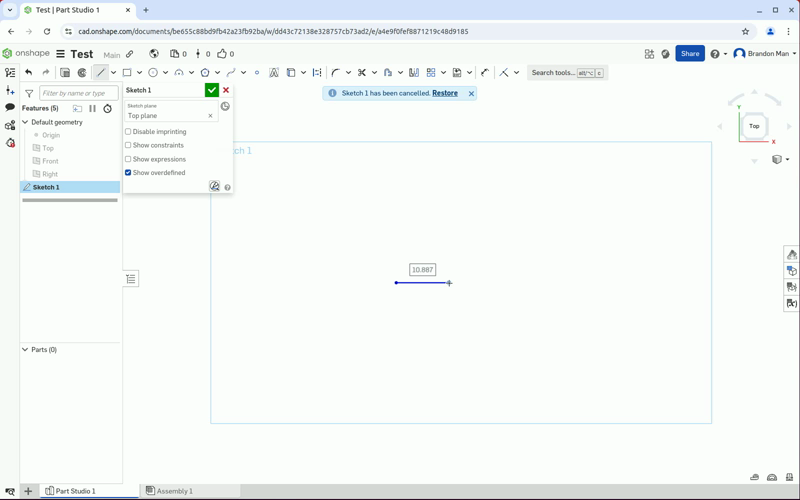
mouse_move(479, 282)
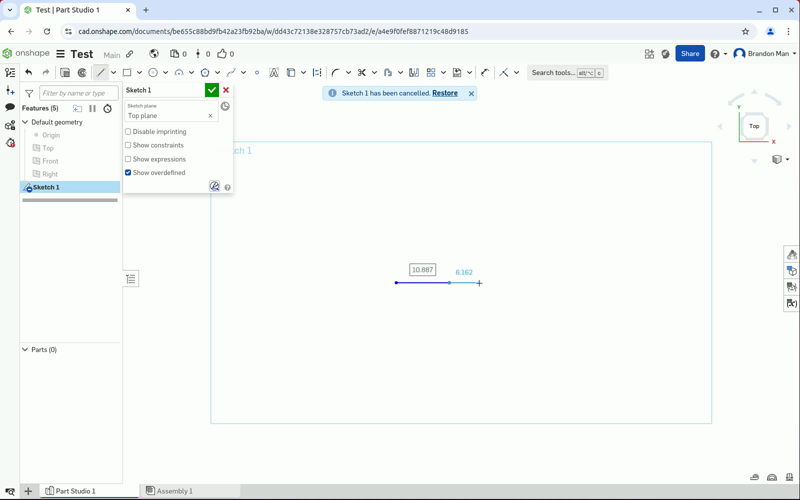
mouse_move(449, 264)
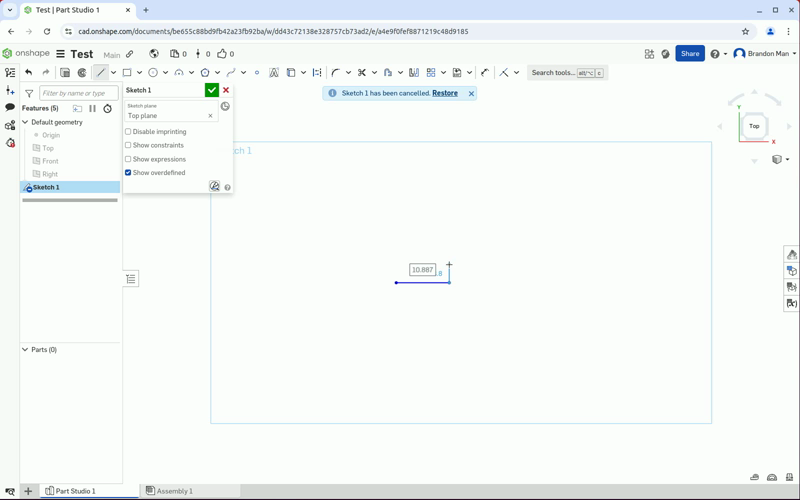
click(449, 264)
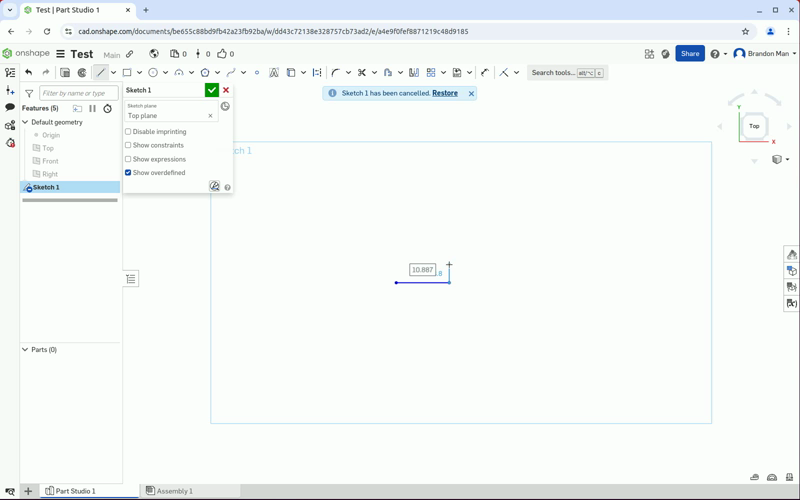
key_up(shift)
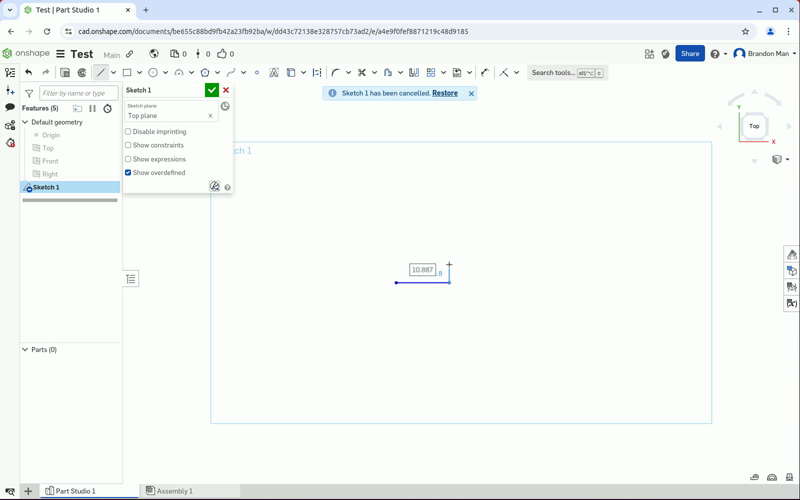
key_down(shift)
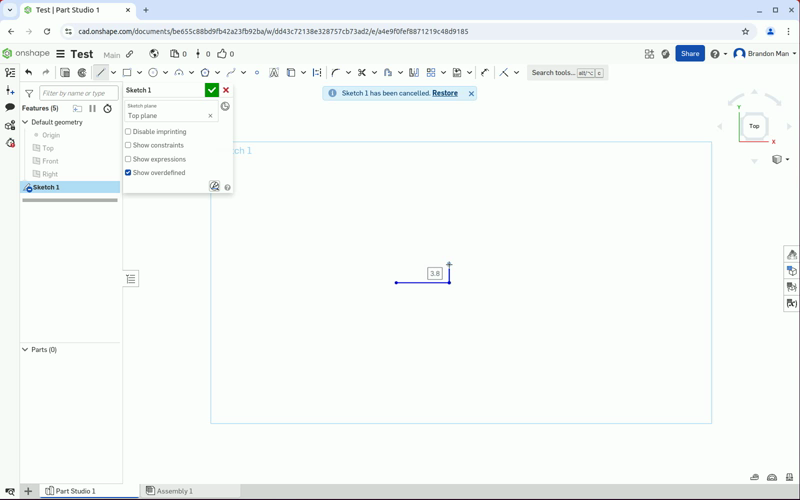
mouse_move(479, 264)
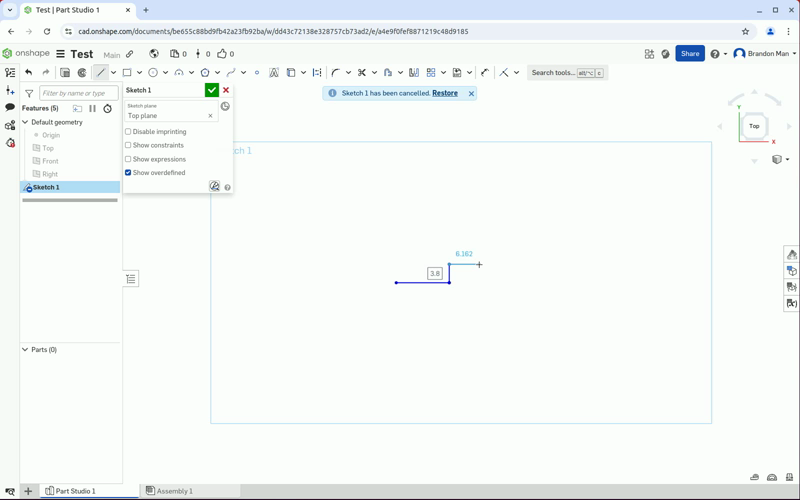
mouse_move(472, 264)
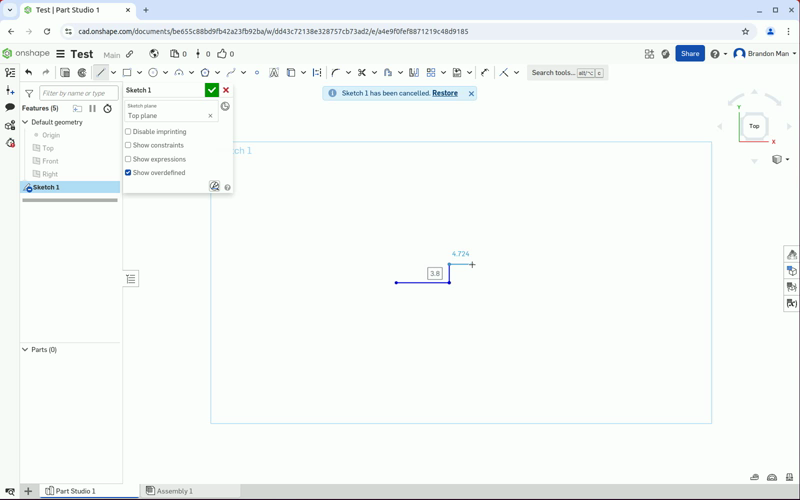
click(472, 264)
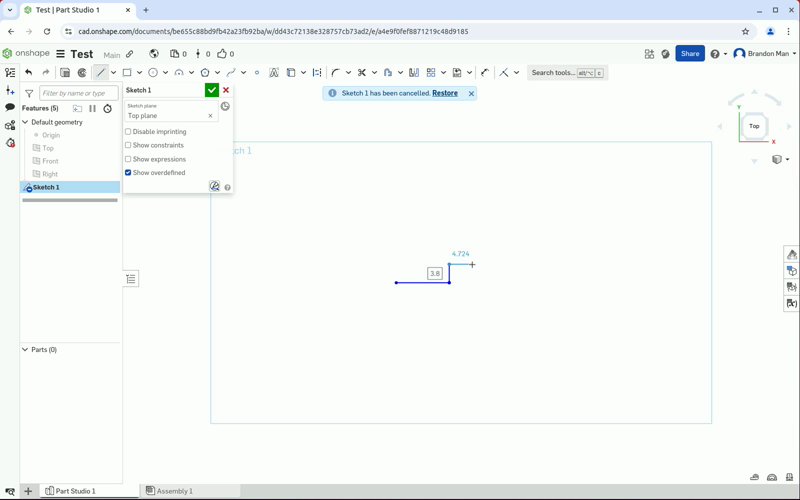
key_up(shift)
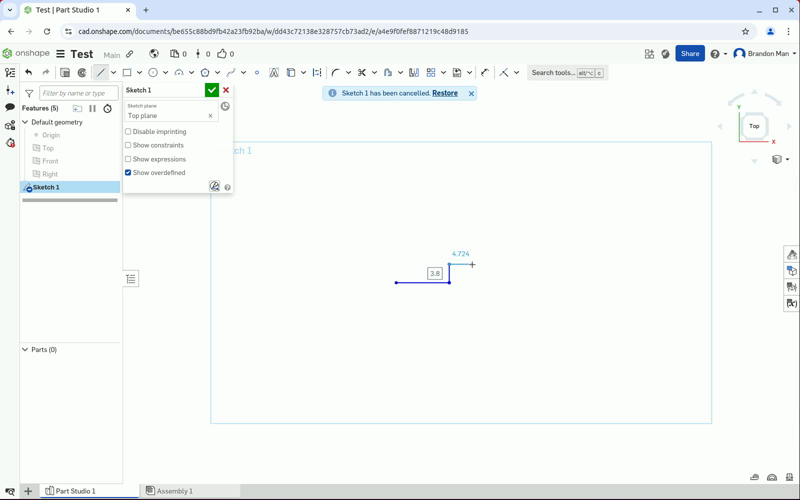
key_down(shift)
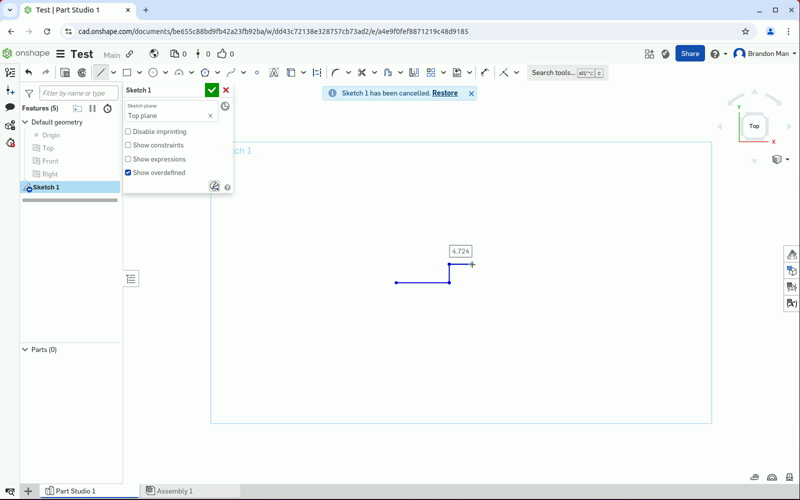
mouse_move(502, 264)
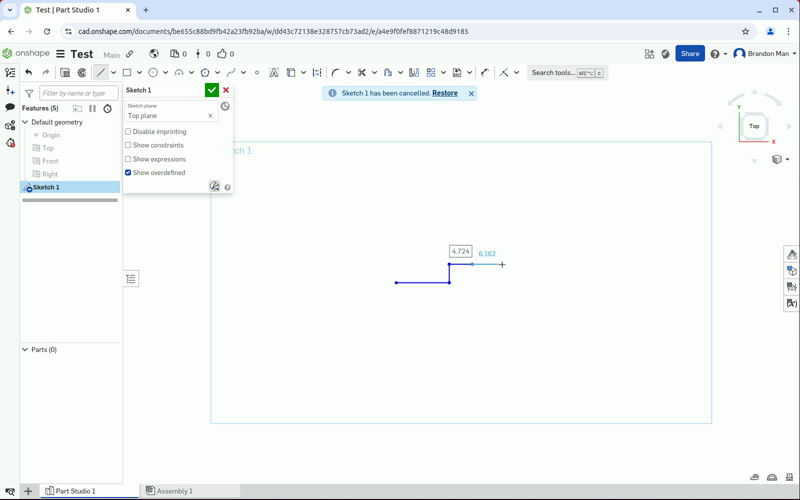
mouse_move(472, 282)
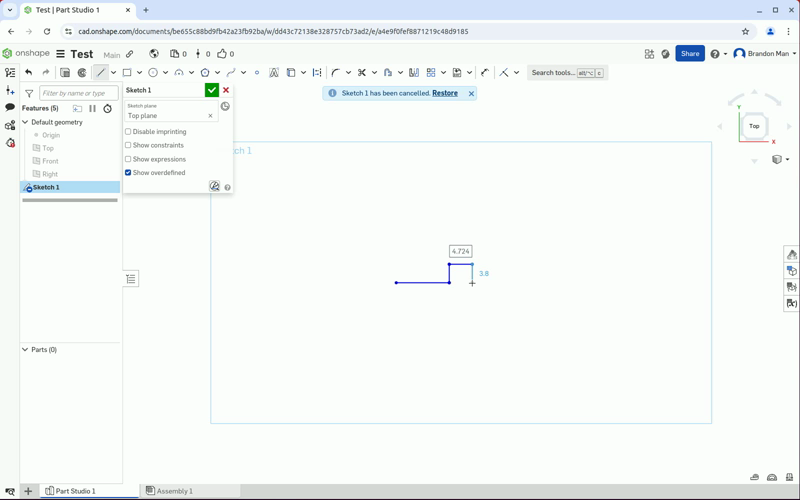
click(472, 282)
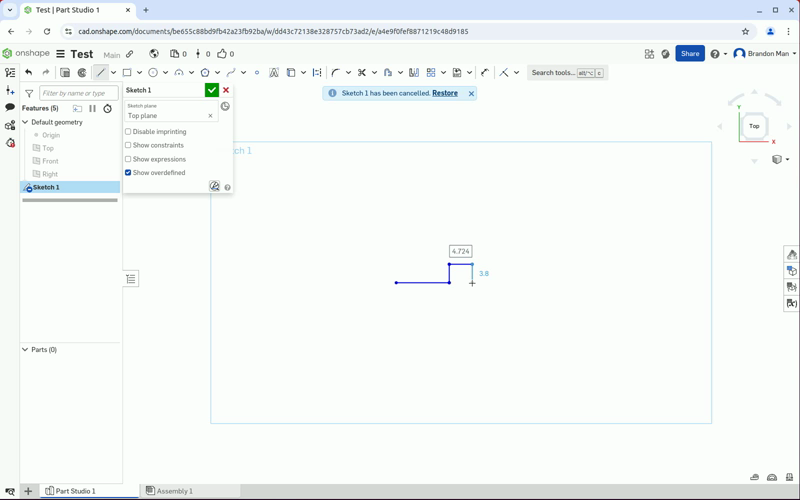
key_up(shift)
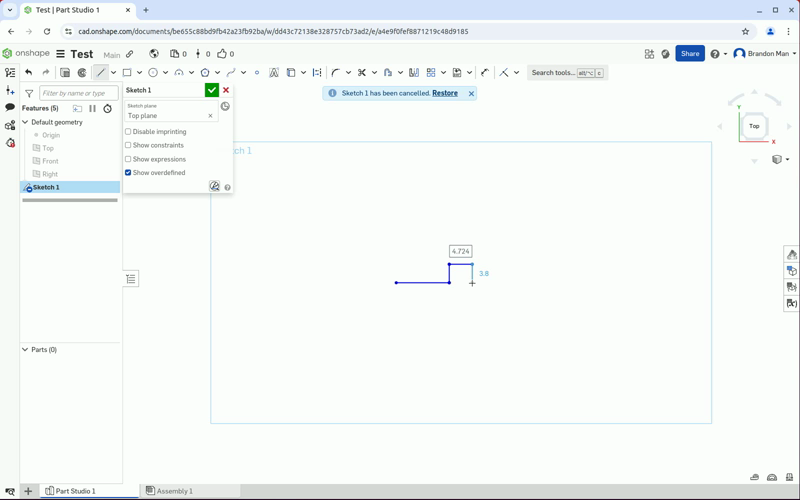
key_down(shift)
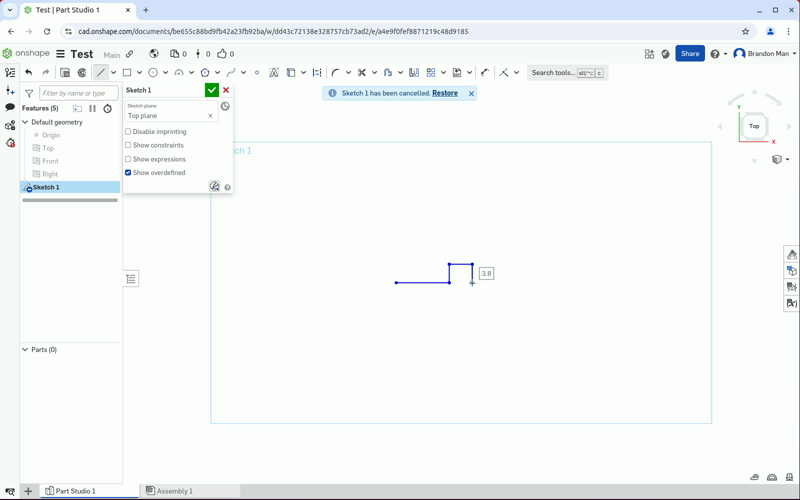
mouse_move(502, 282)
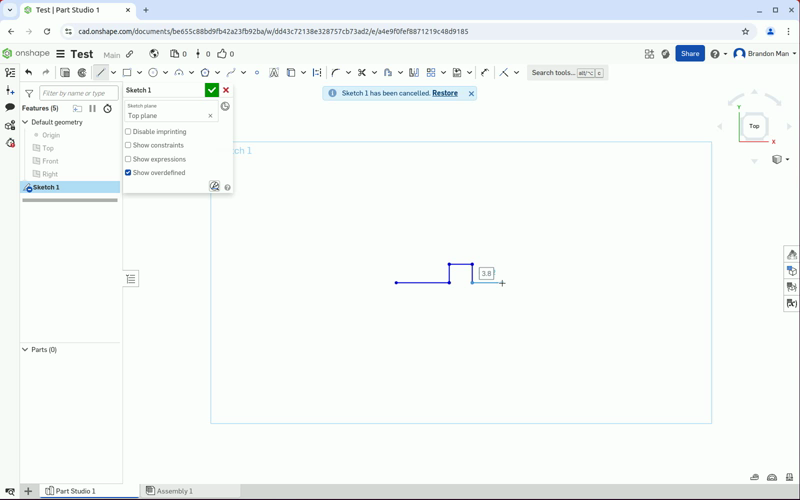
mouse_move(525, 282)
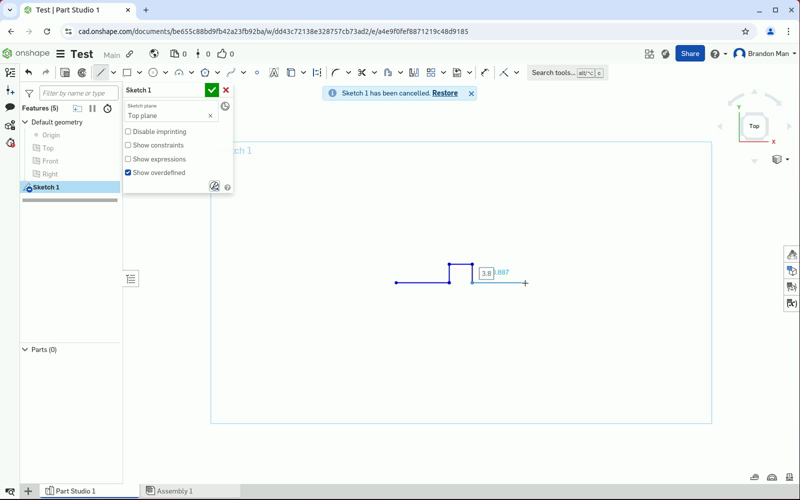
click(525, 282)
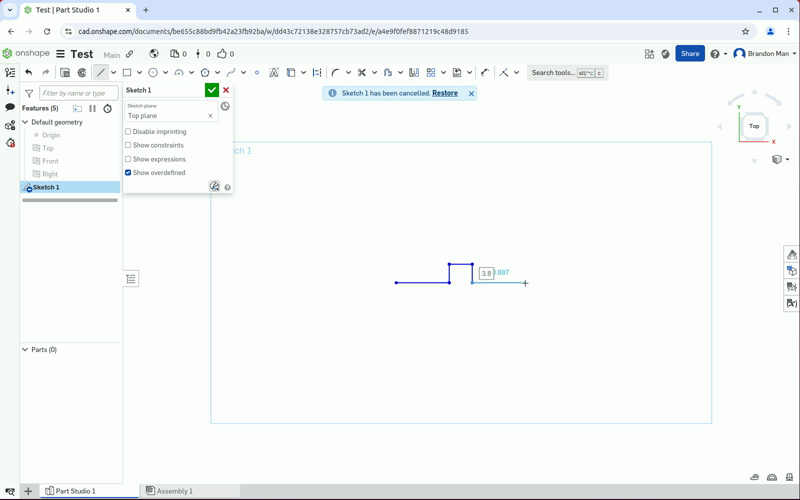
key_up(shift)
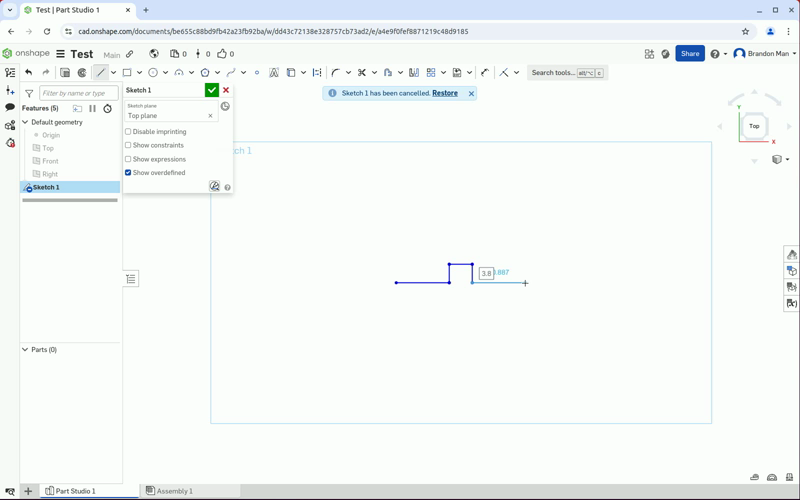
key_down(shift)
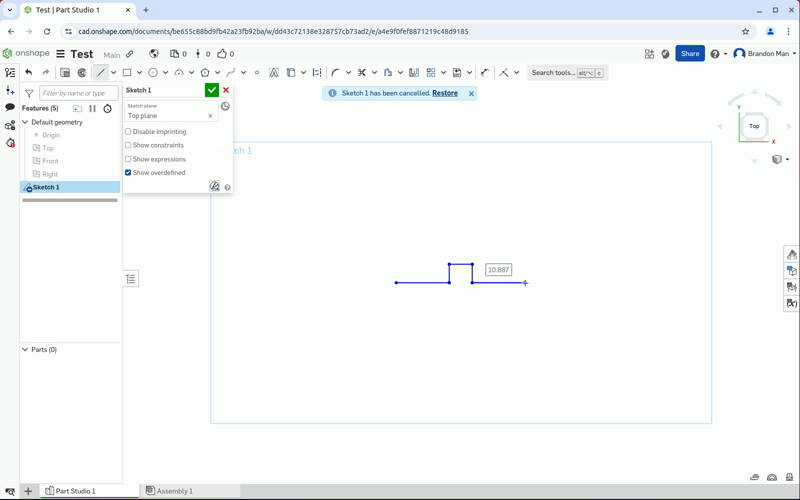
mouse_move(483, 224)
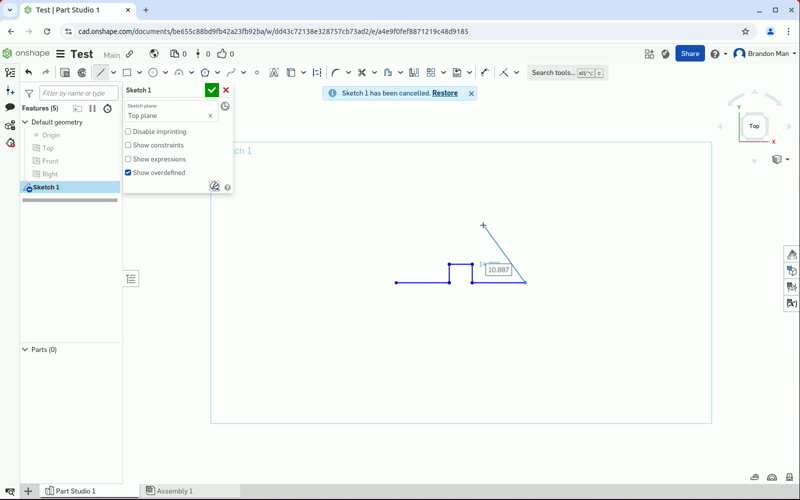
click(483, 224)
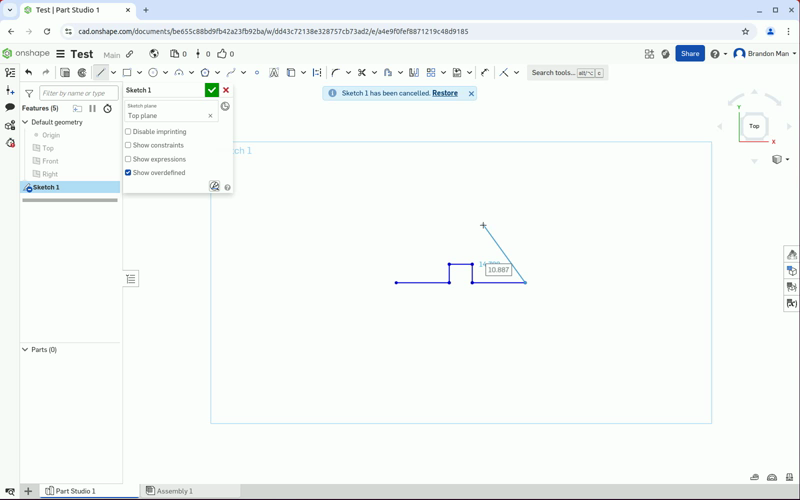
key_up(shift)
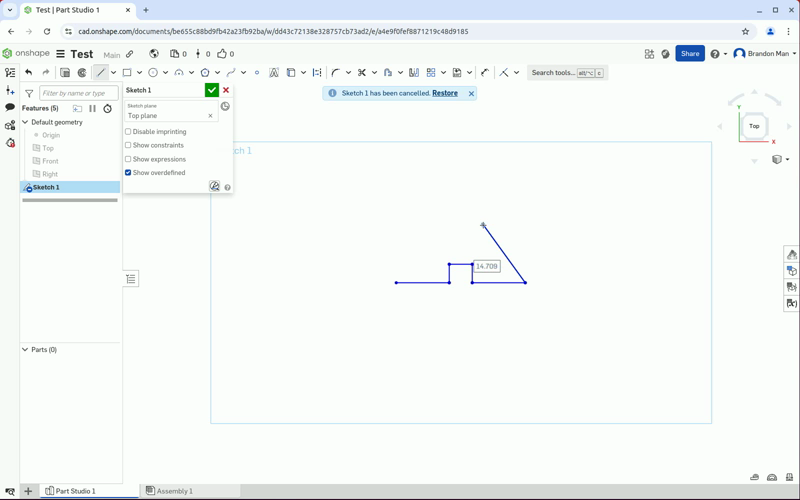
key_down(shift)
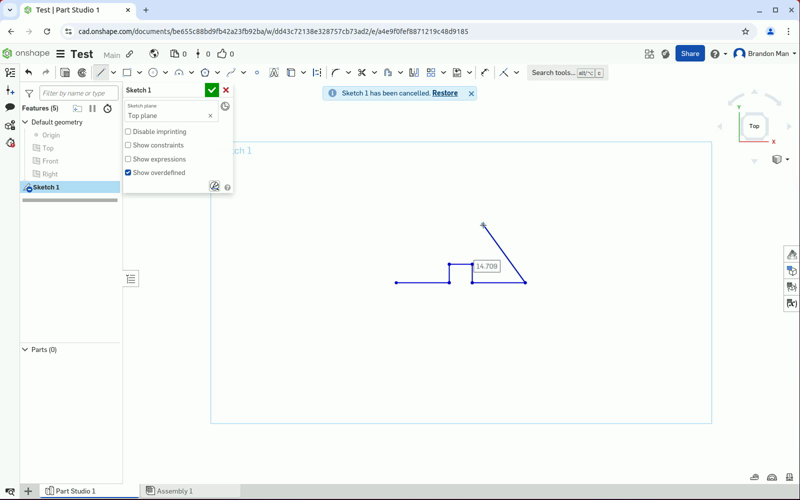
mouse_move(513, 224)
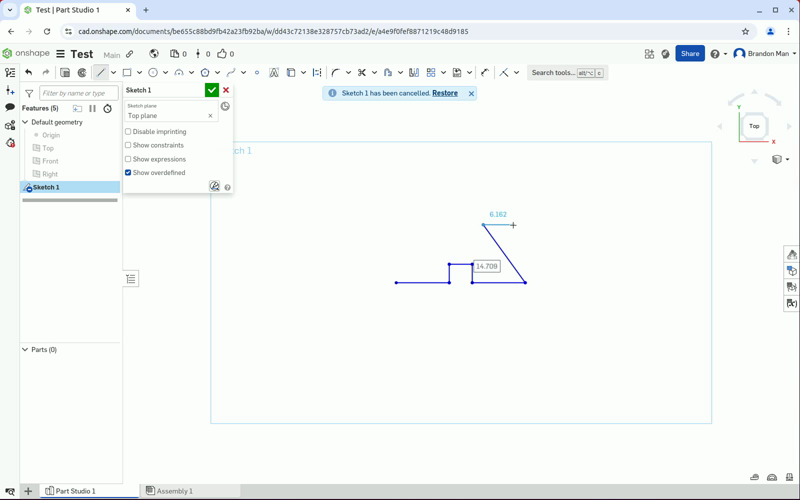
mouse_move(438, 224)
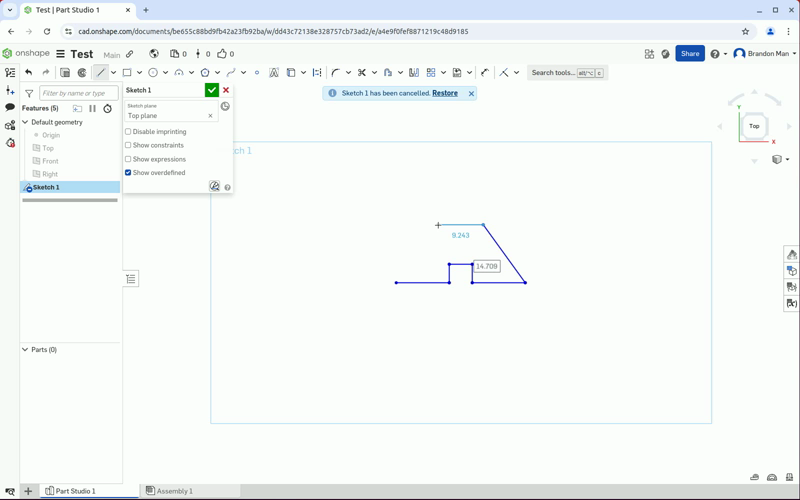
click(438, 224)
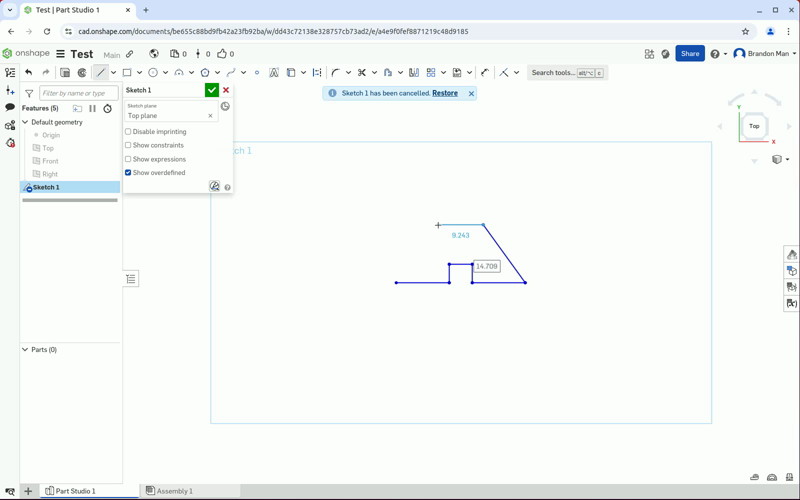
key_up(shift)
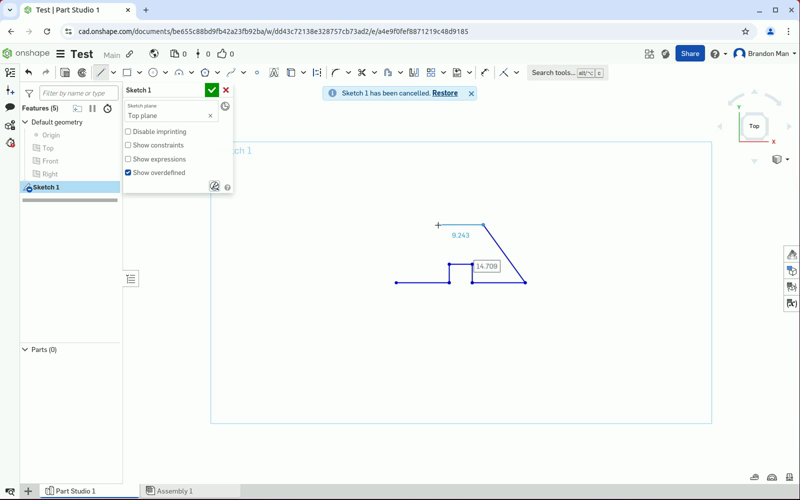
key_down(shift)
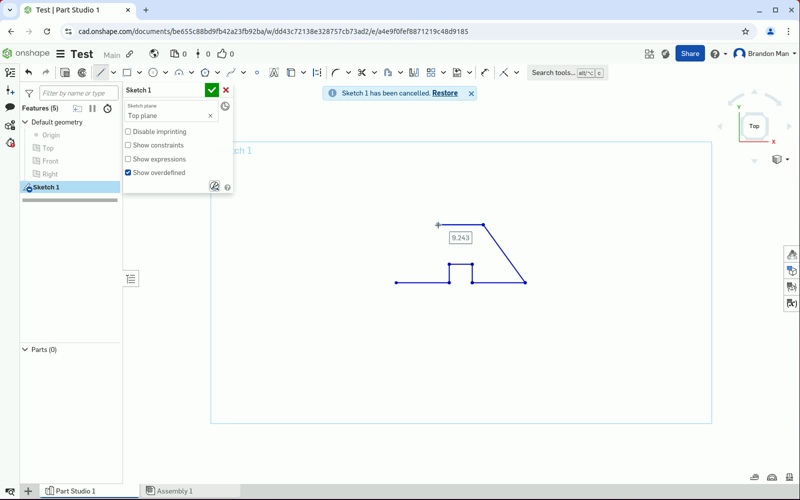
mouse_move(396, 282)
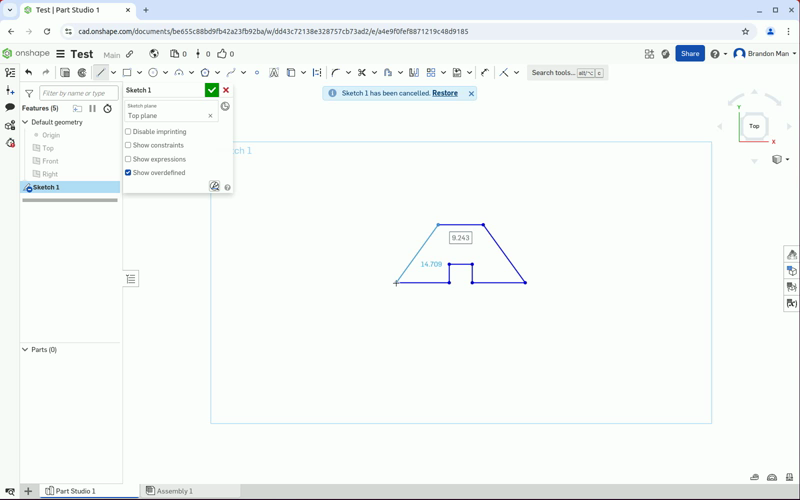
key_up(shift)
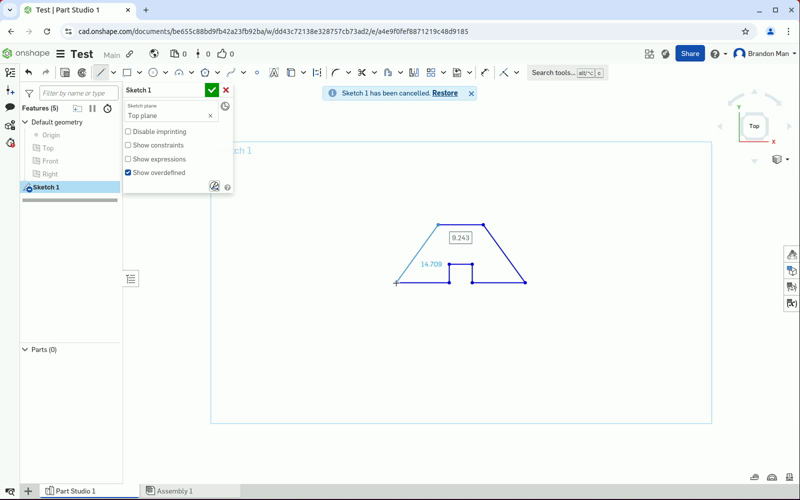
click(396, 282)
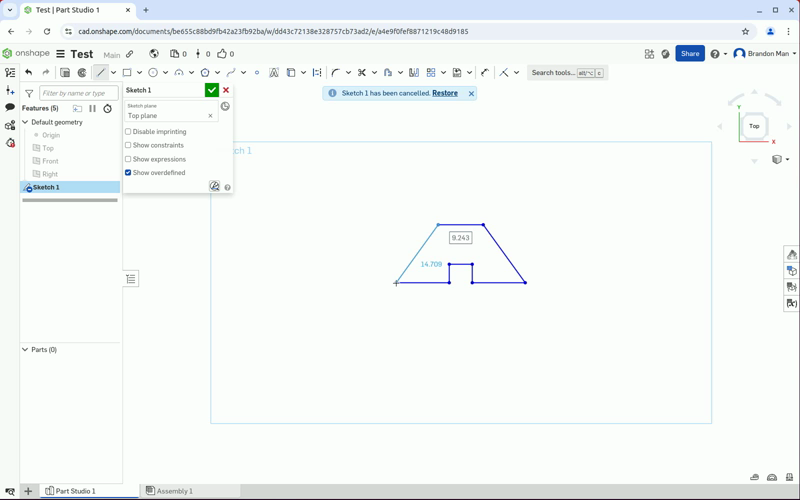
key(esc)
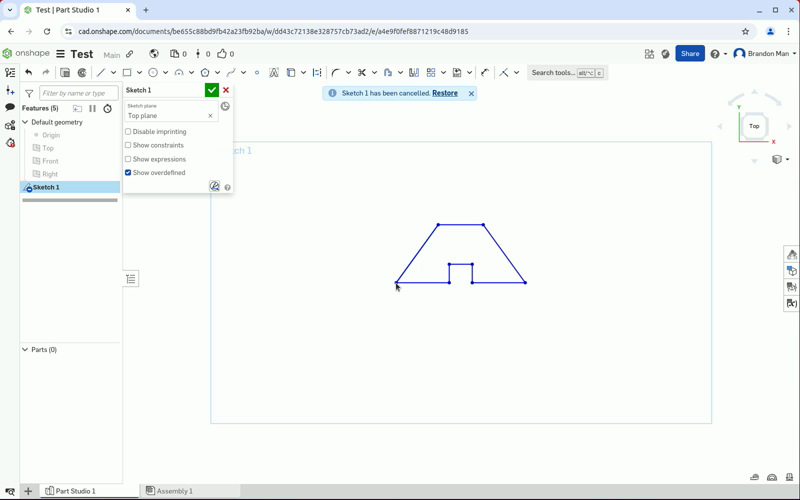
mouse_move(420, 269)
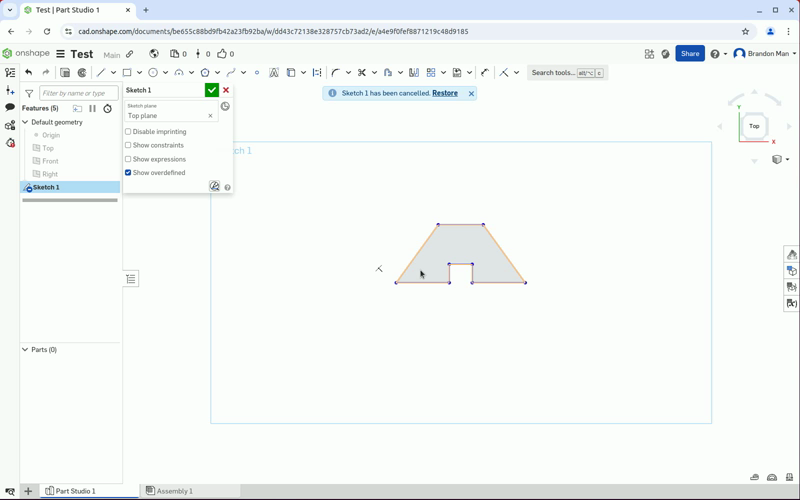
click(420, 269)
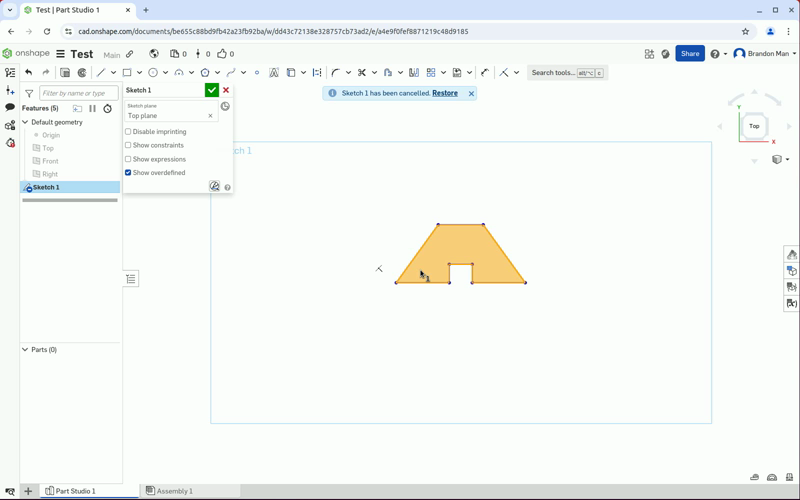
mouse_move(73, 352)
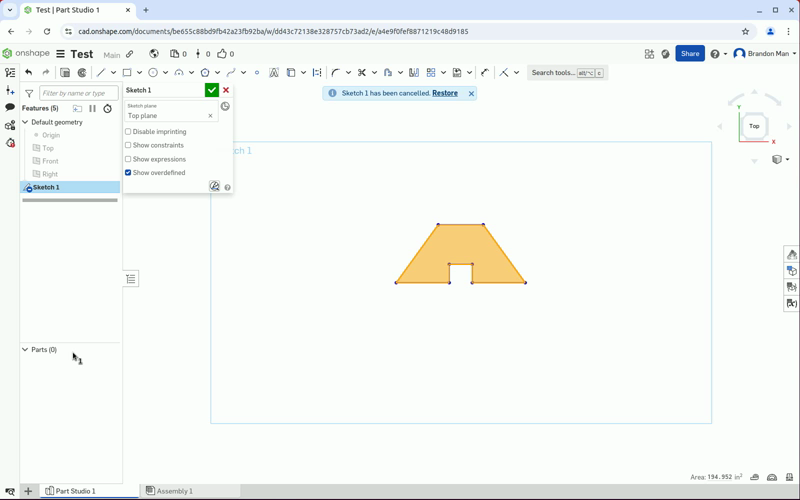
key(shift+y)
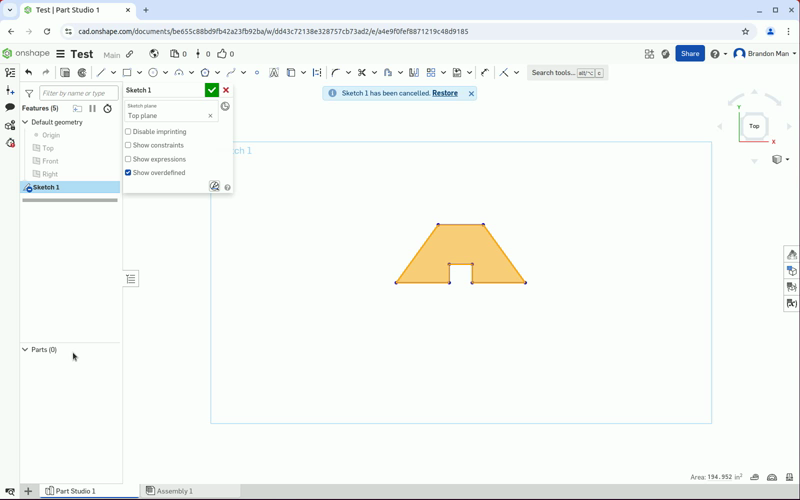
key(shift+e)
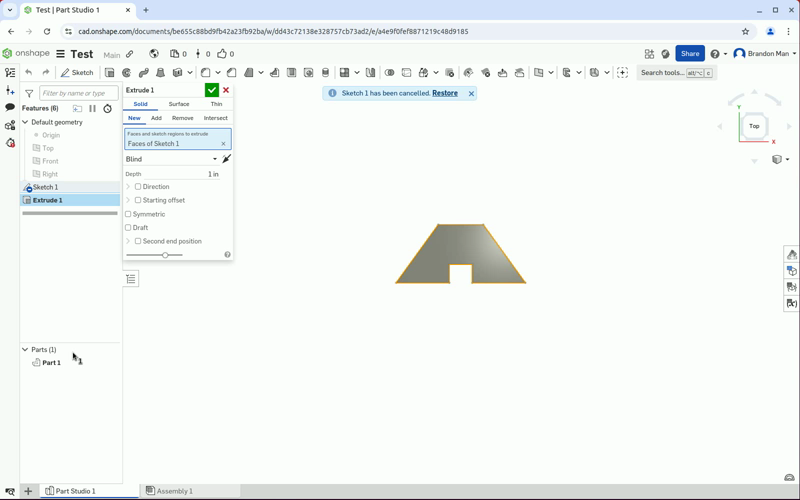
mouse_move(143, 106)
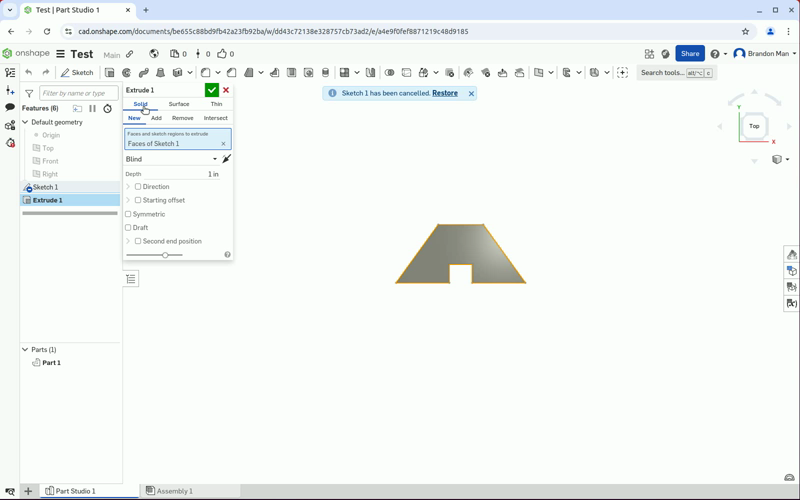
click(143, 106)
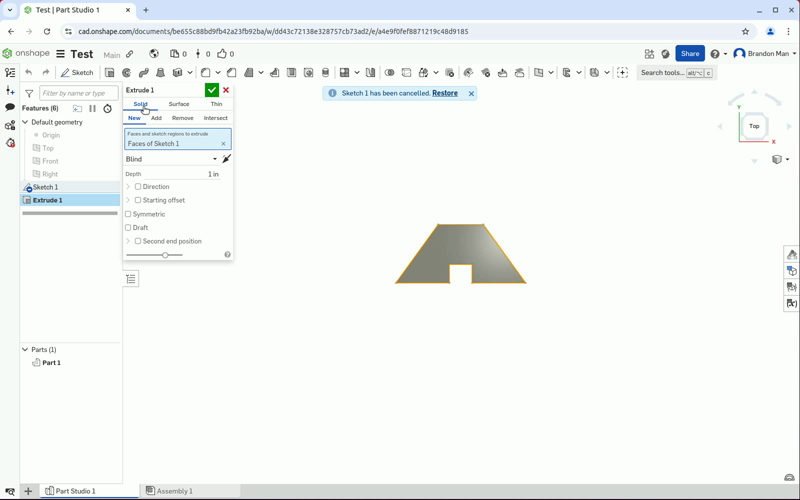
mouse_move(137, 120)
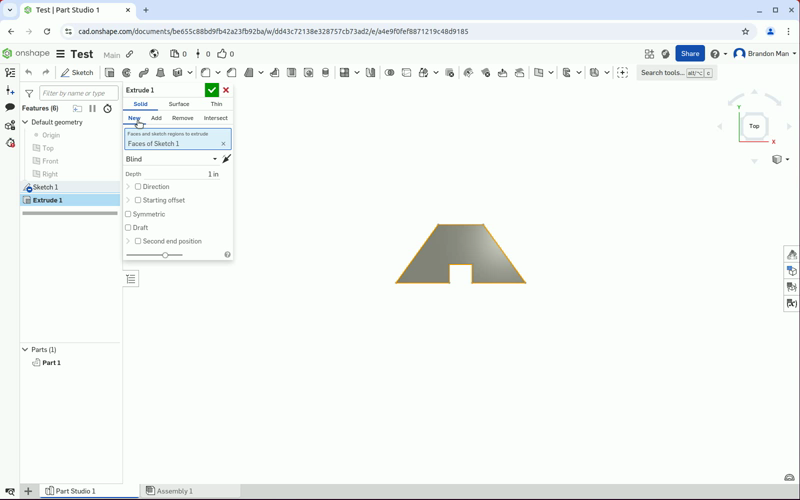
click(137, 120)
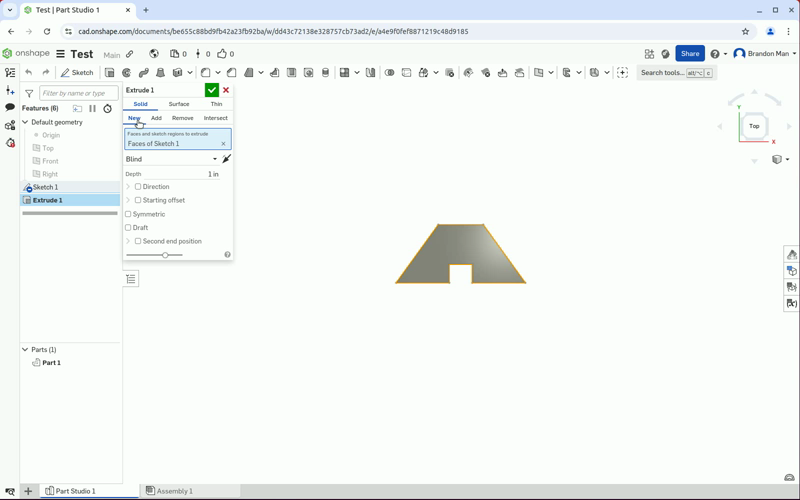
key(tab, 4)
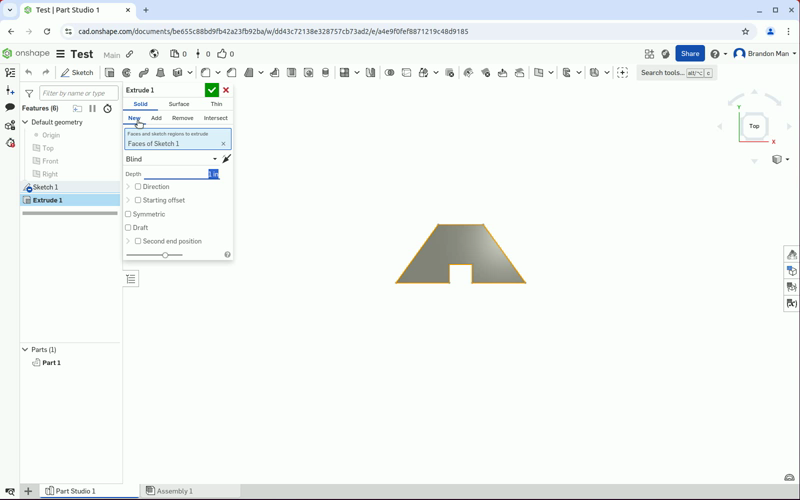
text(23.108)
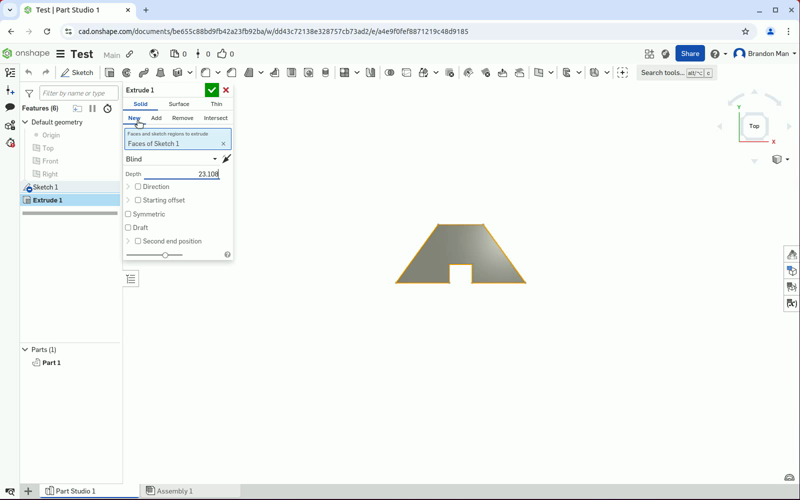
key(enter)
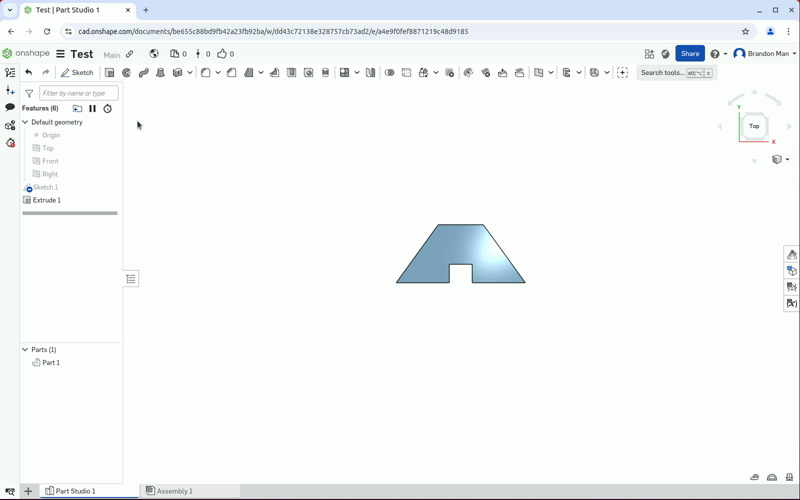
key(shift+h)
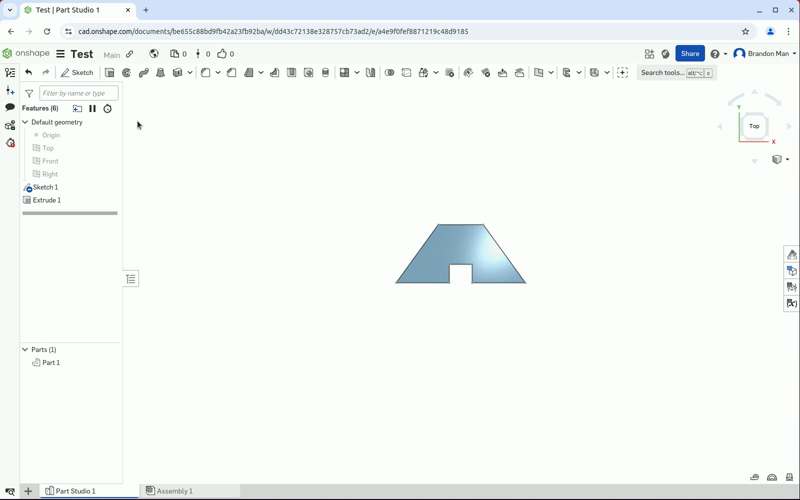
key(shift+h)
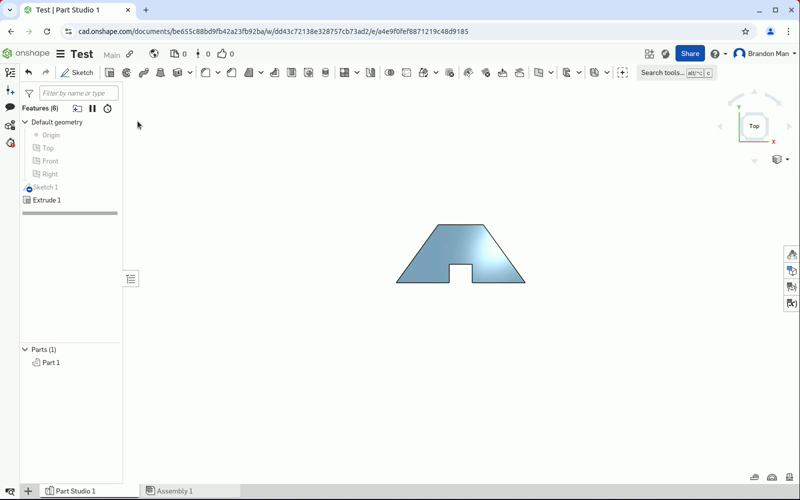
mouse_move(73, 189)
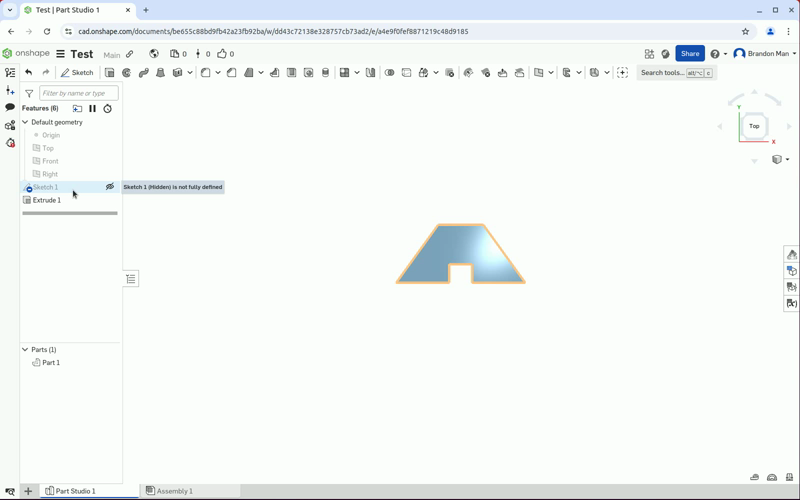
click(73, 189)
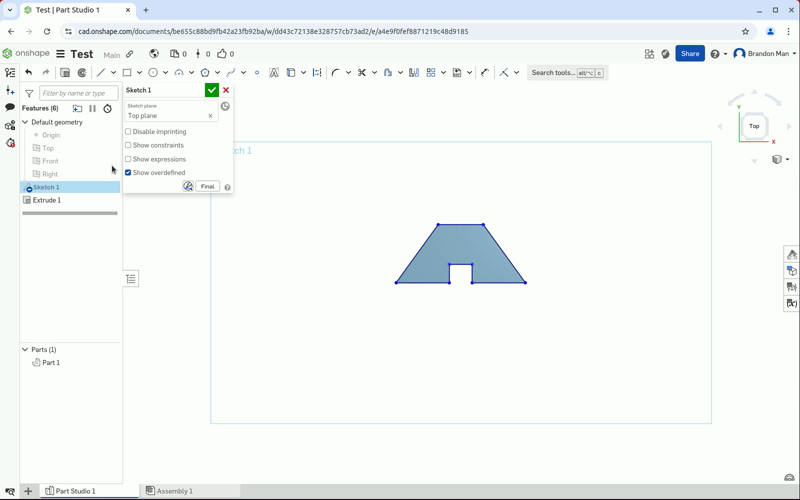
mouse_move(229, 92)
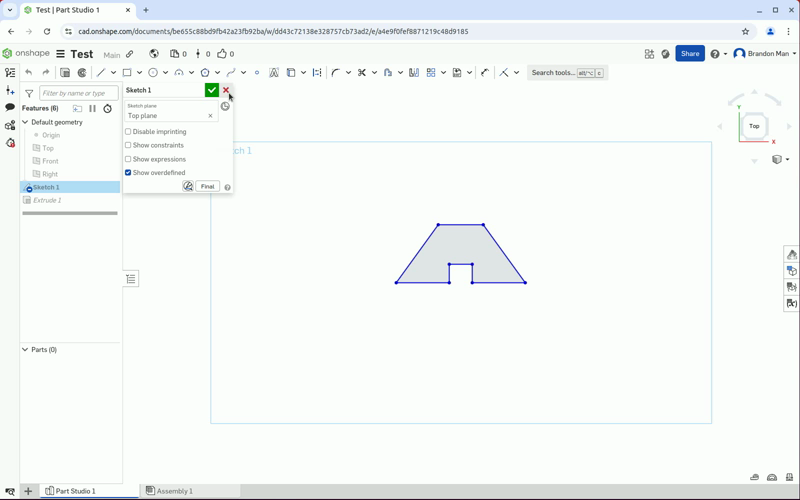
click(229, 92)
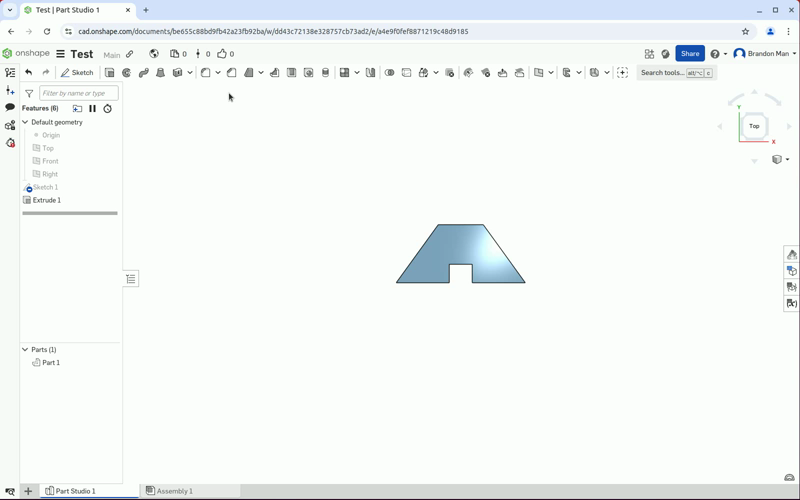
mouse_move(541, 75)
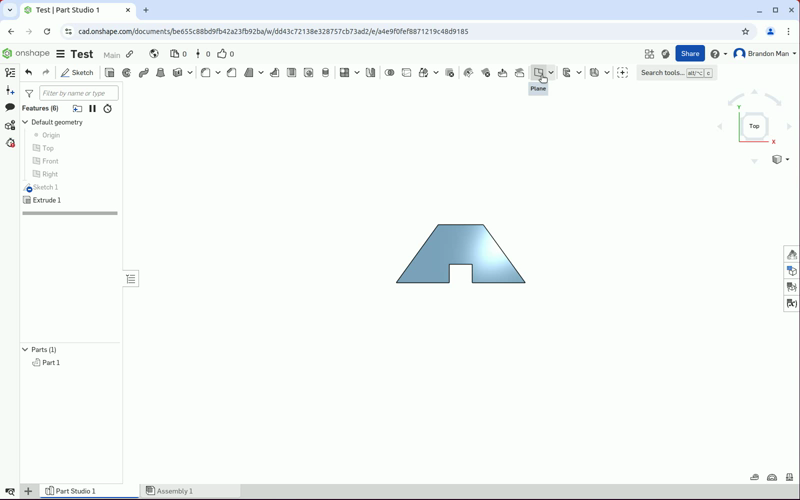
click(541, 75)
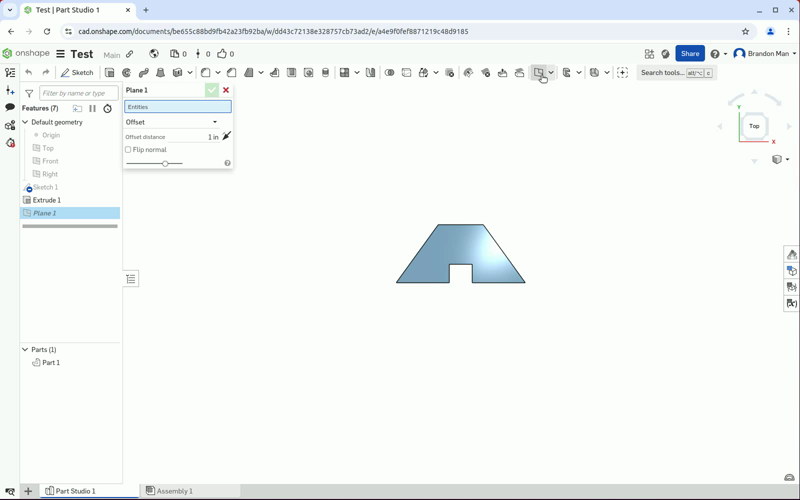
mouse_move(73, 150)
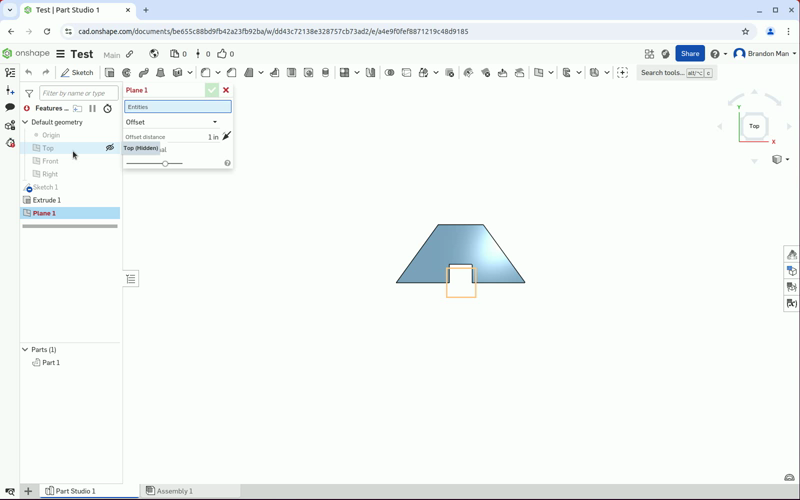
click(73, 150)
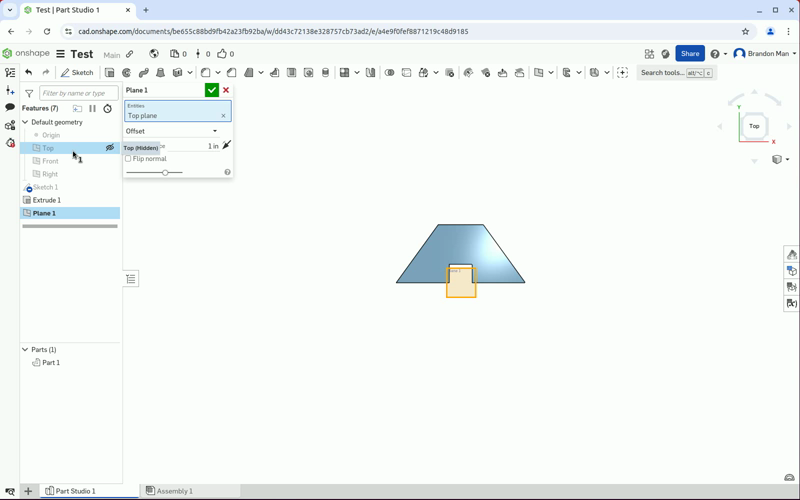
key(tab, 2)
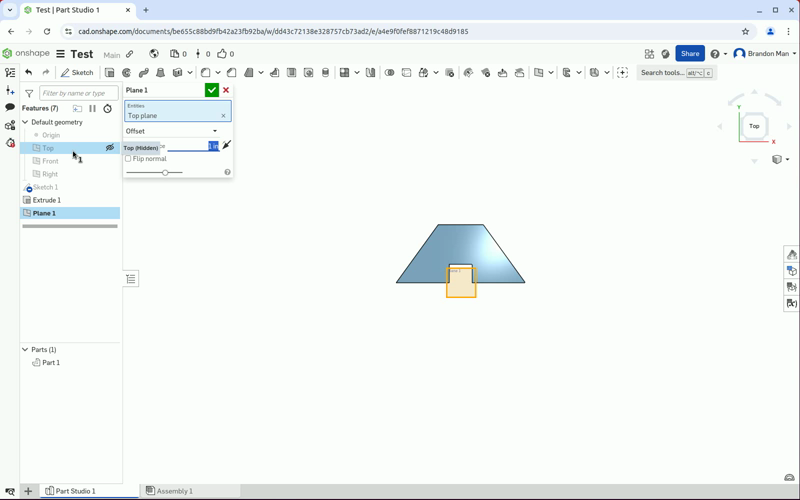
text(23.108)
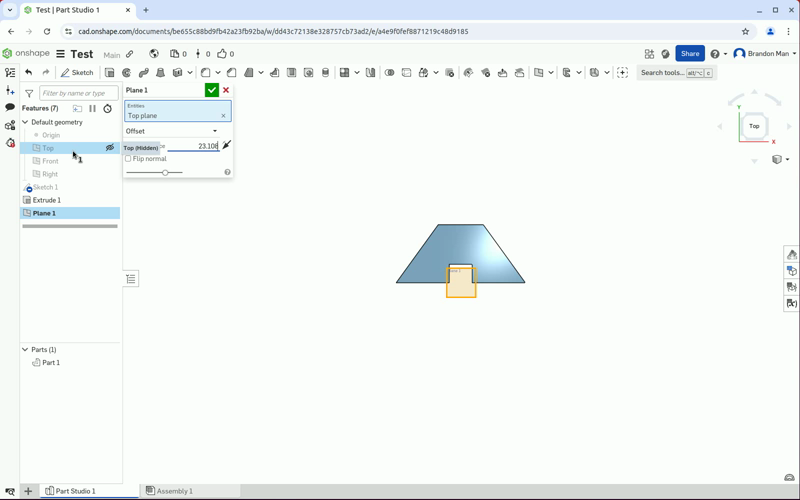
key(enter, 2)
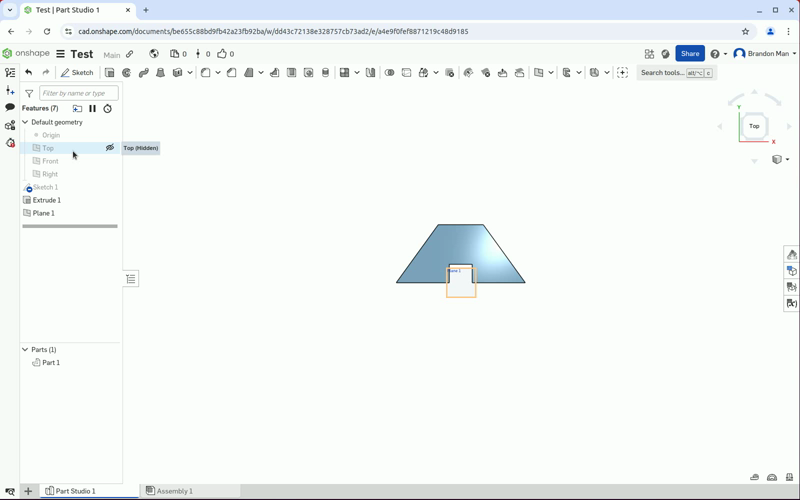
key(shift+s)
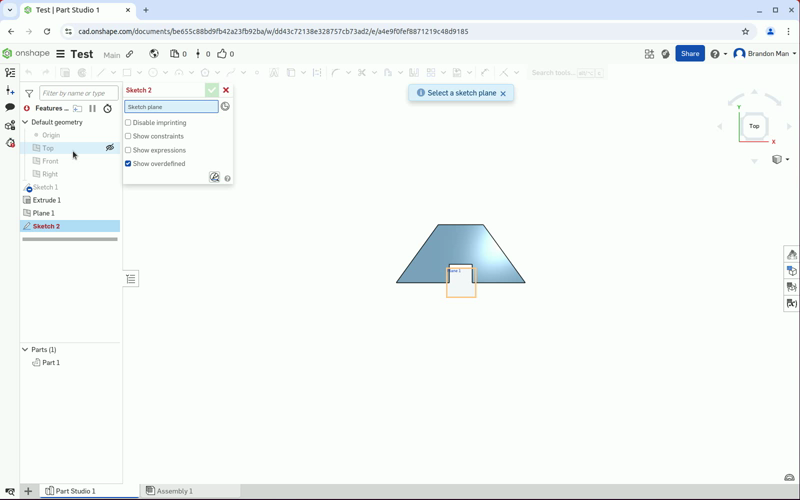
mouse_move(73, 215)
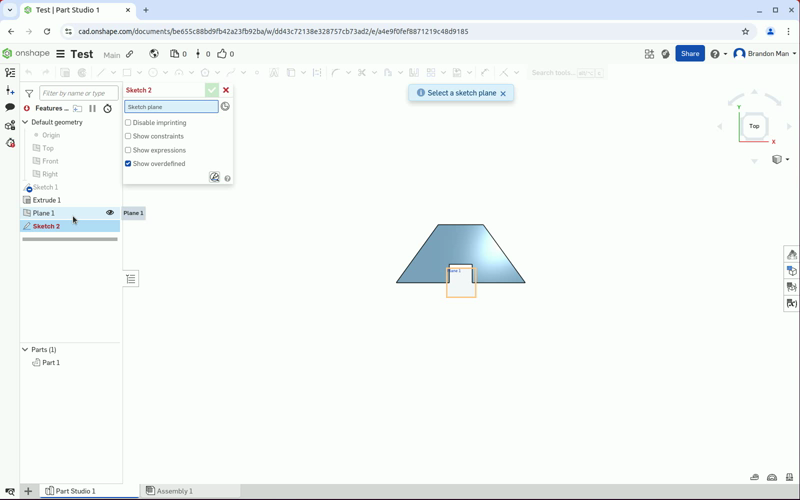
click(73, 215)
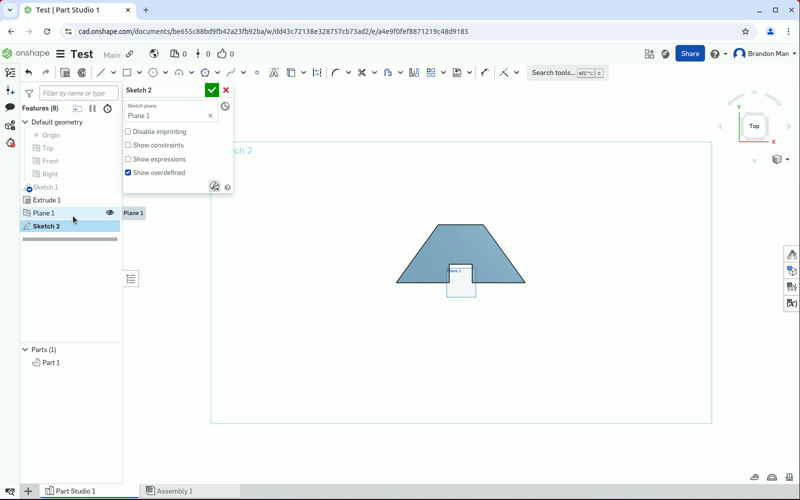
mouse_move(73, 352)
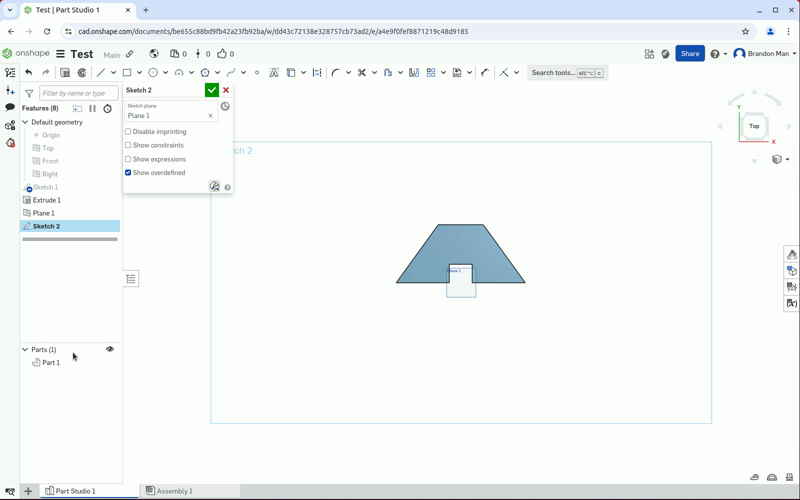
key(y)
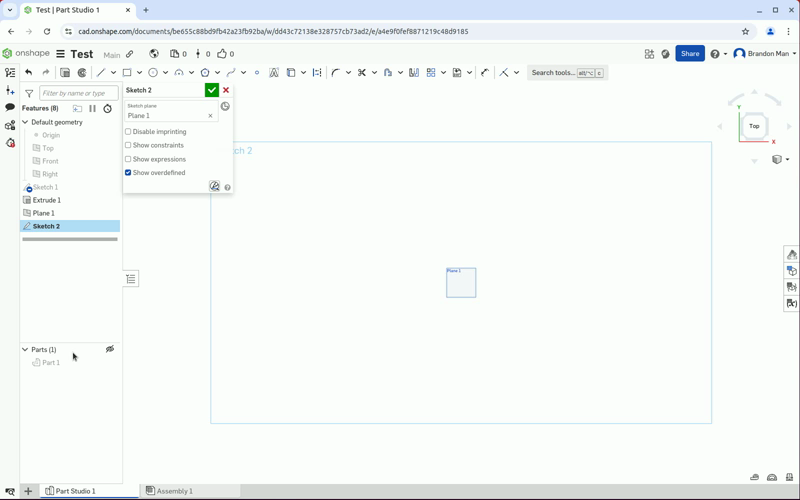
key(l)
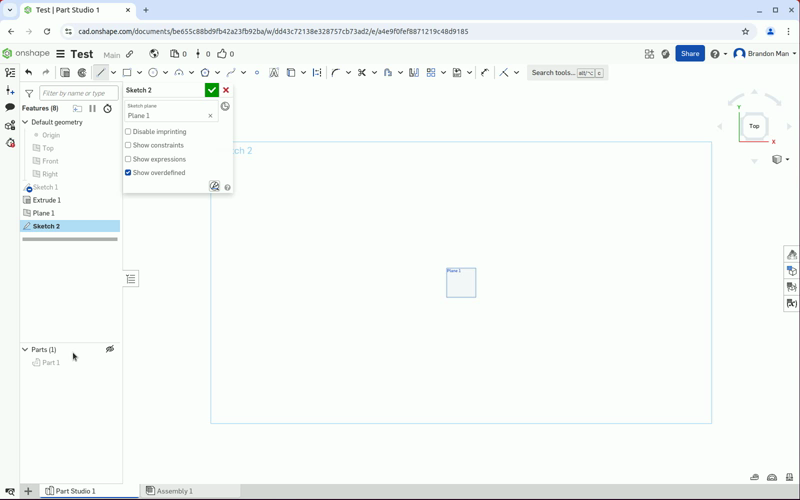
key_down(shift)
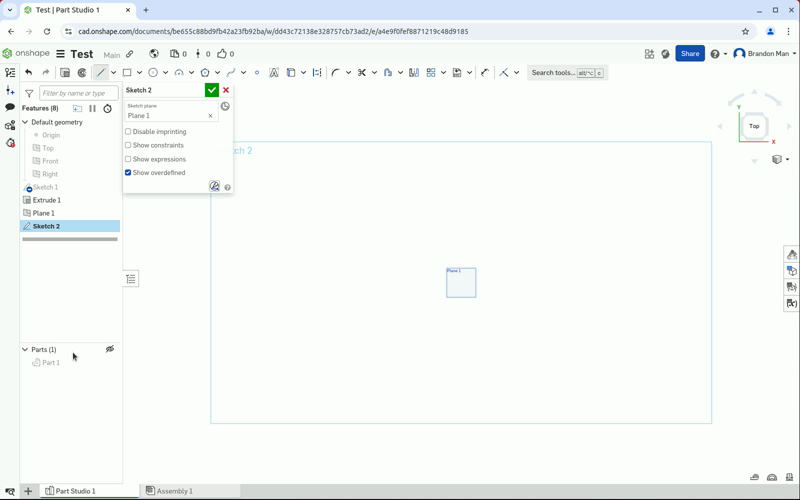
mouse_move(450, 273)
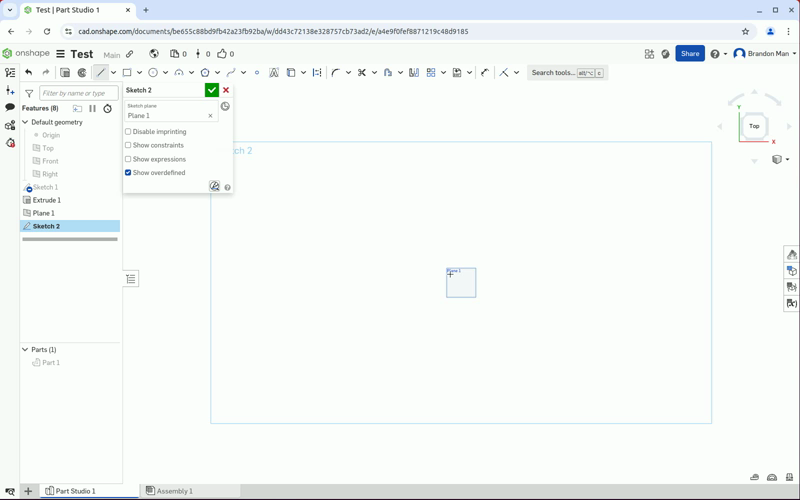
click(450, 273)
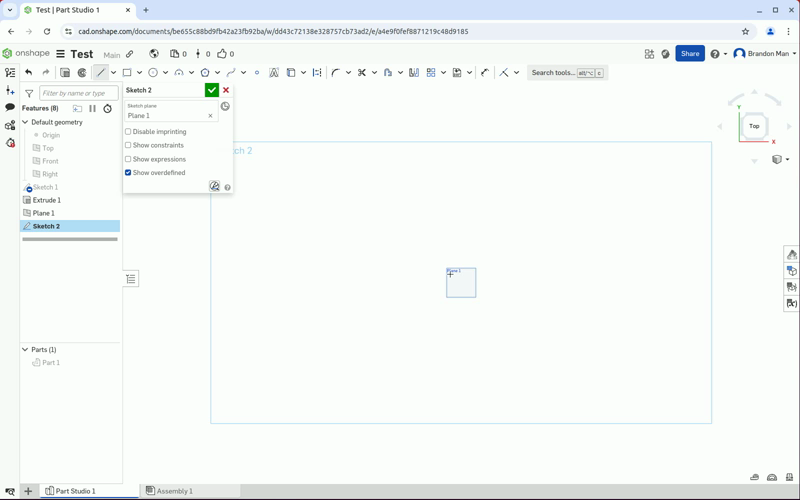
key_up(shift)
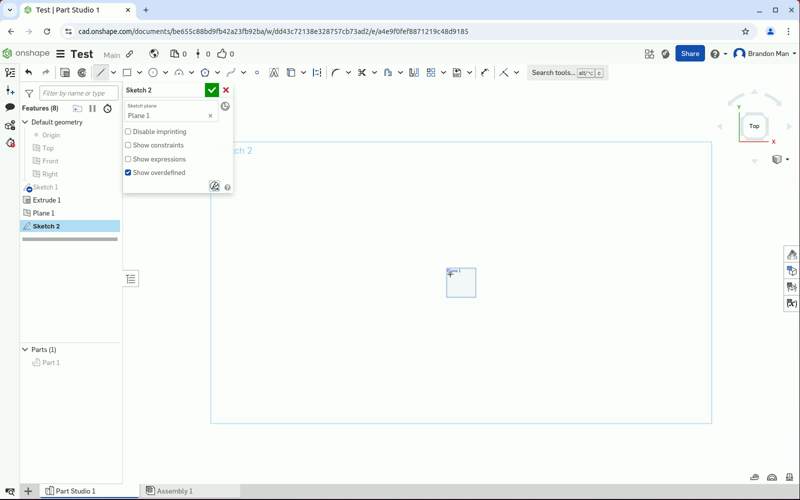
key_down(shift)
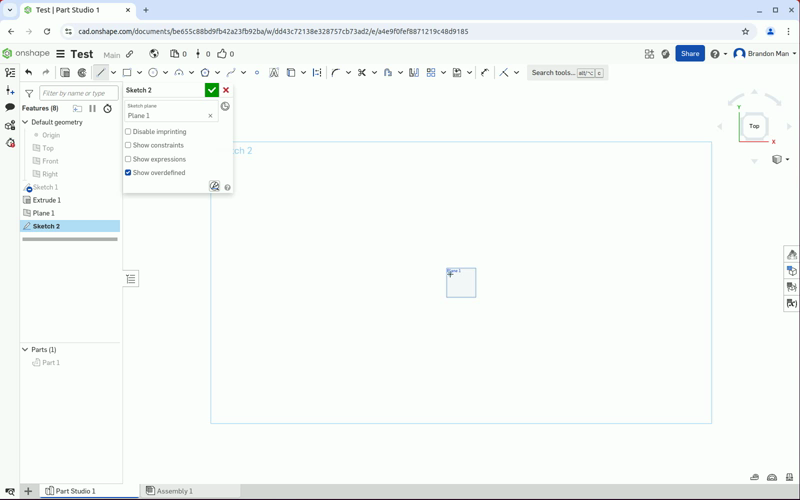
mouse_move(480, 273)
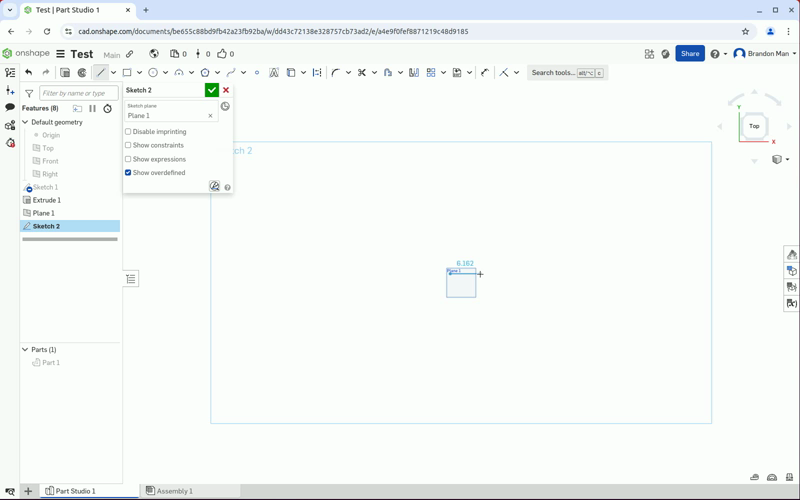
mouse_move(473, 273)
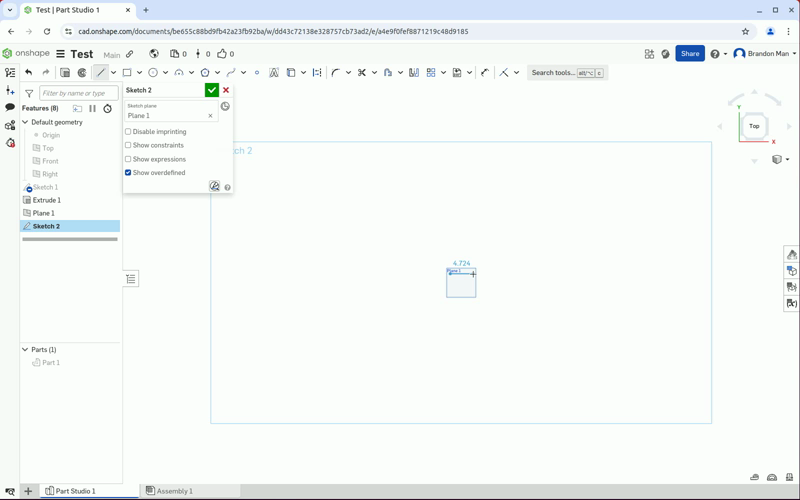
click(473, 273)
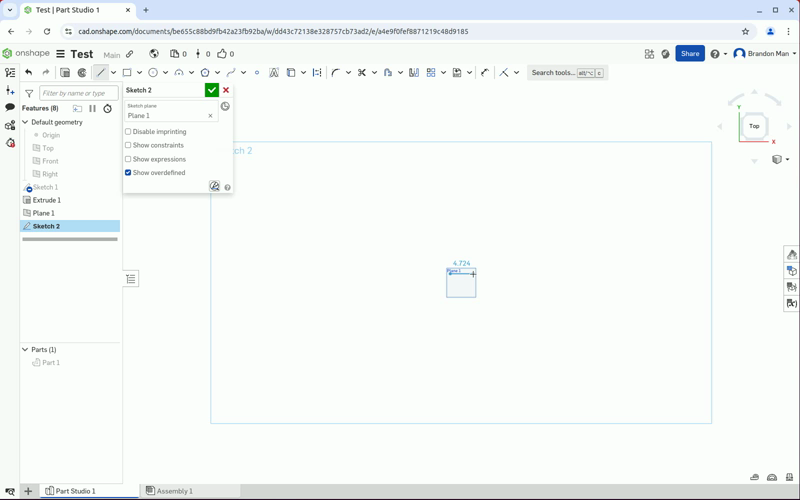
key_up(shift)
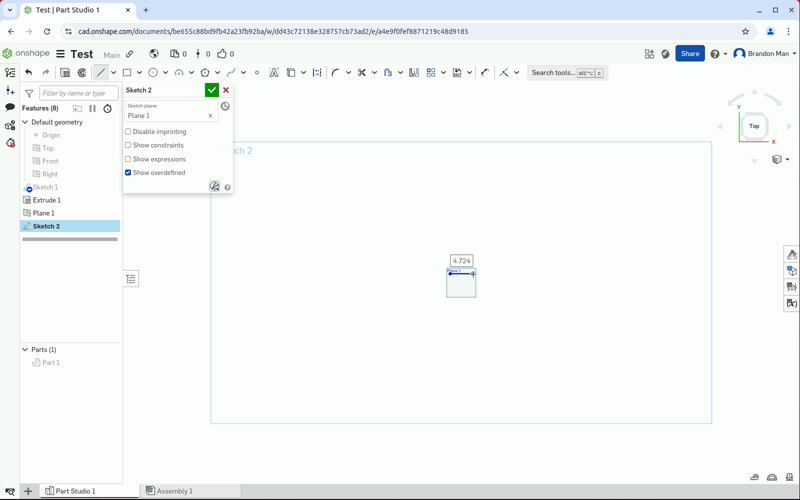
key_down(shift)
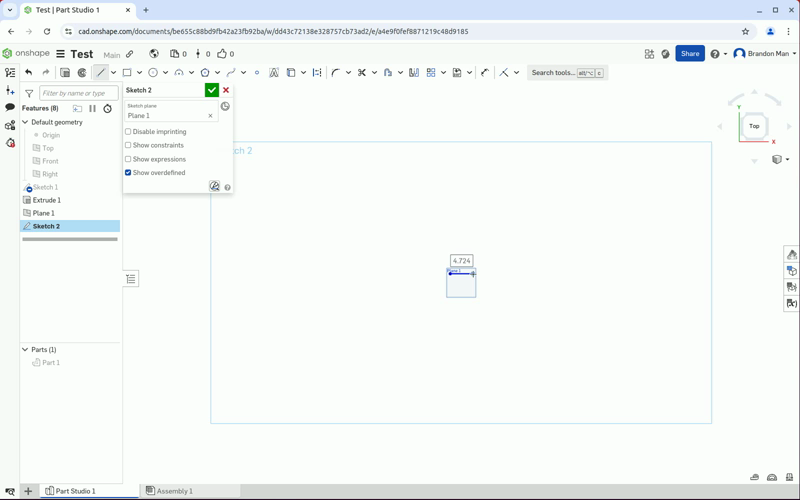
mouse_move(503, 273)
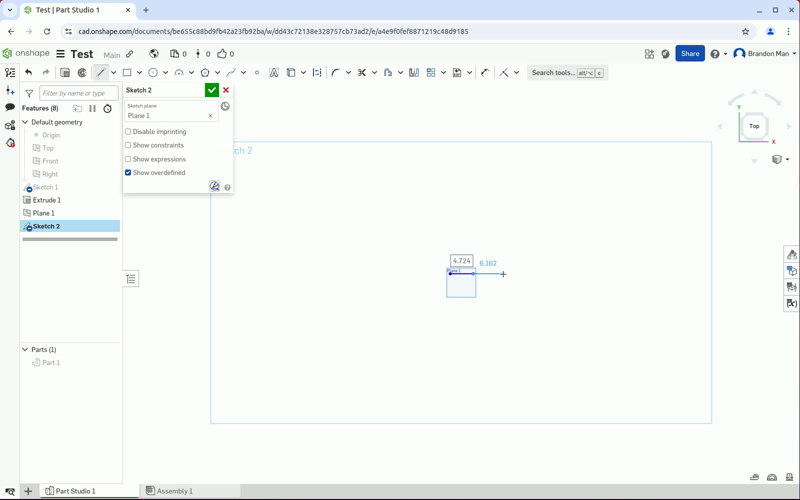
mouse_move(473, 262)
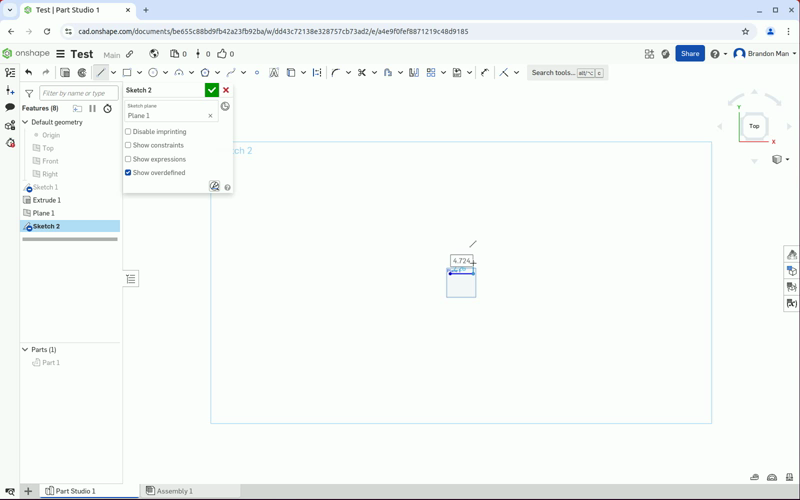
click(473, 262)
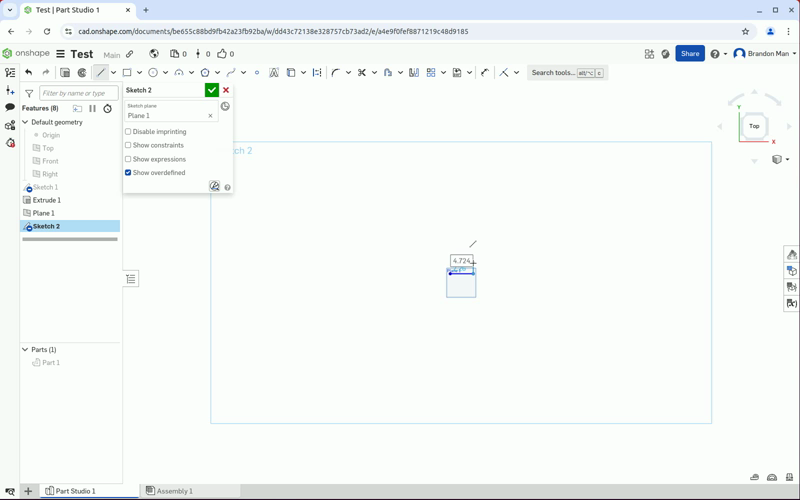
key_up(shift)
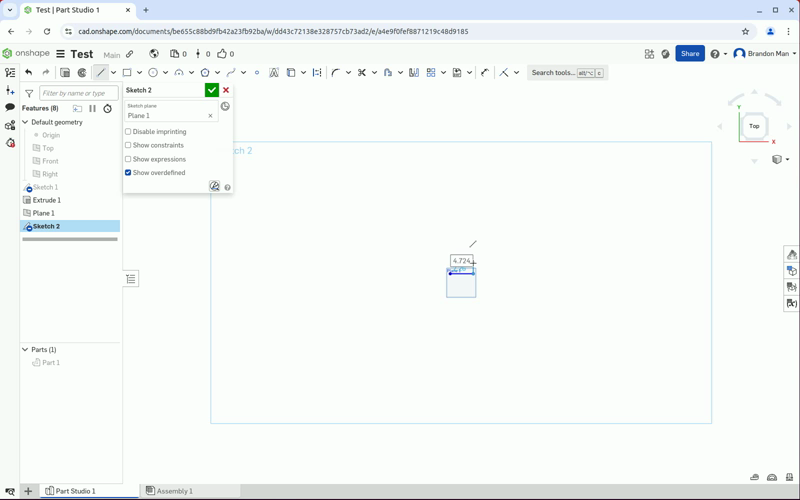
key_down(shift)
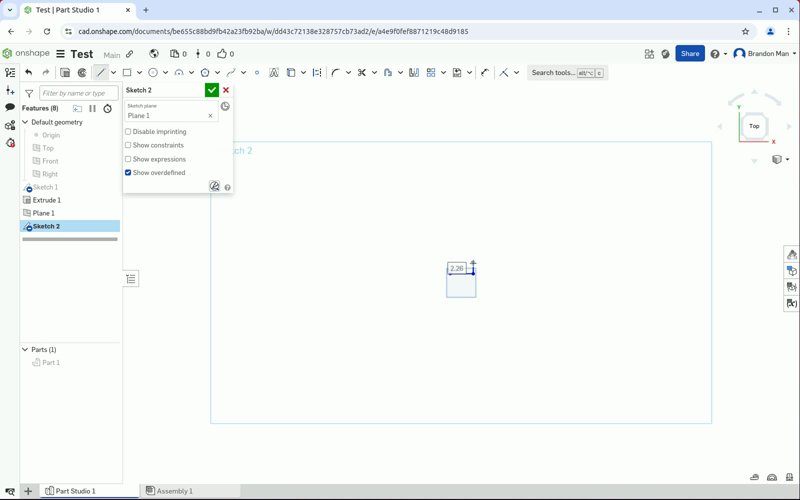
mouse_move(503, 262)
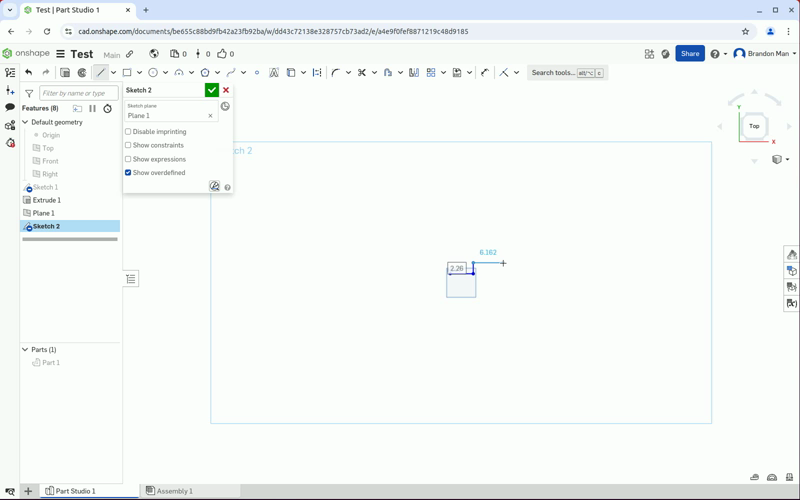
mouse_move(450, 262)
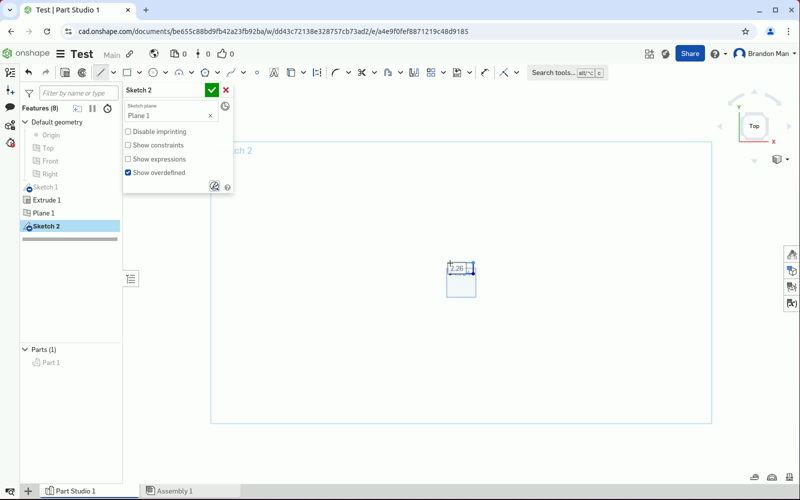
click(450, 262)
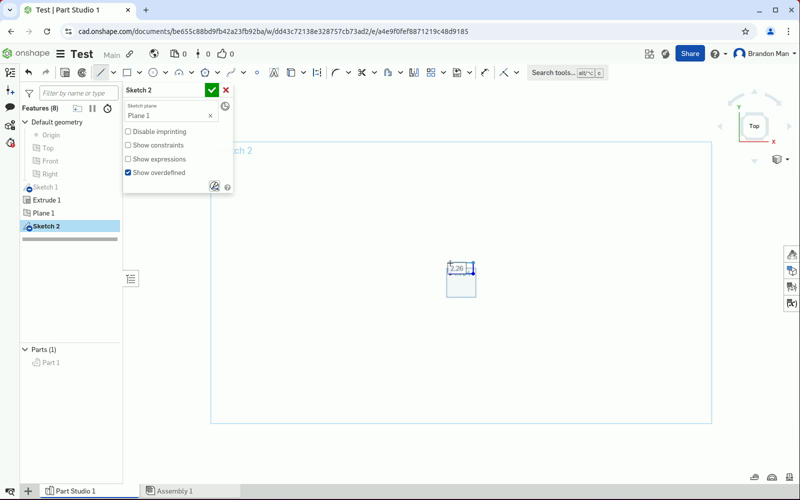
key_up(shift)
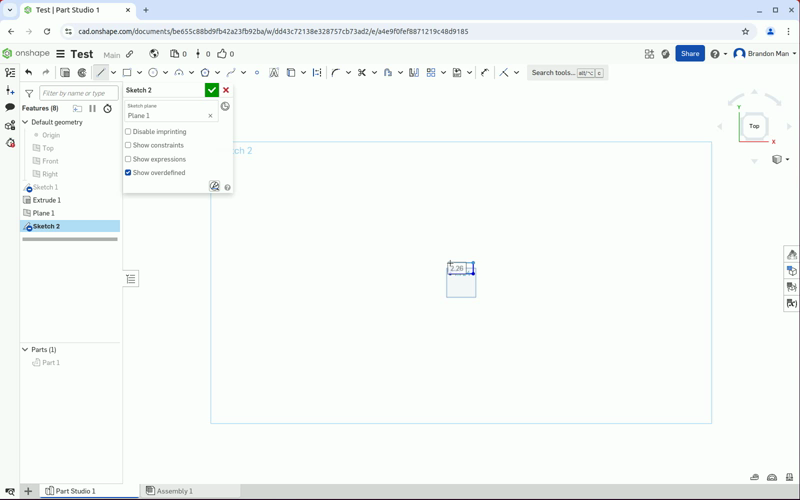
mouse_move(480, 262)
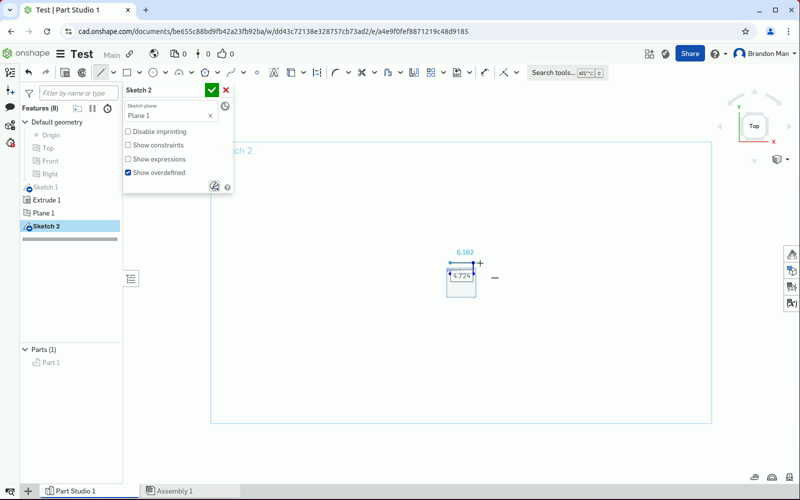
key_down(shift)
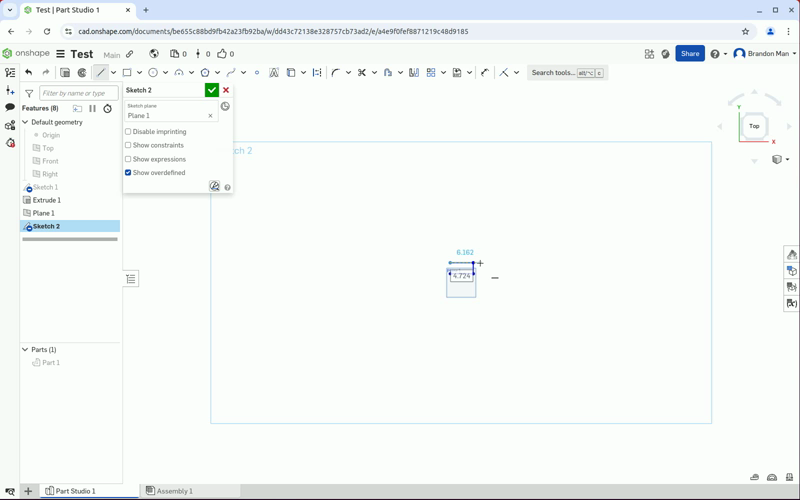
mouse_move(450, 273)
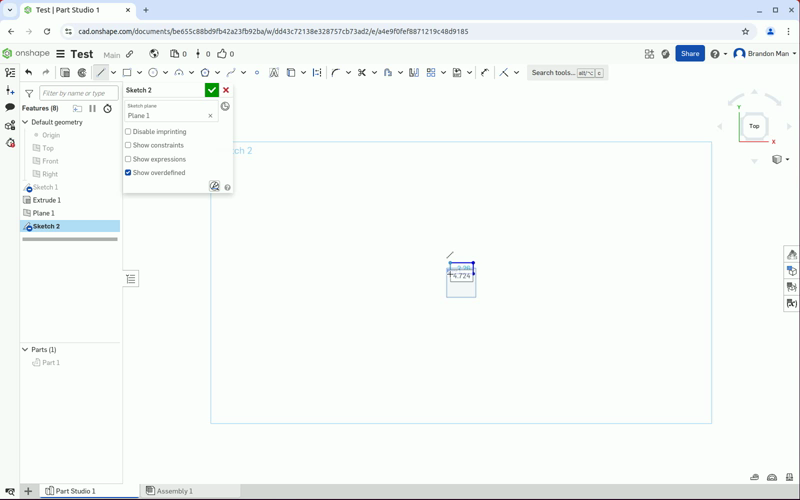
key_up(shift)
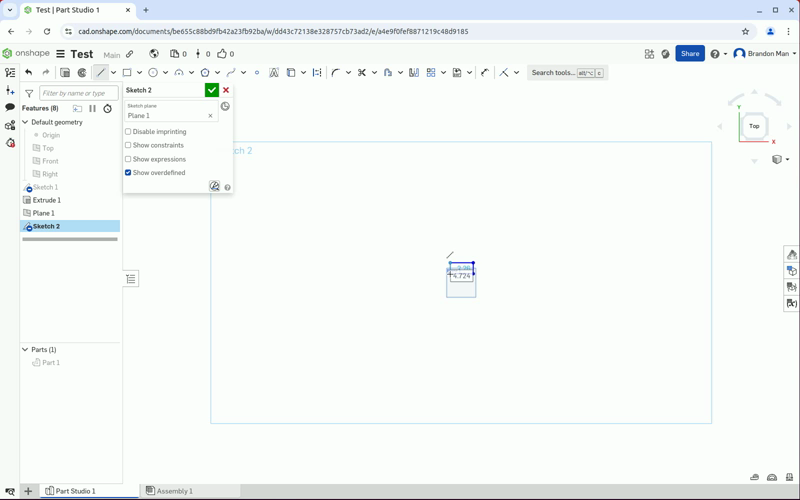
click(450, 273)
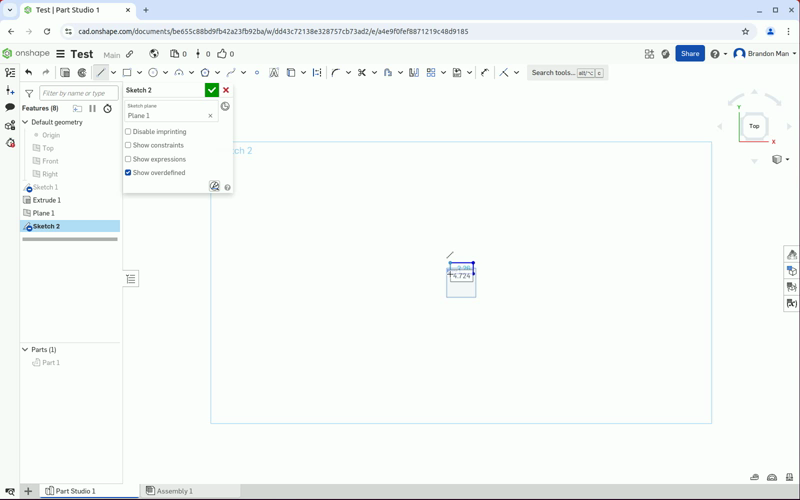
key(esc)
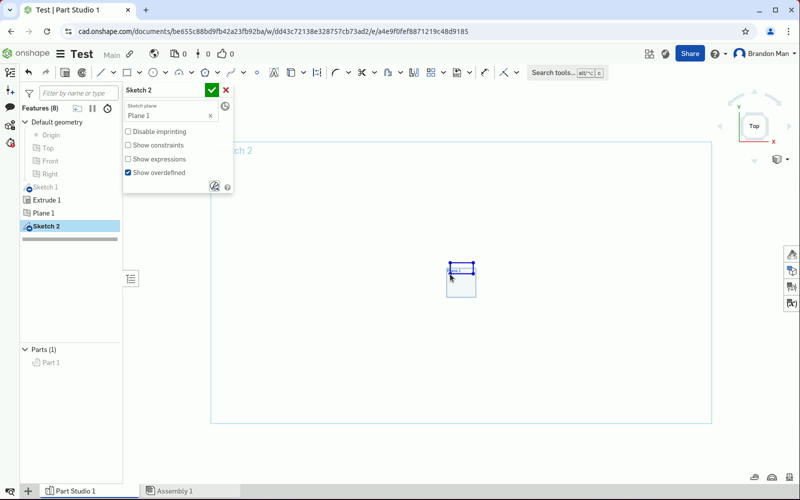
mouse_move(469, 266)
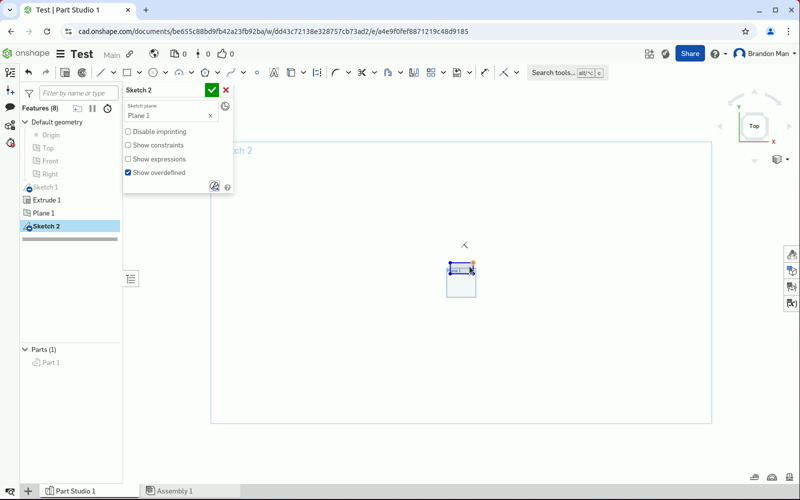
scroll(6)
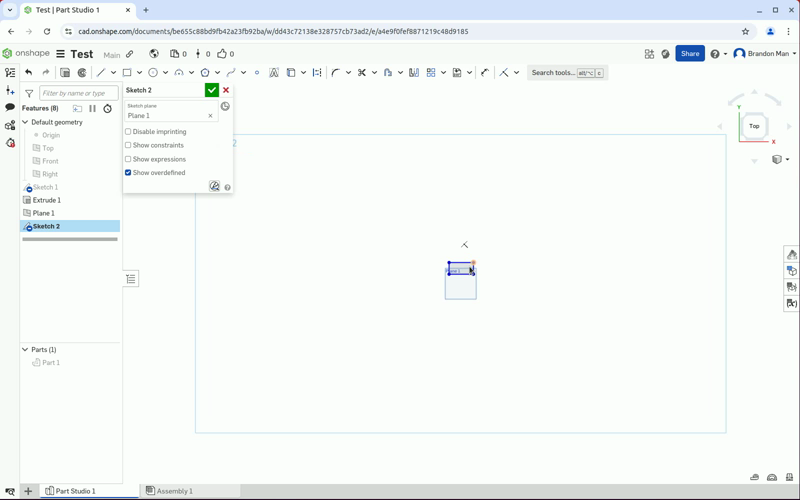
scroll(6)
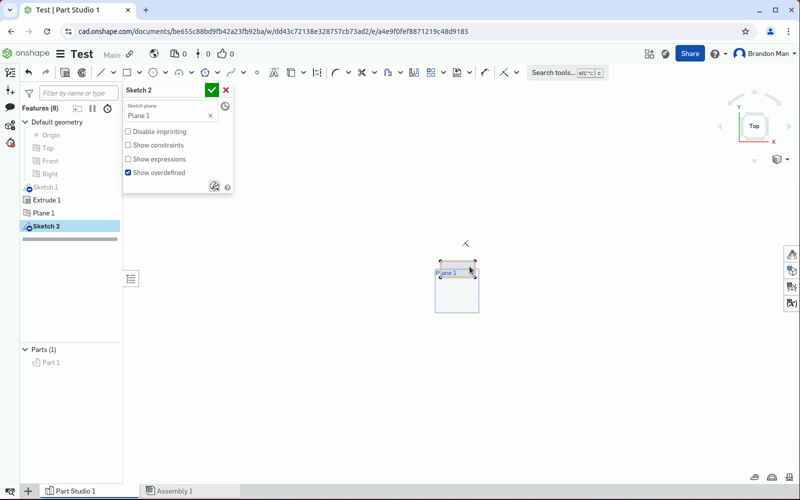
scroll(6)
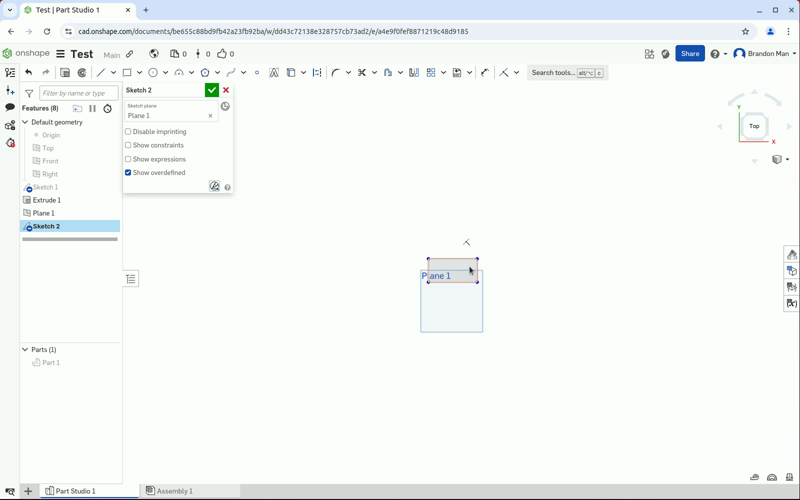
scroll(6)
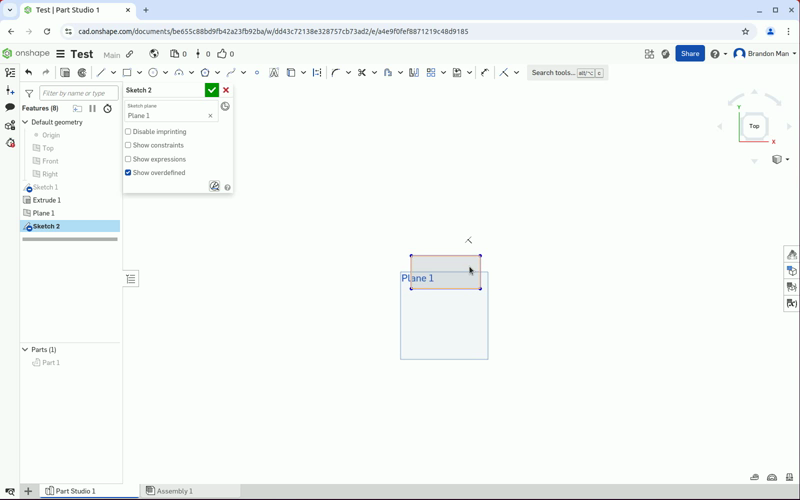
scroll(6)
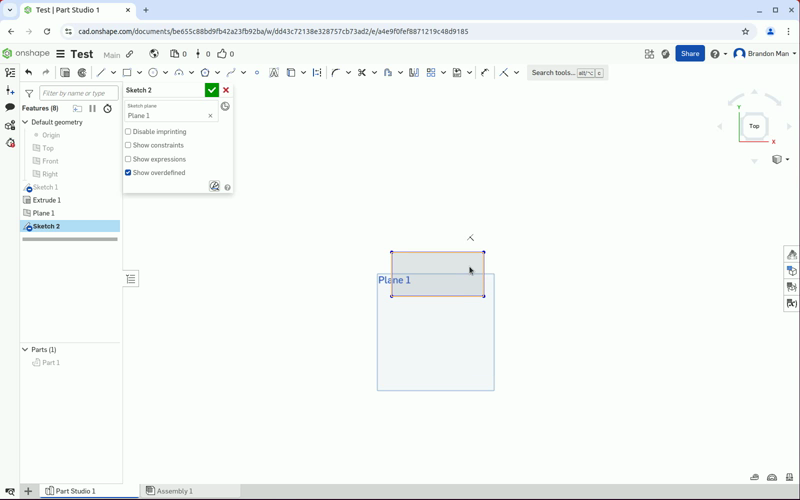
scroll(6)
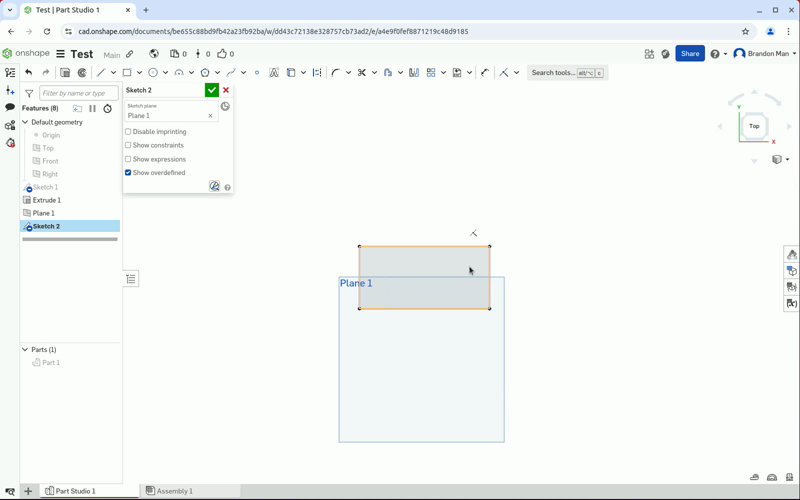
scroll(6)
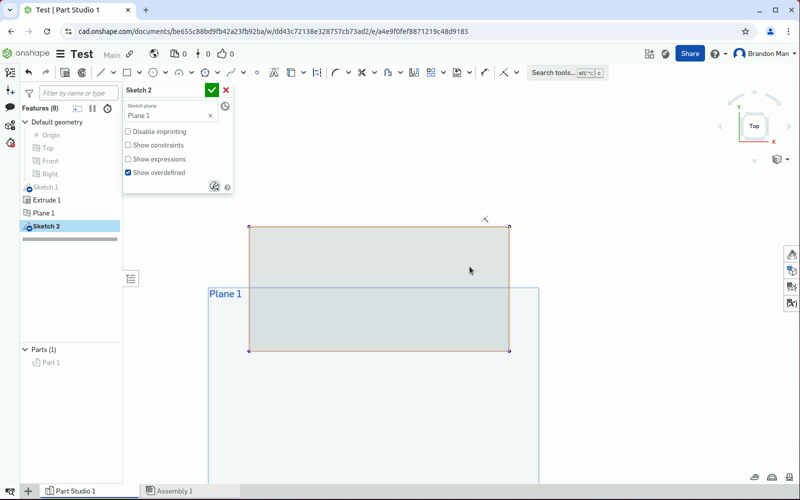
click(469, 266)
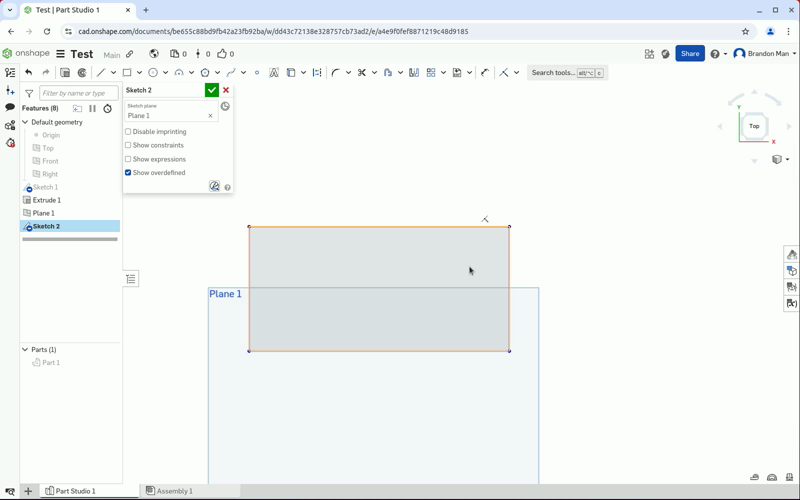
scroll(-6)
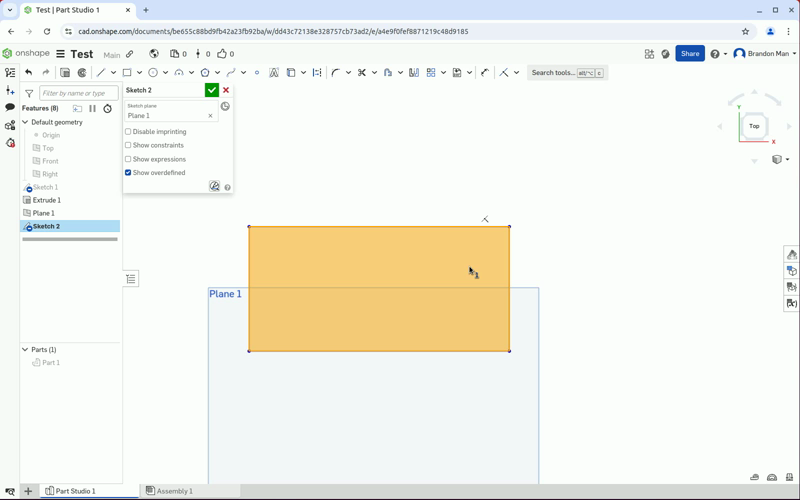
scroll(-6)
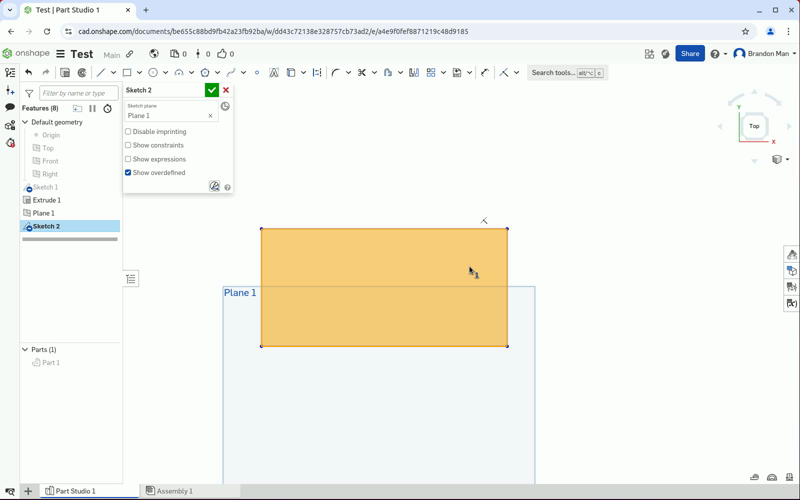
scroll(-6)
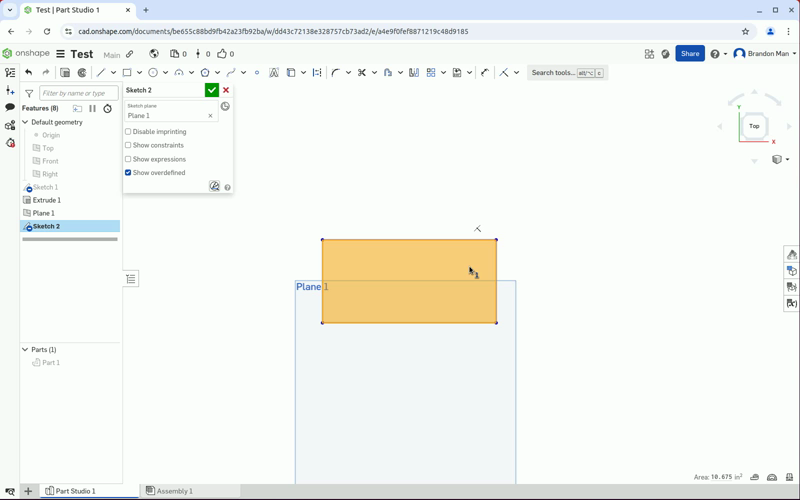
scroll(-6)
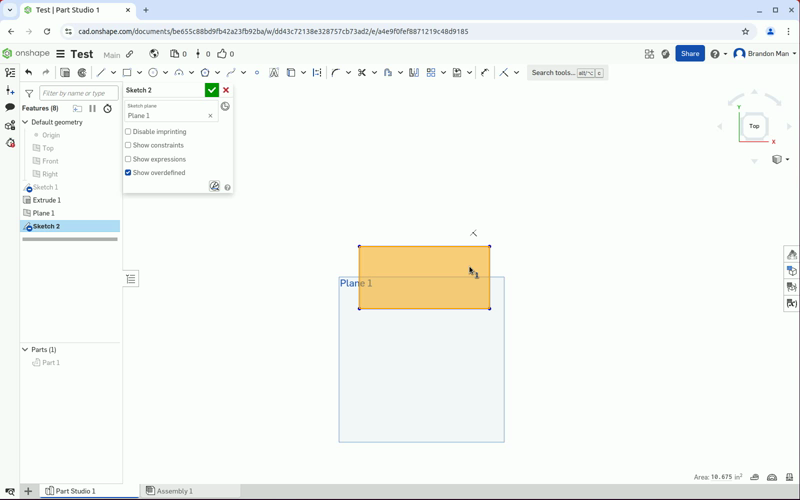
scroll(-6)
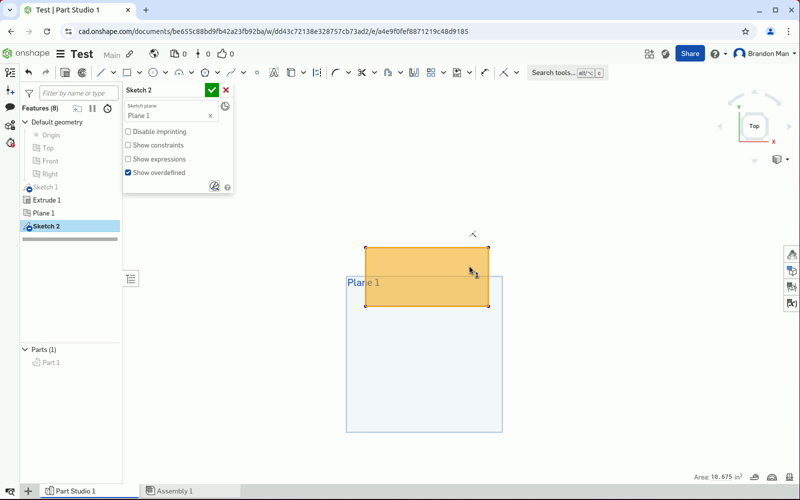
scroll(-6)
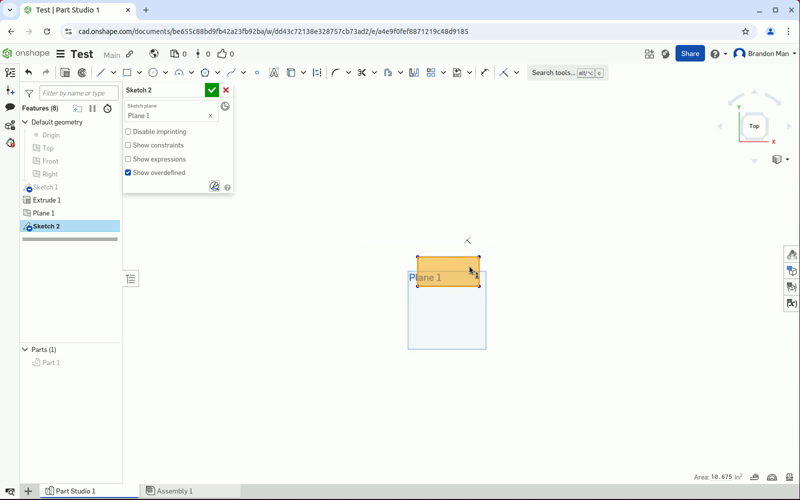
scroll(-6)
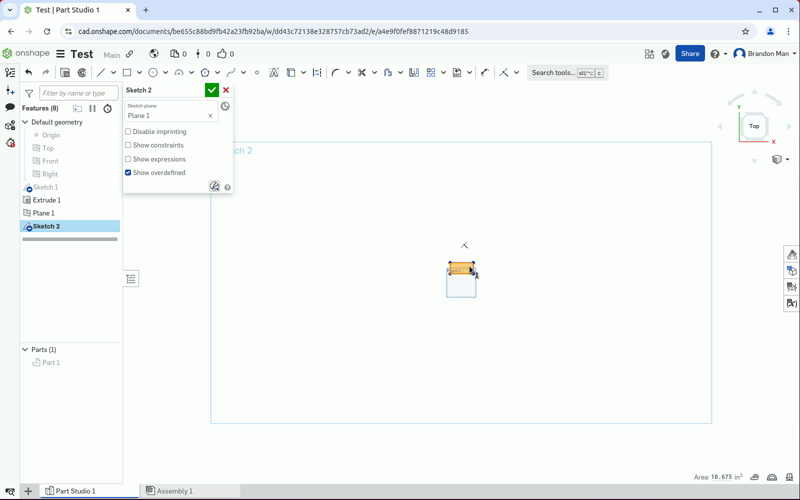
mouse_move(73, 352)
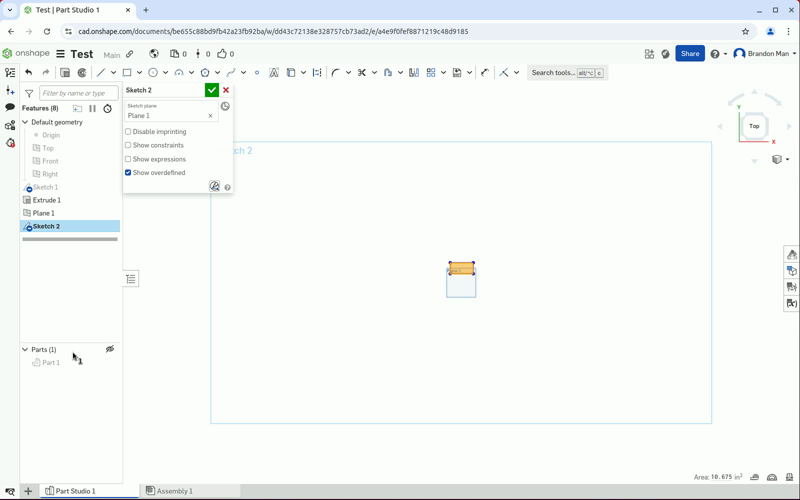
key(shift+y)
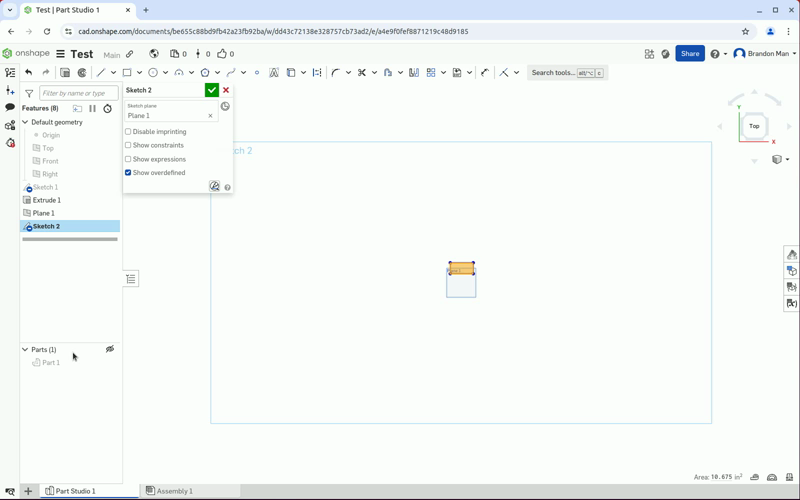
key(shift+e)
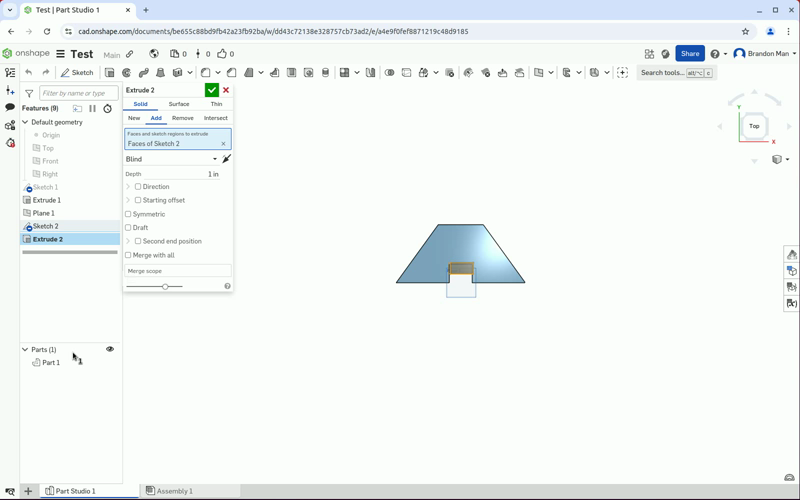
mouse_move(143, 106)
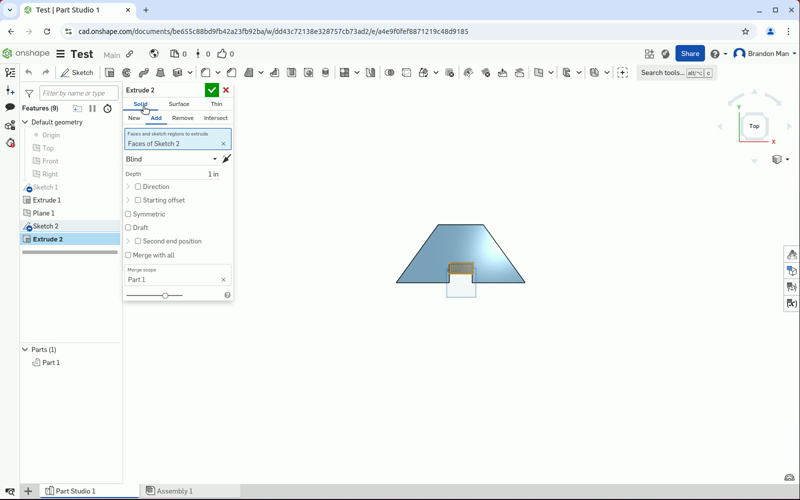
click(143, 106)
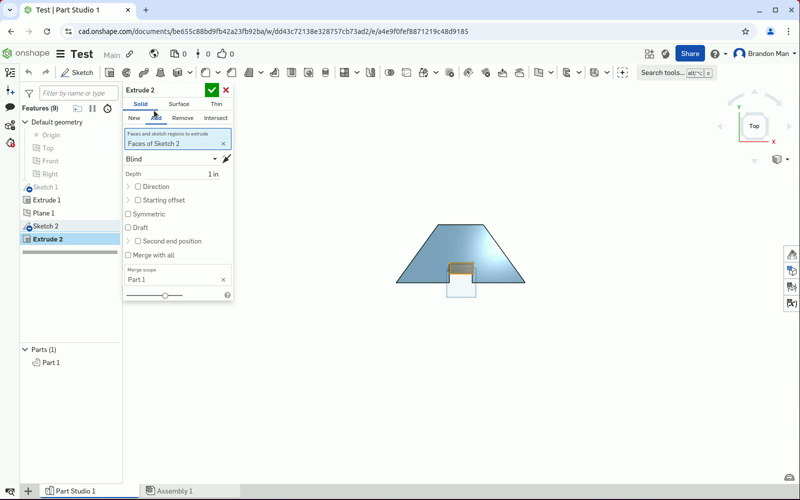
mouse_move(186, 120)
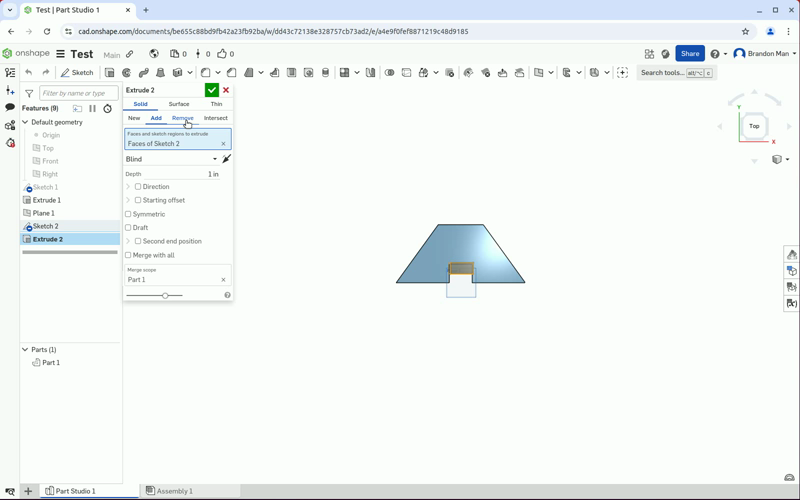
click(186, 120)
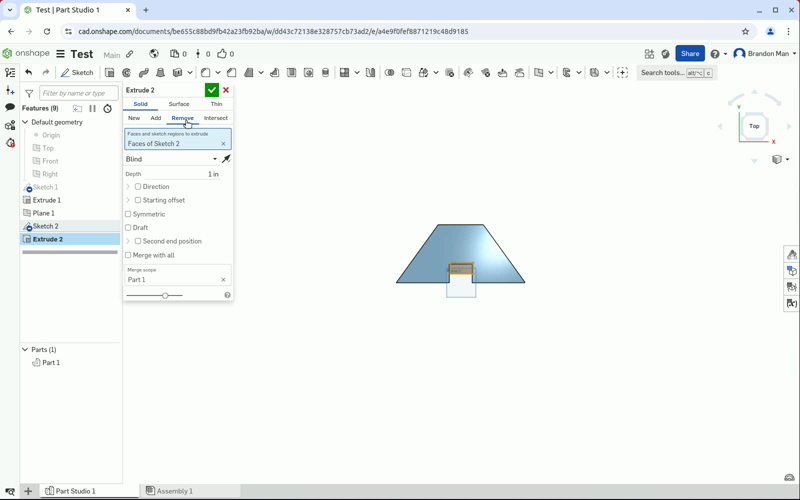
key(tab, 4)
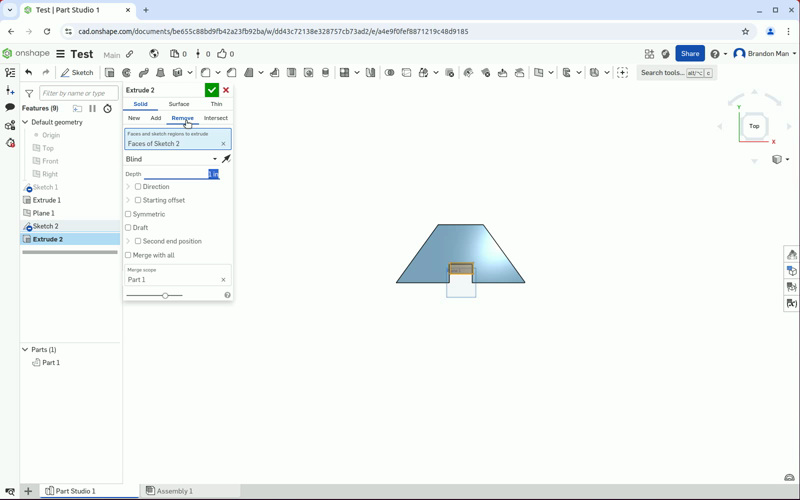
text(5.777)
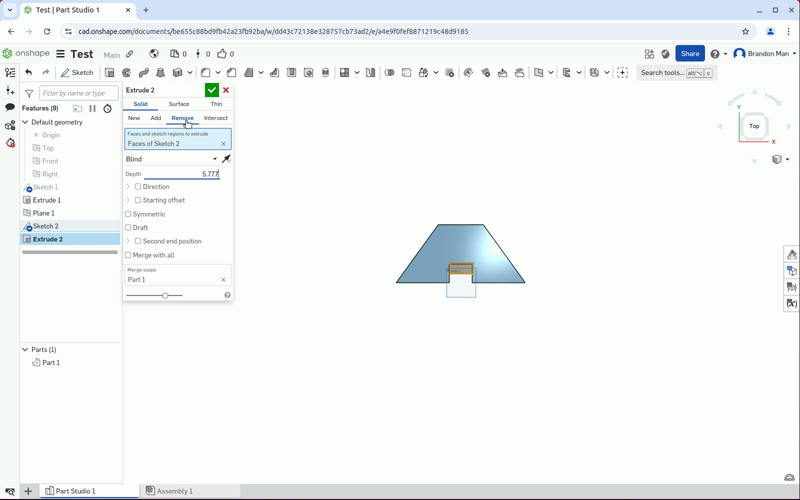
key(tab, 6)
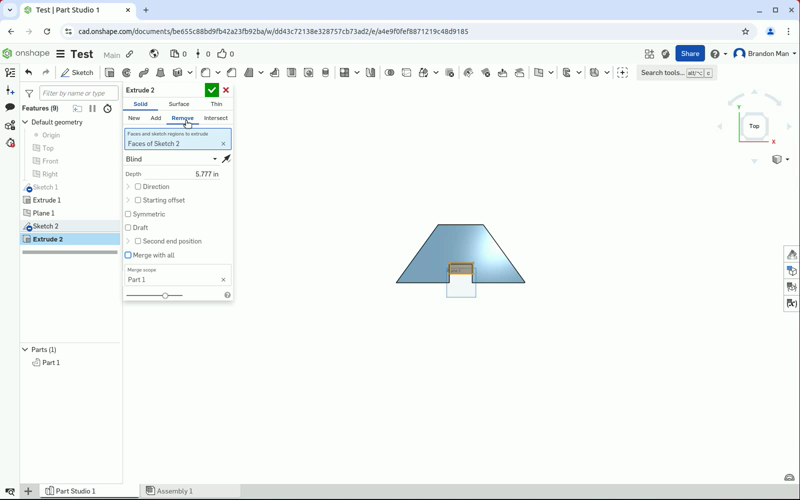
key(space)
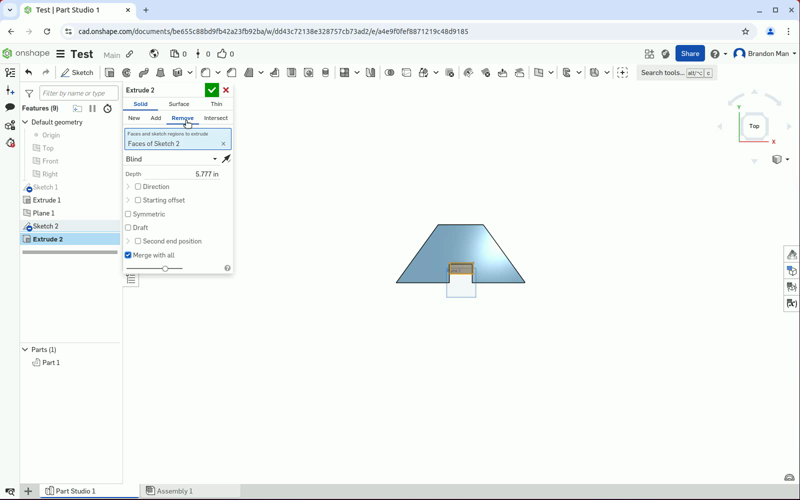
key(enter)
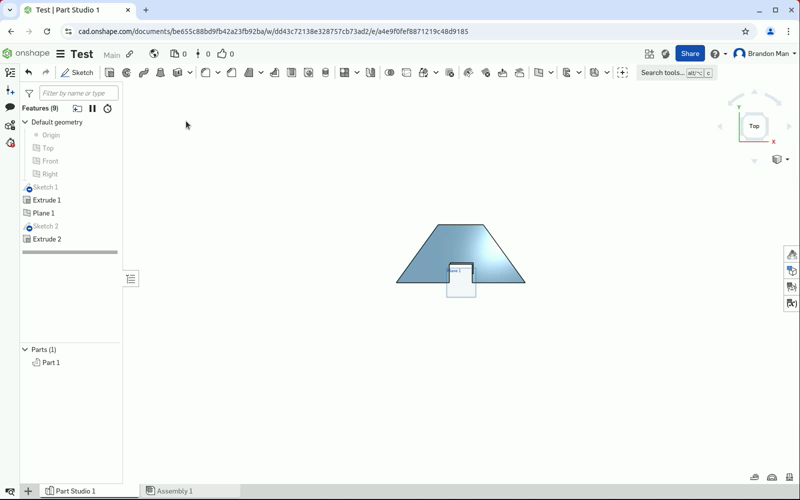
key(shift+h)
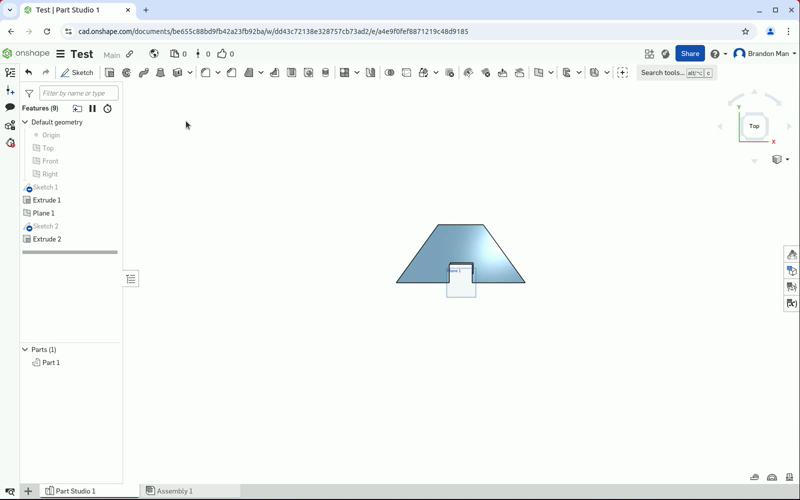
key(shift+h)
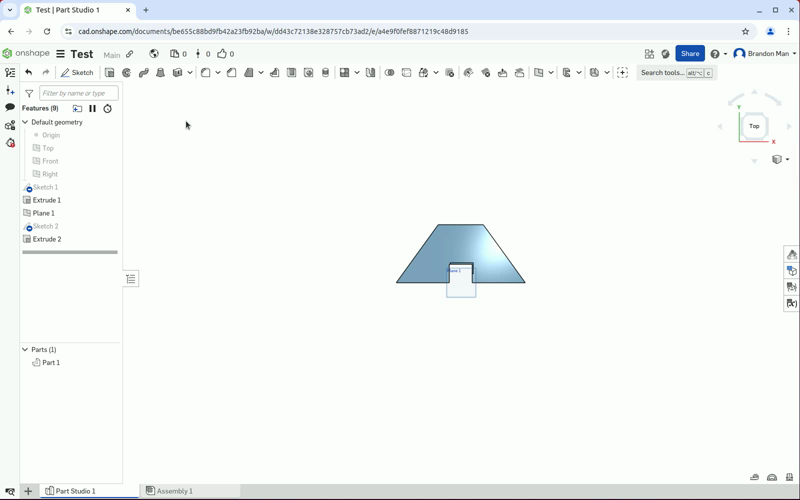
mouse_move(73, 189)
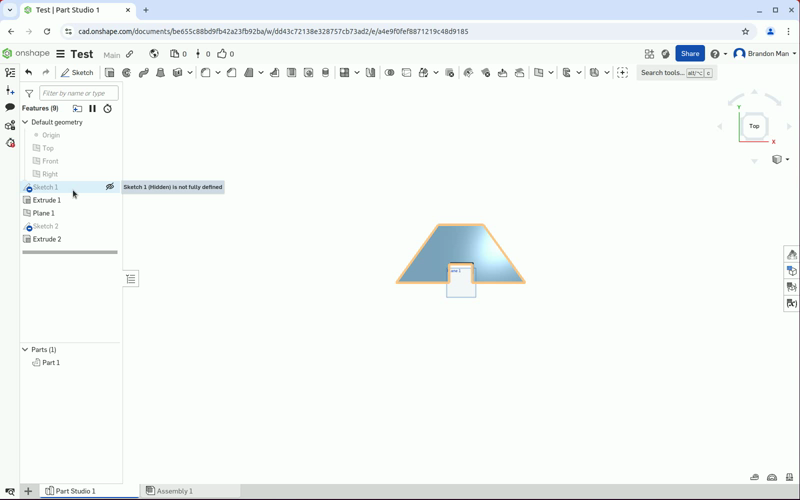
click(73, 189)
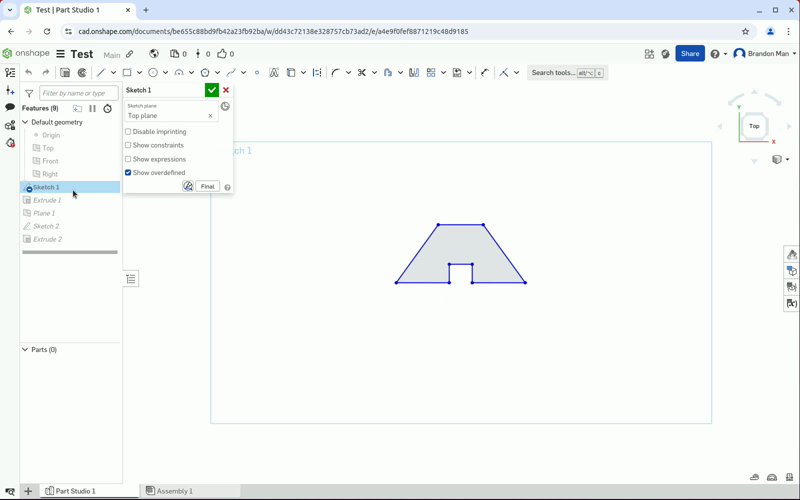
mouse_move(229, 92)
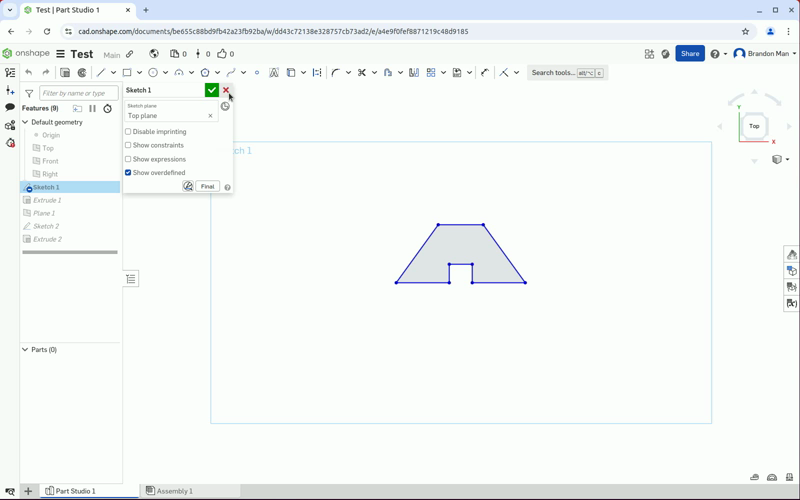
click(229, 92)
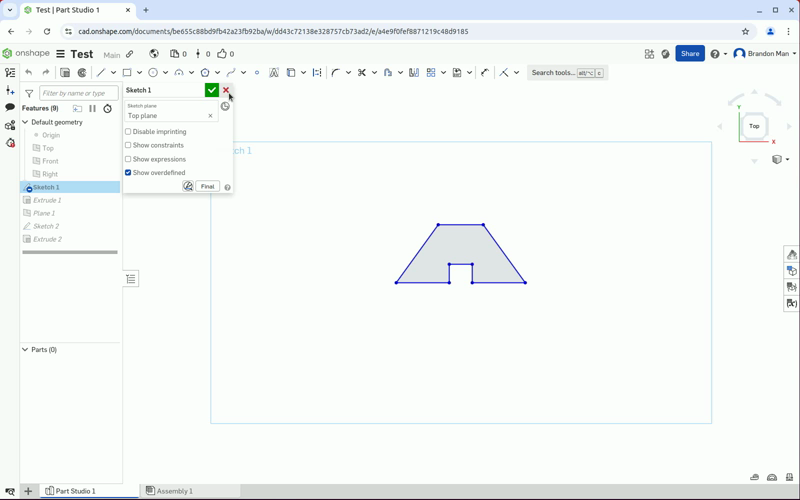
key(shift+s)
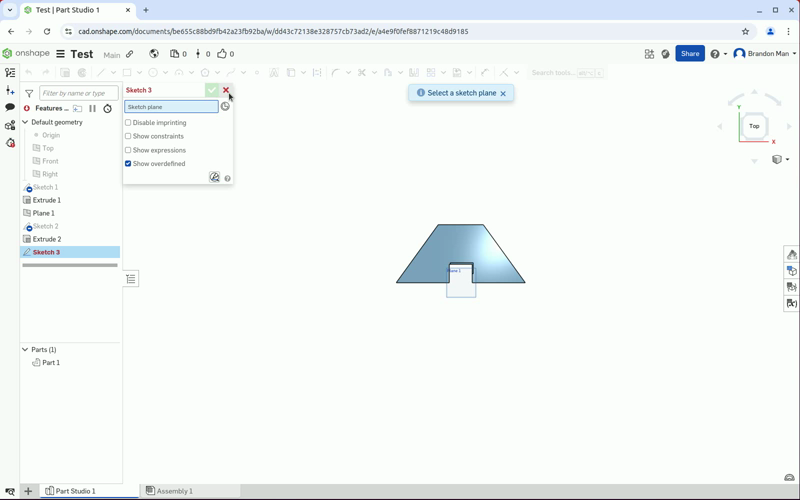
mouse_move(73, 215)
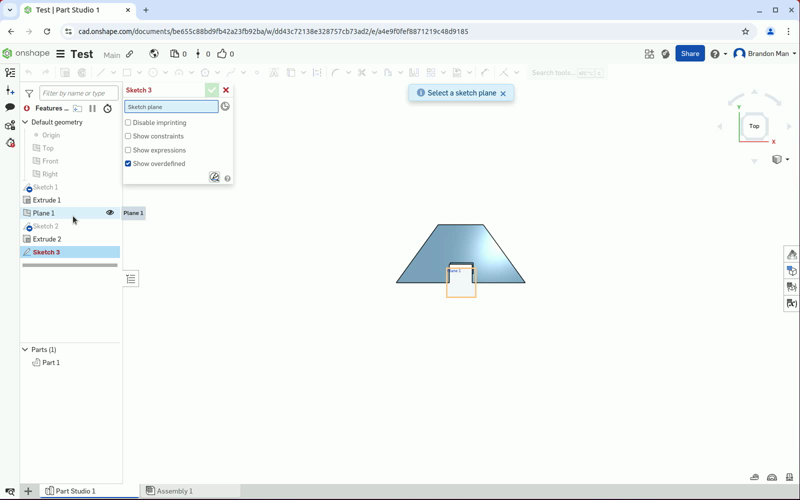
click(73, 215)
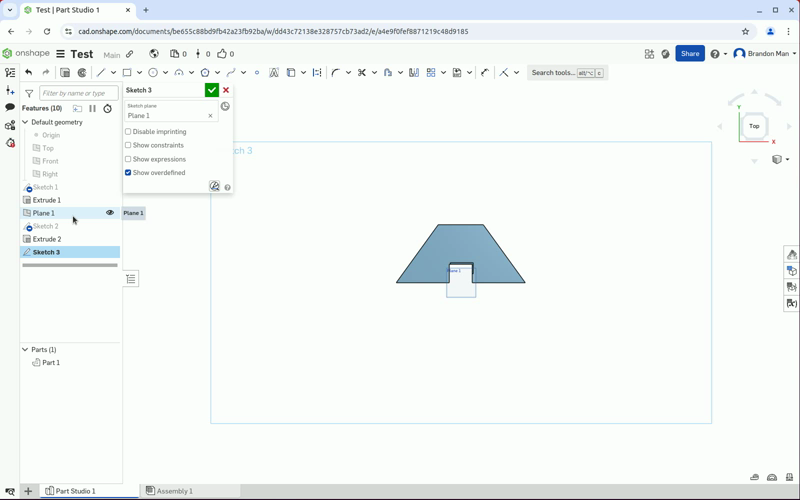
mouse_move(73, 352)
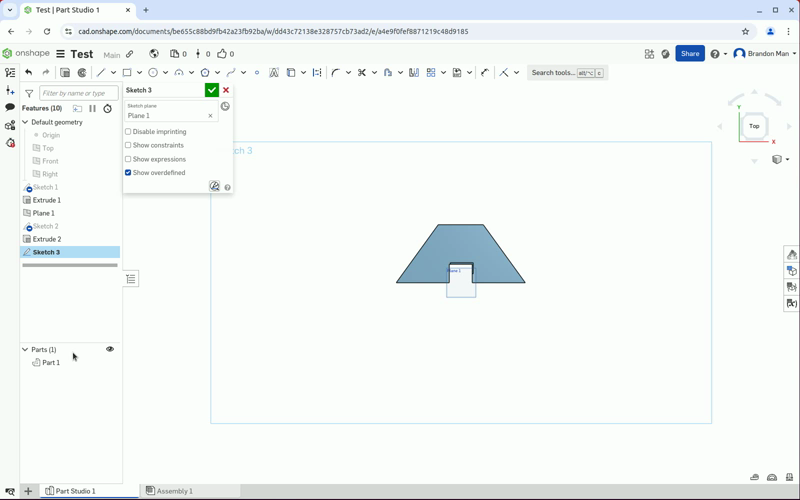
key(y)
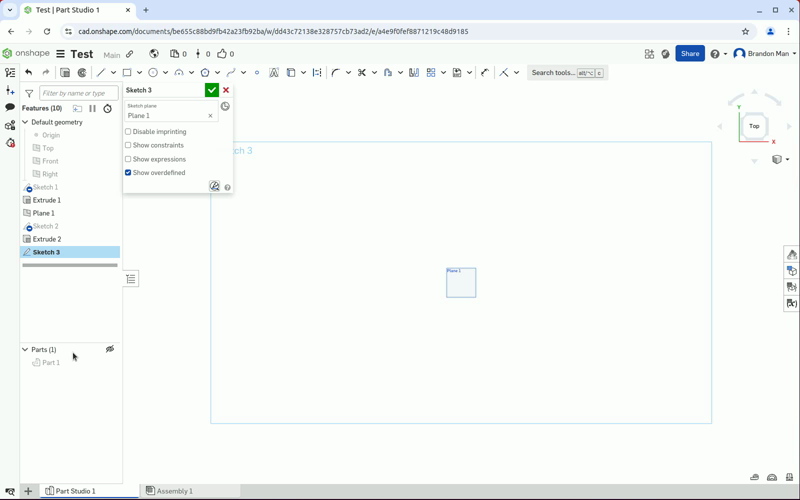
key(l)
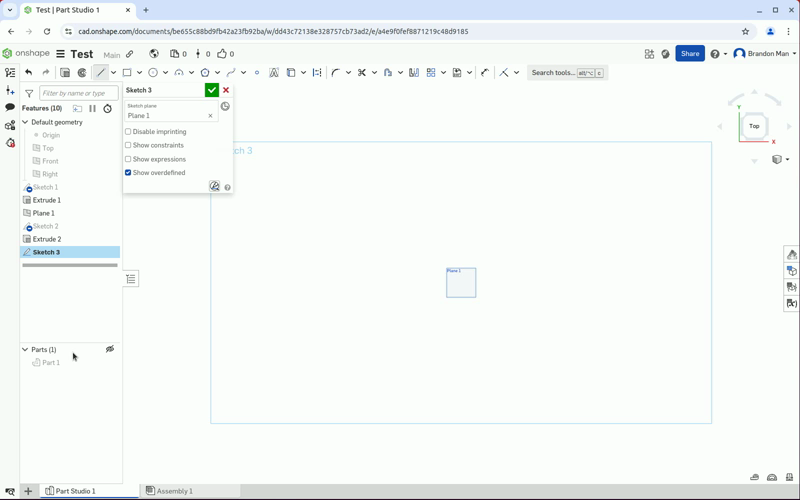
key_down(shift)
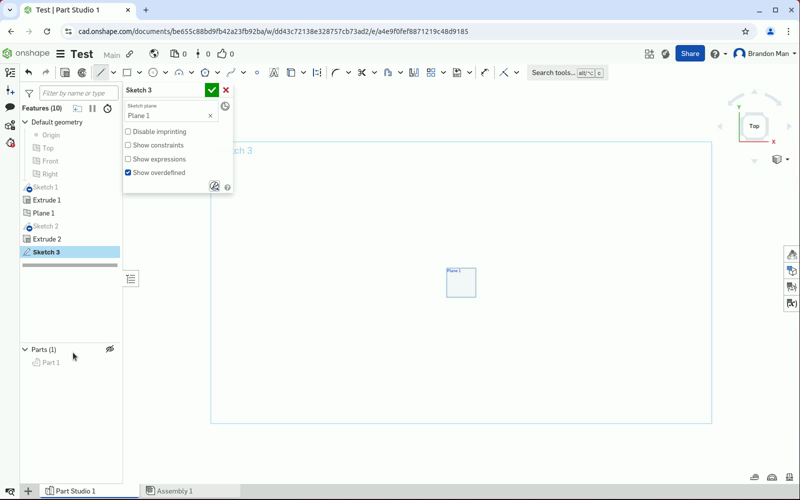
mouse_move(446, 273)
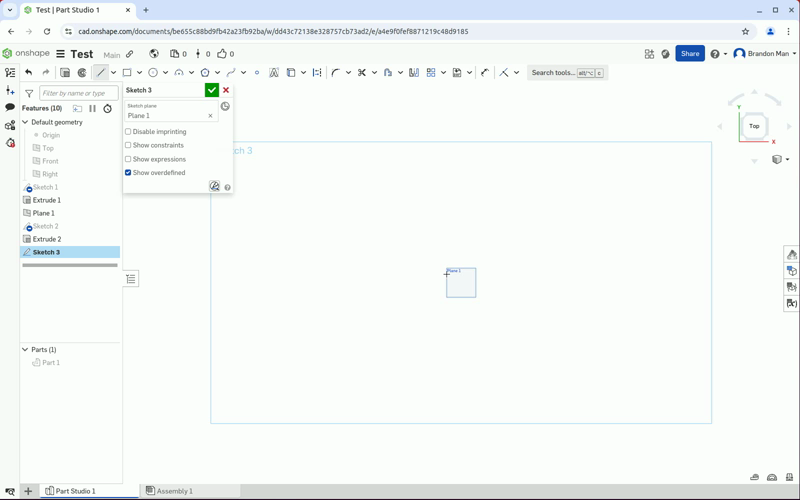
click(446, 273)
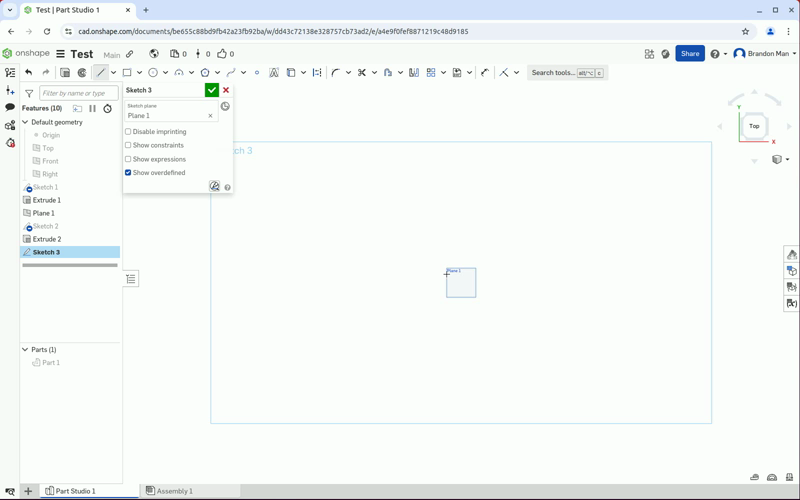
key_up(shift)
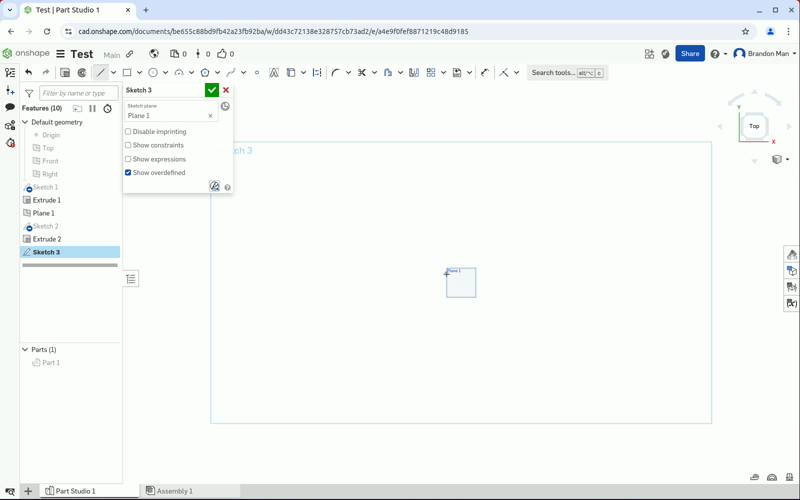
key_down(shift)
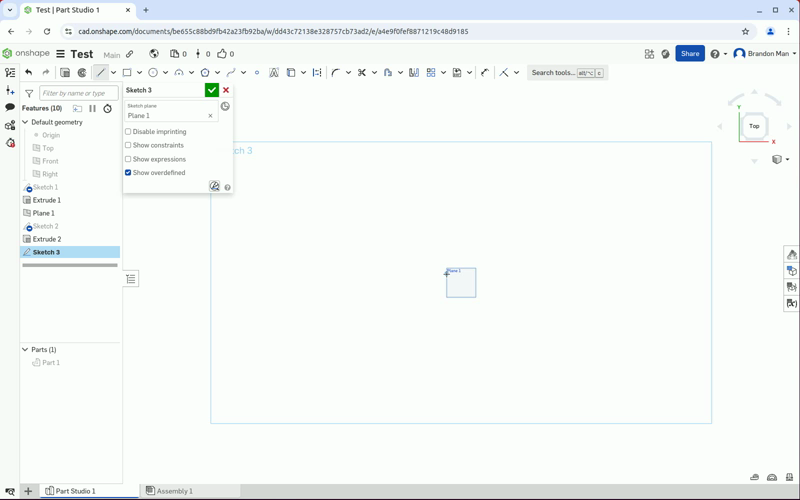
mouse_move(476, 273)
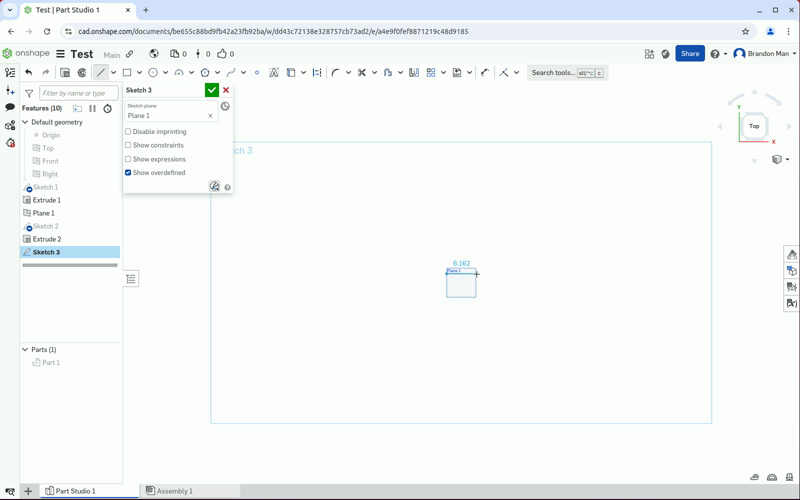
mouse_move(449, 273)
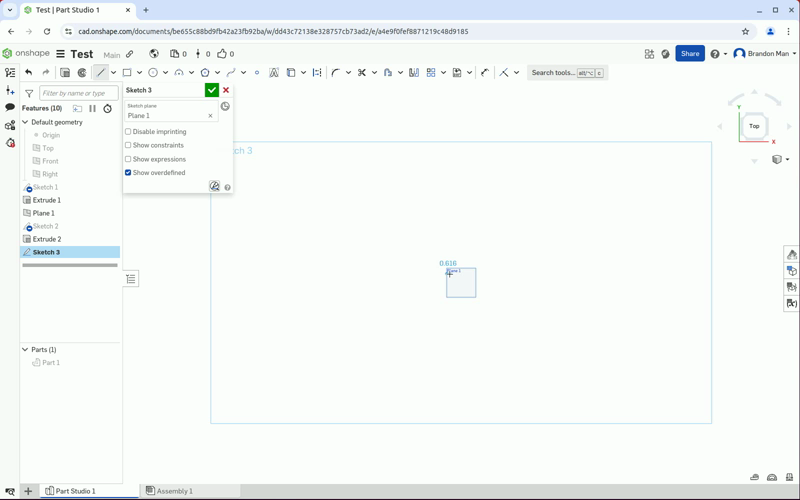
scroll(6)
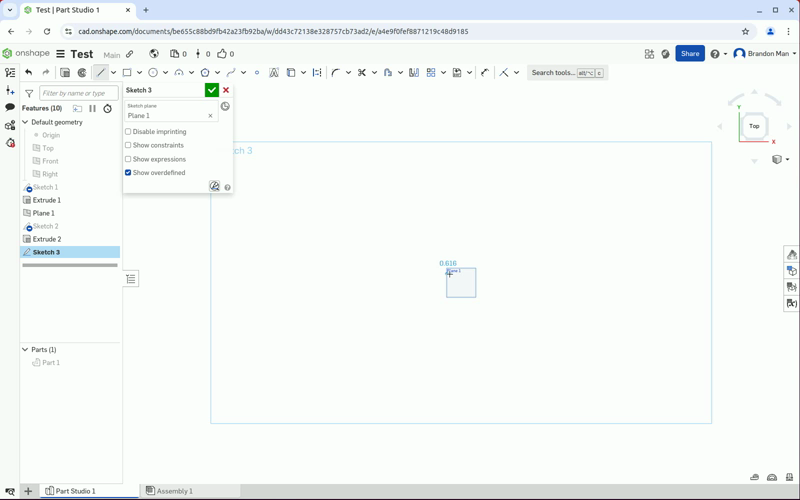
scroll(6)
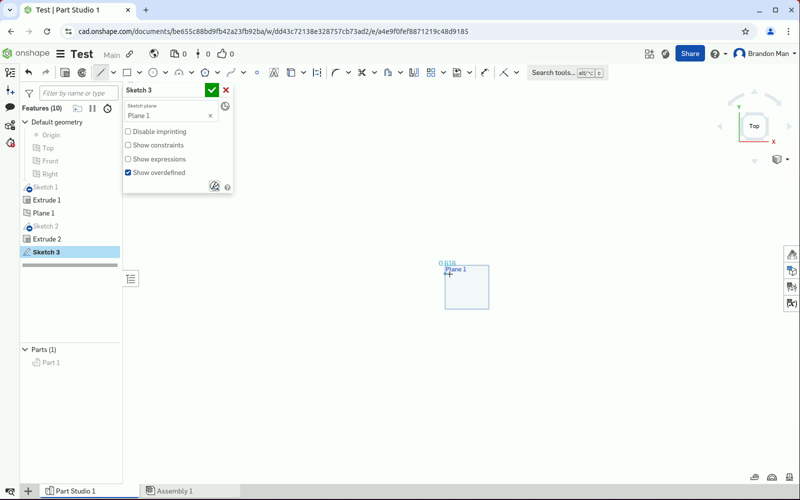
scroll(6)
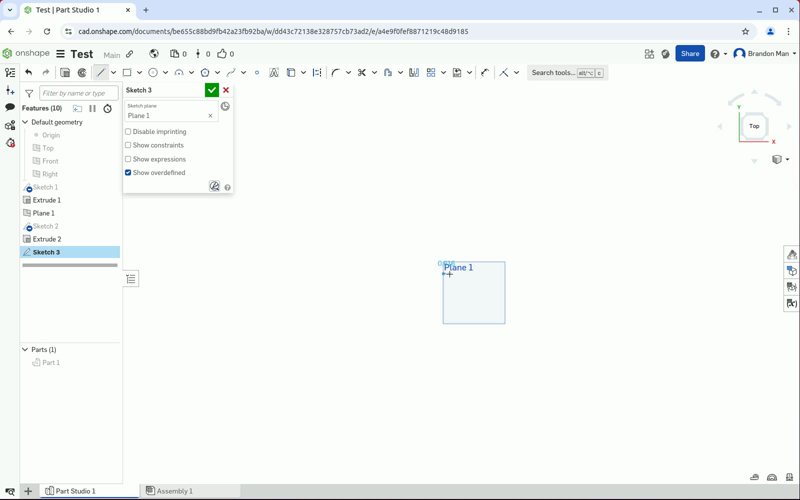
scroll(6)
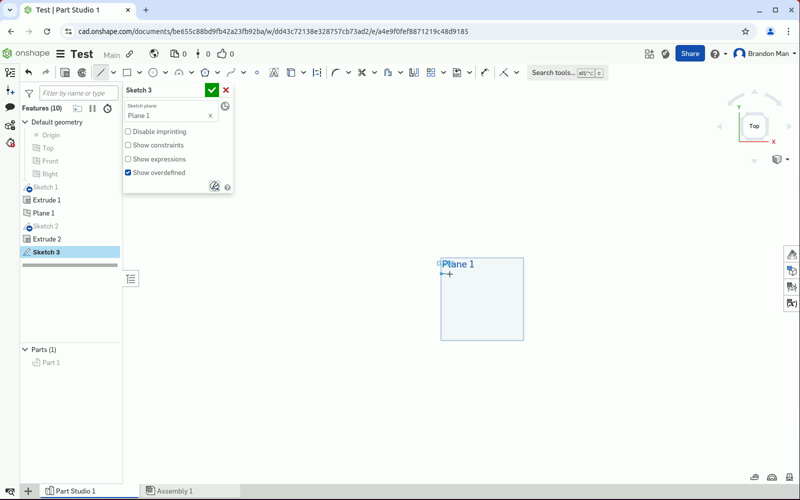
scroll(6)
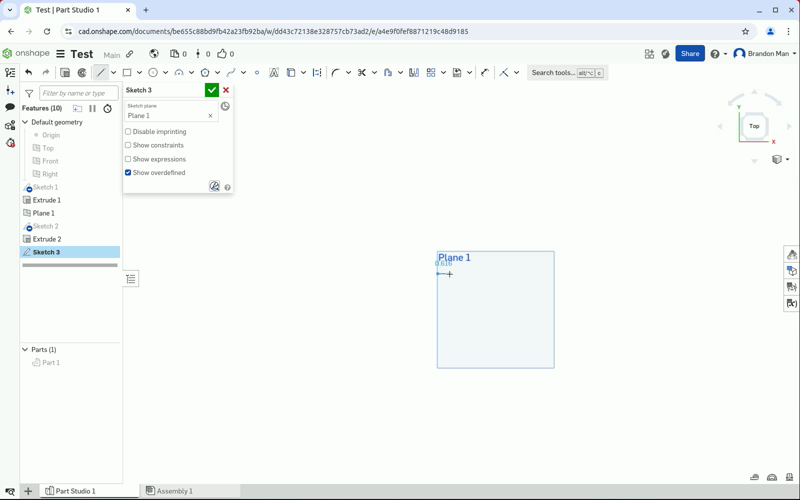
scroll(6)
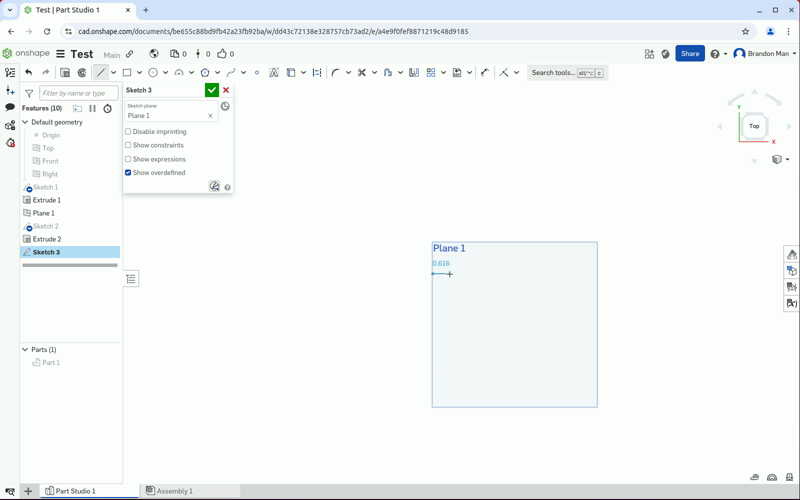
scroll(6)
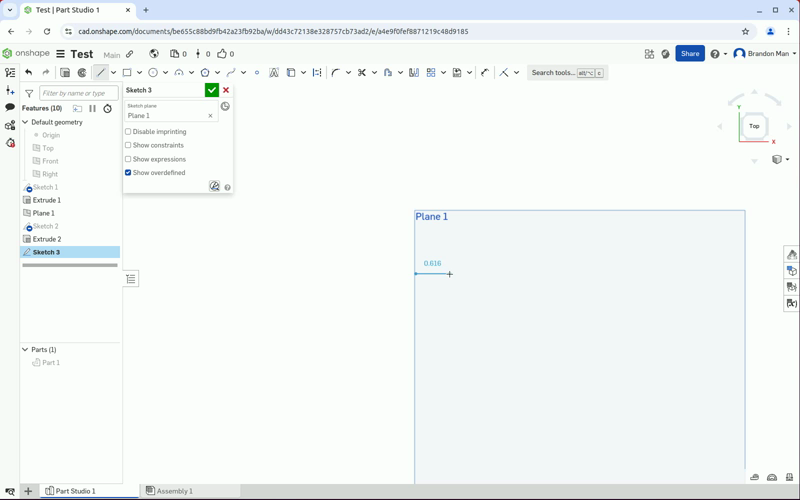
click(449, 273)
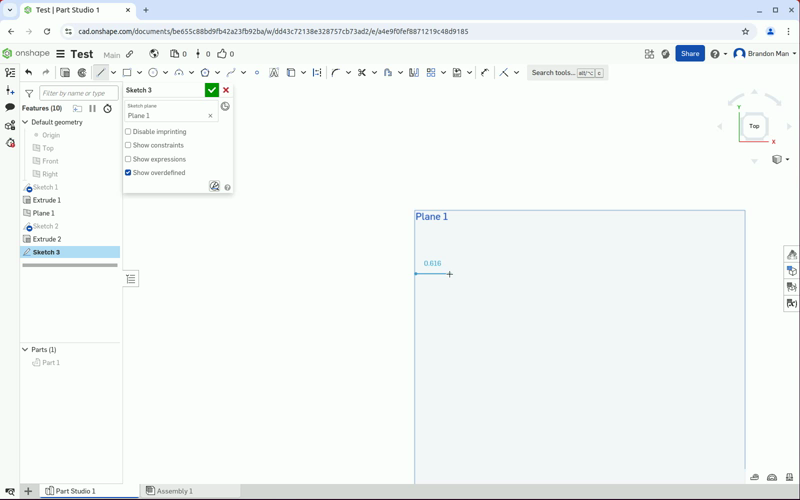
scroll(-6)
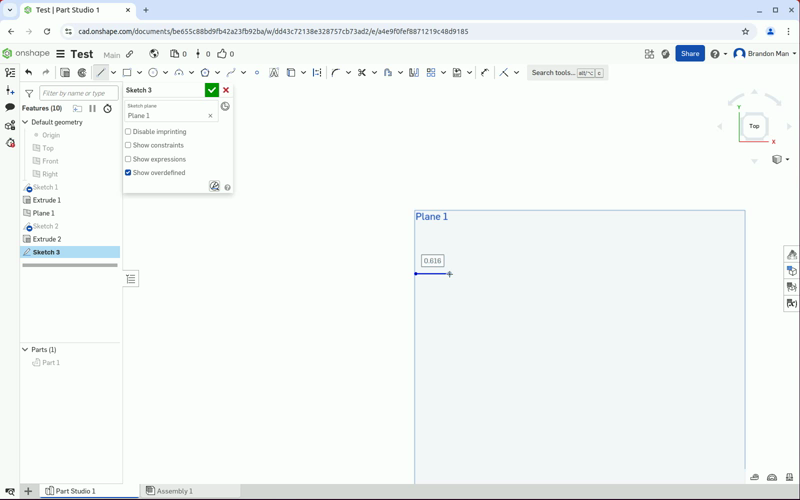
scroll(-6)
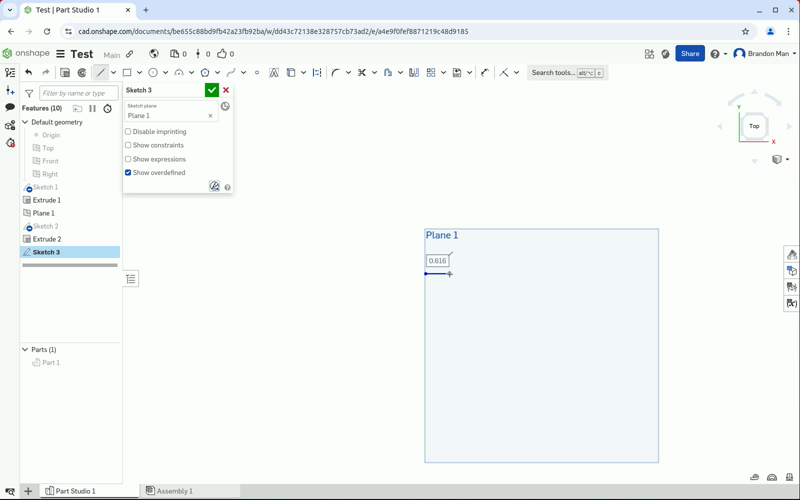
scroll(-6)
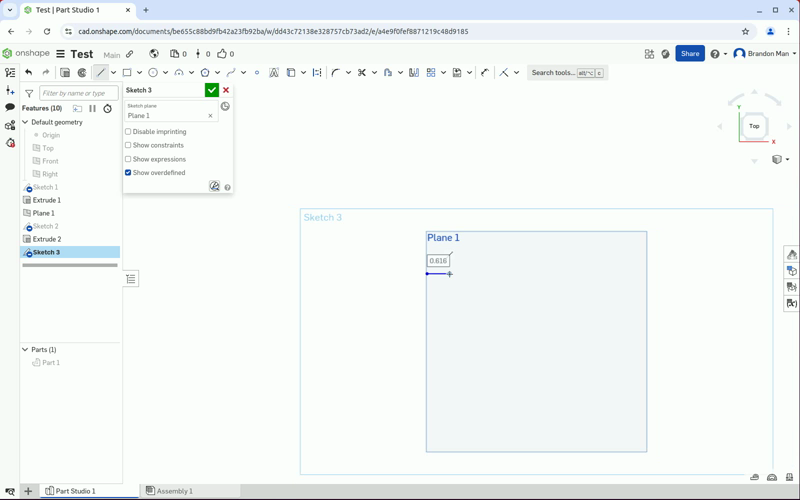
scroll(-6)
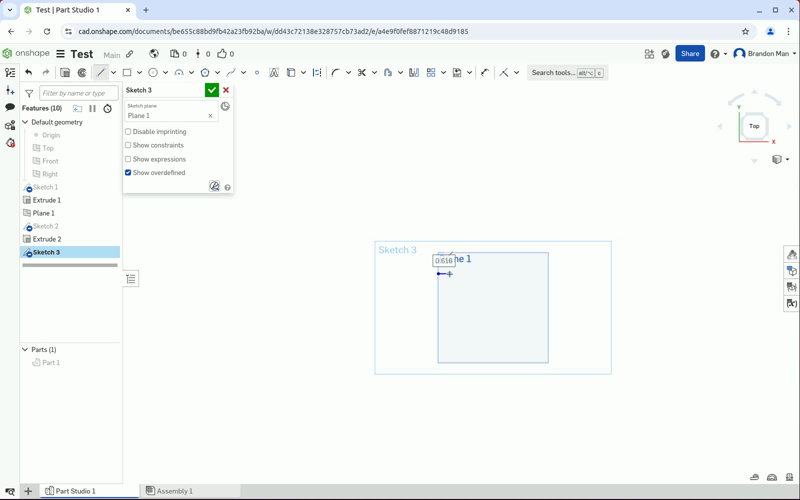
scroll(-6)
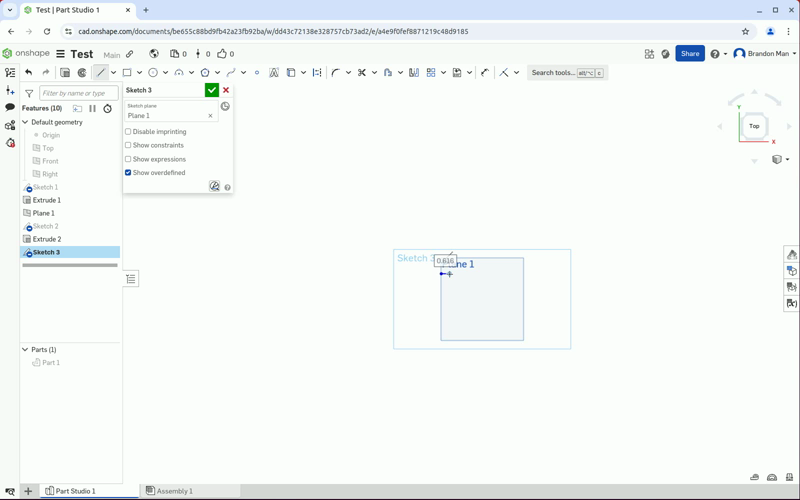
scroll(-6)
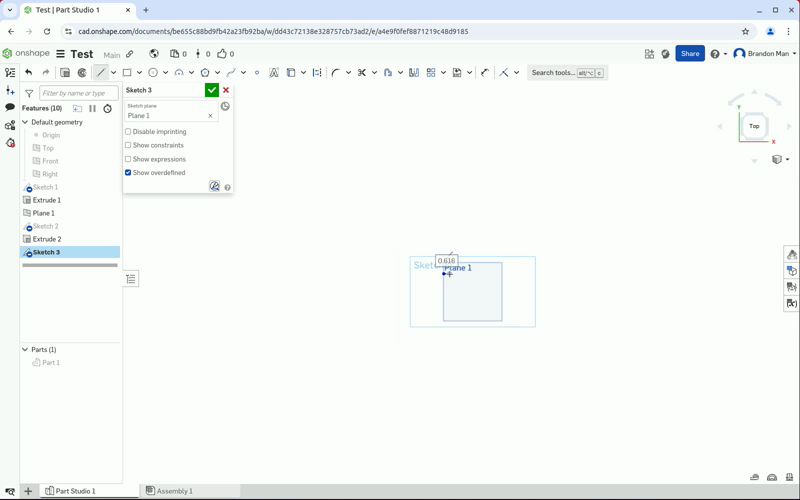
scroll(-6)
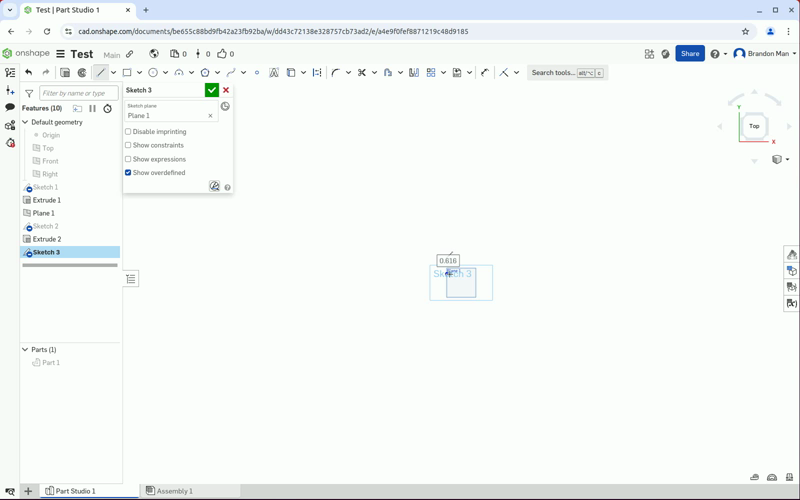
key_up(shift)
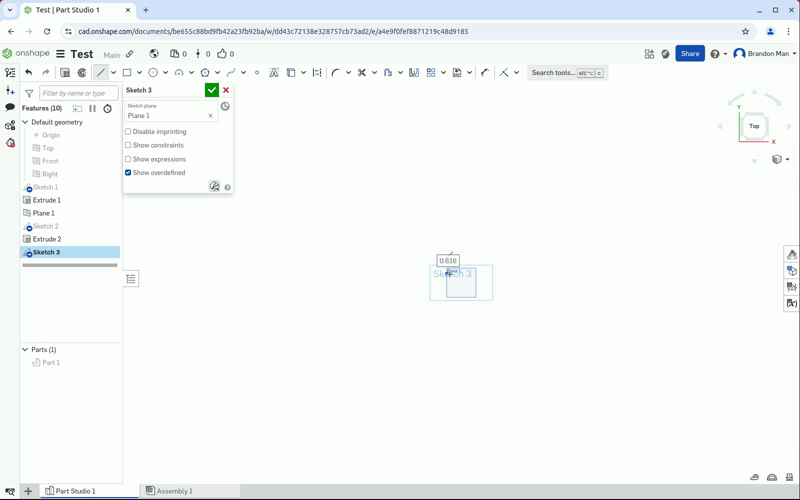
key_down(shift)
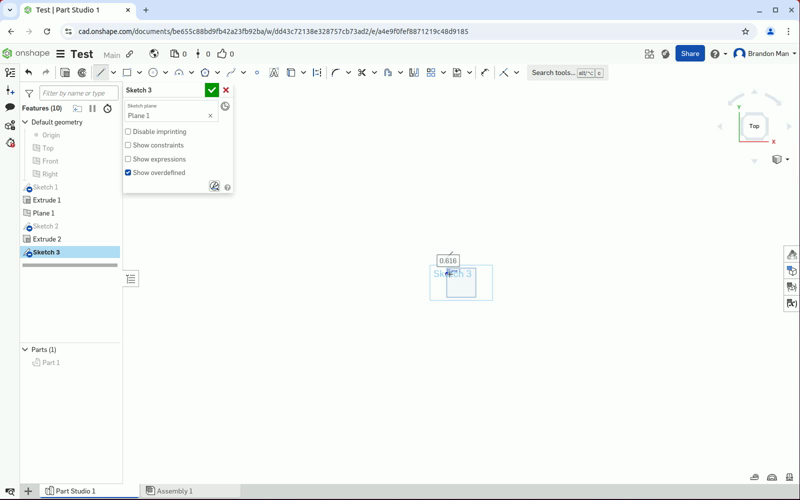
mouse_move(479, 273)
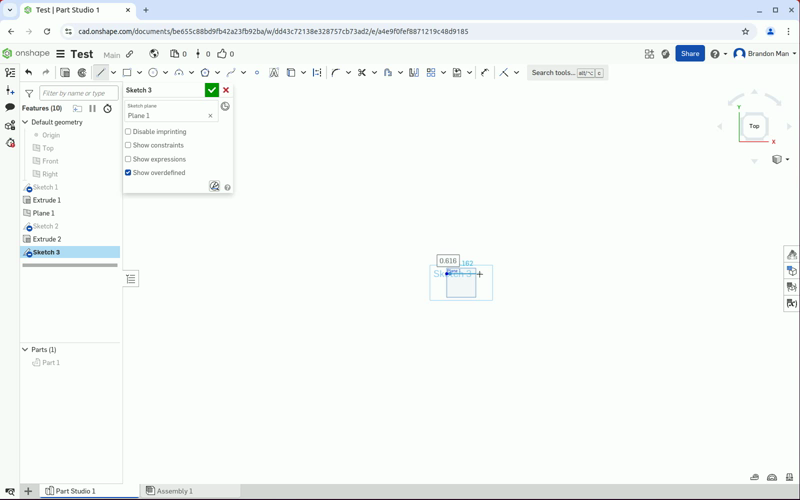
mouse_move(449, 263)
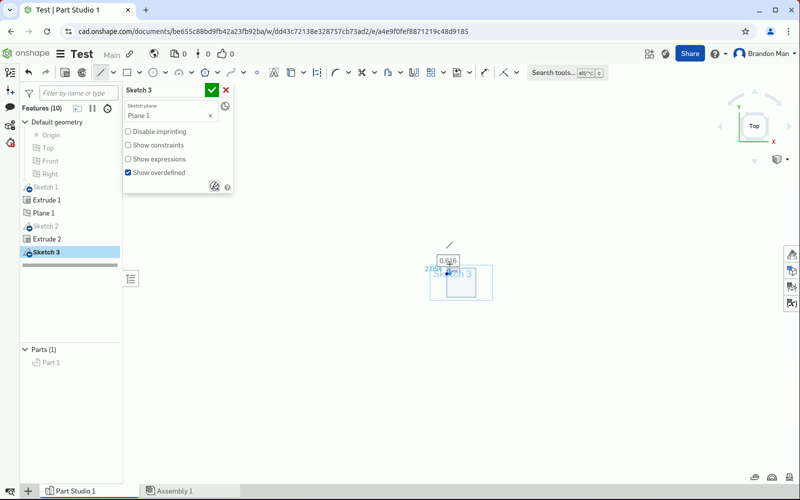
click(449, 263)
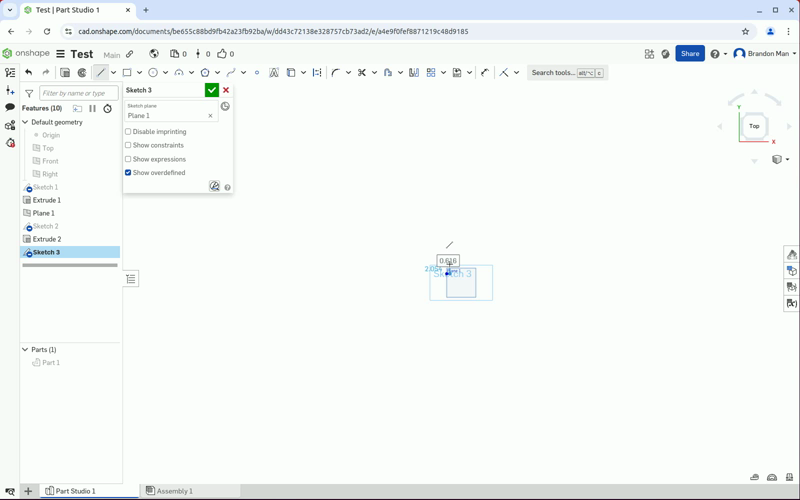
key_up(shift)
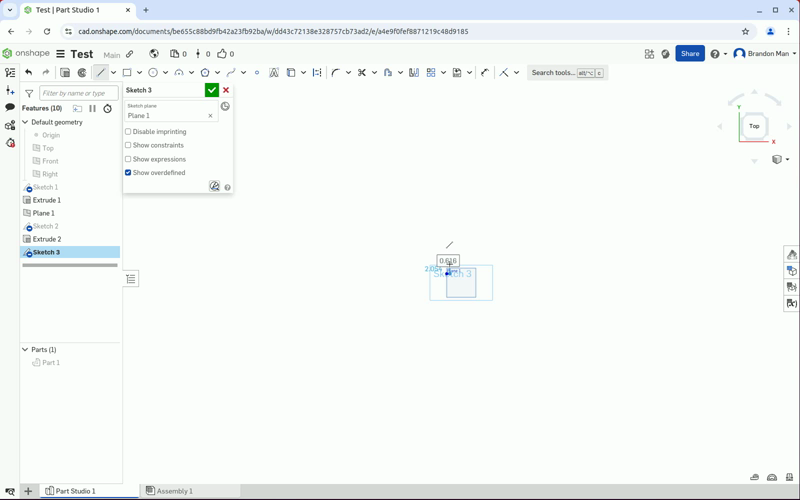
key_down(shift)
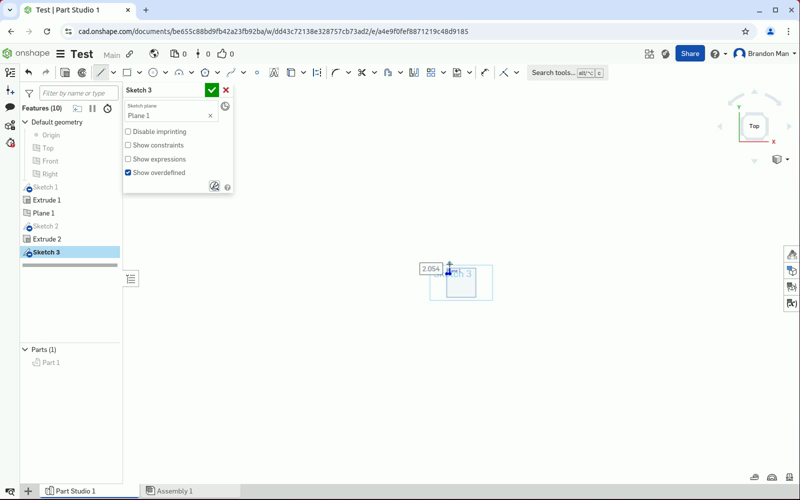
mouse_move(479, 263)
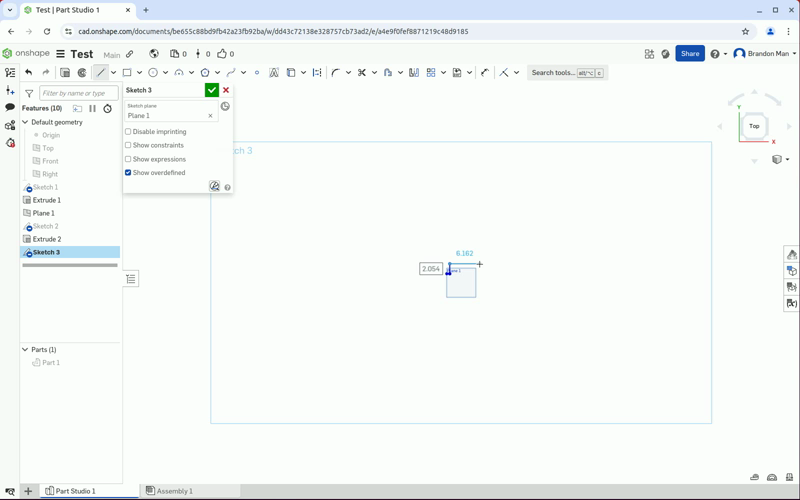
mouse_move(471, 263)
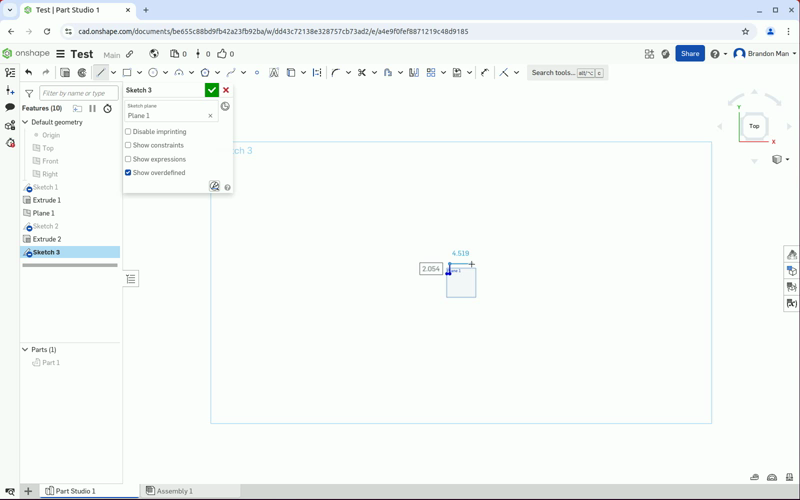
click(471, 263)
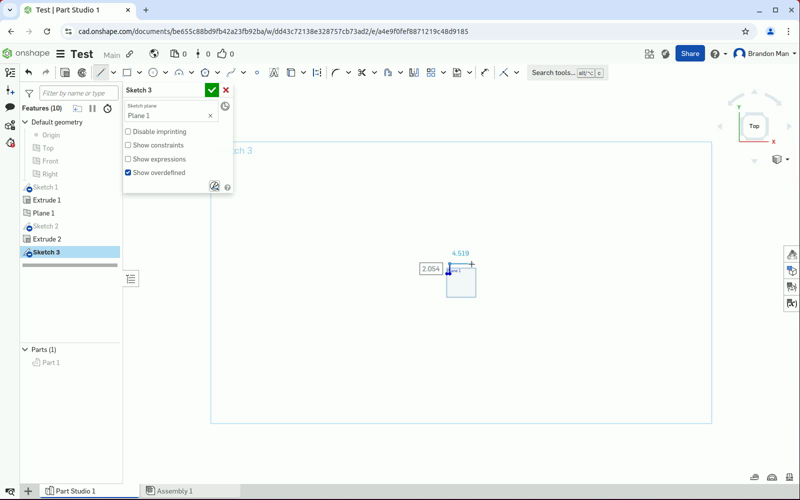
key_up(shift)
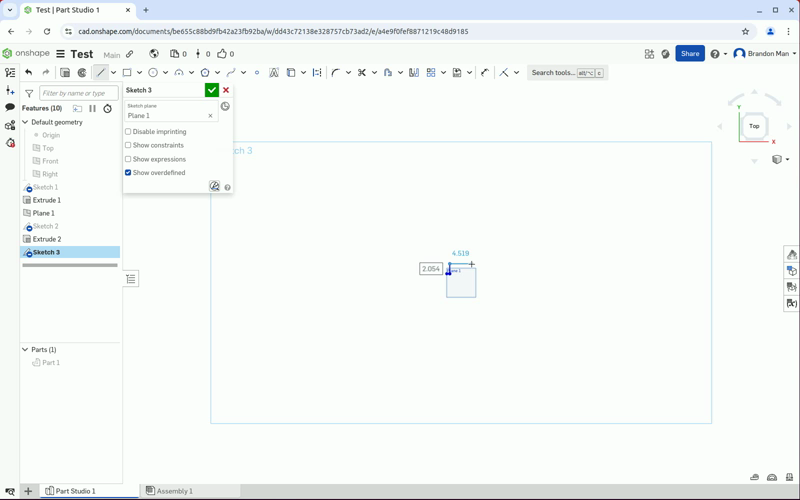
key_down(shift)
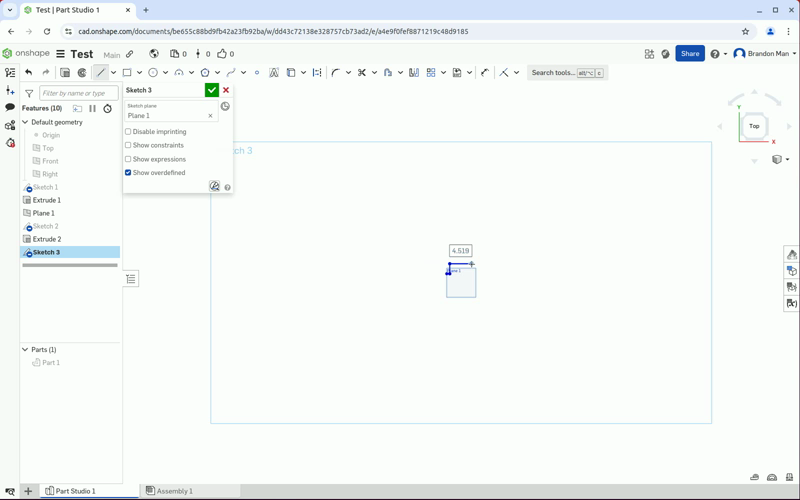
mouse_move(501, 263)
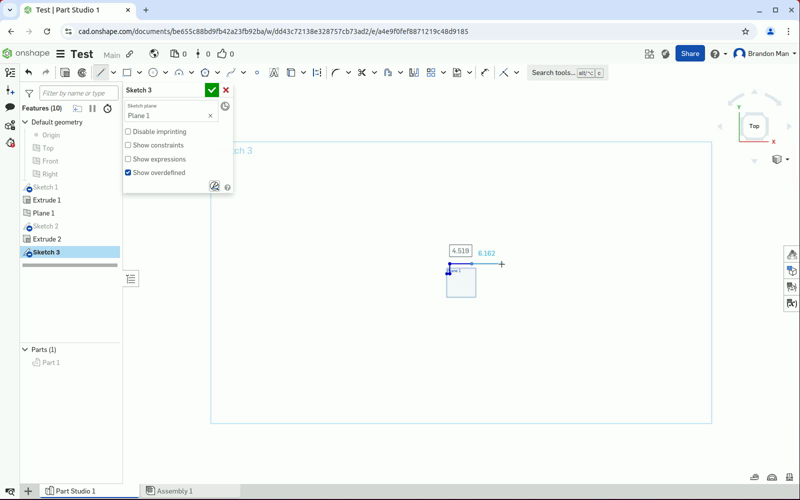
mouse_move(471, 273)
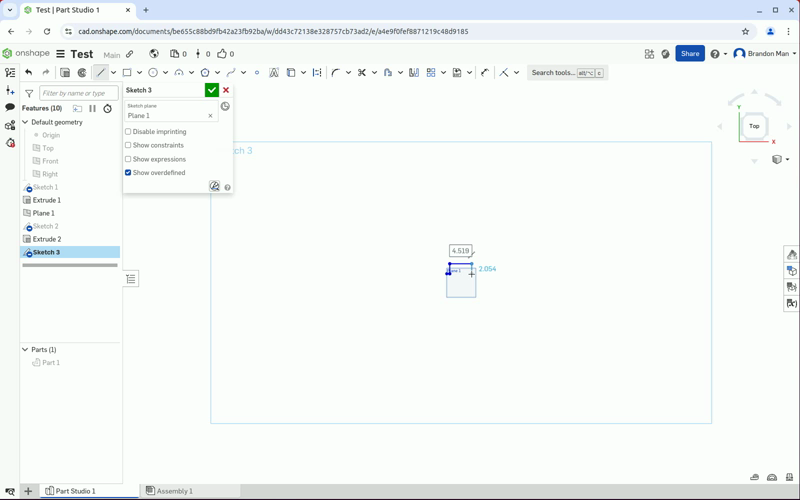
click(471, 273)
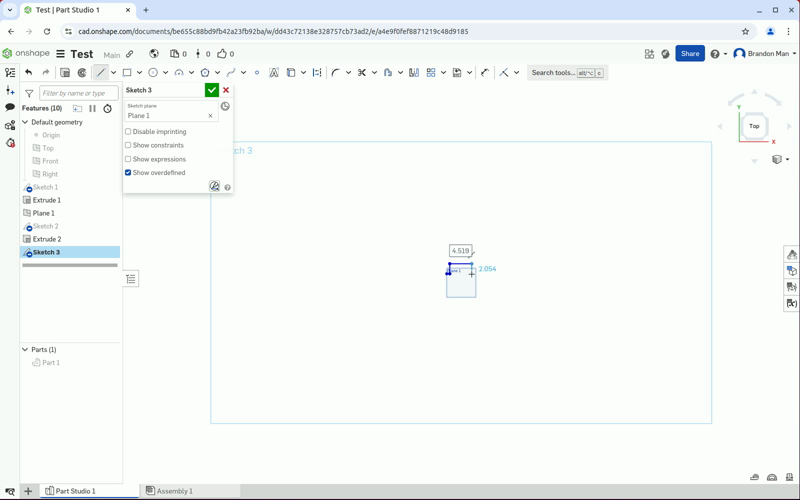
key_up(shift)
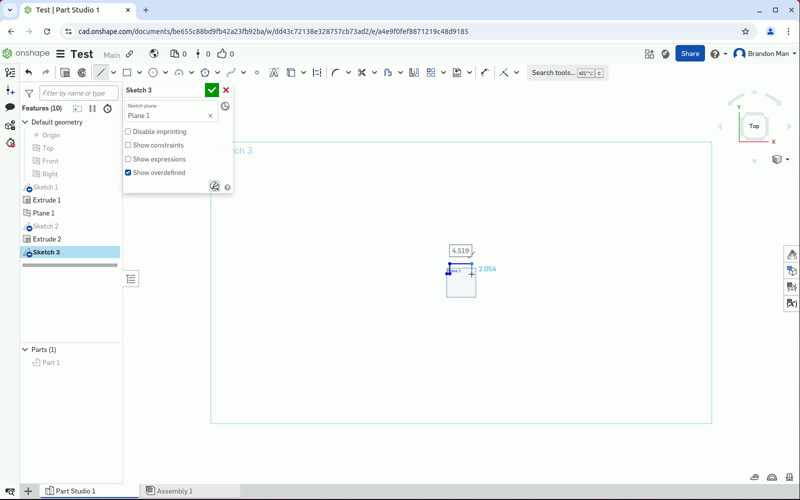
key_down(shift)
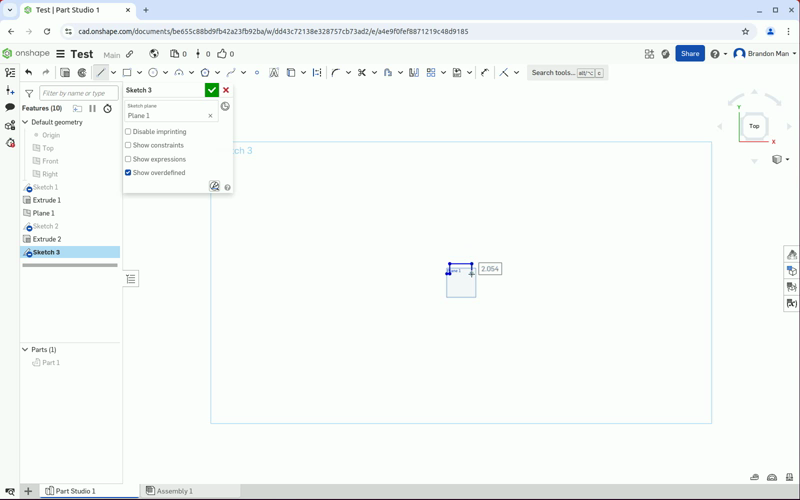
mouse_move(501, 273)
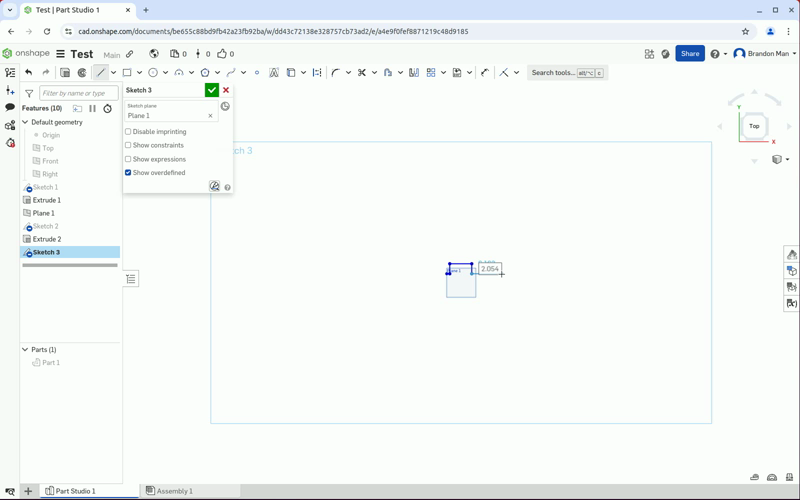
mouse_move(474, 273)
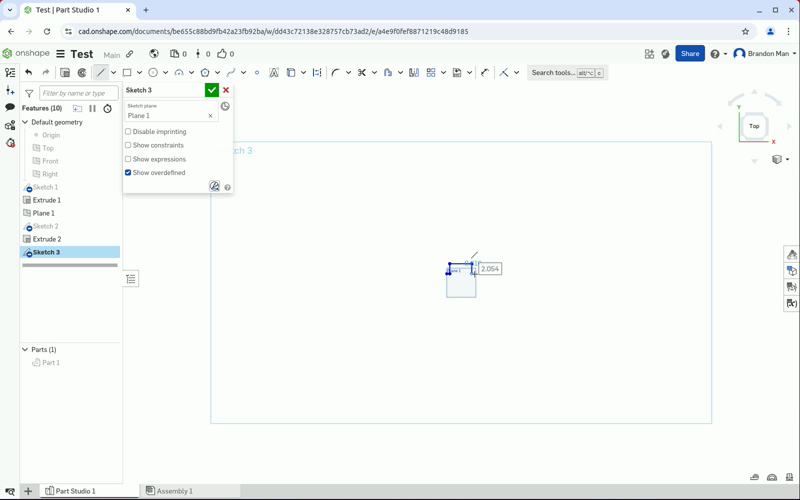
scroll(6)
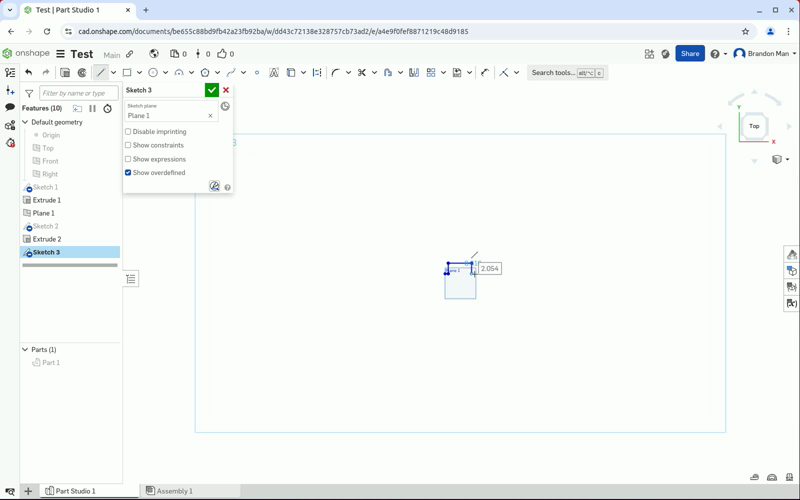
scroll(6)
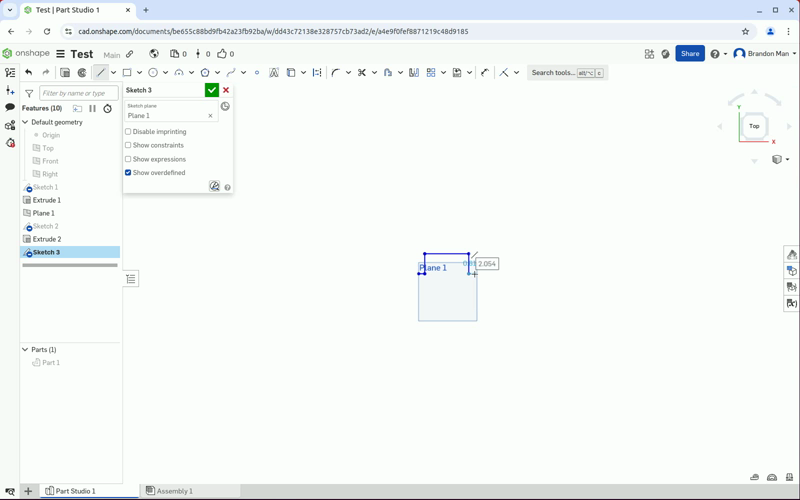
scroll(6)
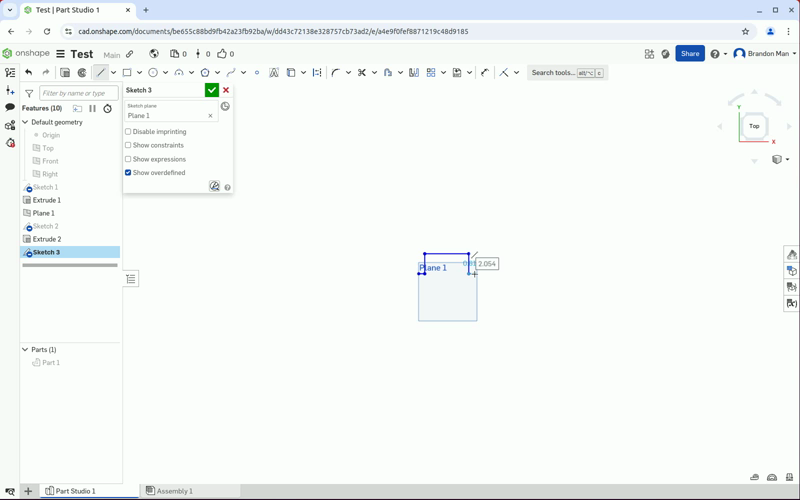
scroll(6)
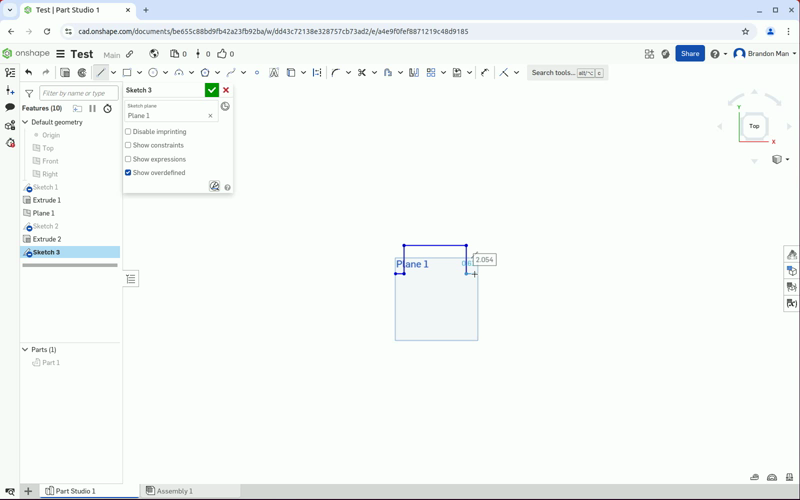
scroll(6)
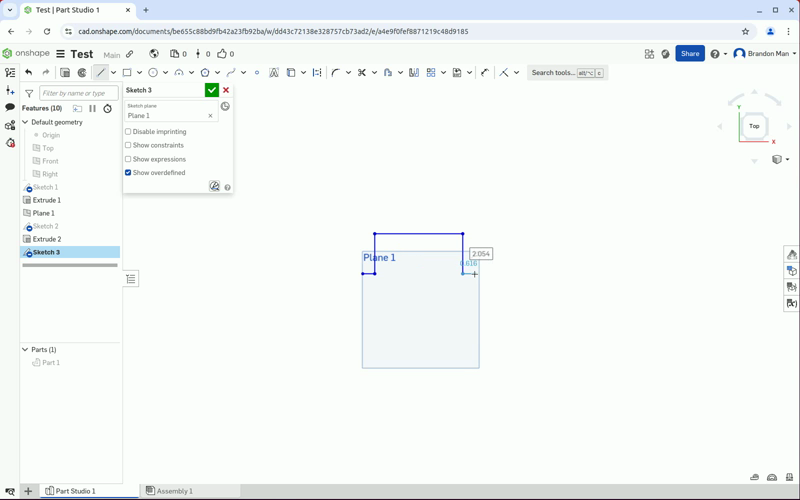
scroll(6)
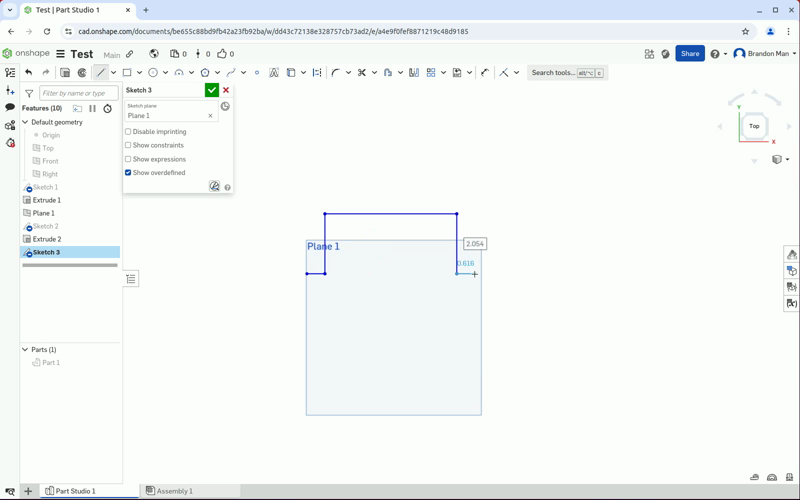
scroll(6)
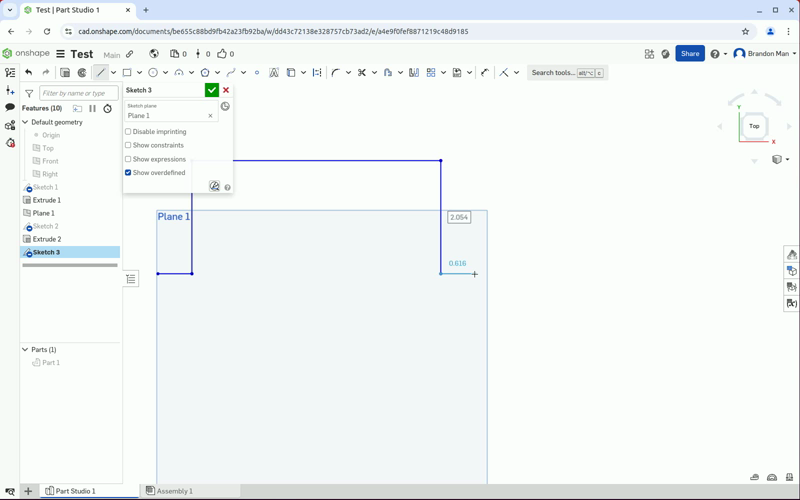
click(474, 273)
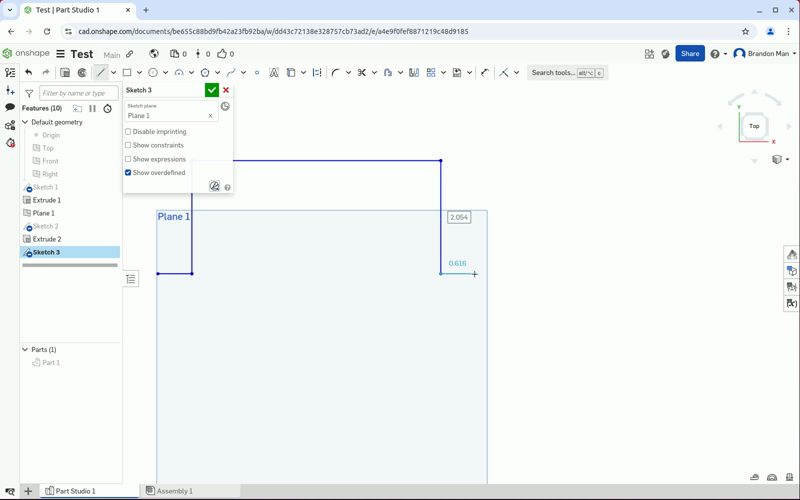
scroll(-6)
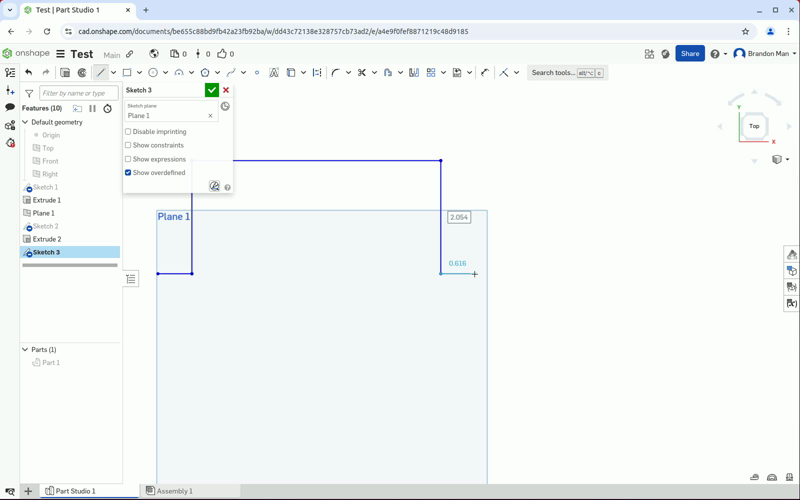
scroll(-6)
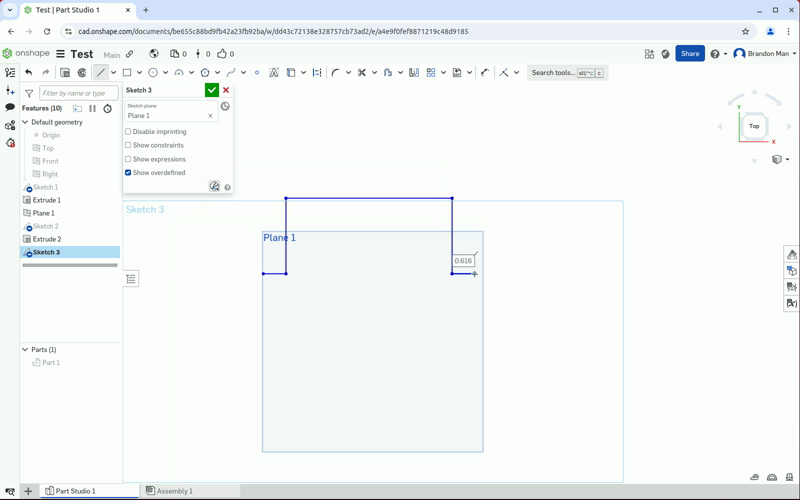
scroll(-6)
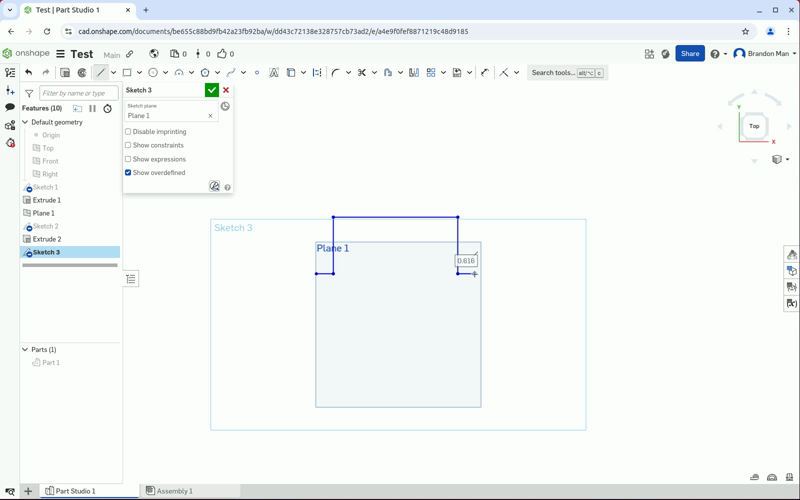
scroll(-6)
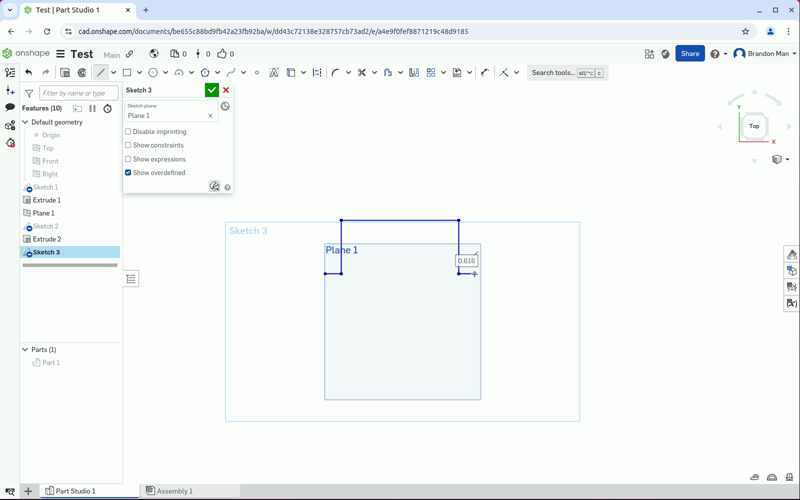
scroll(-6)
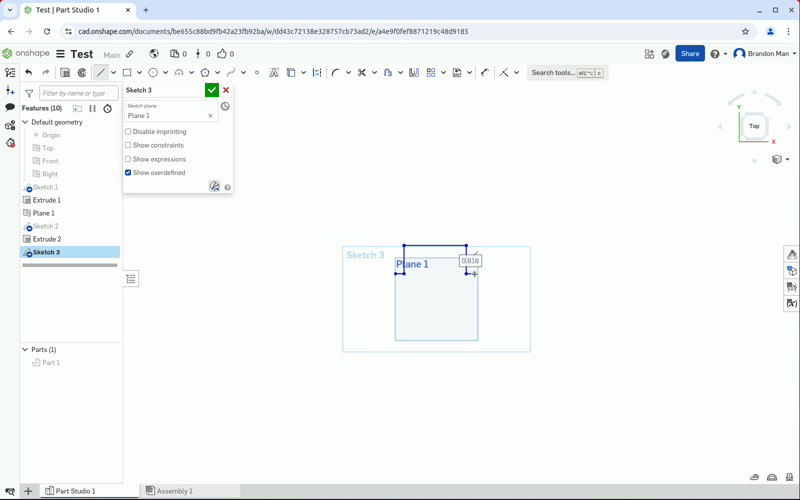
scroll(-6)
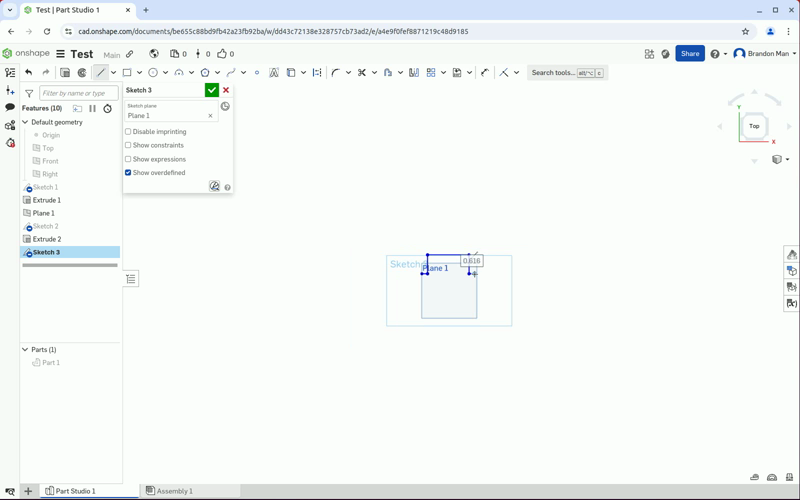
scroll(-6)
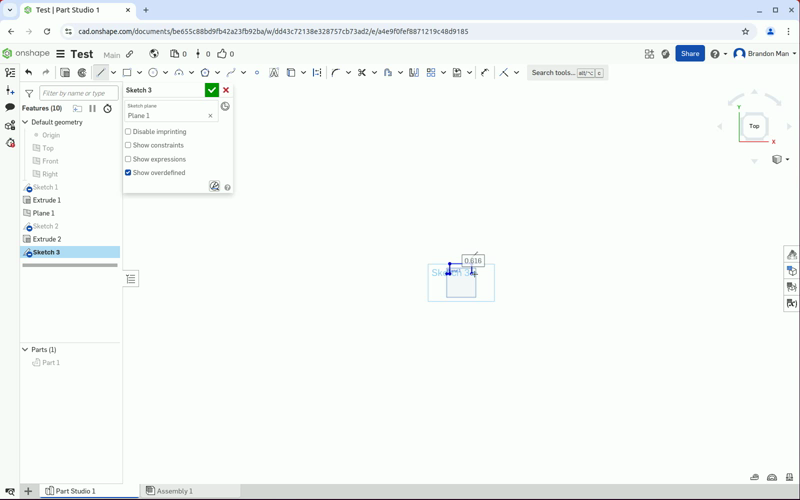
key_up(shift)
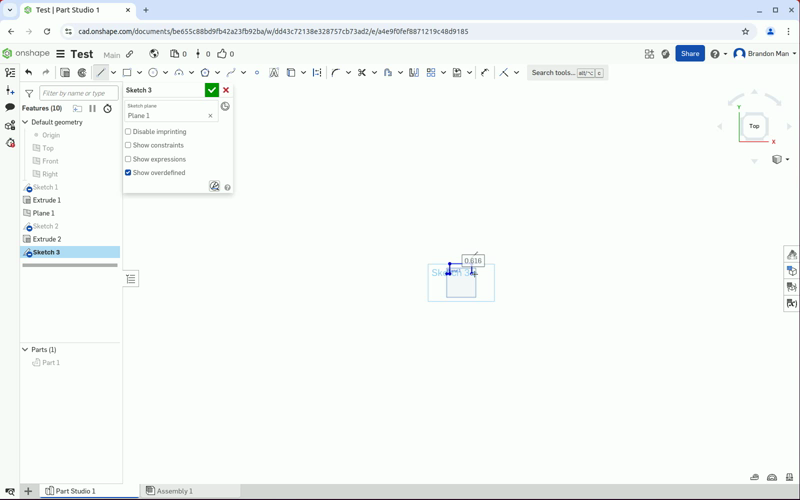
key_down(shift)
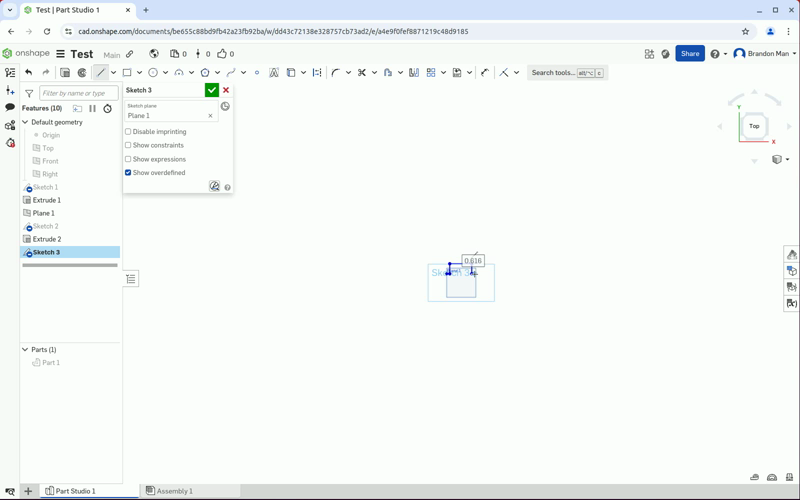
mouse_move(504, 273)
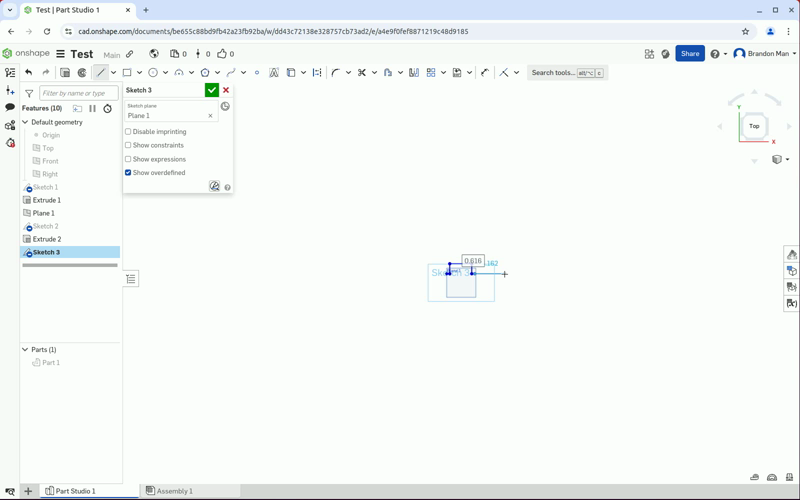
mouse_move(474, 223)
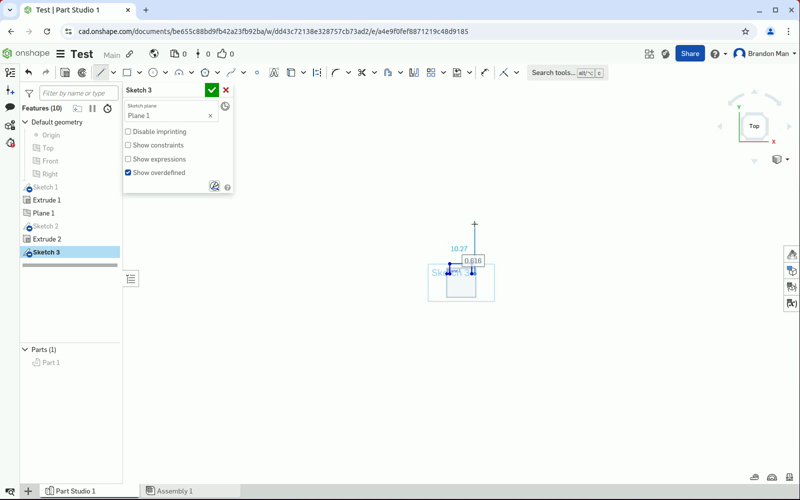
click(474, 223)
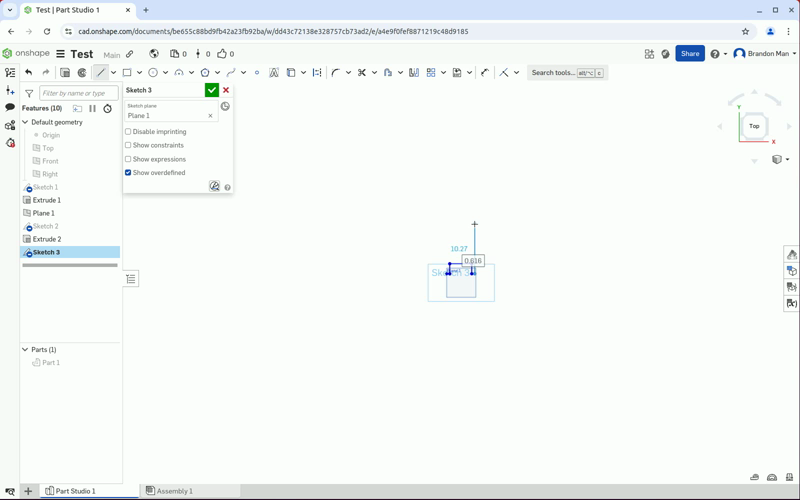
key_up(shift)
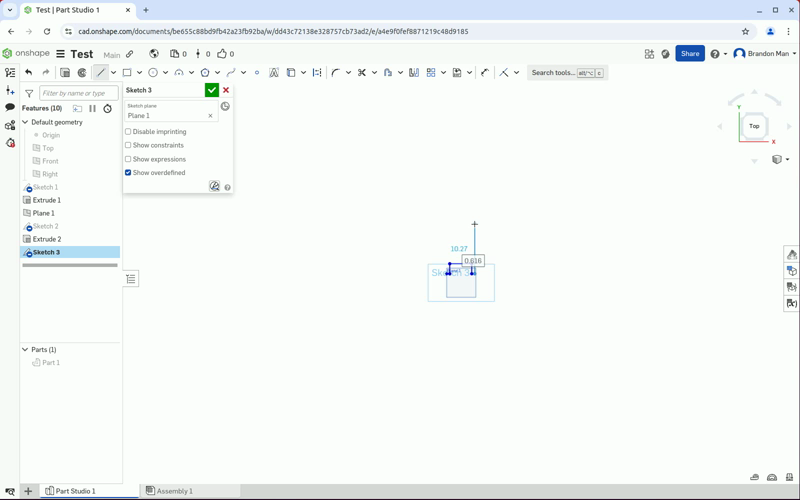
key_down(shift)
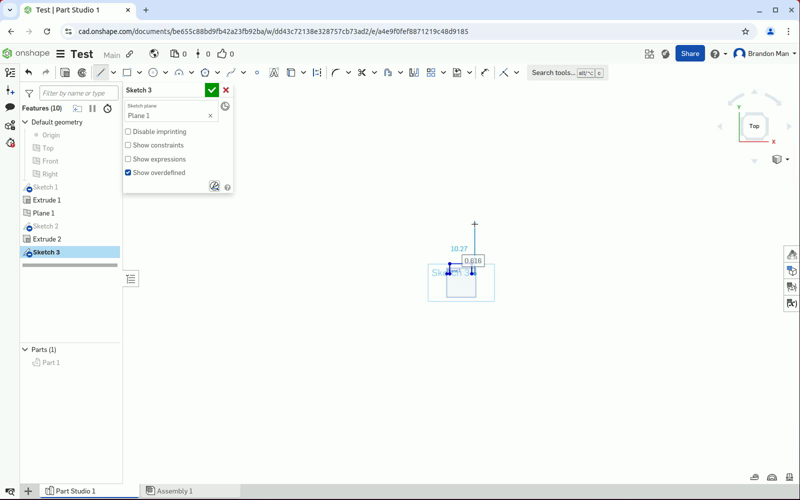
mouse_move(504, 223)
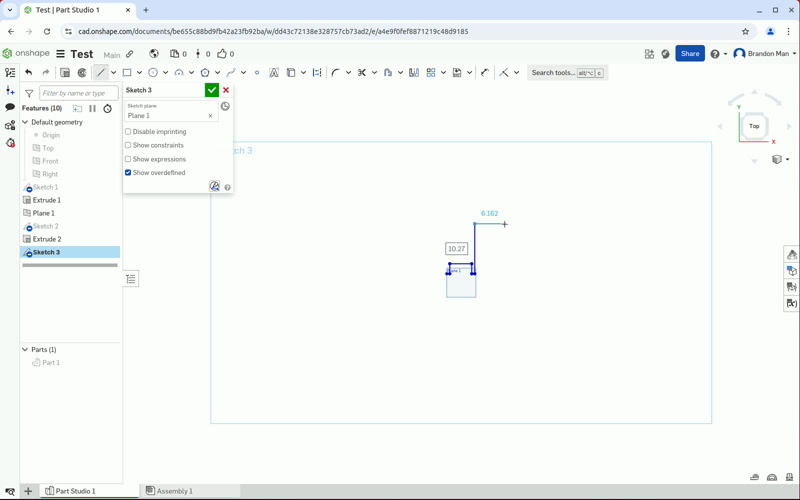
mouse_move(446, 223)
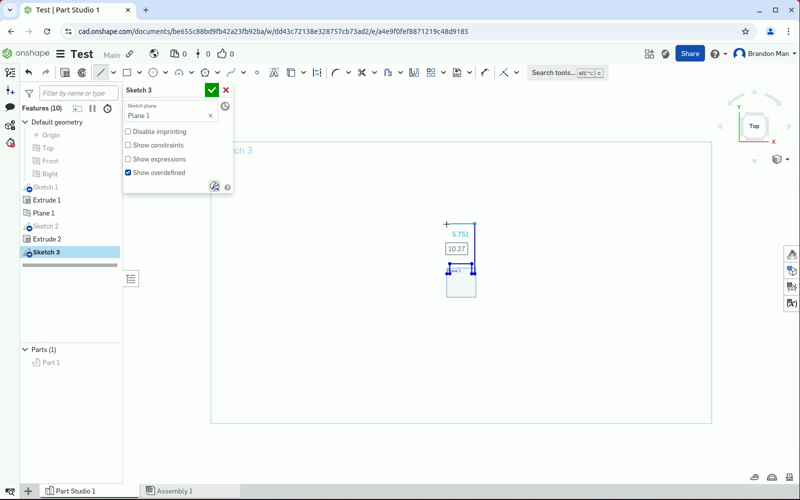
click(446, 223)
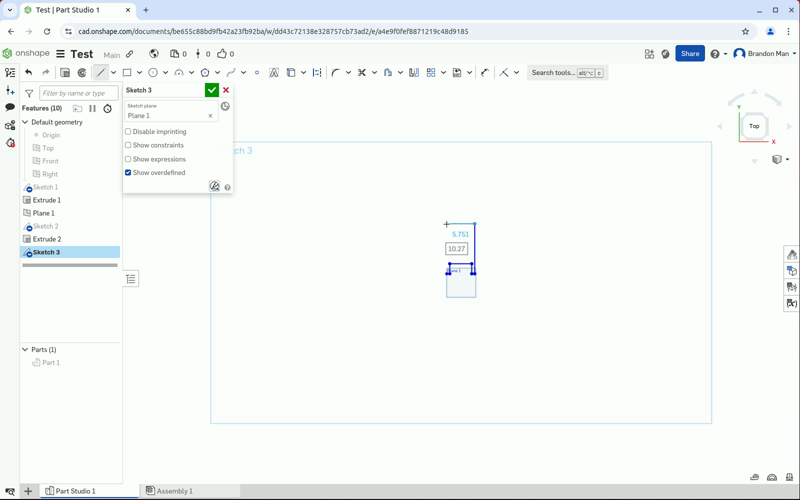
key_up(shift)
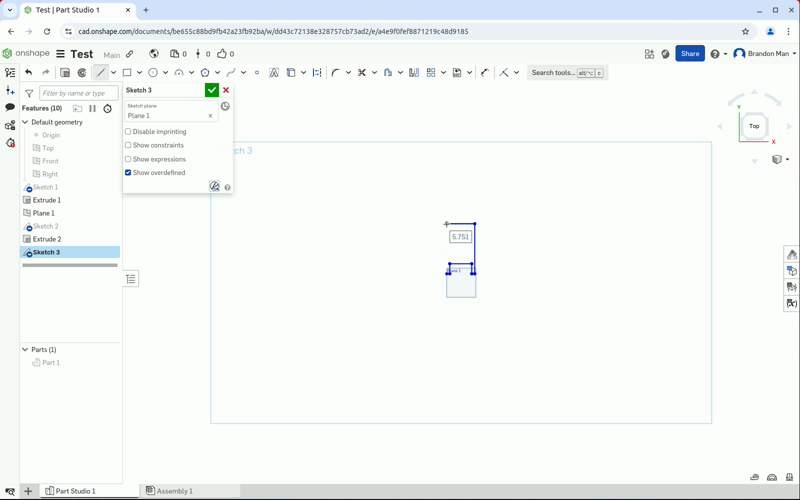
mouse_move(476, 223)
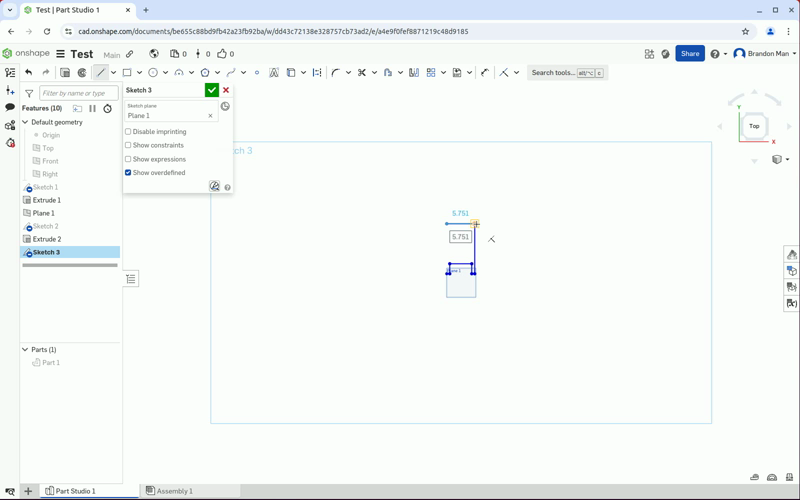
key_down(shift)
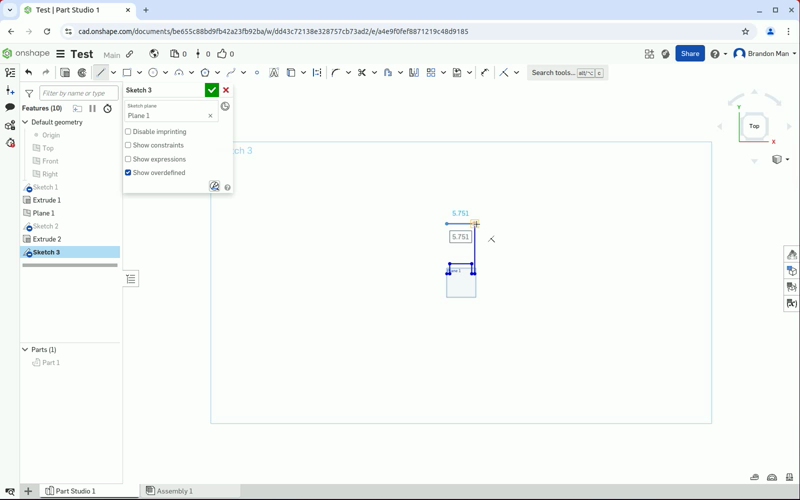
mouse_move(446, 273)
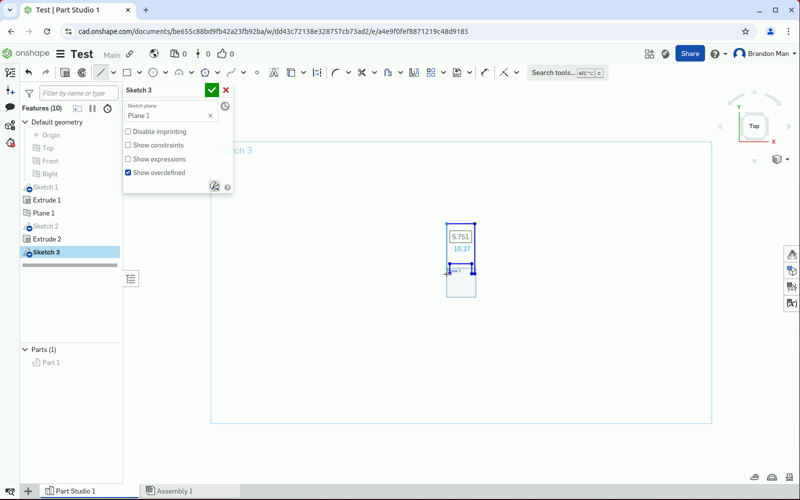
scroll(6)
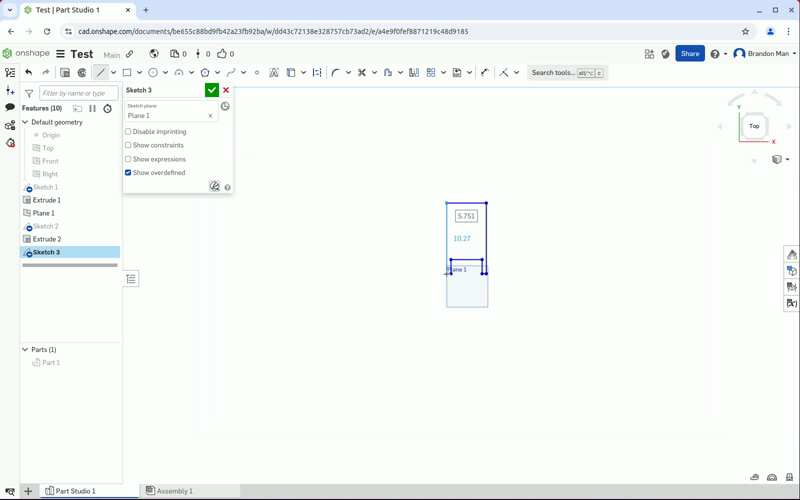
scroll(6)
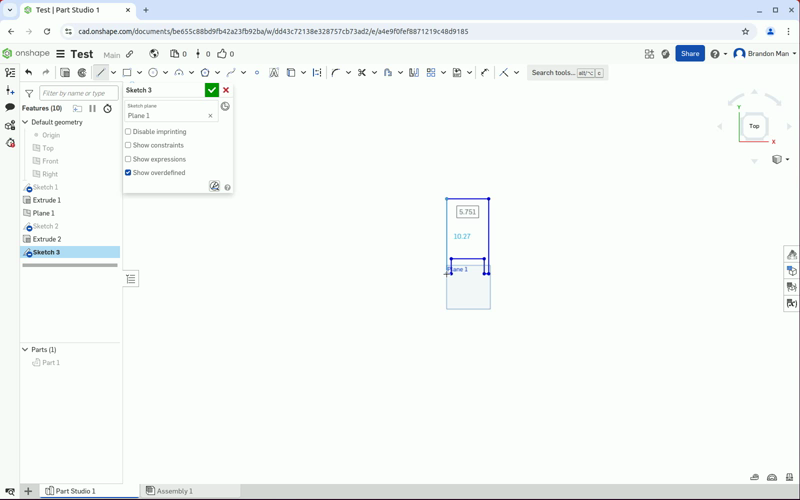
scroll(6)
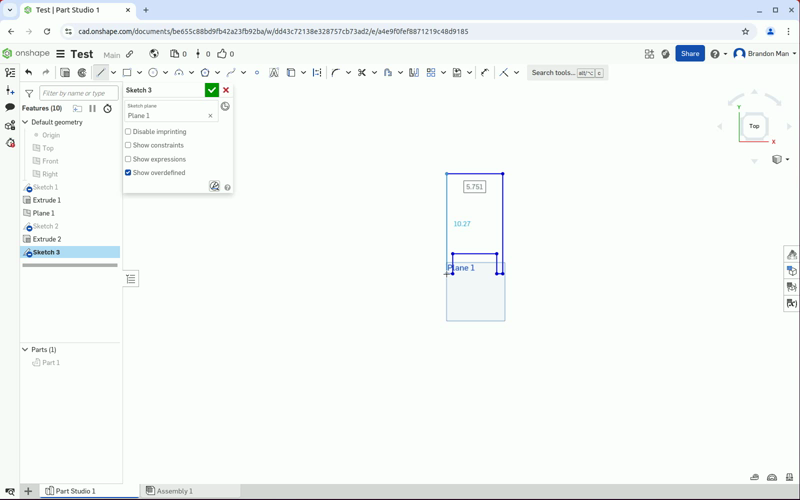
scroll(6)
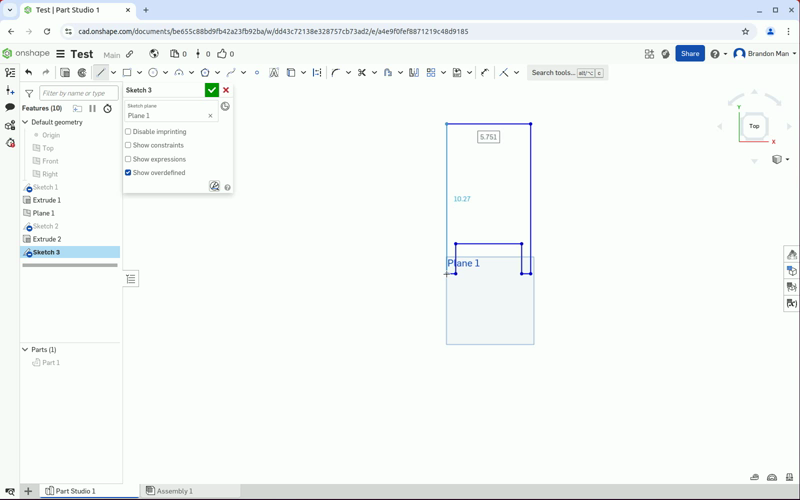
scroll(6)
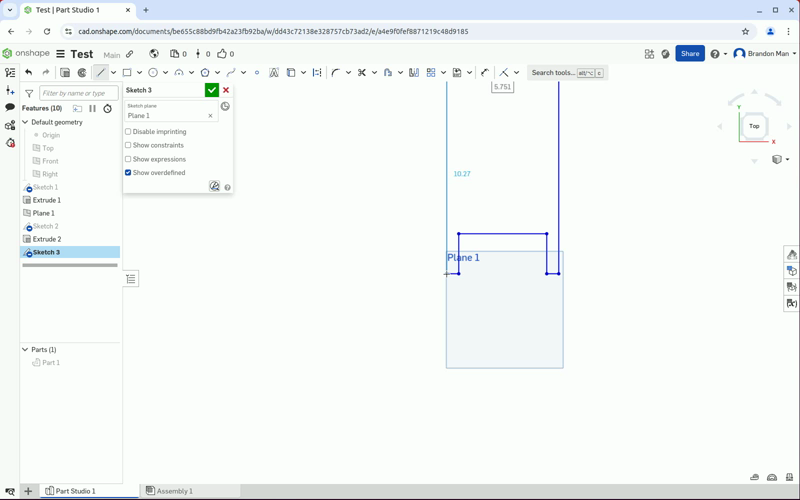
scroll(6)
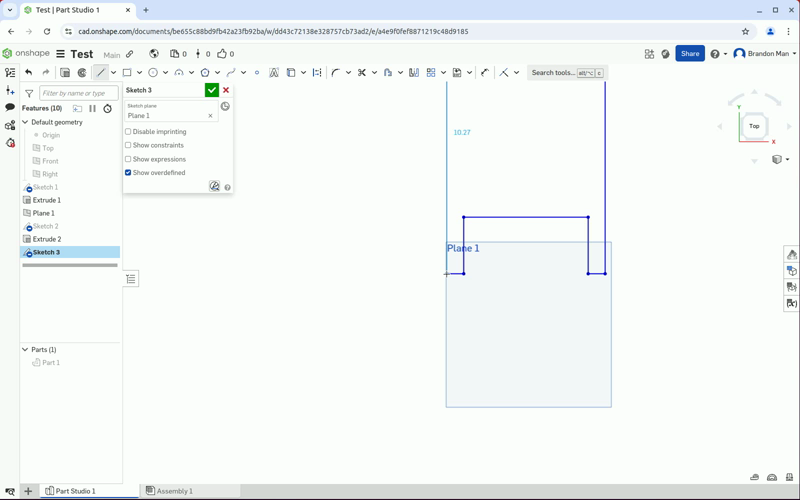
scroll(6)
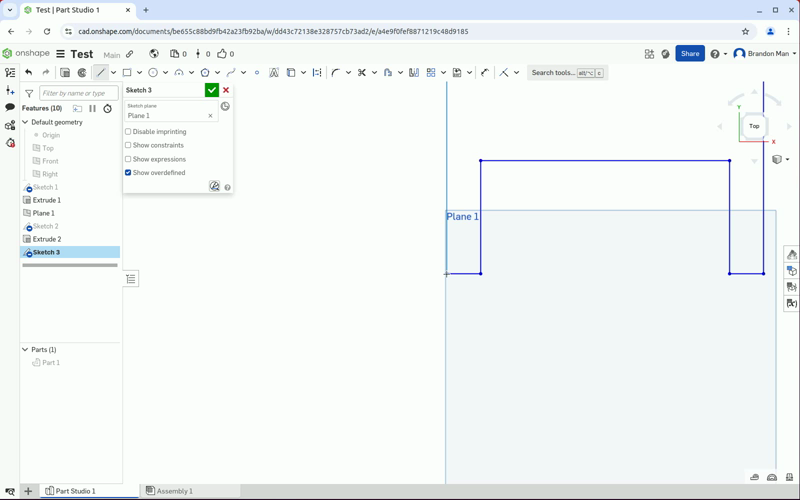
key_up(shift)
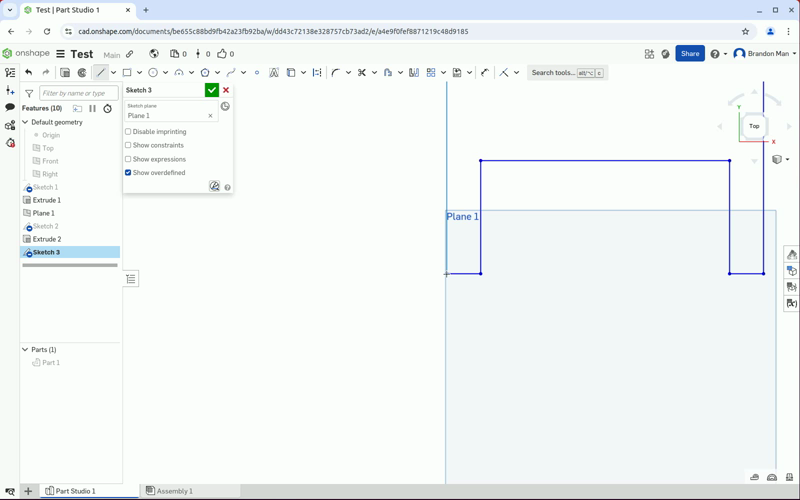
click(446, 273)
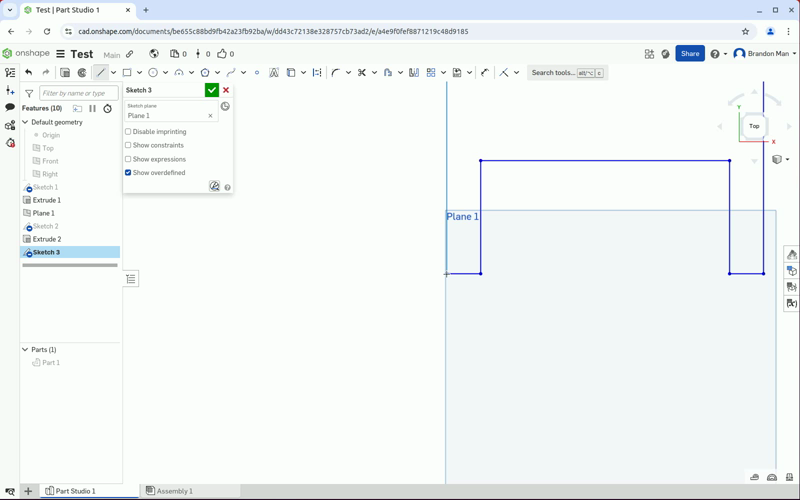
scroll(-6)
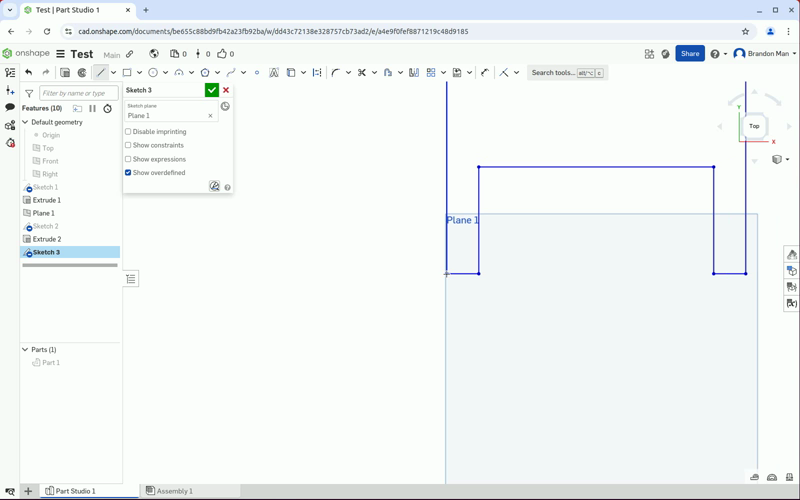
scroll(-6)
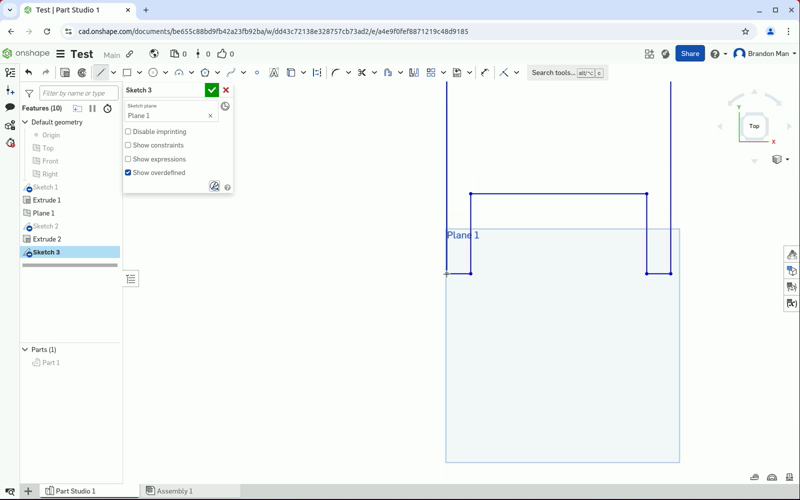
scroll(-6)
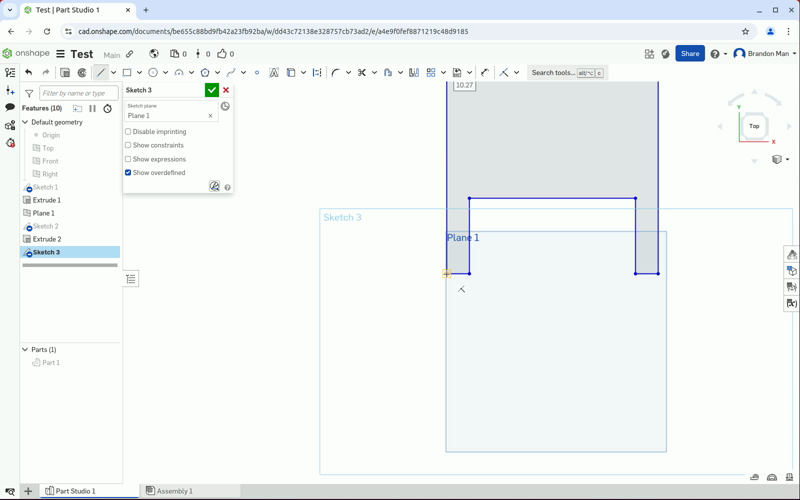
scroll(-6)
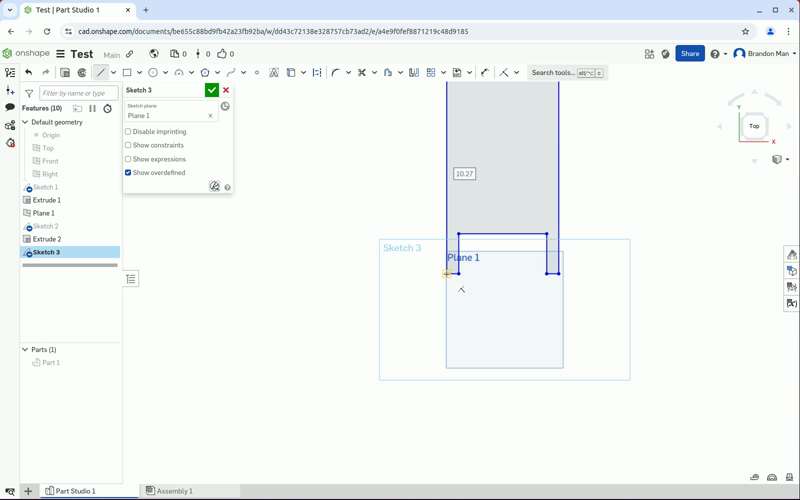
scroll(-6)
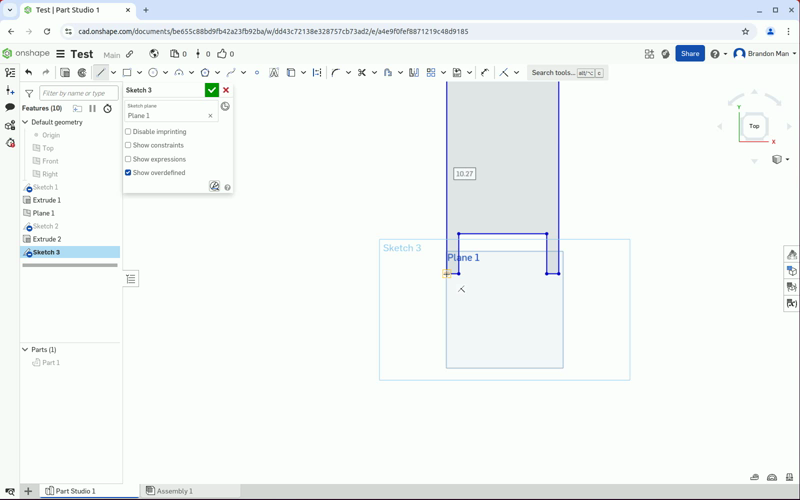
scroll(-6)
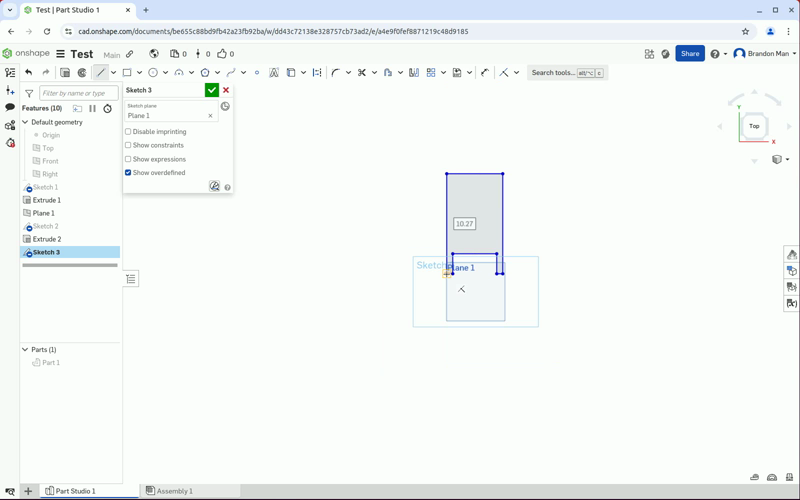
scroll(-6)
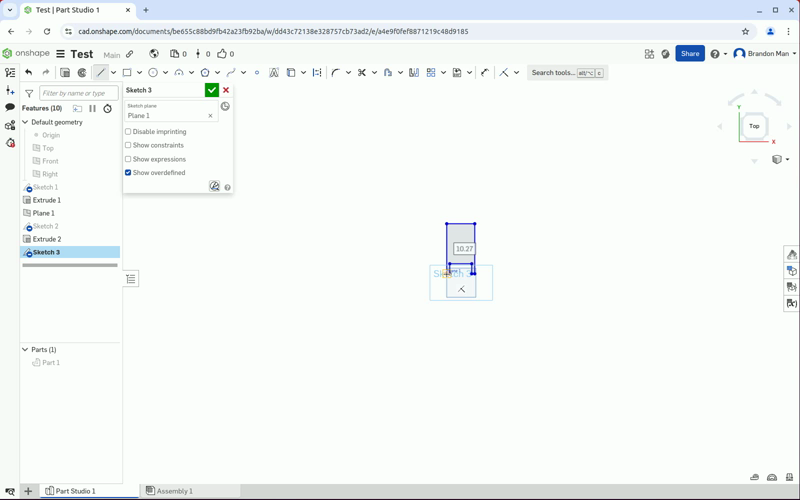
key(esc)
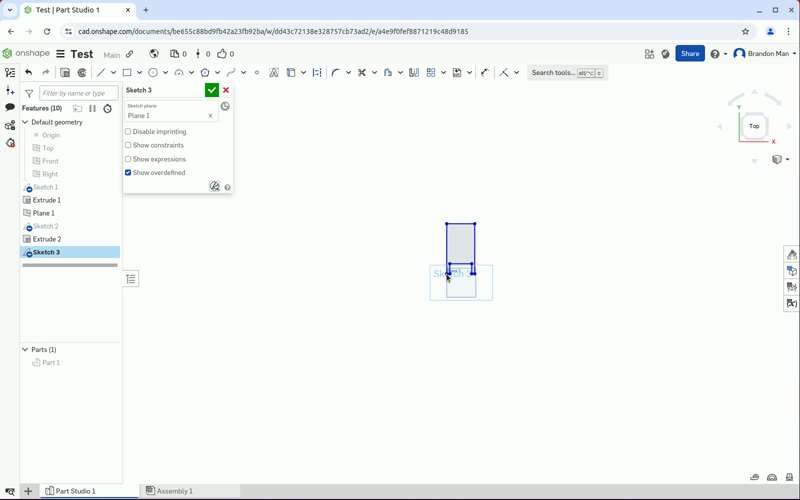
mouse_move(471, 247)
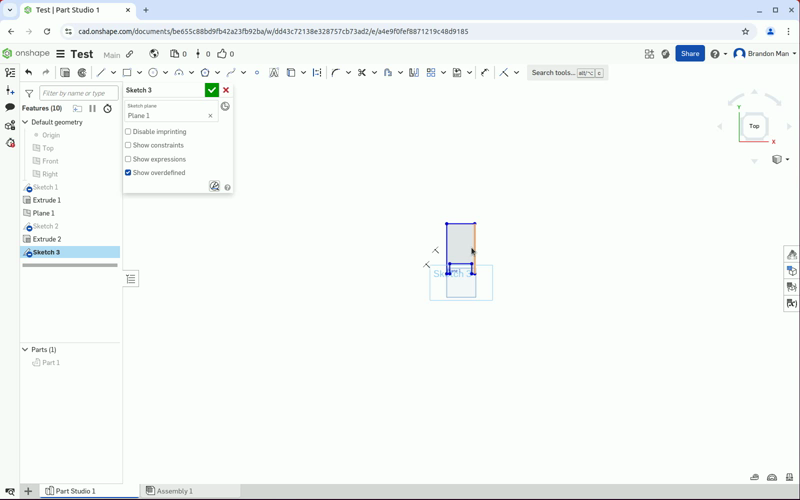
scroll(6)
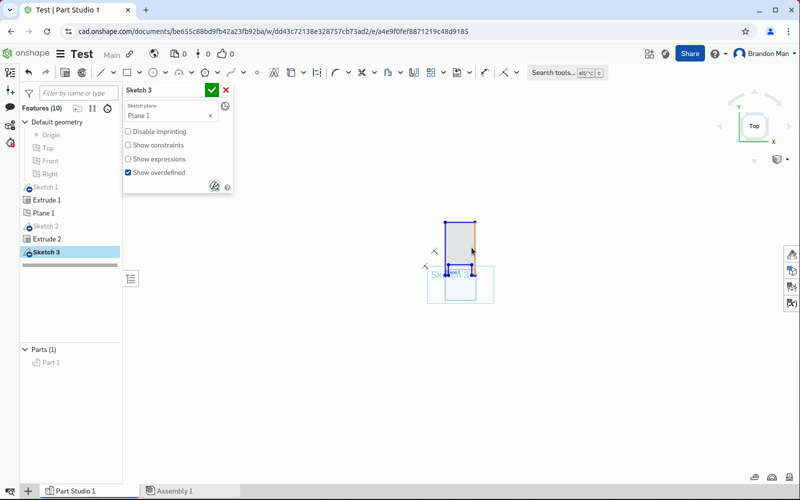
scroll(6)
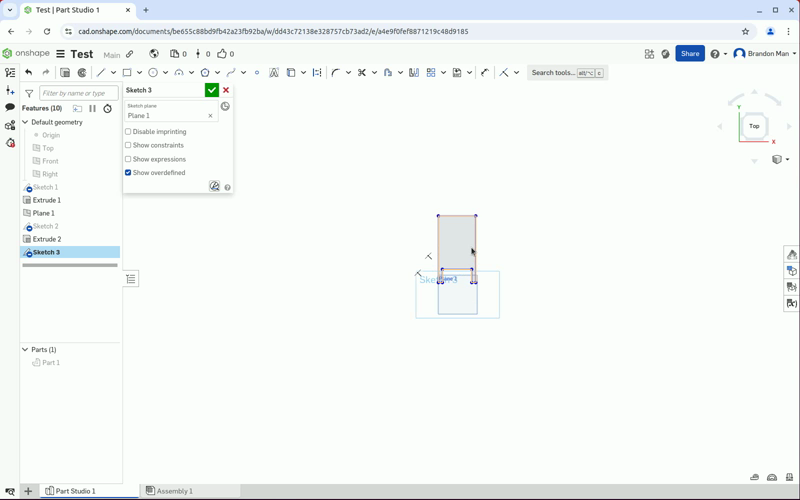
scroll(6)
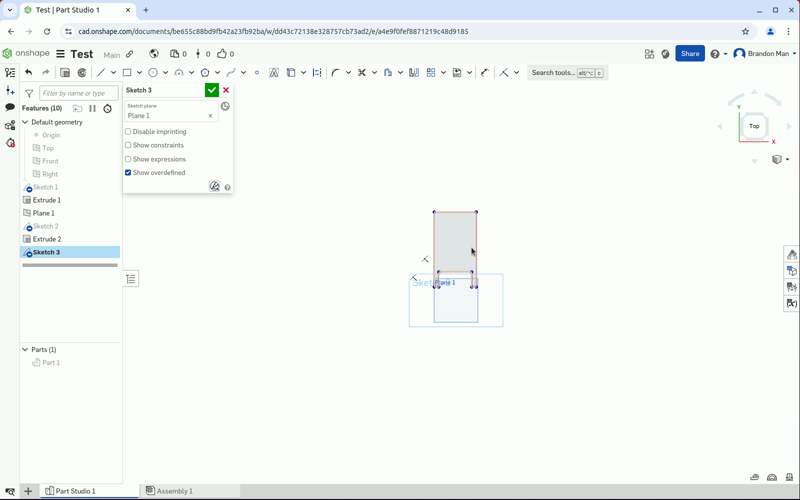
scroll(6)
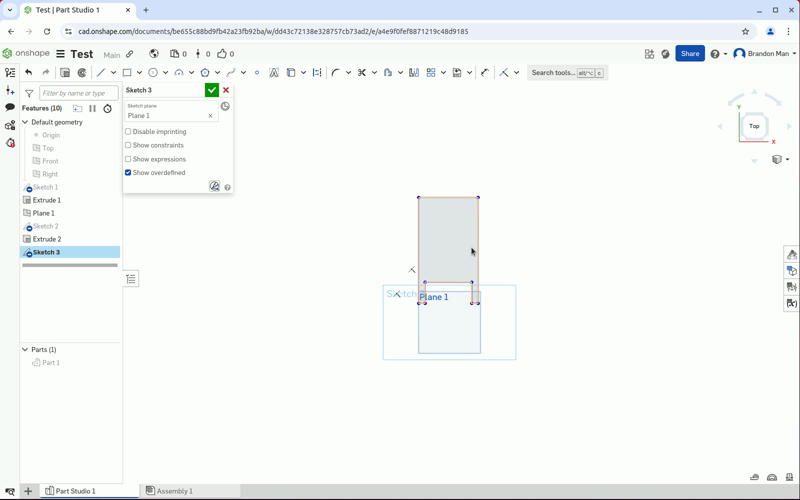
scroll(6)
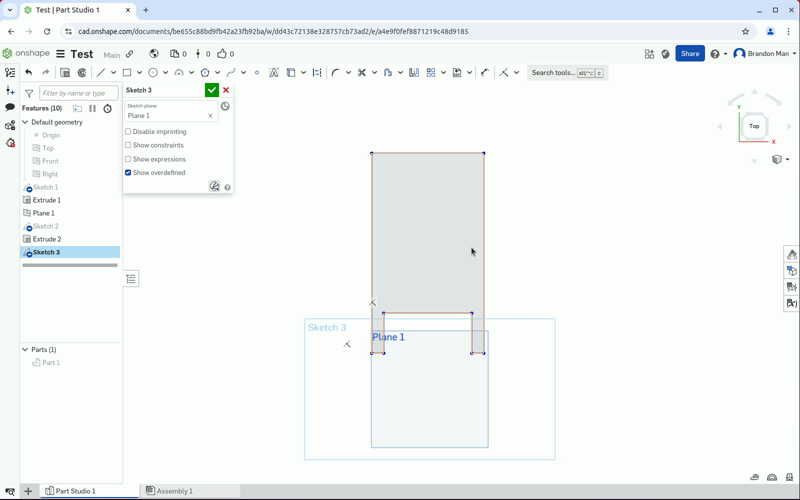
scroll(6)
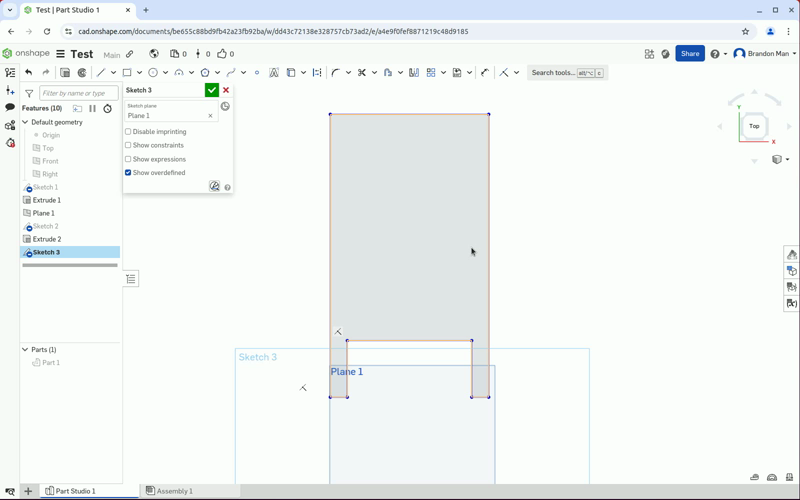
scroll(6)
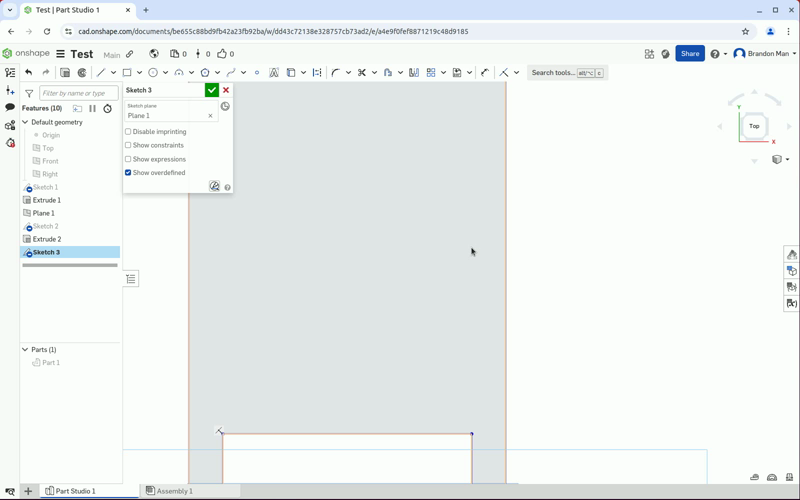
click(471, 247)
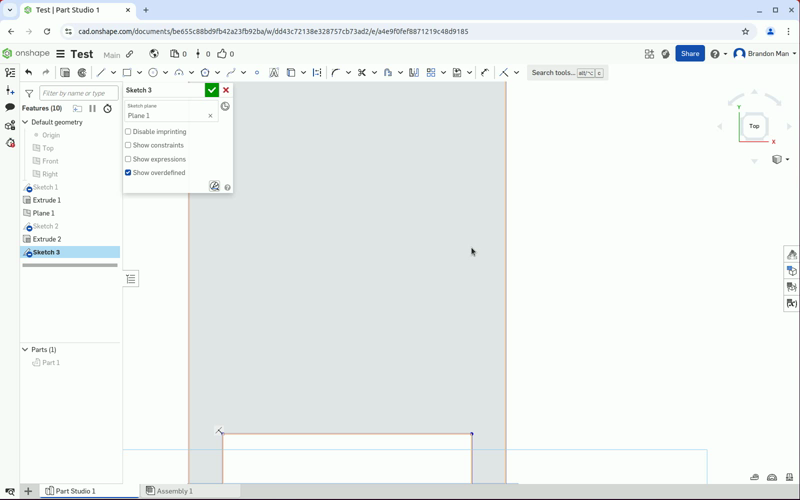
scroll(-6)
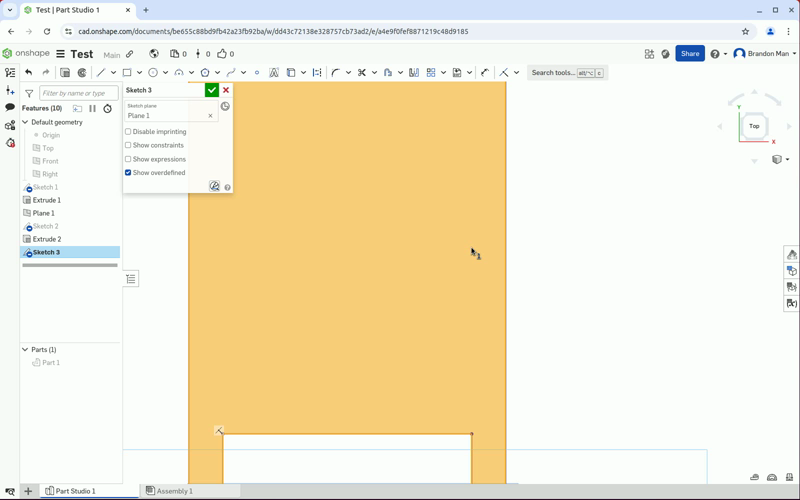
scroll(-6)
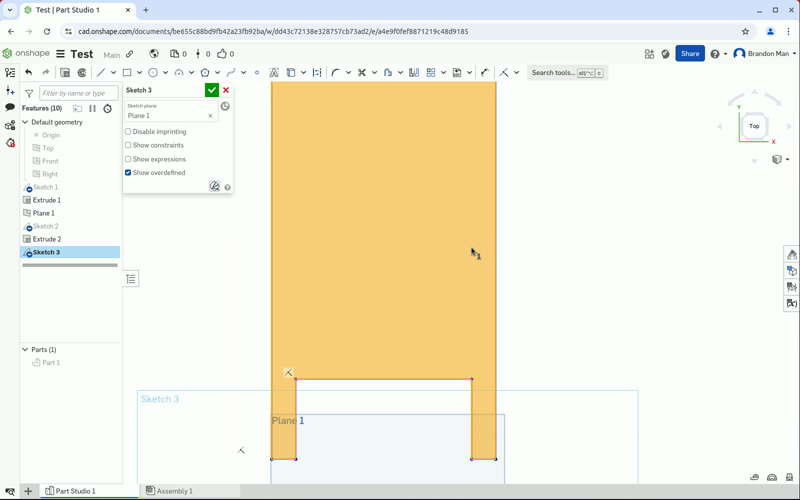
scroll(-6)
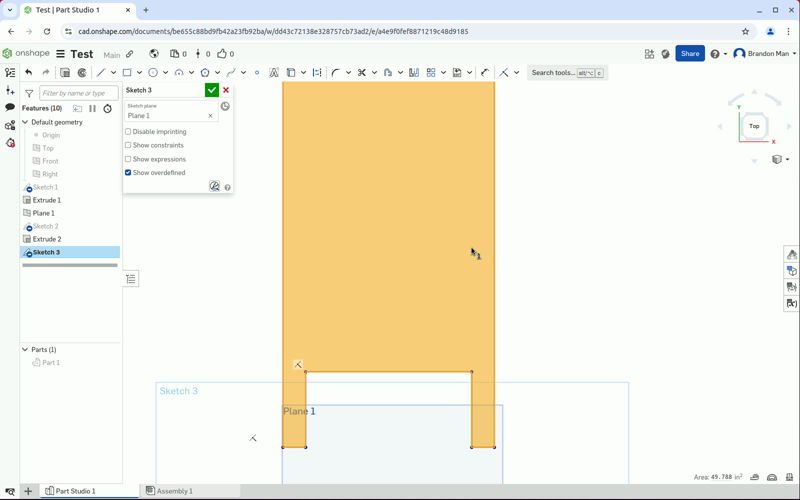
scroll(-6)
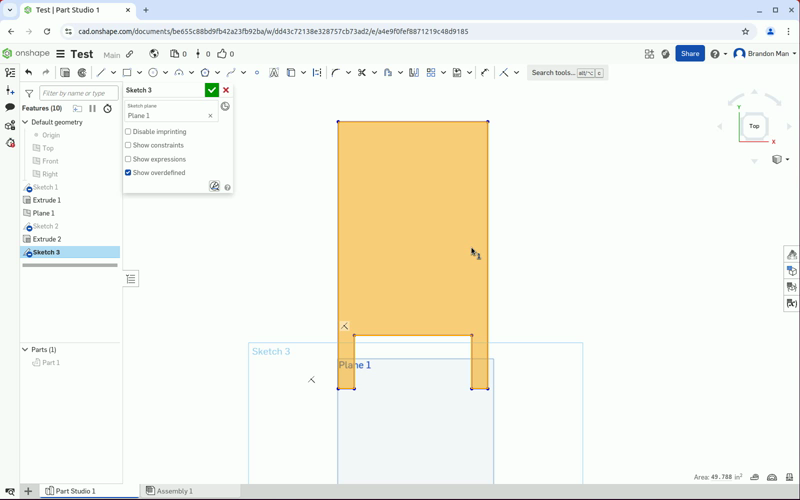
scroll(-6)
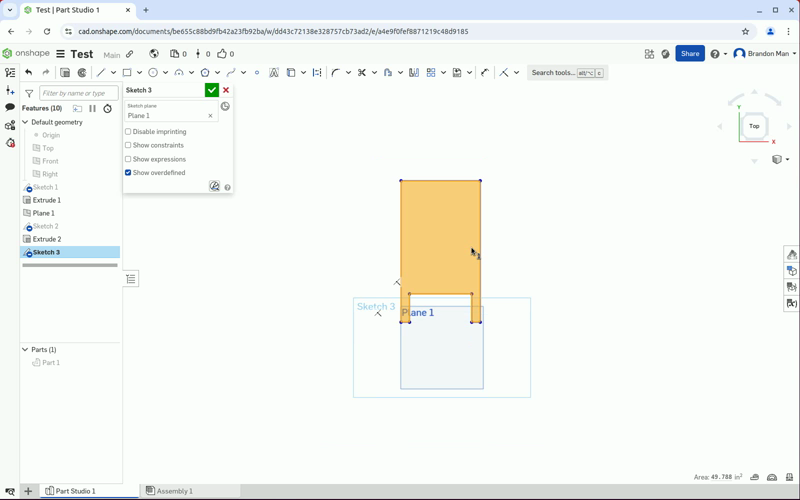
scroll(-6)
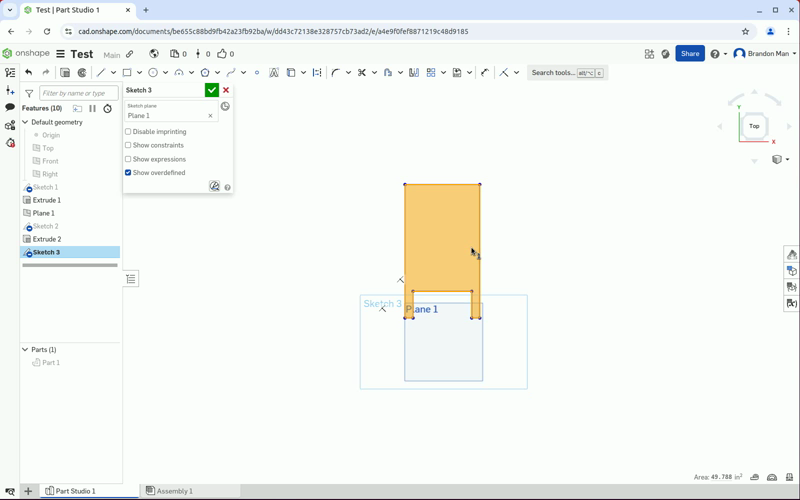
scroll(-6)
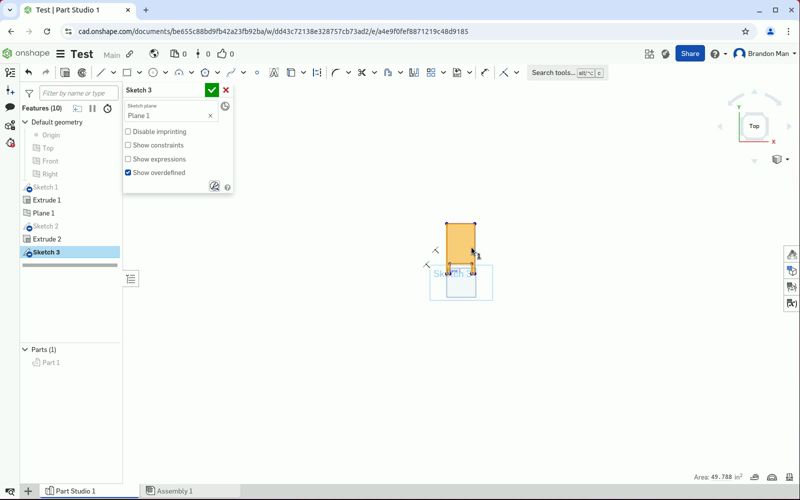
mouse_move(73, 352)
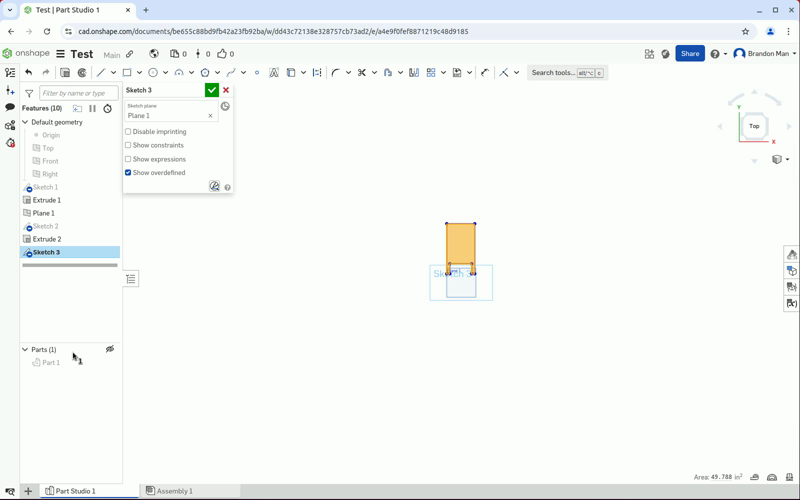
key(shift+y)
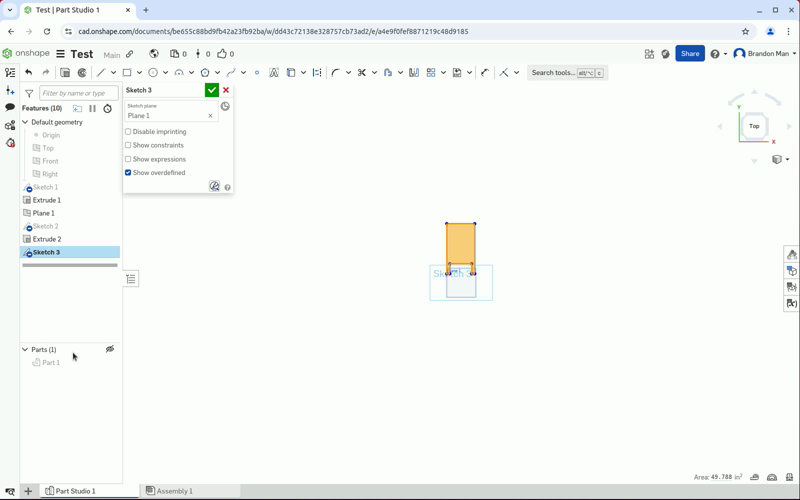
key(shift+e)
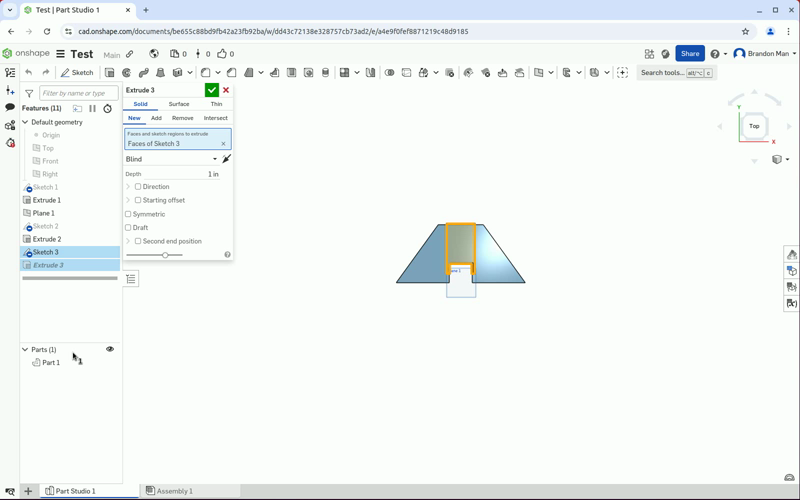
mouse_move(143, 106)
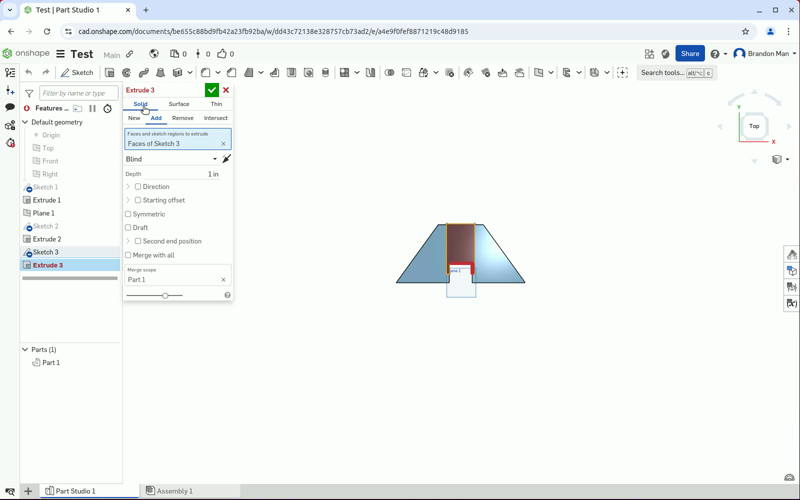
click(143, 106)
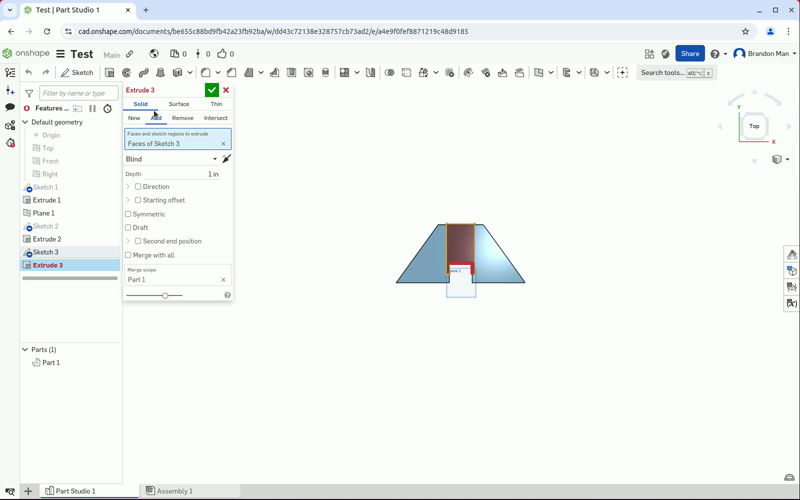
mouse_move(186, 120)
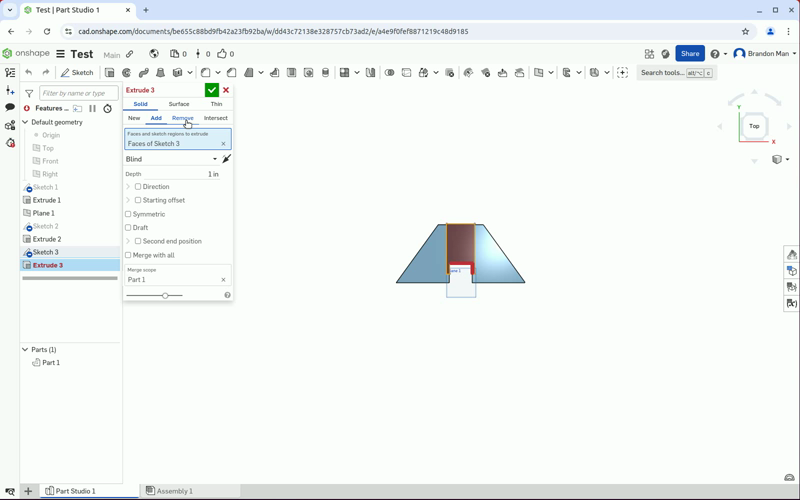
click(186, 120)
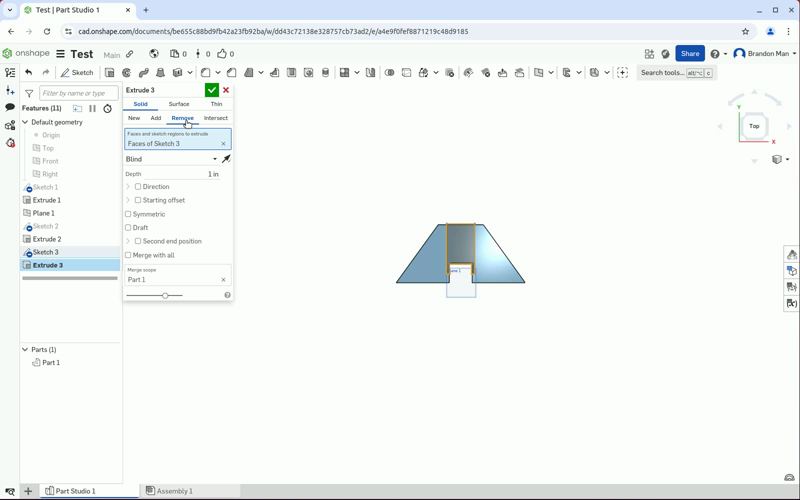
key(tab, 4)
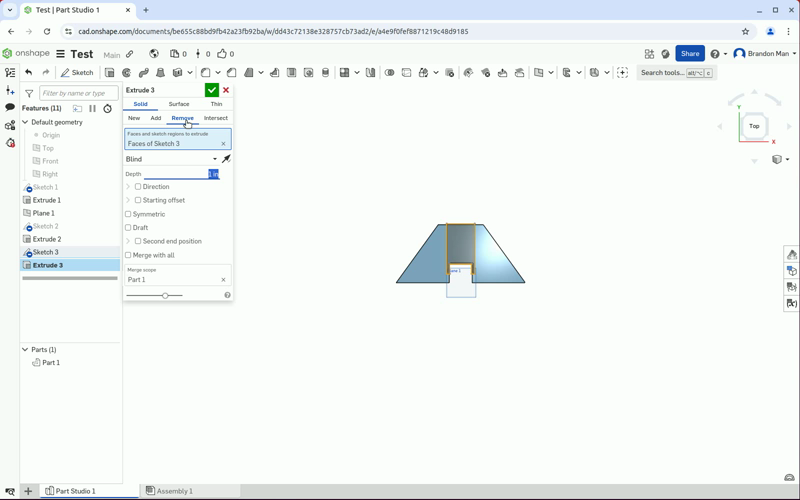
text(5.777)
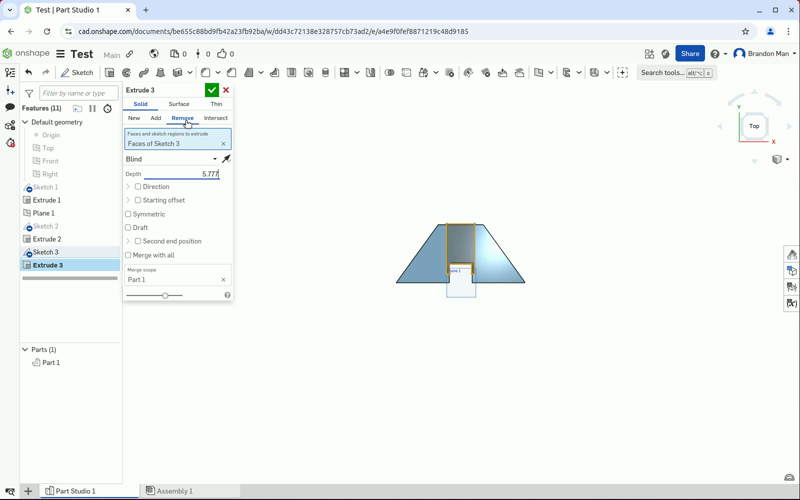
key(tab, 6)
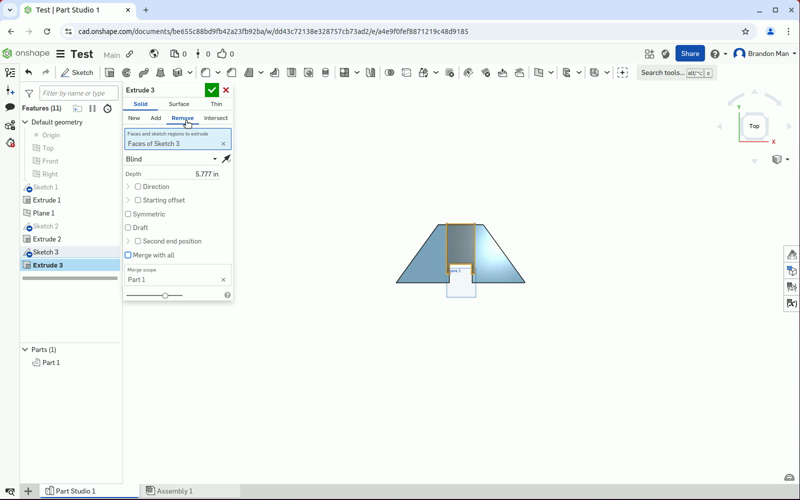
key(space)
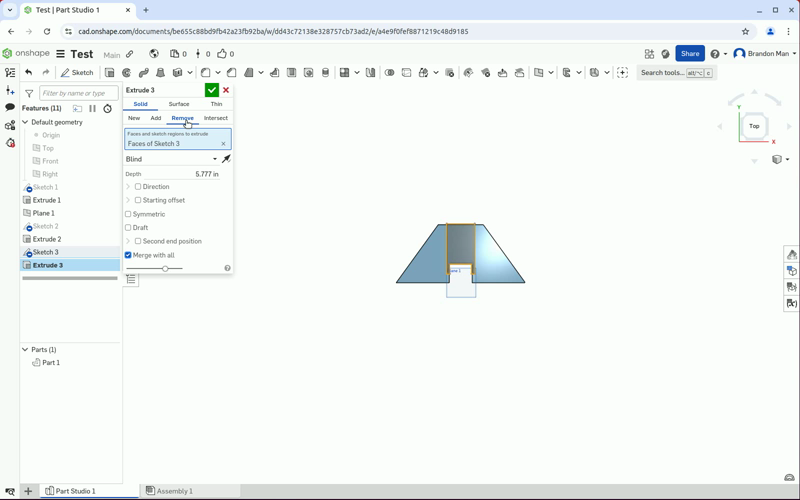
key(enter)
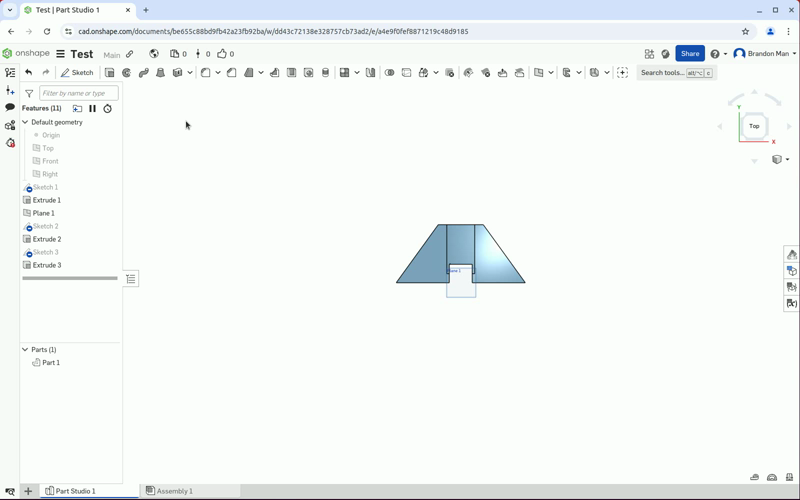
key(shift+h)
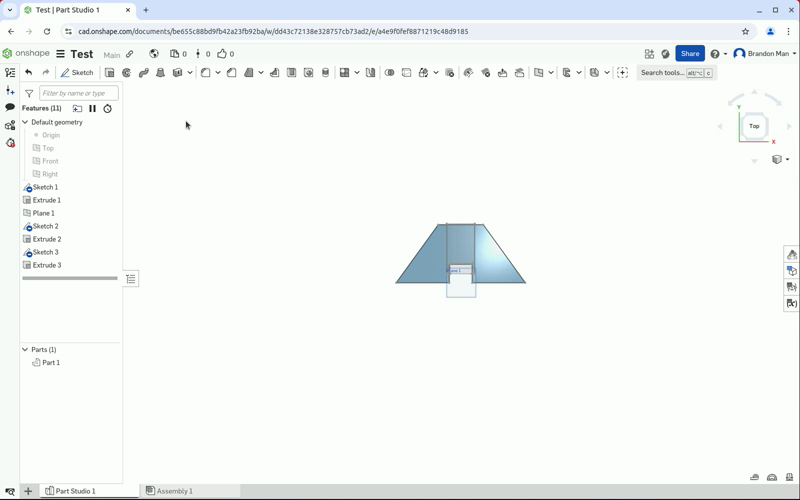
key(shift+h)
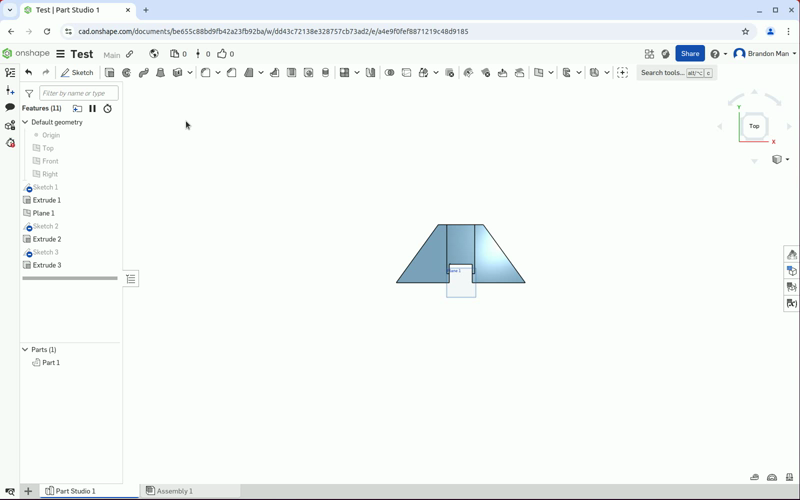
mouse_move(73, 189)
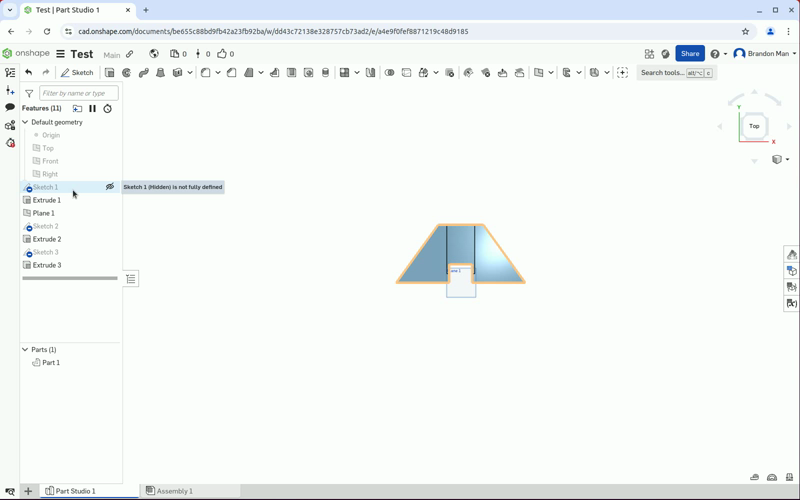
click(73, 189)
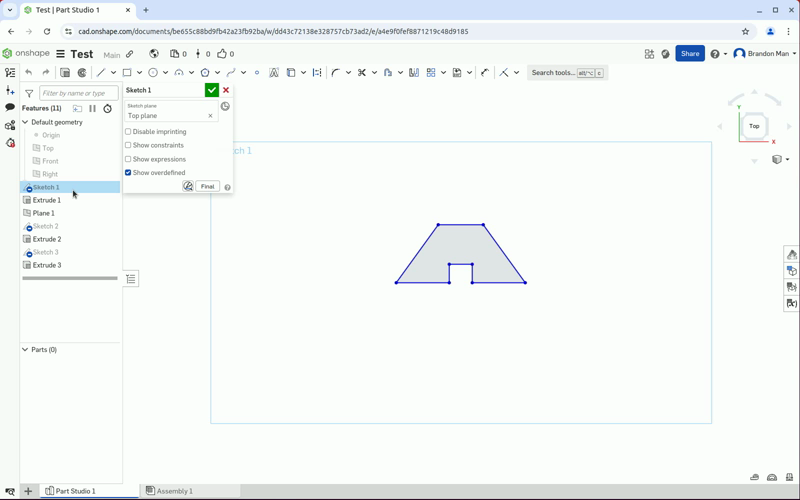
mouse_move(229, 92)
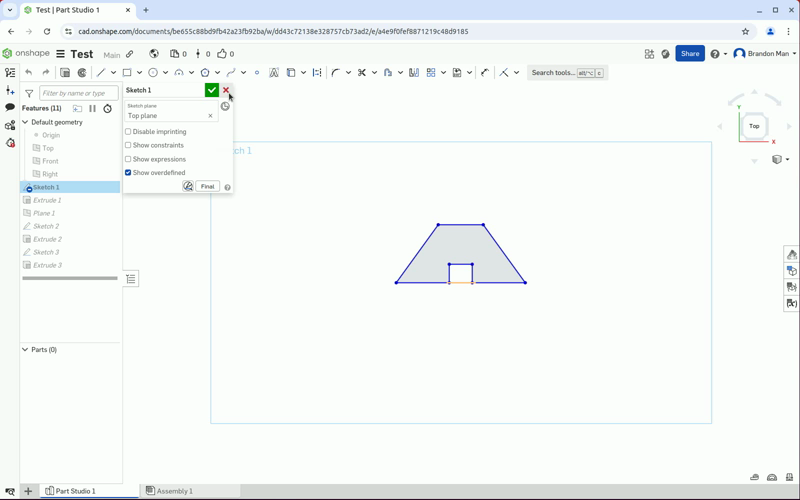
click(229, 92)
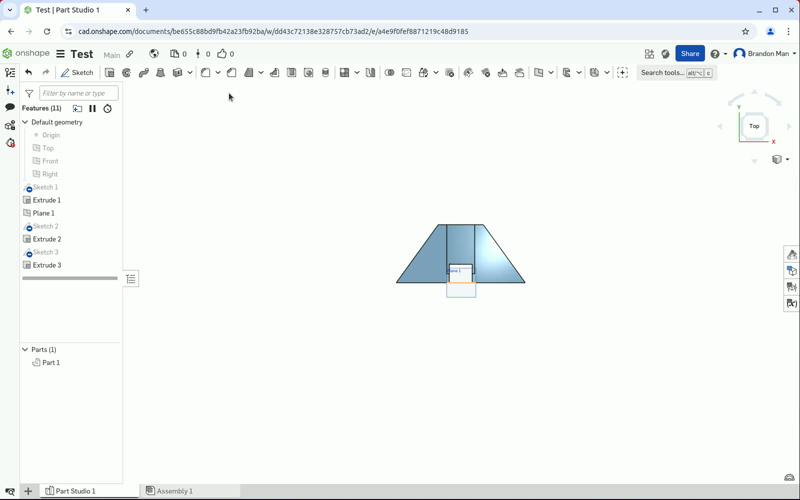
mouse_move(541, 75)
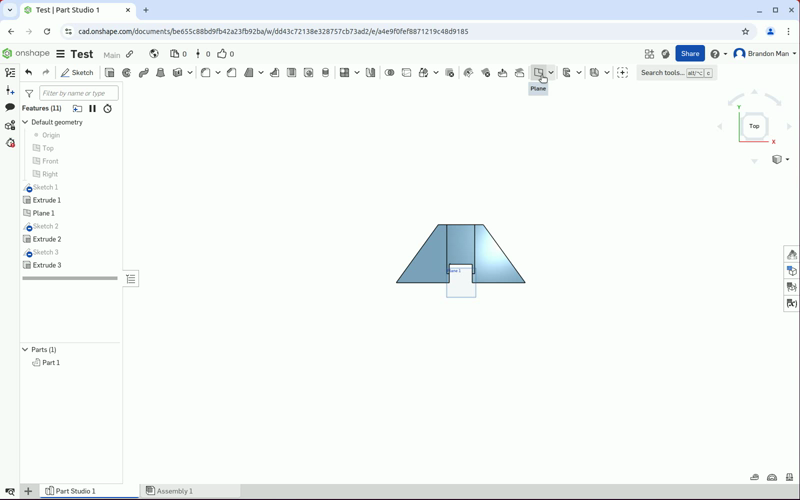
click(541, 75)
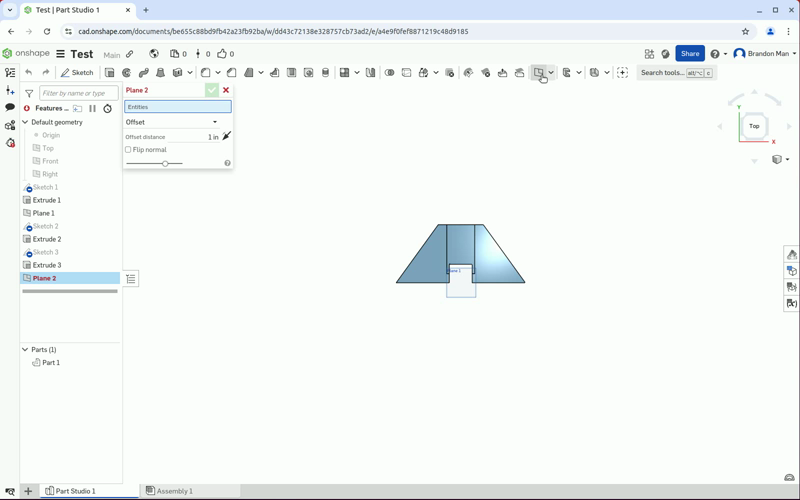
mouse_move(73, 150)
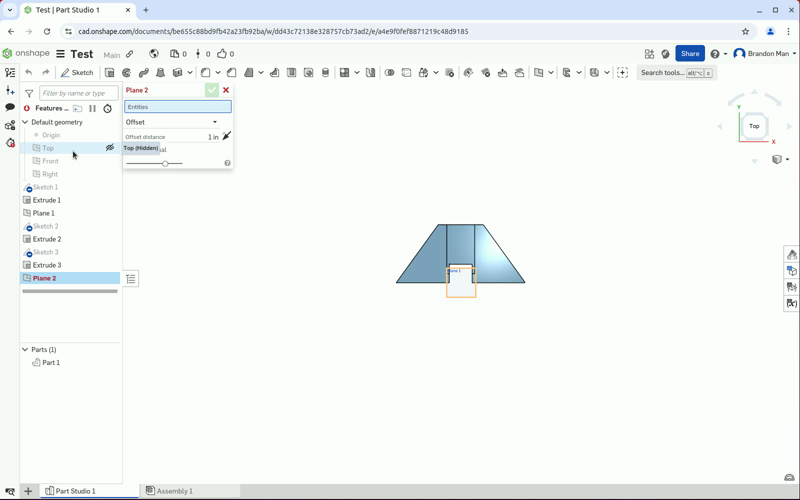
click(73, 150)
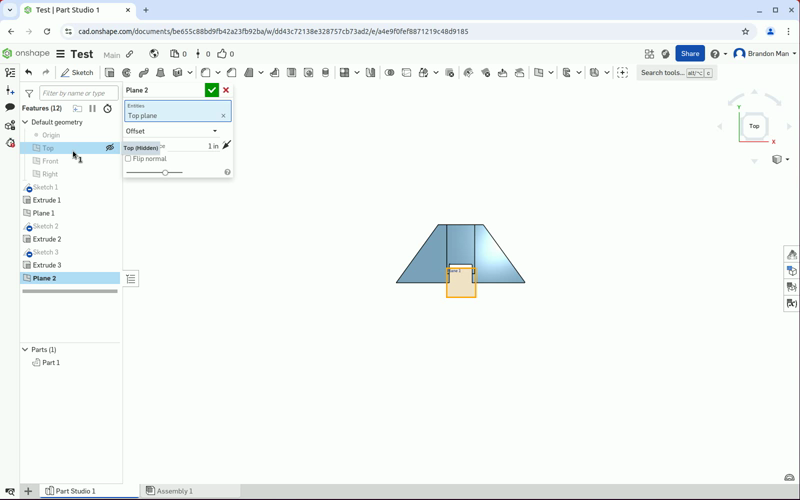
key(tab, 2)
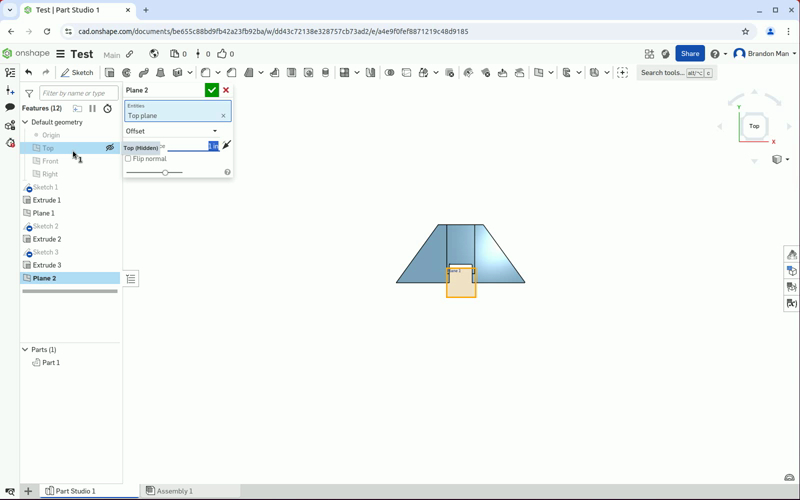
text(17.316)
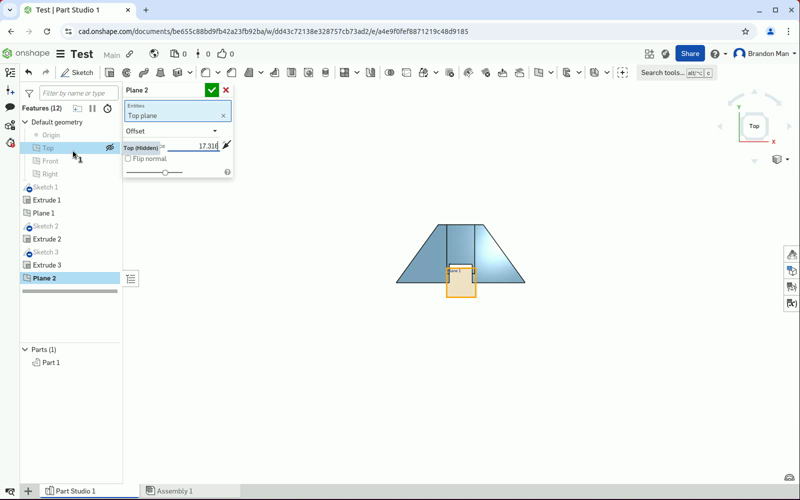
key(enter, 2)
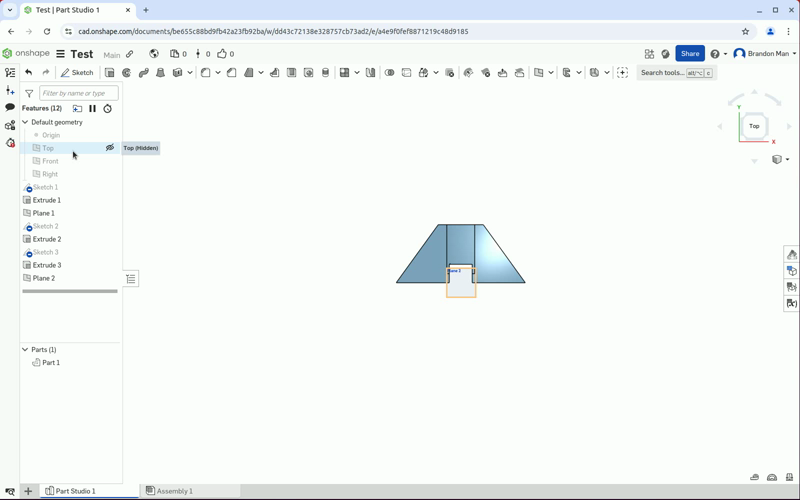
key(shift+s)
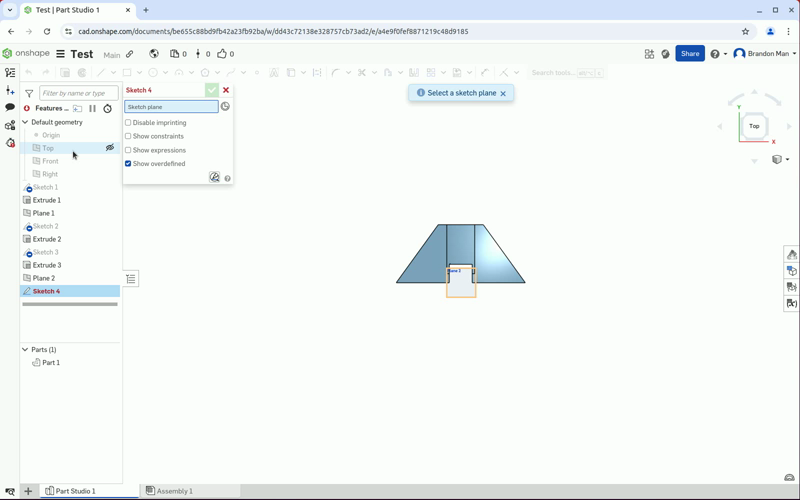
mouse_move(73, 280)
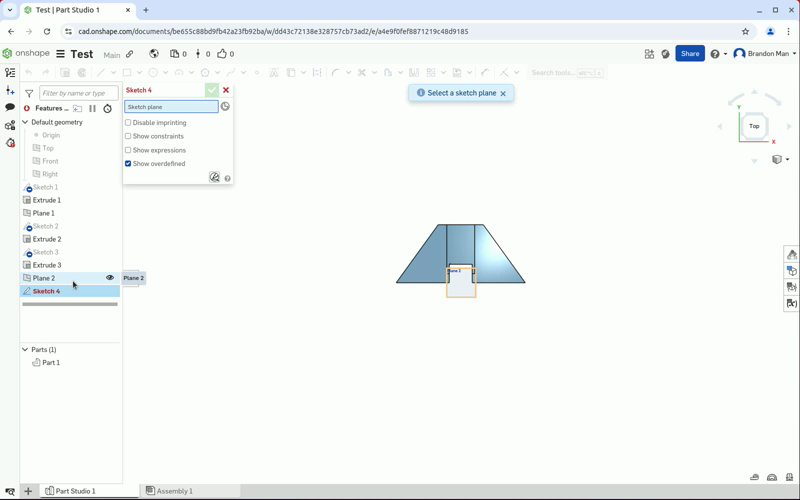
click(73, 280)
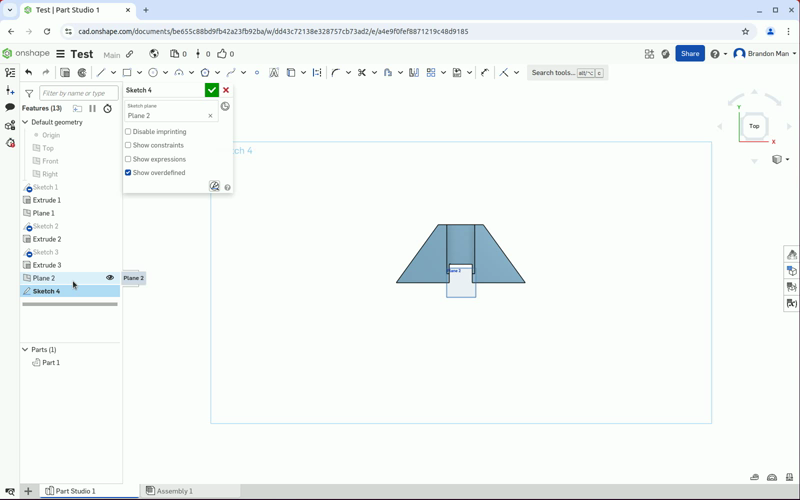
mouse_move(73, 352)
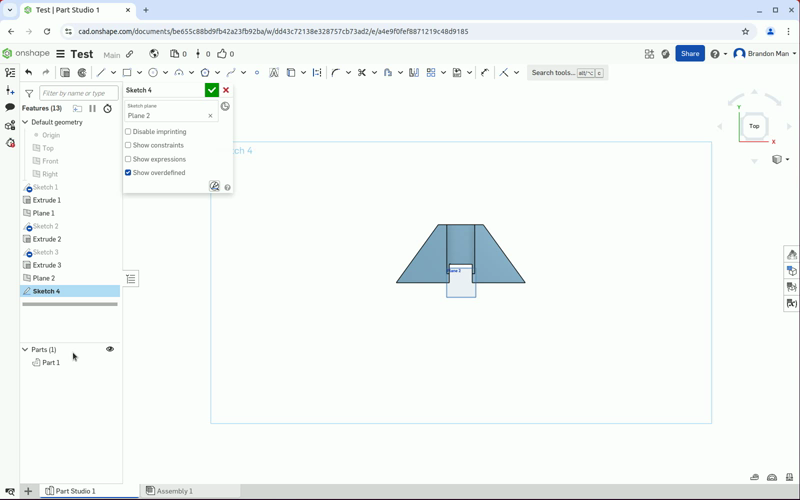
key(y)
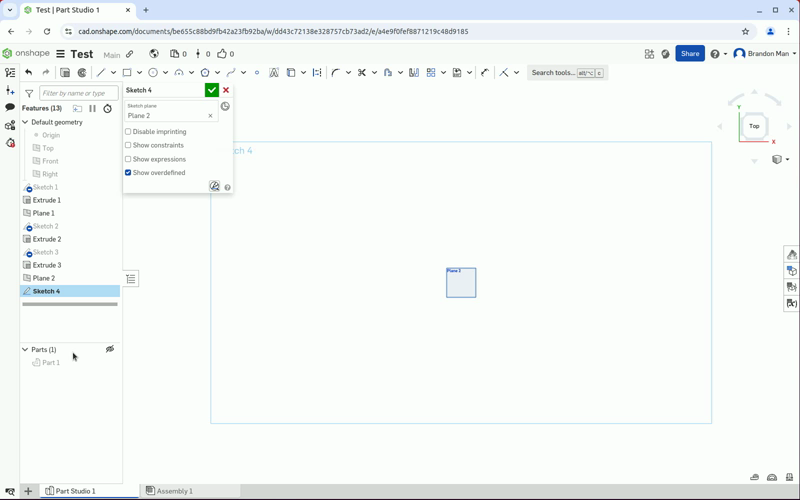
key(l)
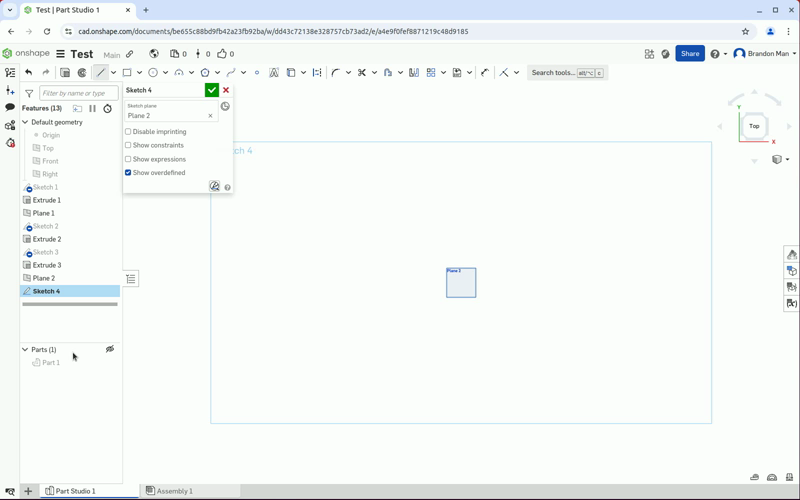
key_down(shift)
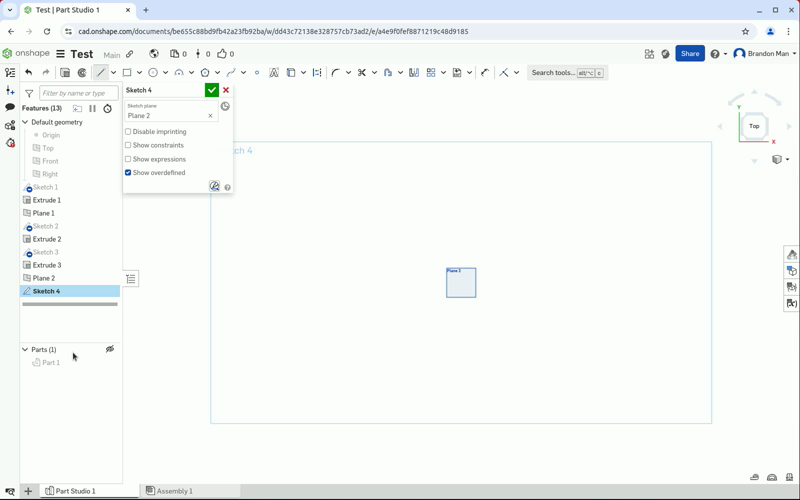
mouse_move(446, 234)
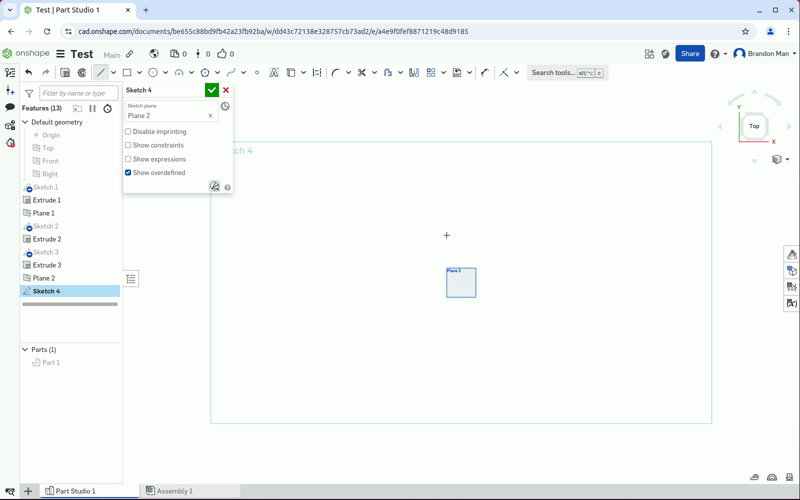
click(446, 234)
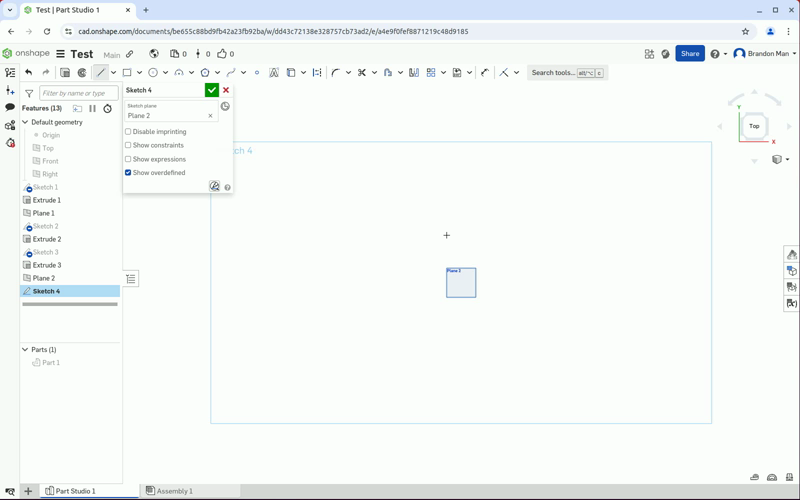
key_up(shift)
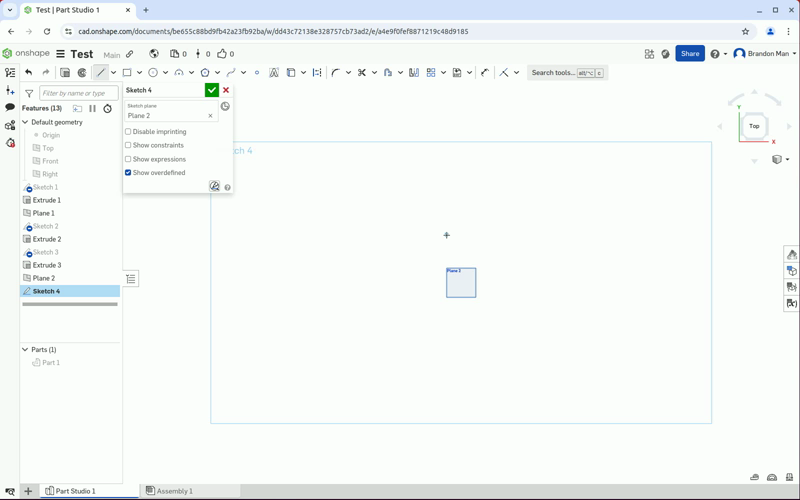
key_down(shift)
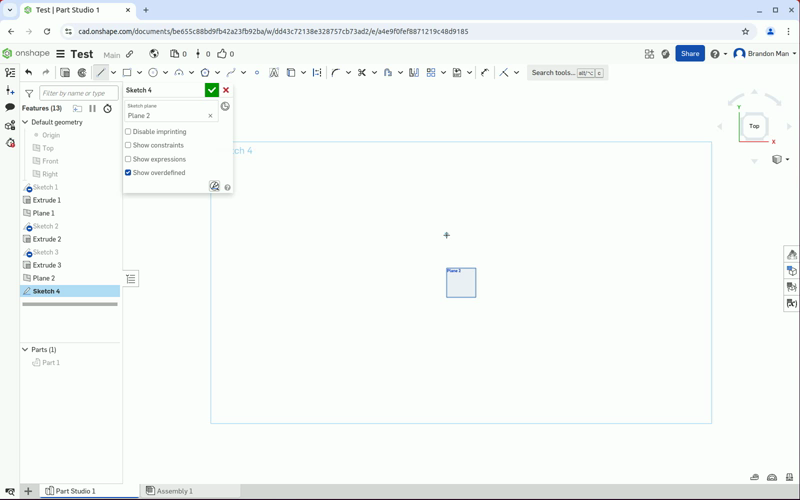
mouse_move(476, 234)
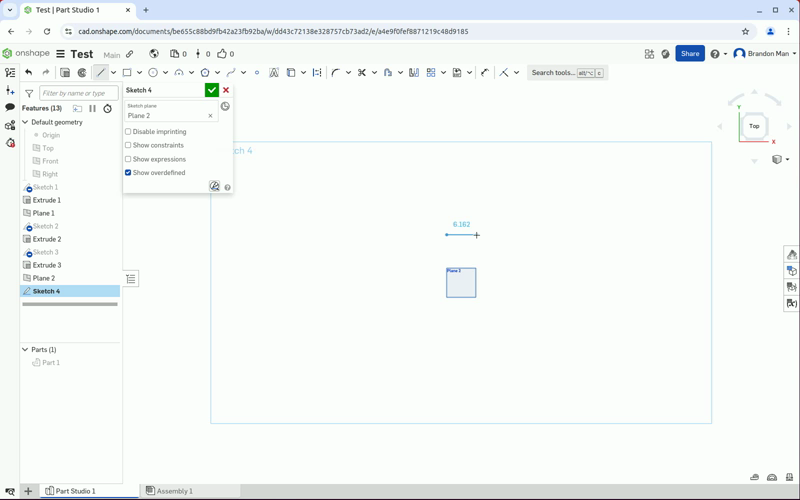
mouse_move(475, 234)
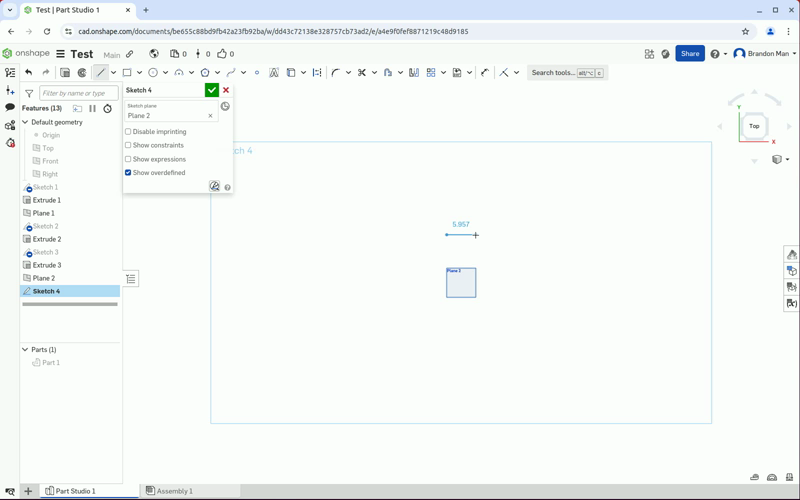
click(475, 234)
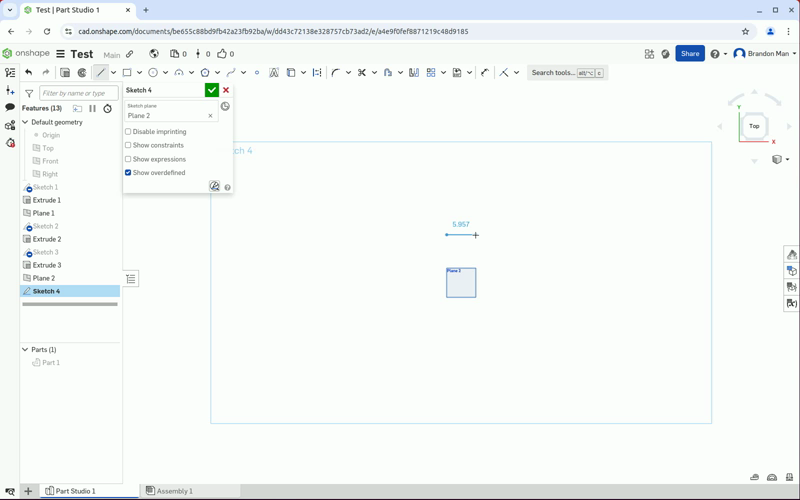
key_up(shift)
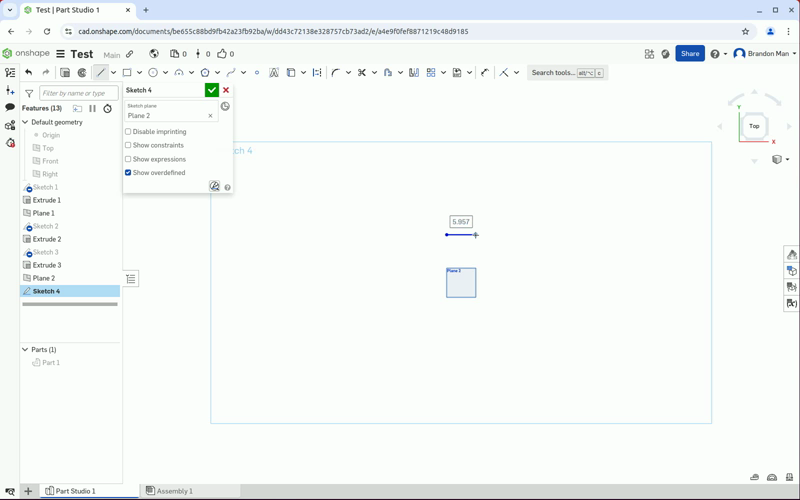
key_down(shift)
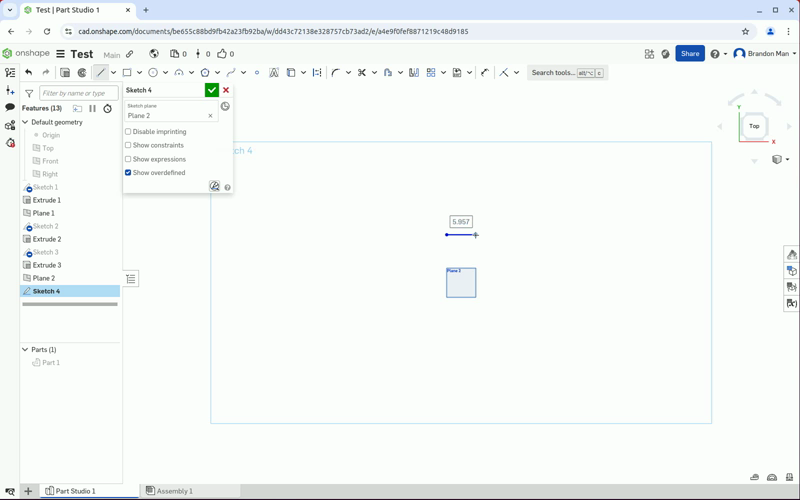
mouse_move(505, 234)
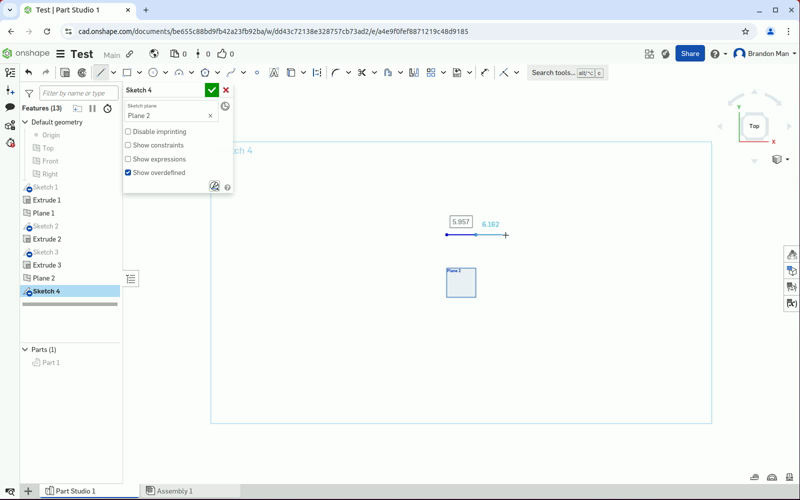
mouse_move(475, 228)
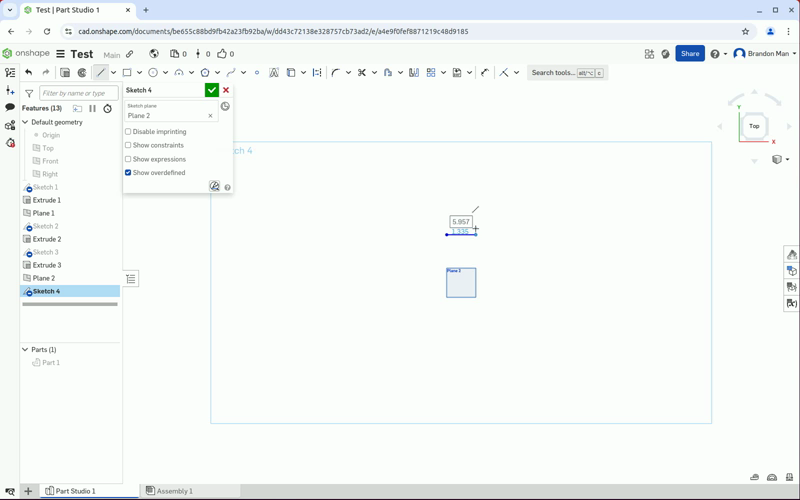
scroll(6)
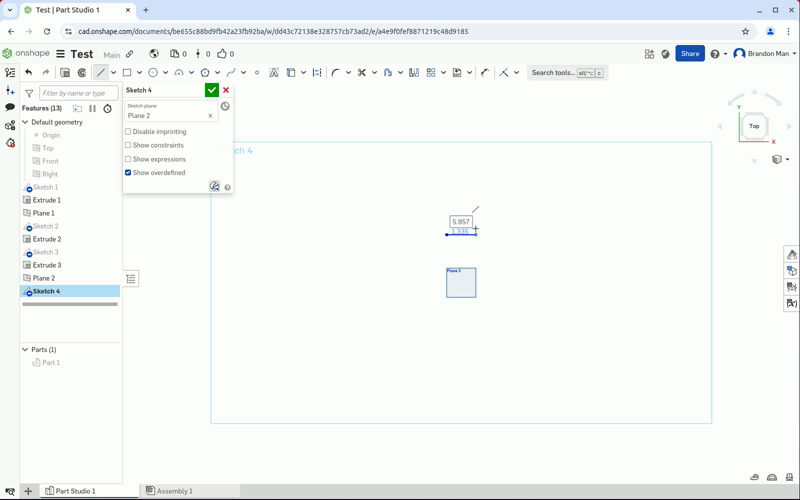
scroll(6)
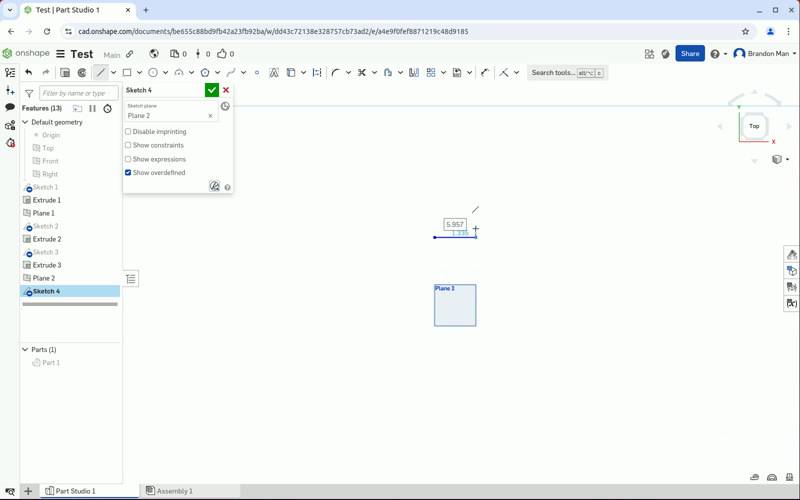
scroll(6)
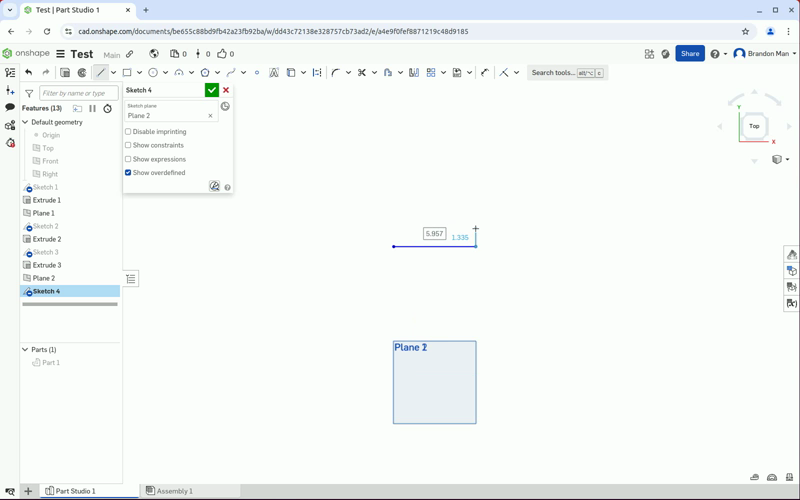
scroll(6)
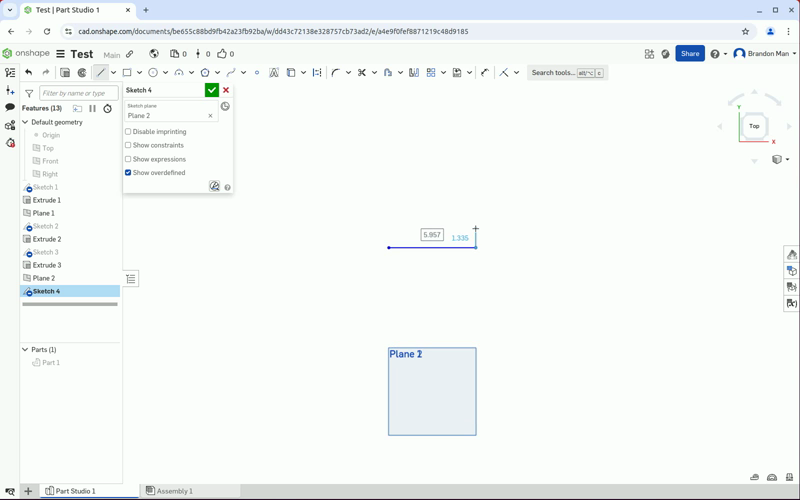
scroll(6)
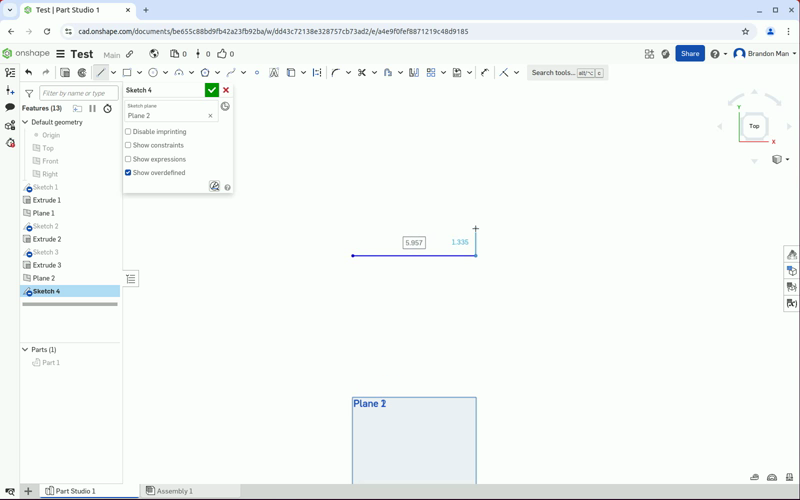
scroll(6)
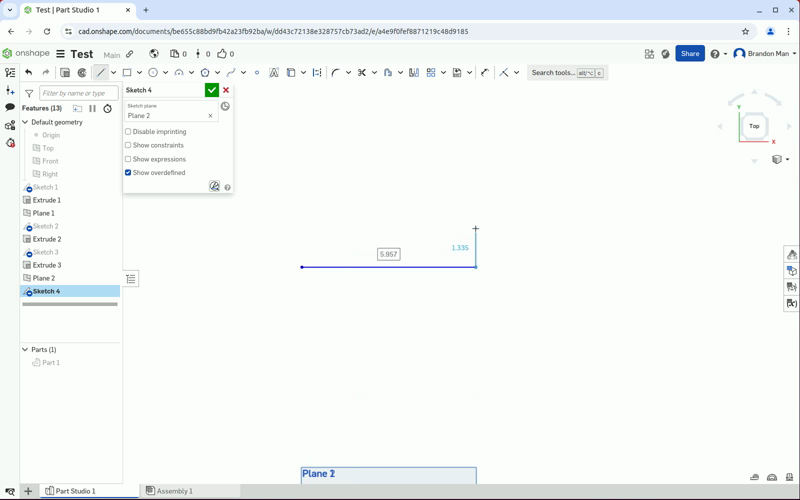
scroll(6)
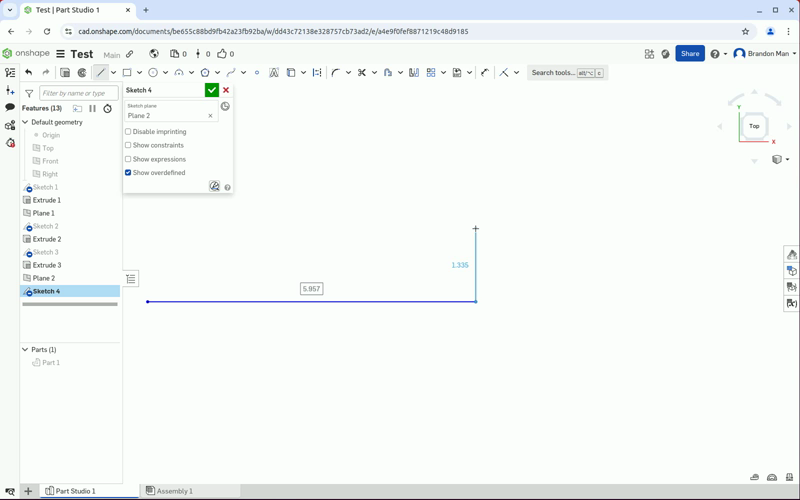
click(475, 228)
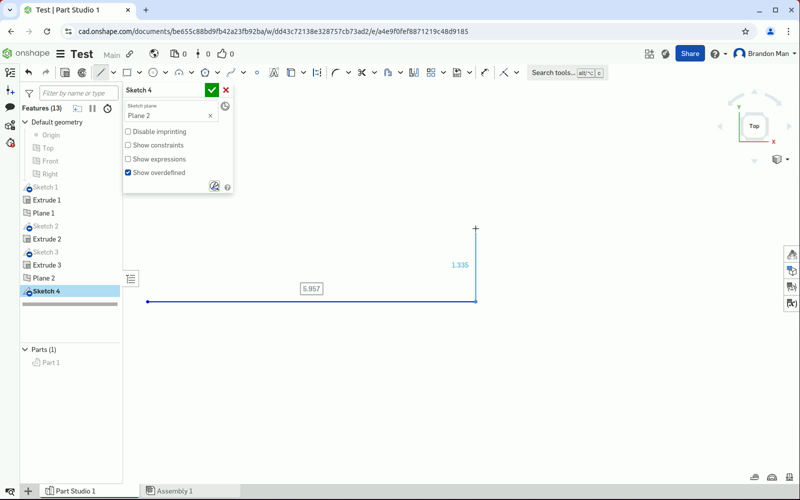
scroll(-6)
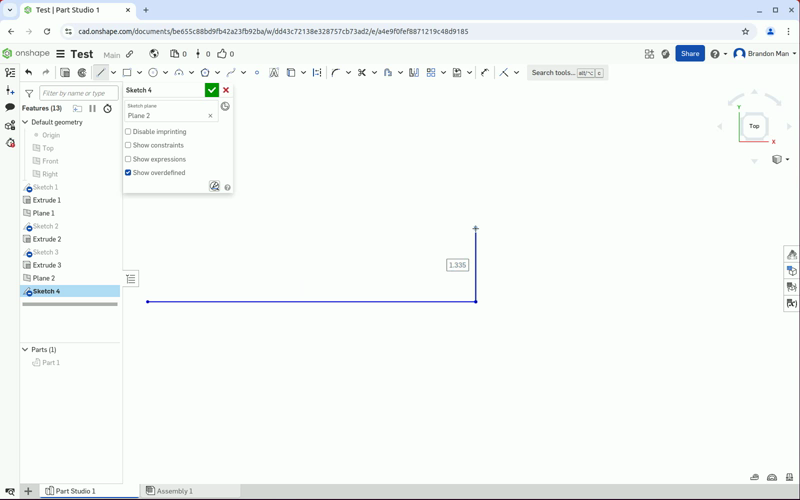
scroll(-6)
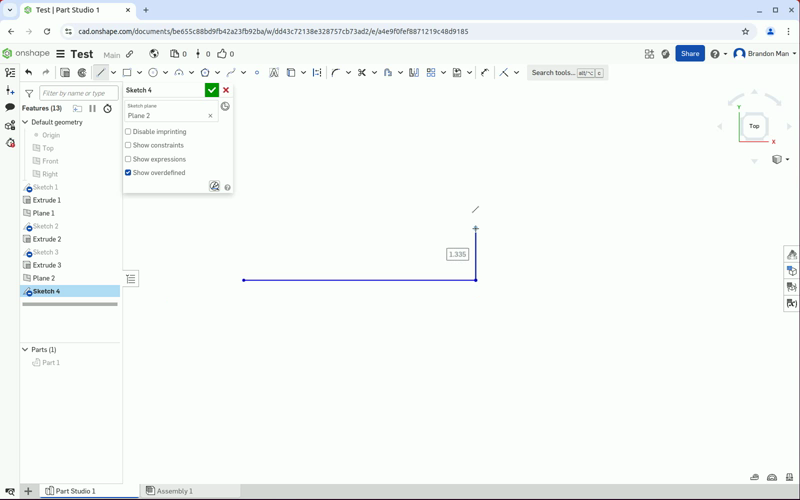
scroll(-6)
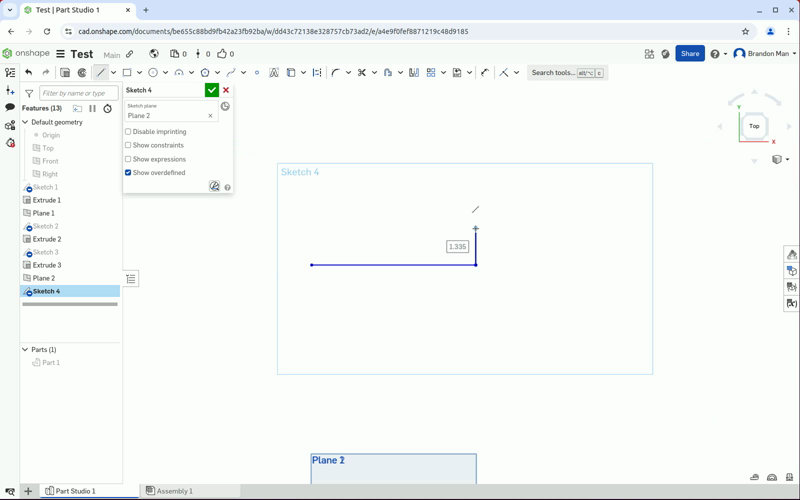
scroll(-6)
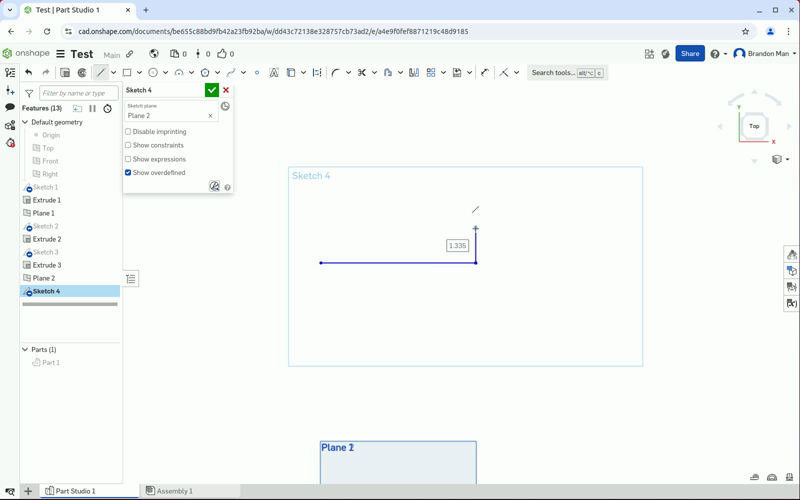
scroll(-6)
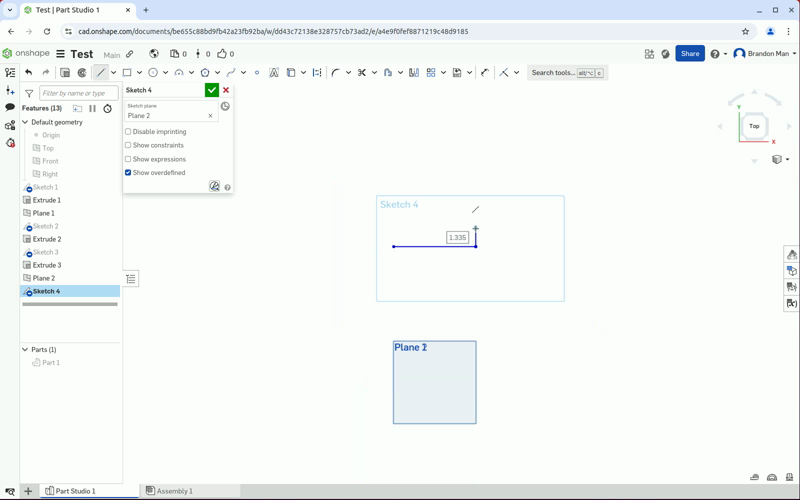
scroll(-6)
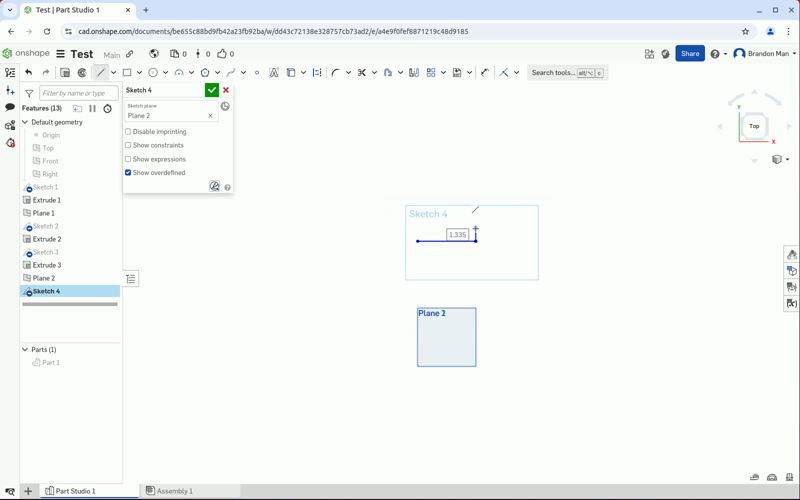
scroll(-6)
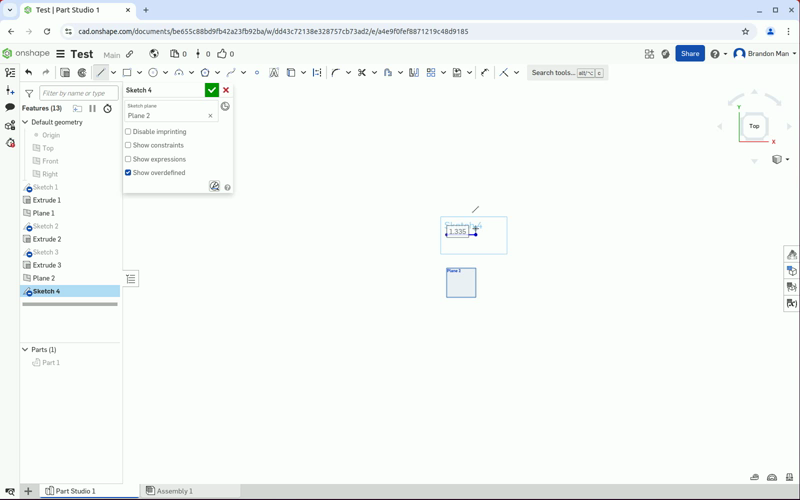
key_up(shift)
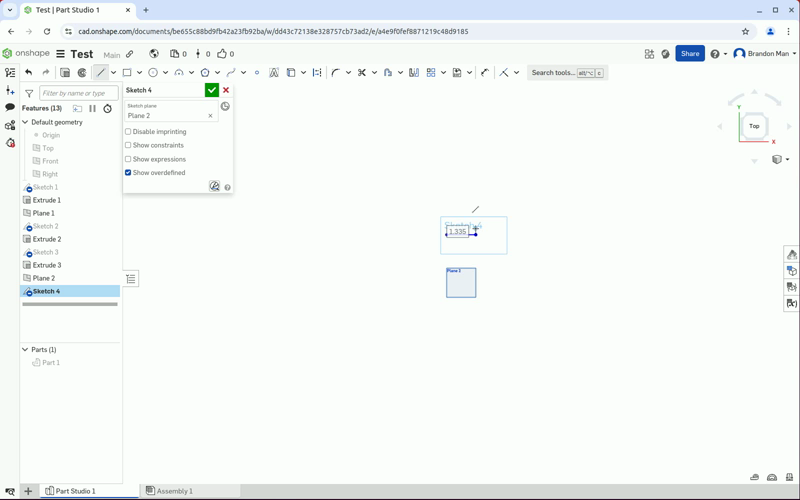
key_down(shift)
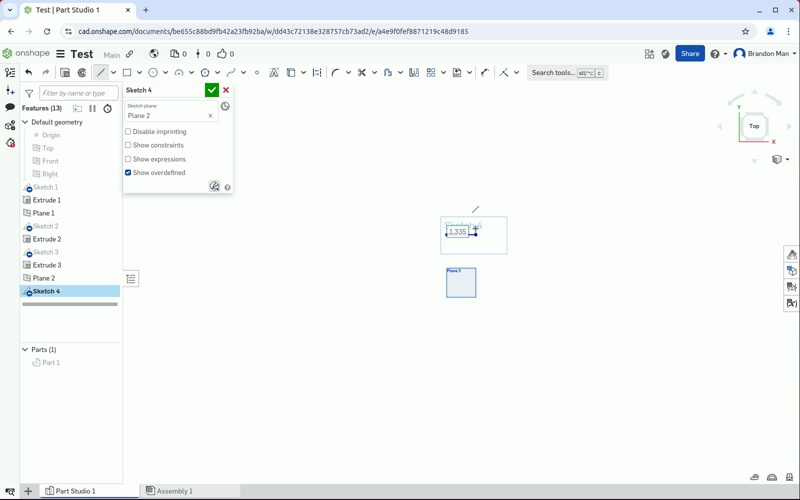
mouse_move(505, 228)
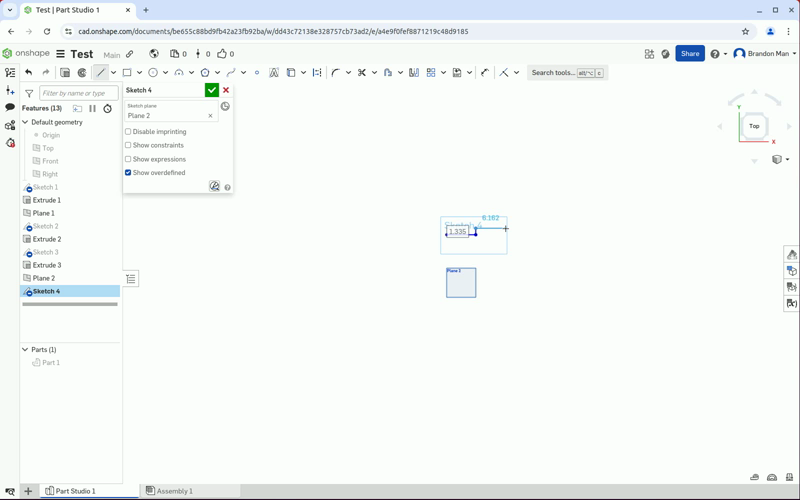
mouse_move(446, 228)
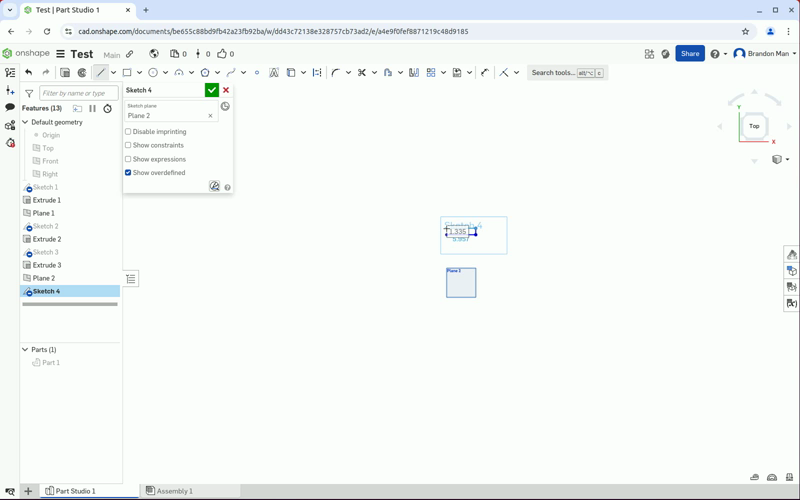
click(446, 228)
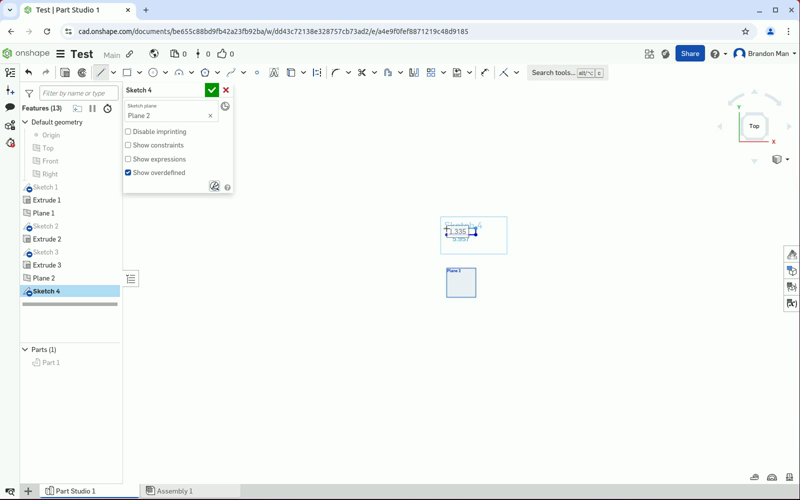
key_up(shift)
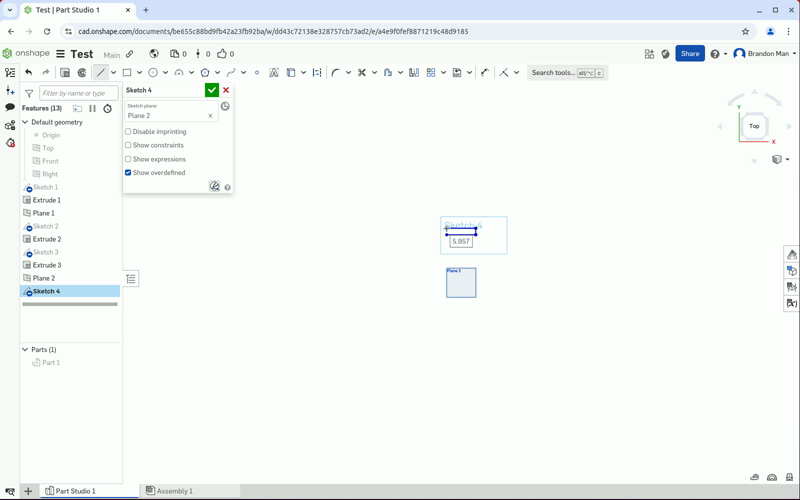
mouse_move(476, 228)
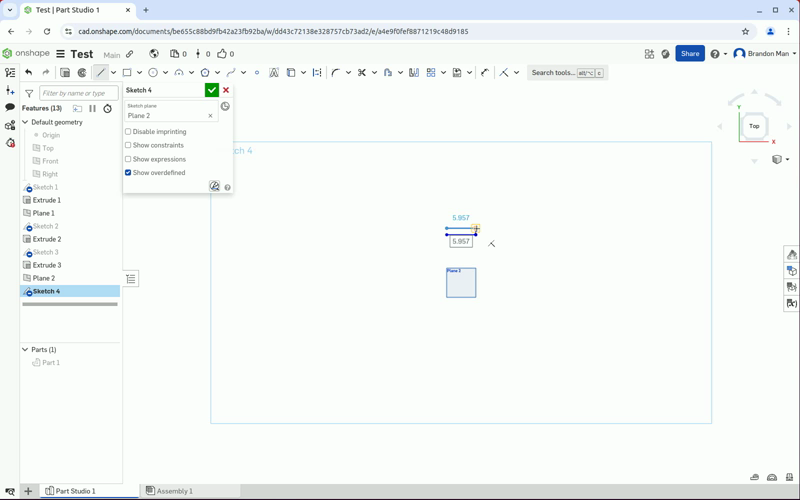
key_down(shift)
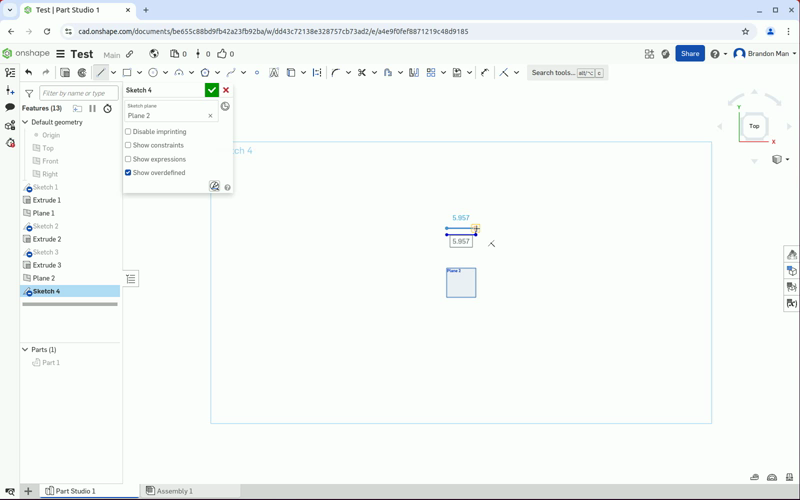
mouse_move(446, 234)
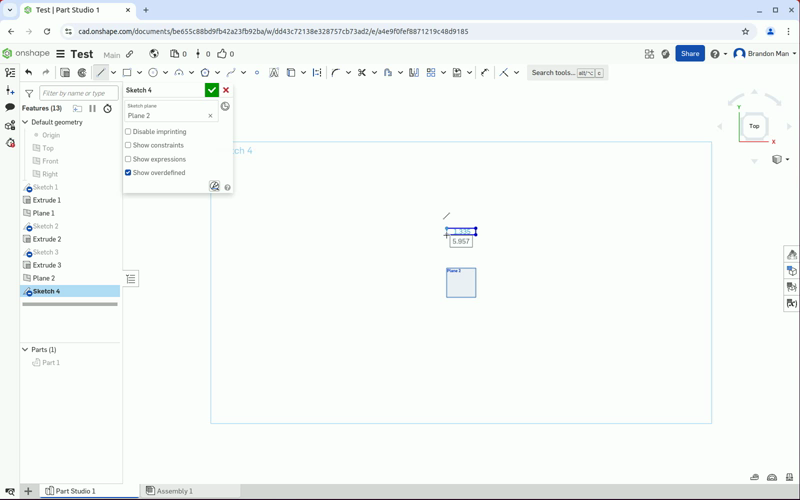
scroll(6)
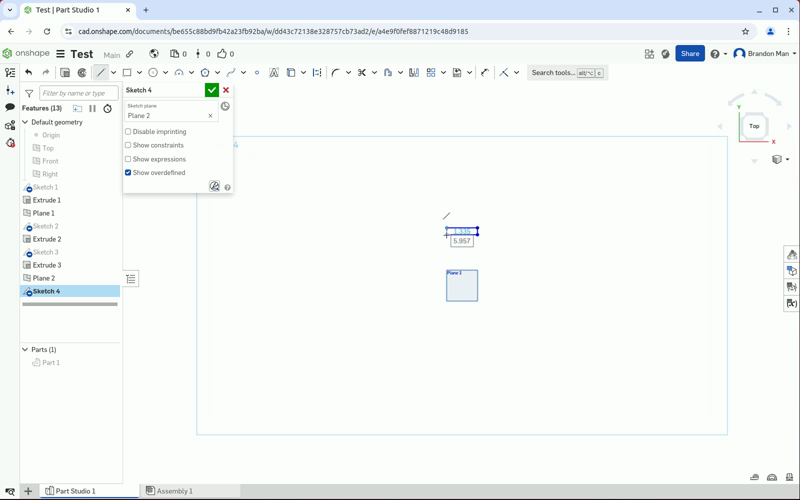
scroll(6)
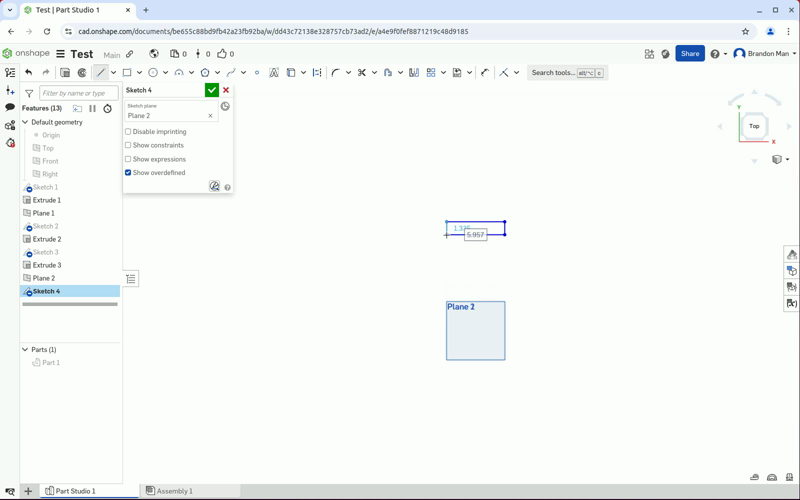
scroll(6)
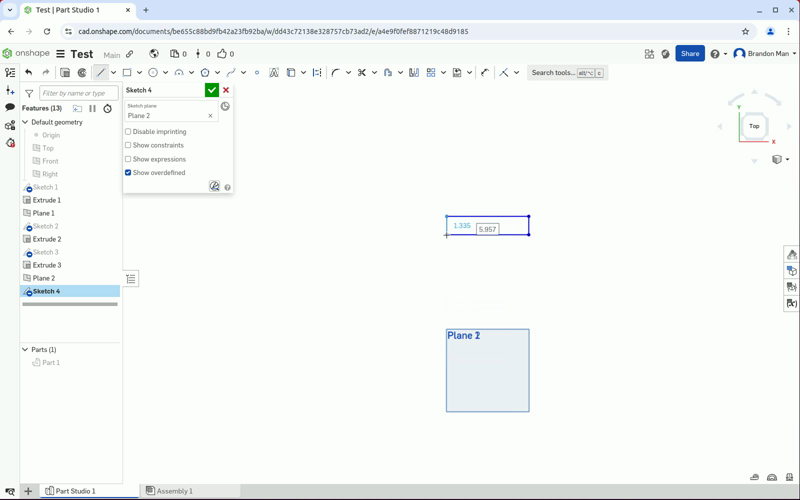
scroll(6)
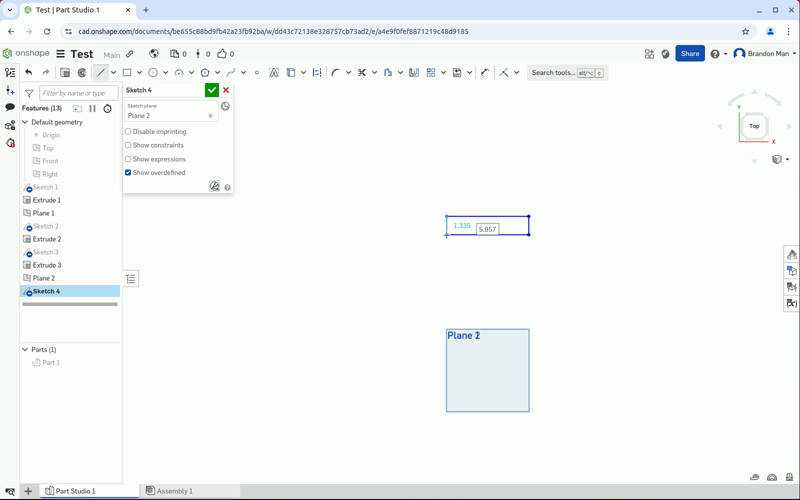
scroll(6)
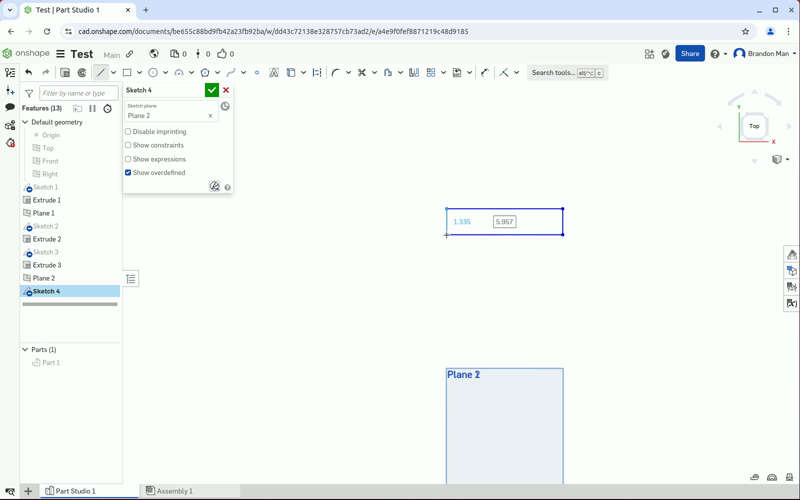
scroll(6)
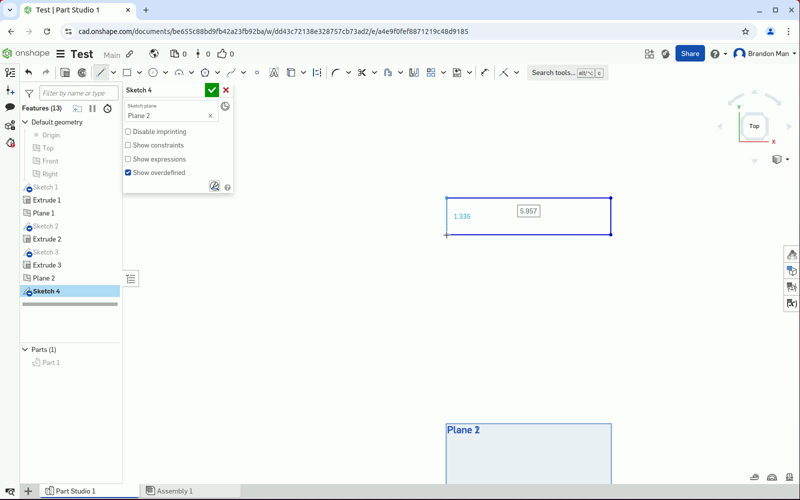
scroll(6)
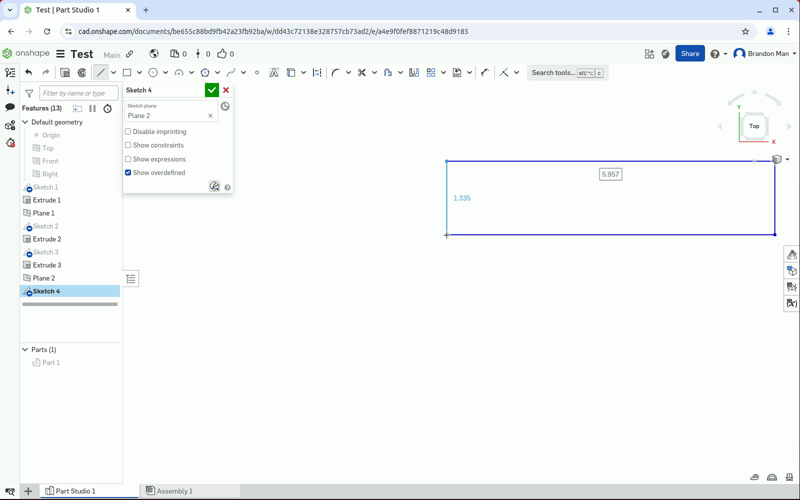
key_up(shift)
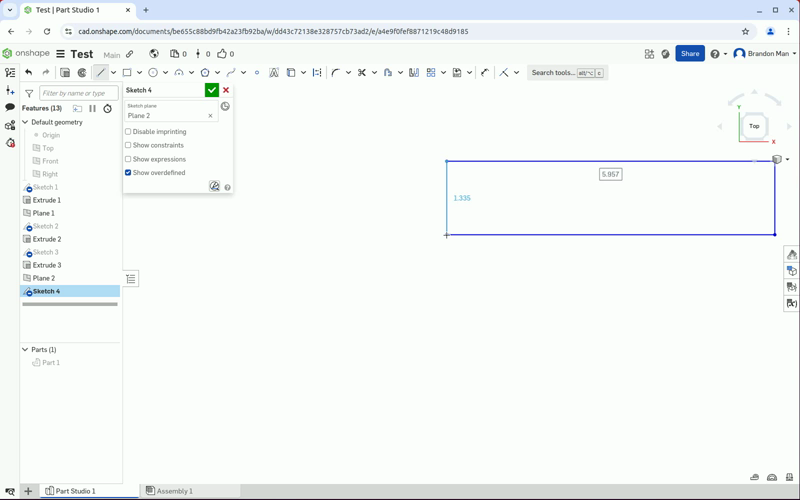
click(446, 234)
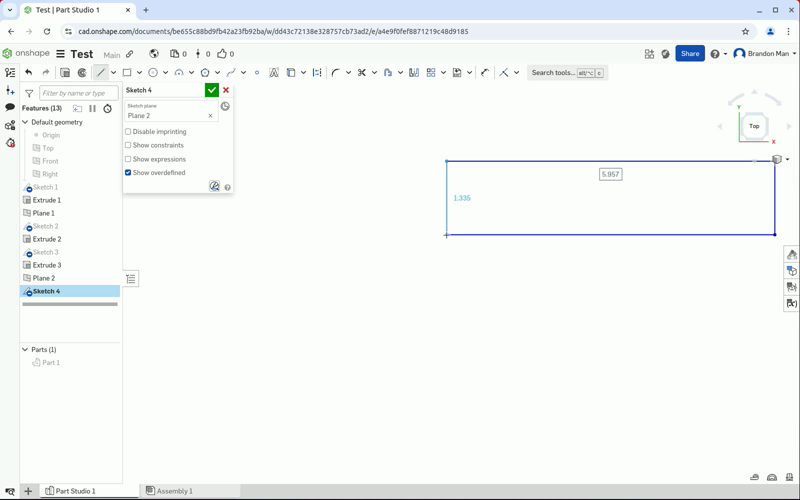
scroll(-6)
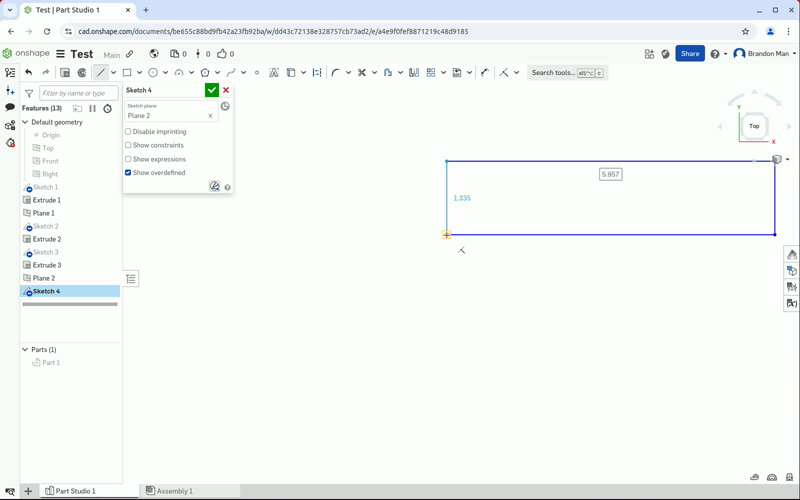
scroll(-6)
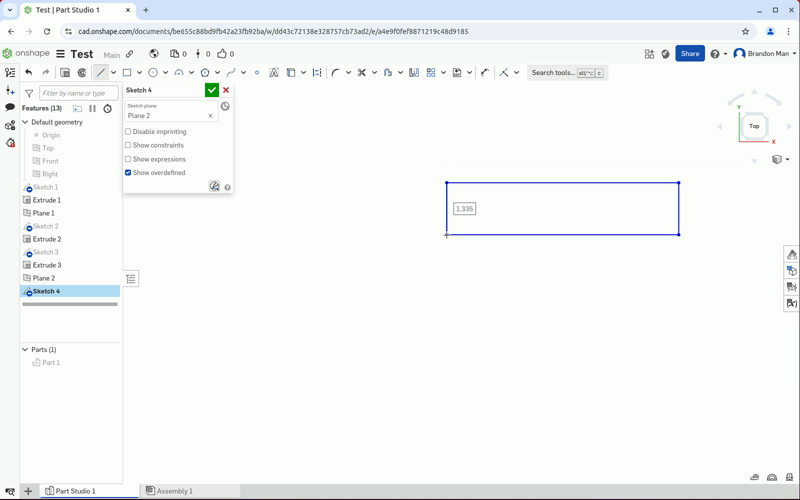
scroll(-6)
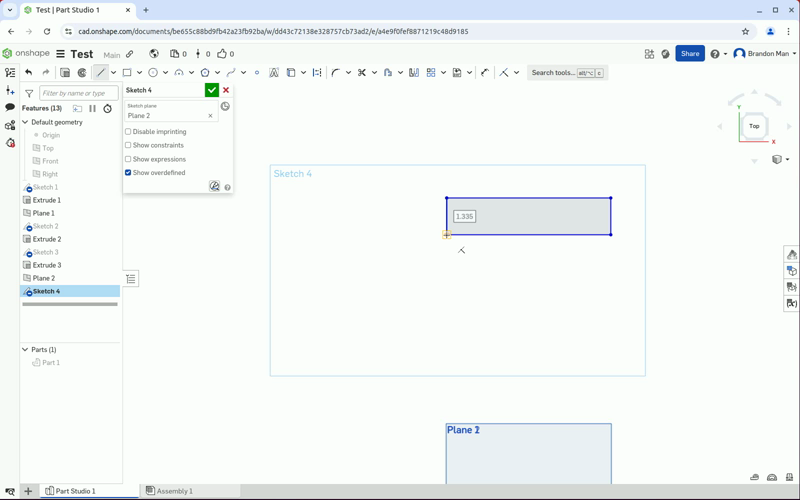
scroll(-6)
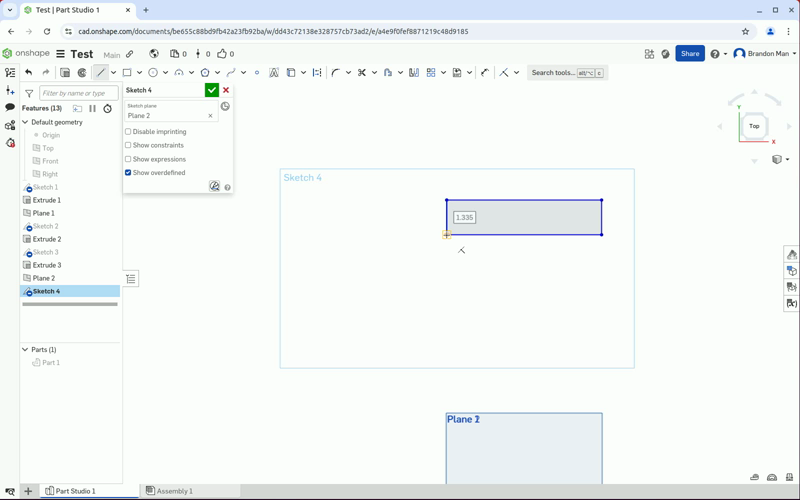
scroll(-6)
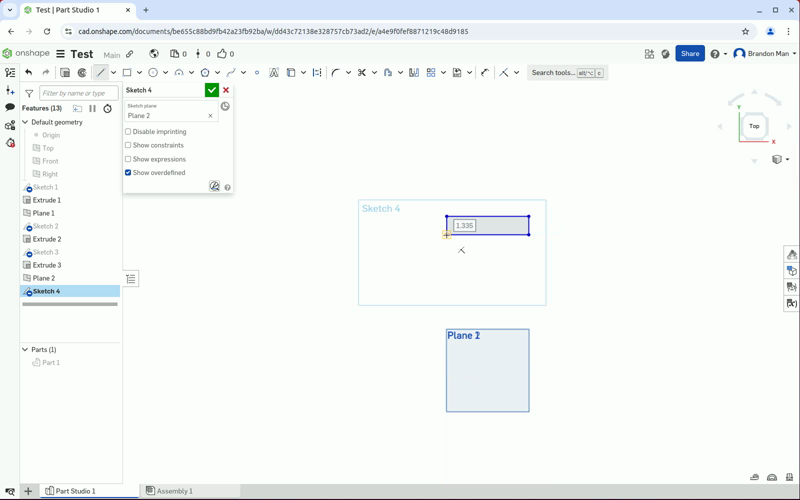
scroll(-6)
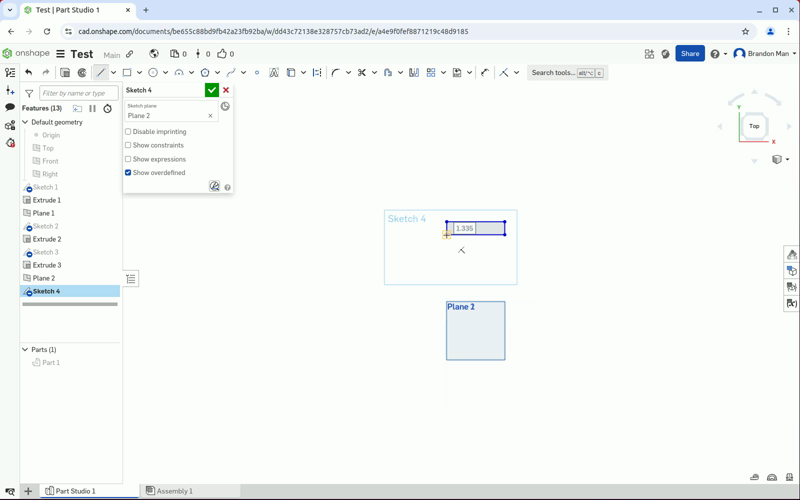
scroll(-6)
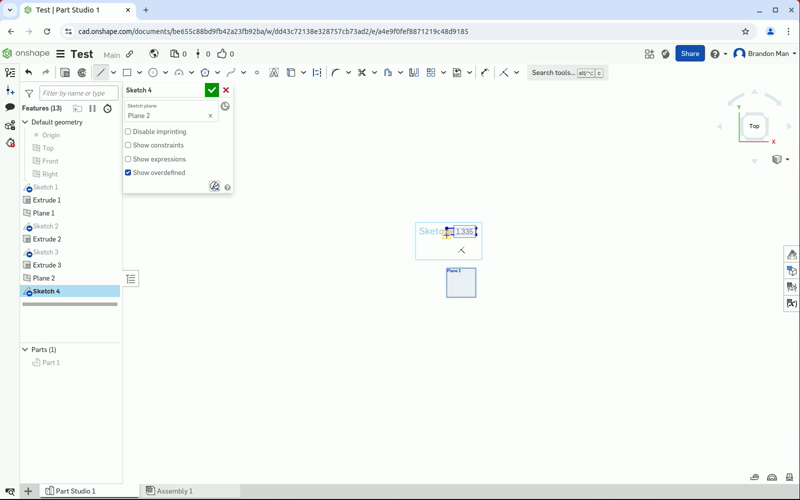
key(esc)
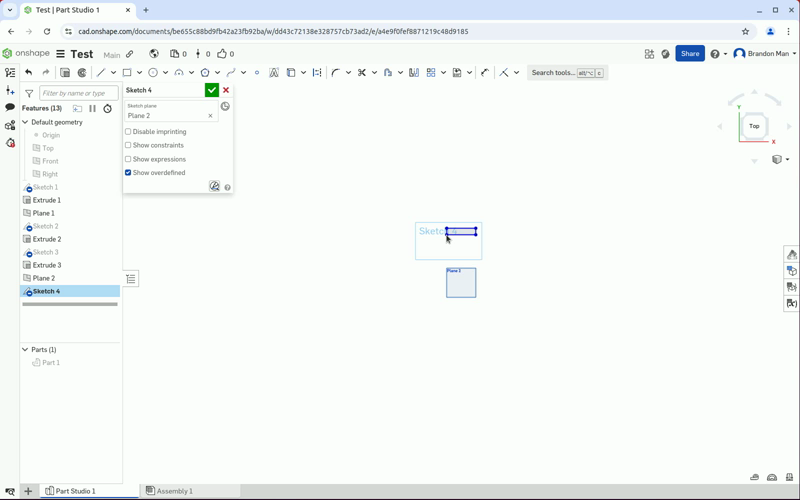
mouse_move(463, 232)
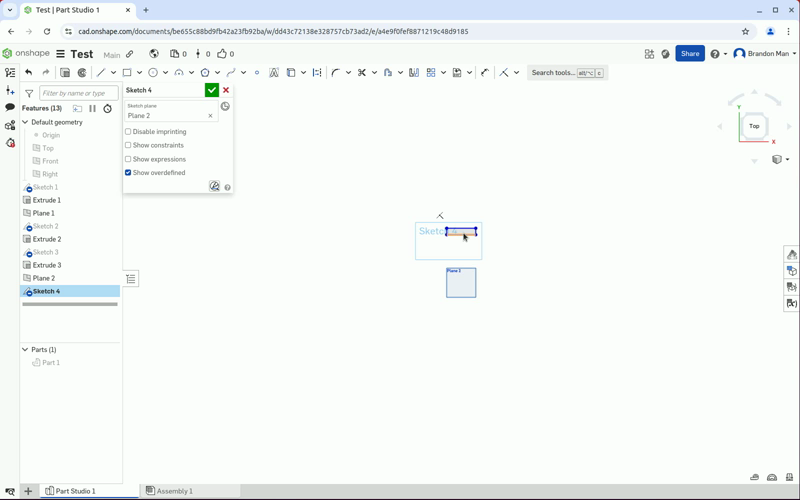
scroll(6)
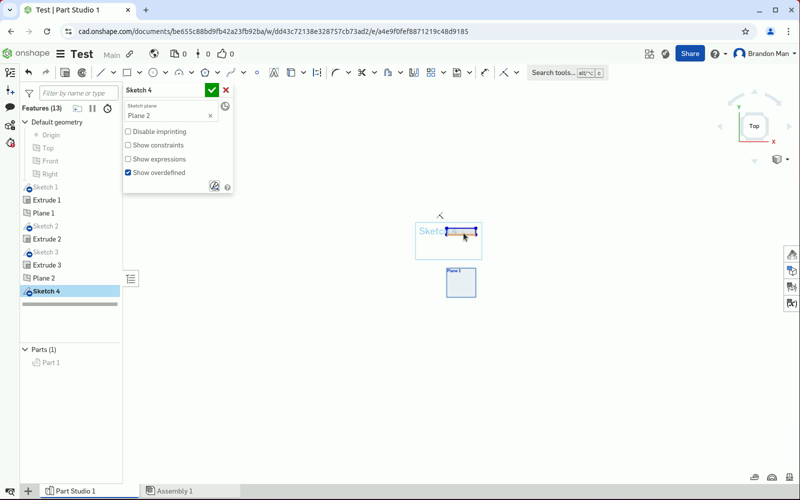
scroll(6)
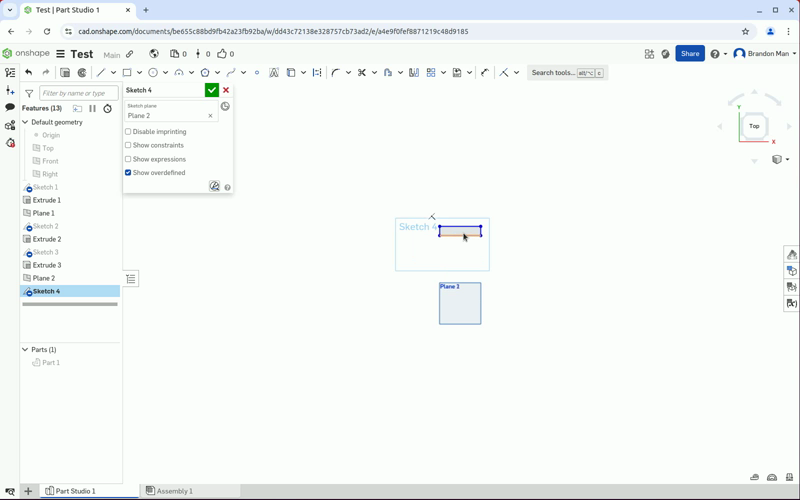
scroll(6)
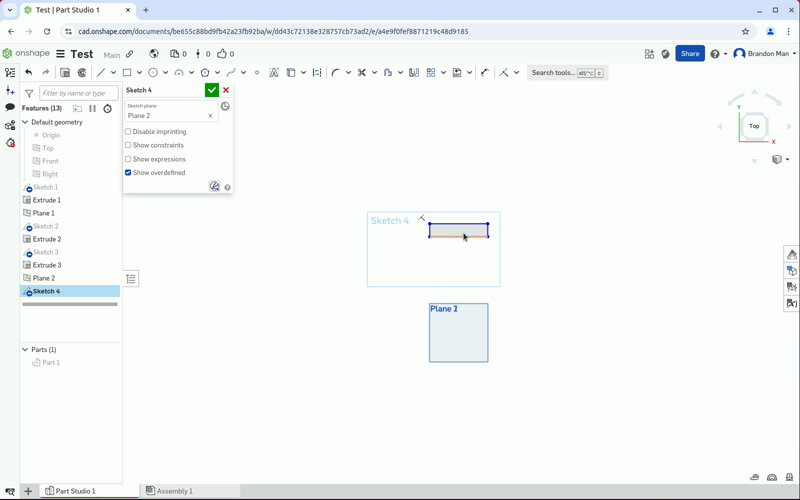
scroll(6)
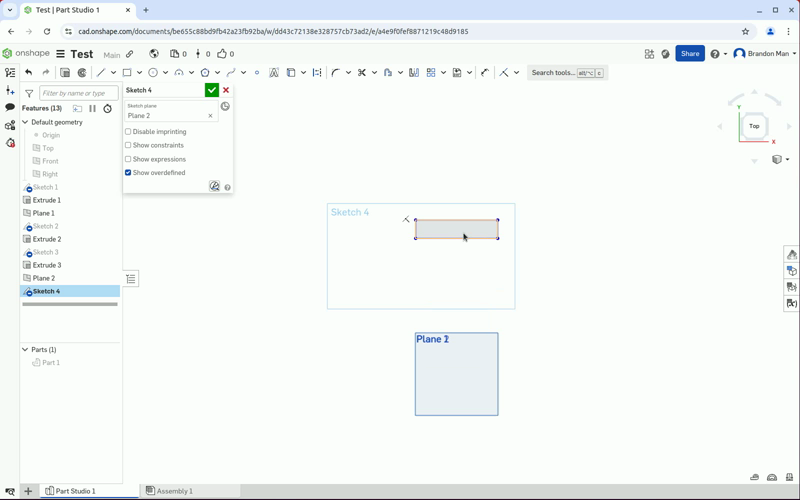
scroll(6)
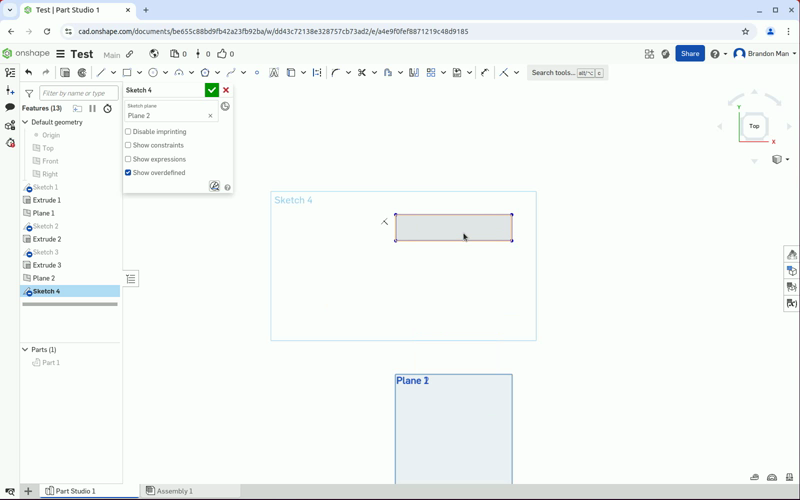
scroll(6)
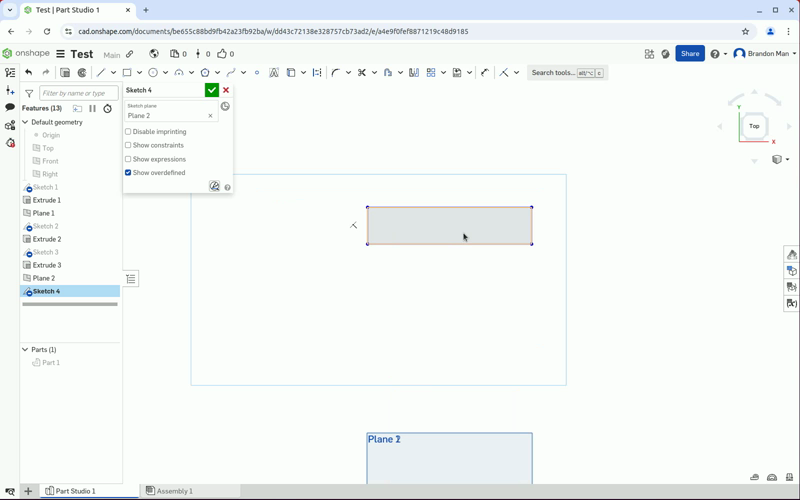
scroll(6)
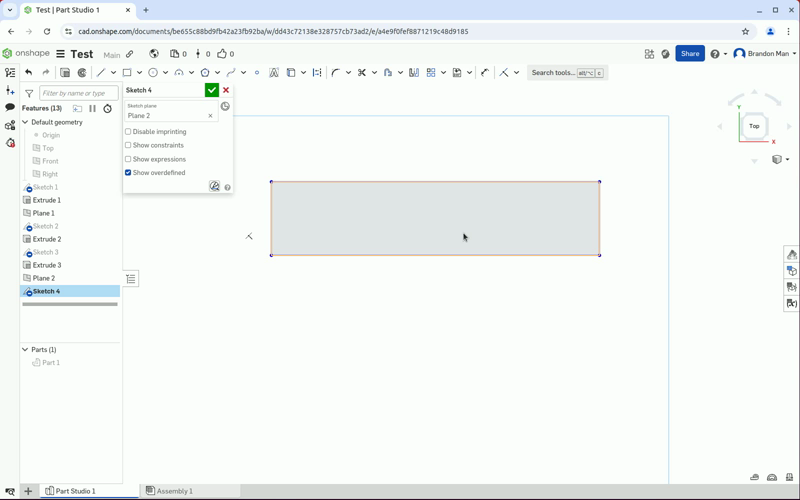
click(463, 232)
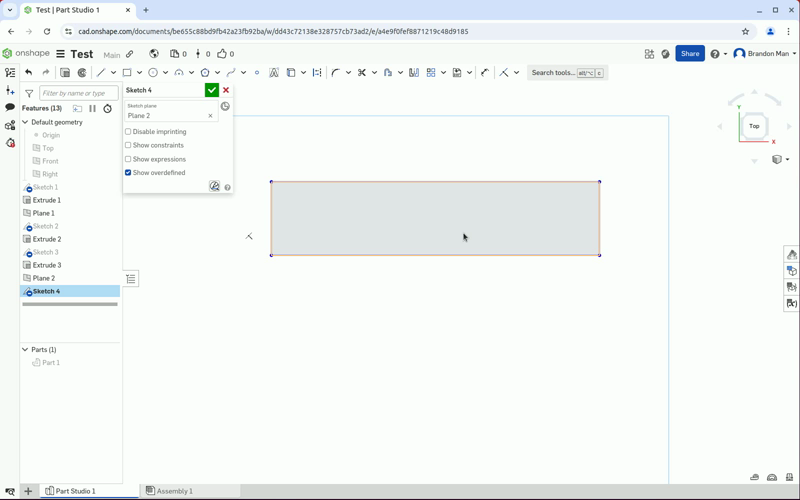
scroll(-6)
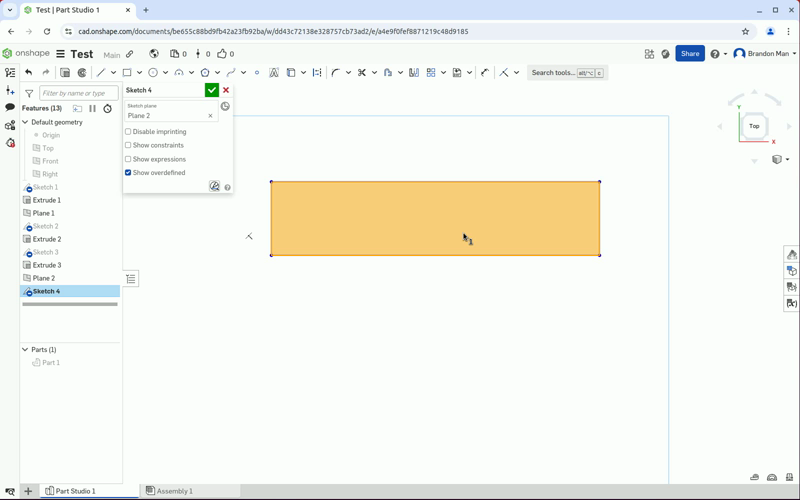
scroll(-6)
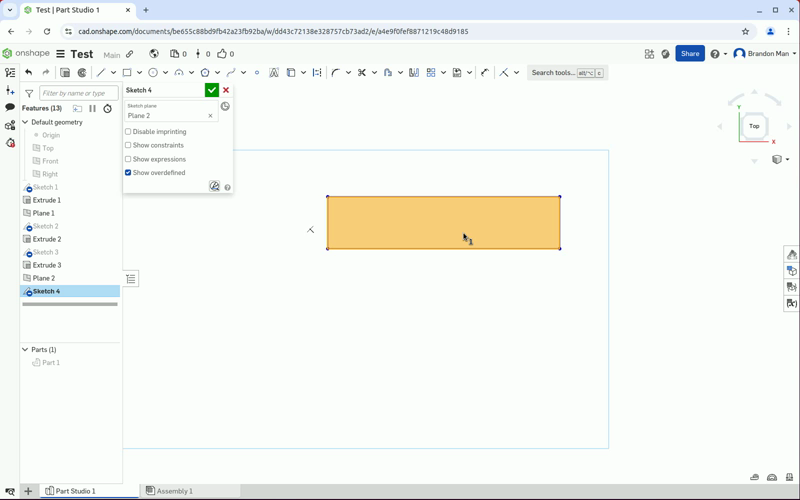
scroll(-6)
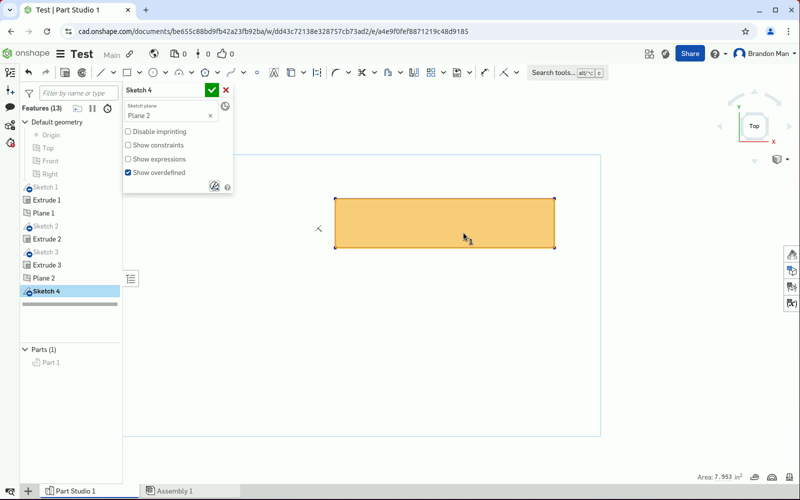
scroll(-6)
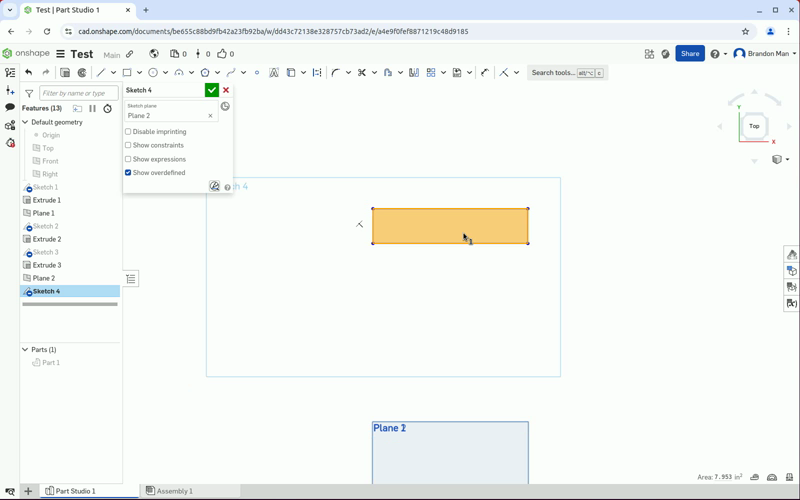
scroll(-6)
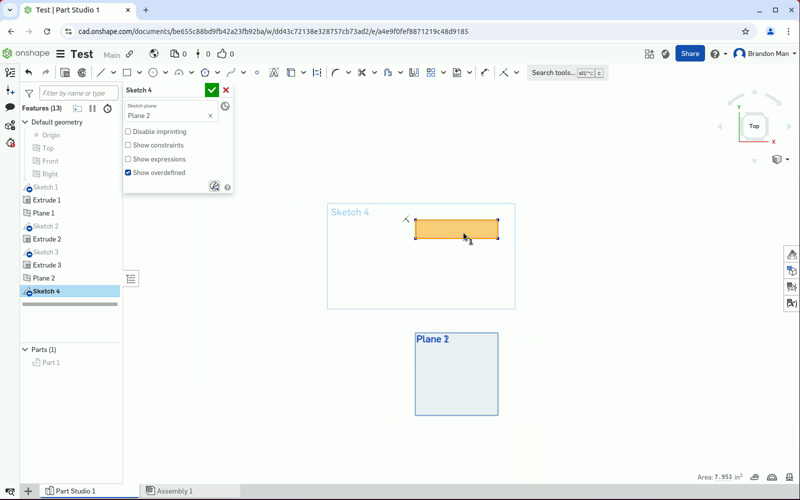
scroll(-6)
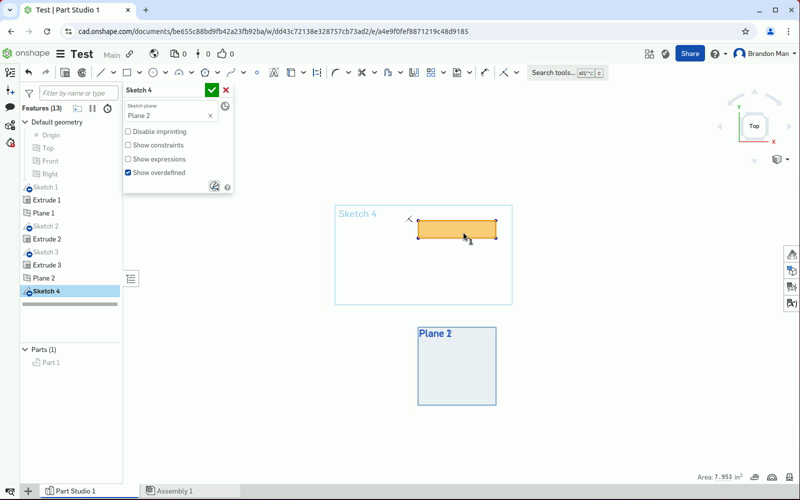
scroll(-6)
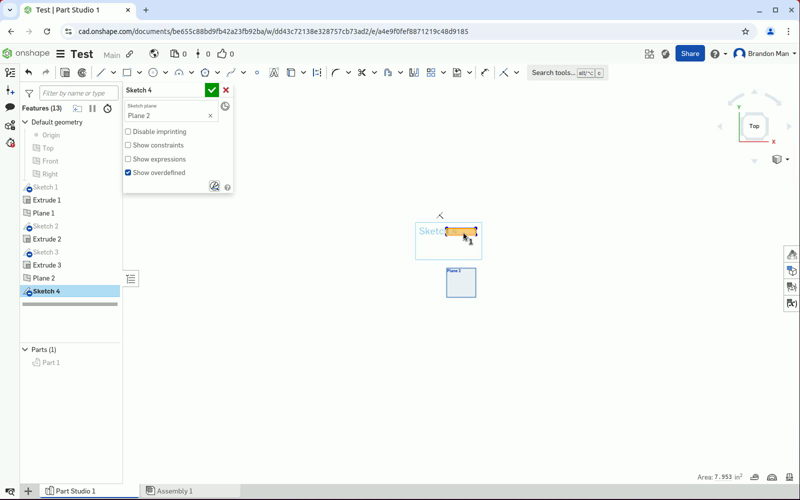
mouse_move(73, 352)
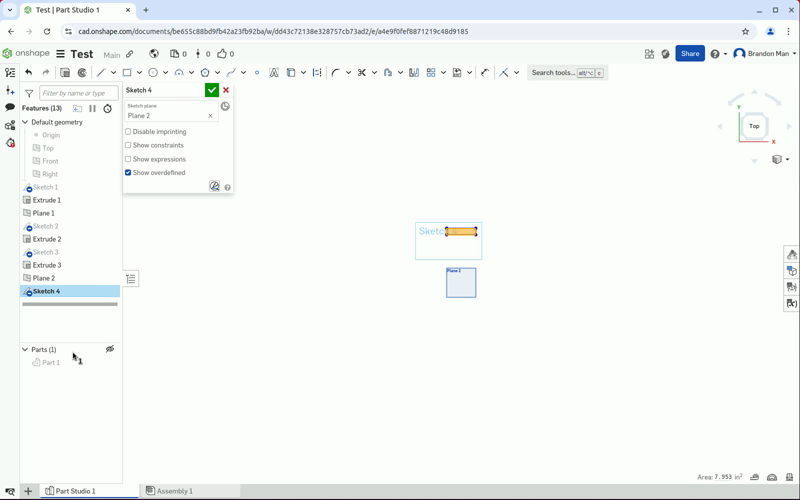
key(shift+y)
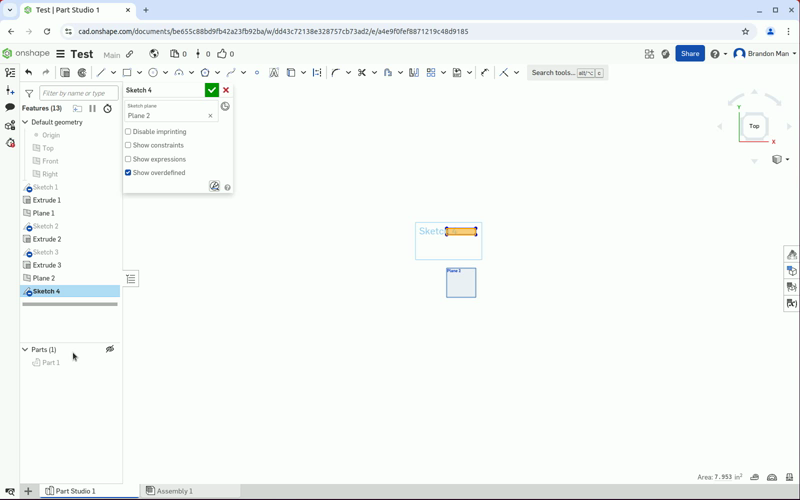
key(shift+e)
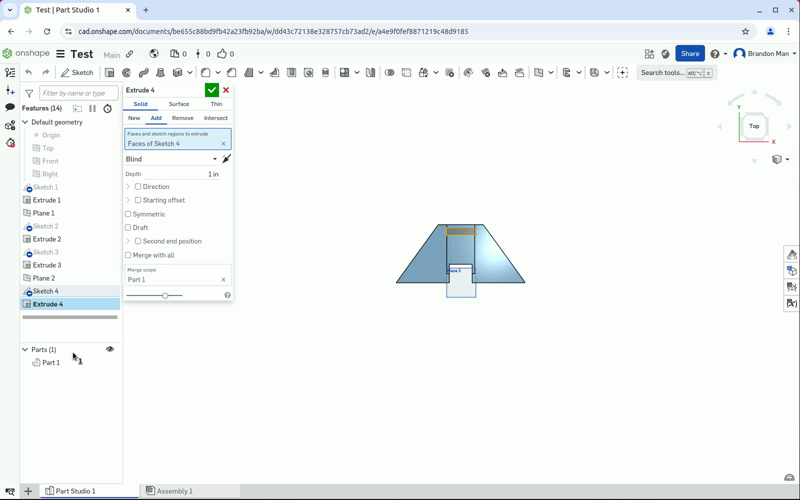
mouse_move(143, 106)
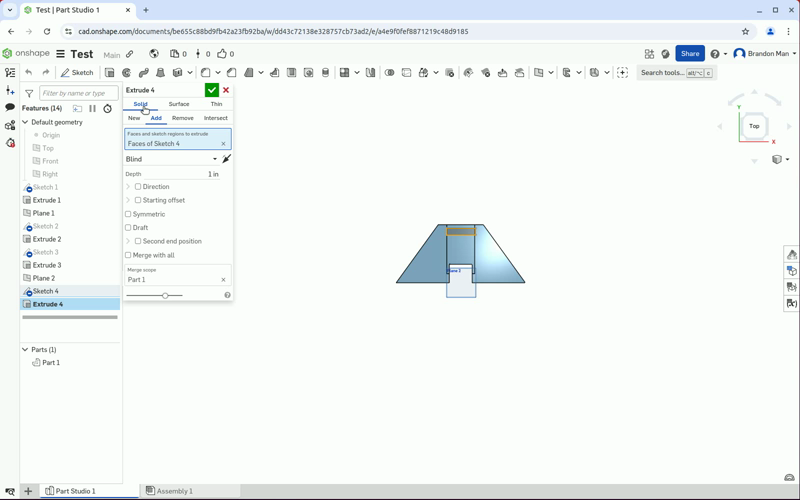
click(143, 106)
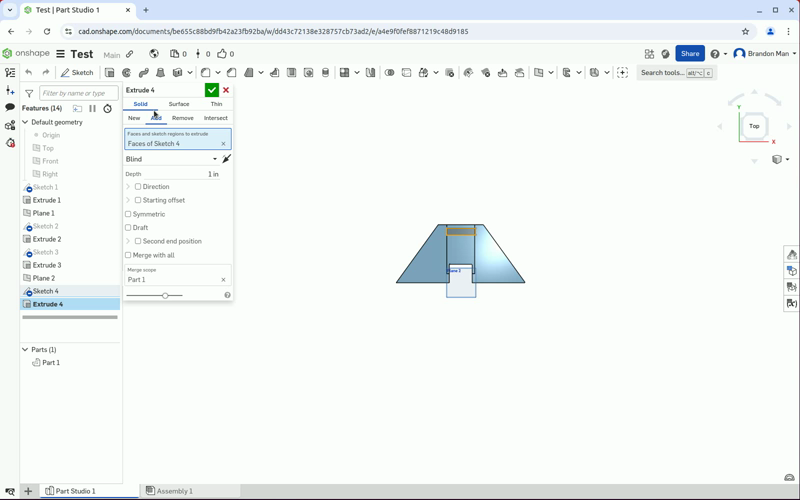
mouse_move(186, 120)
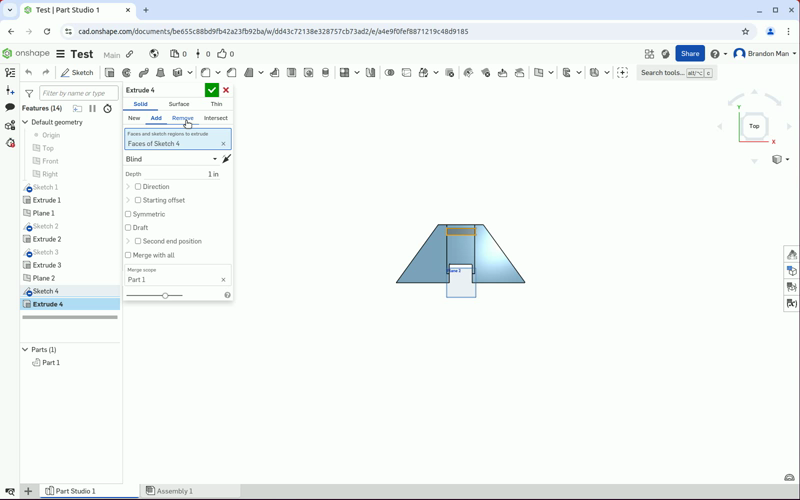
click(186, 120)
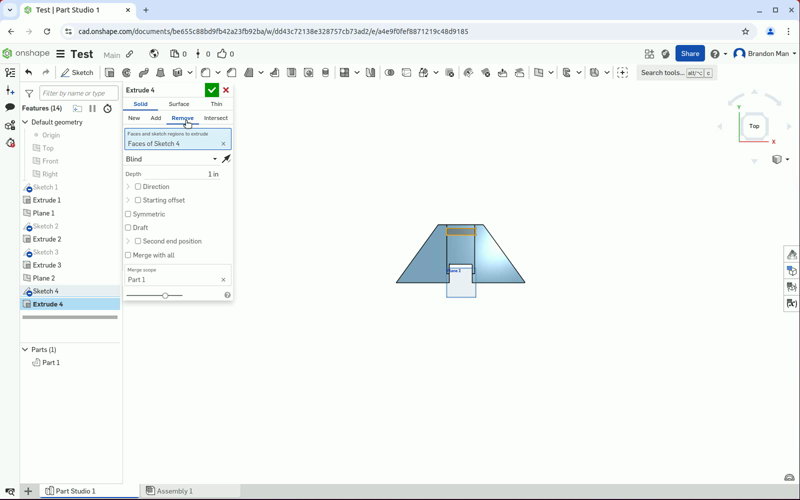
key(tab, 4)
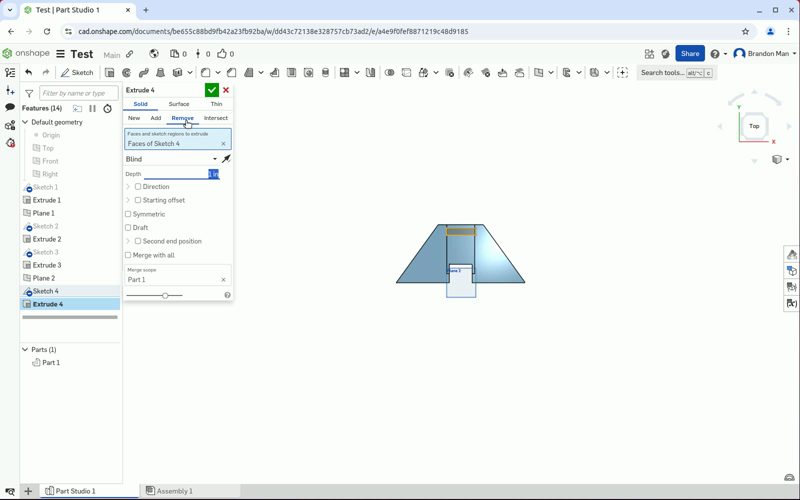
text(2.166)
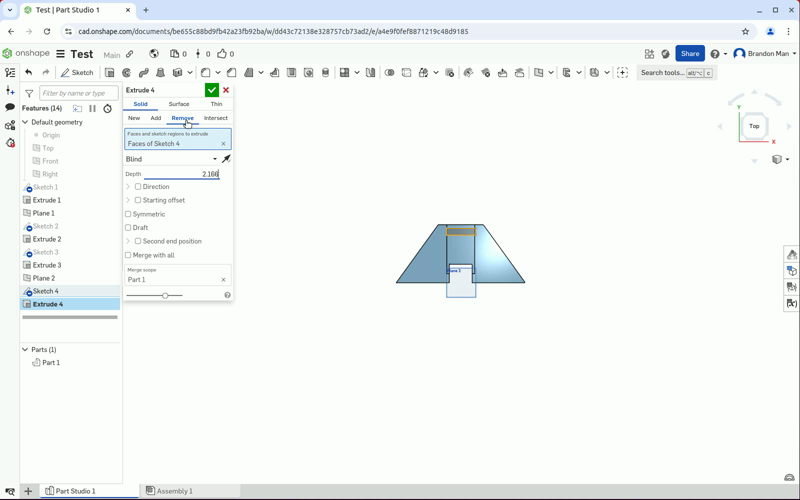
key(tab, 6)
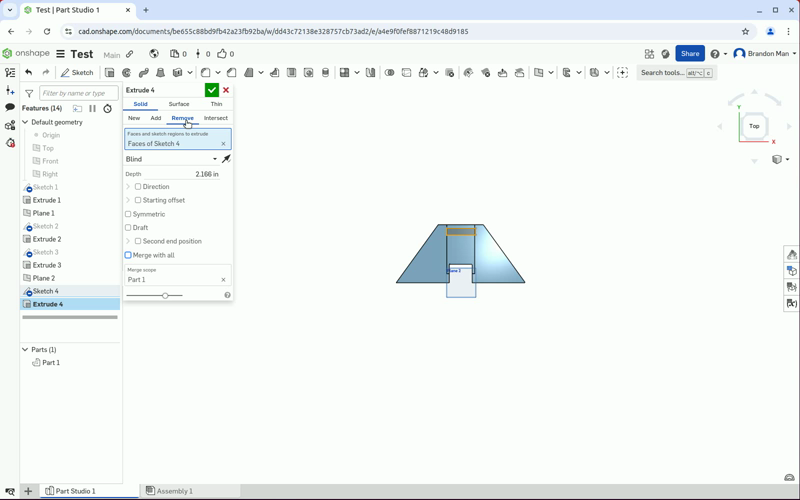
key(space)
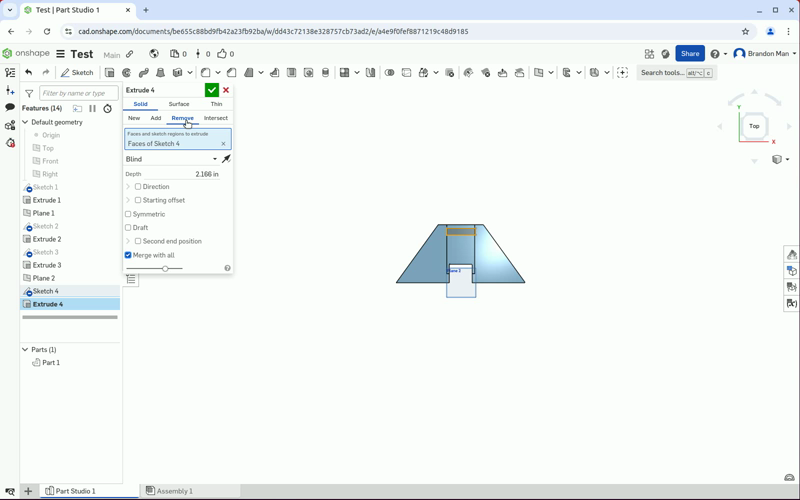
key(enter)
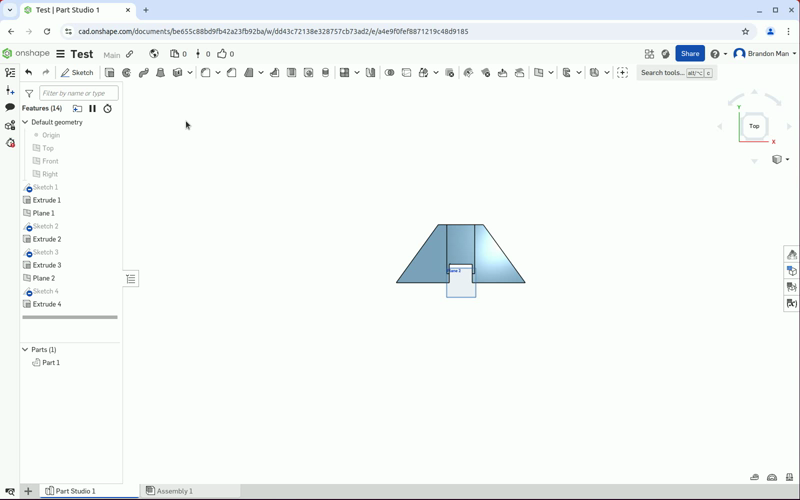
key(shift+h)
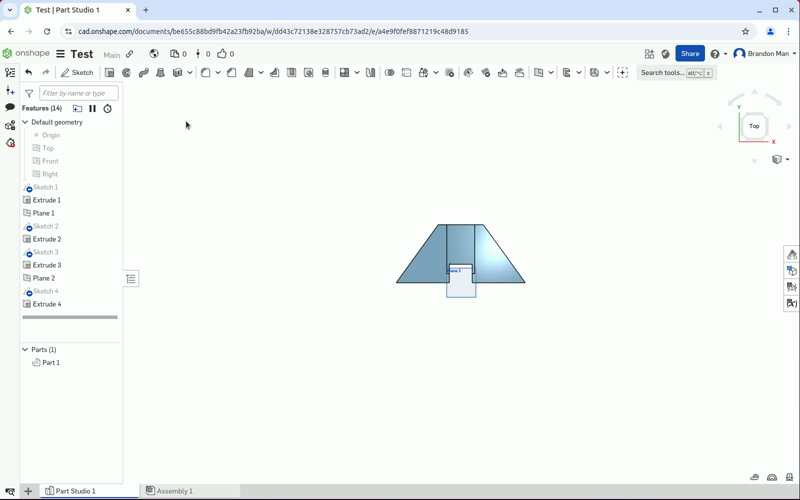
key(shift+h)
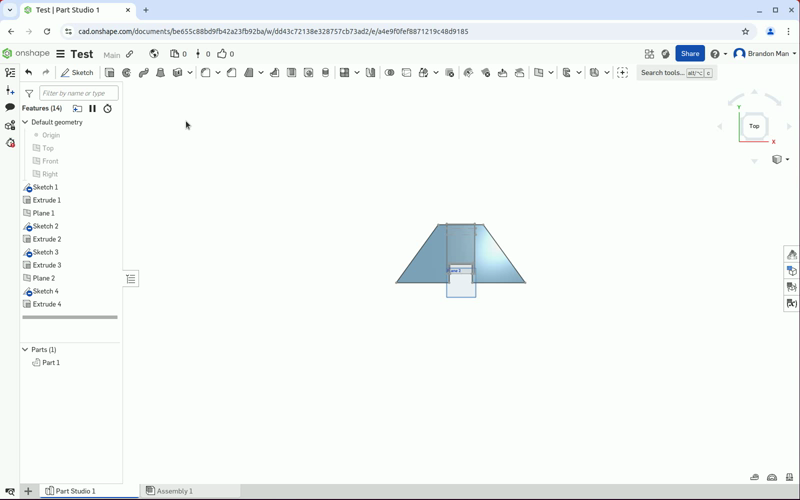
key(shift+7)
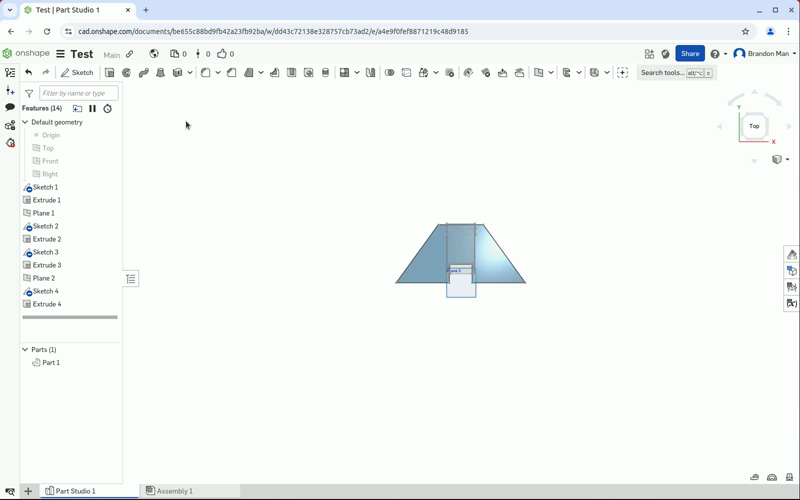
key(up, 3)
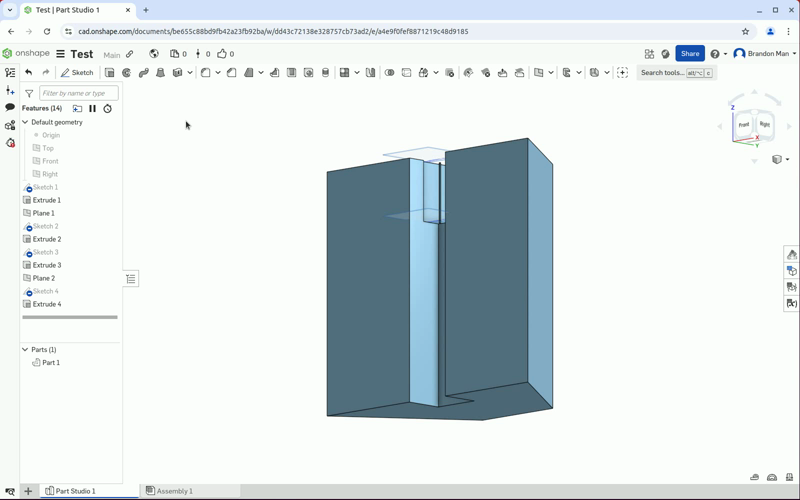
key(left, 3)
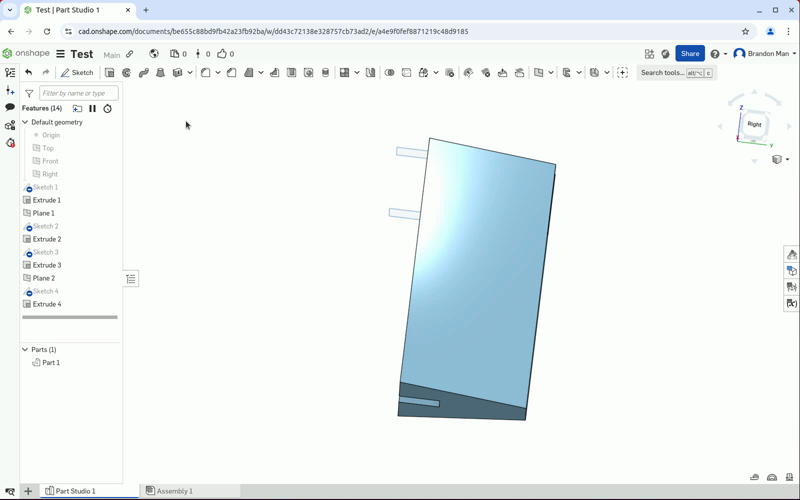
key(right, 3)
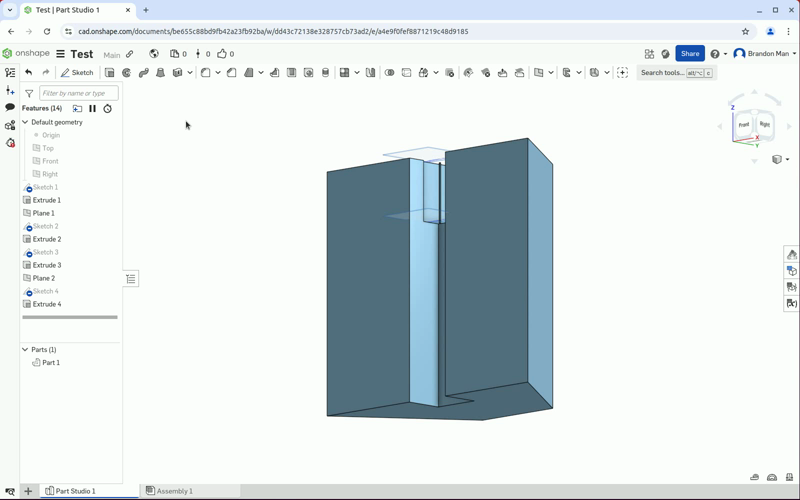
key(down, 3)
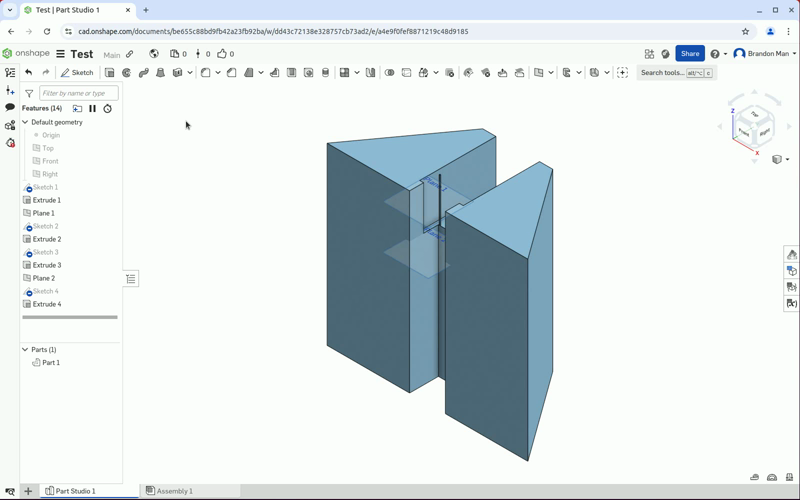
mouse_move(73, 189)
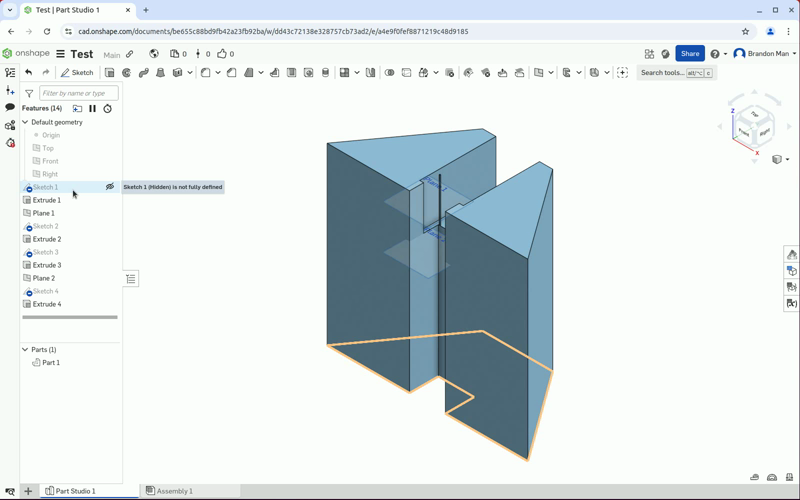
click(73, 189)